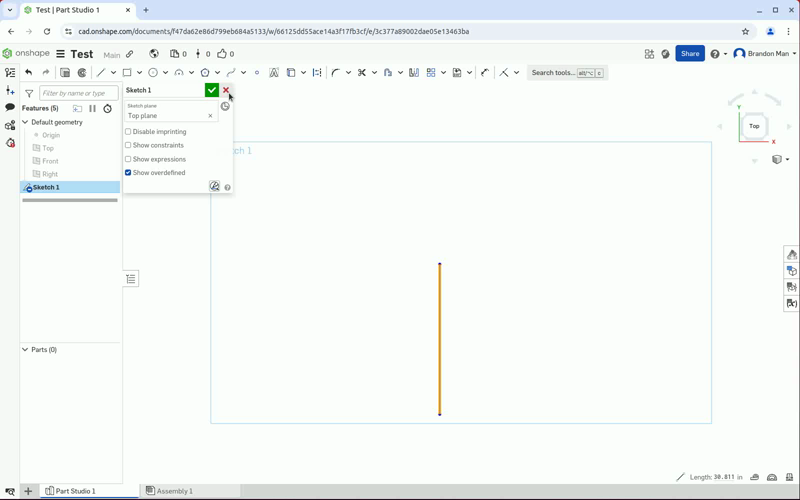
key(shift+h)
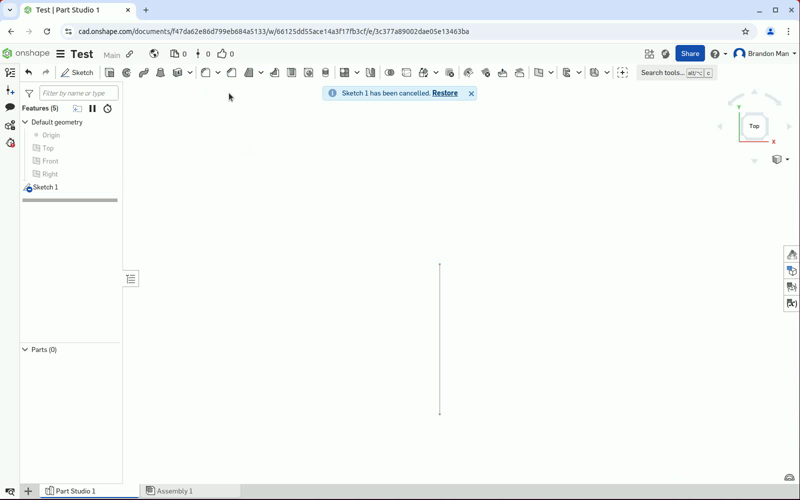
key(shift+s)
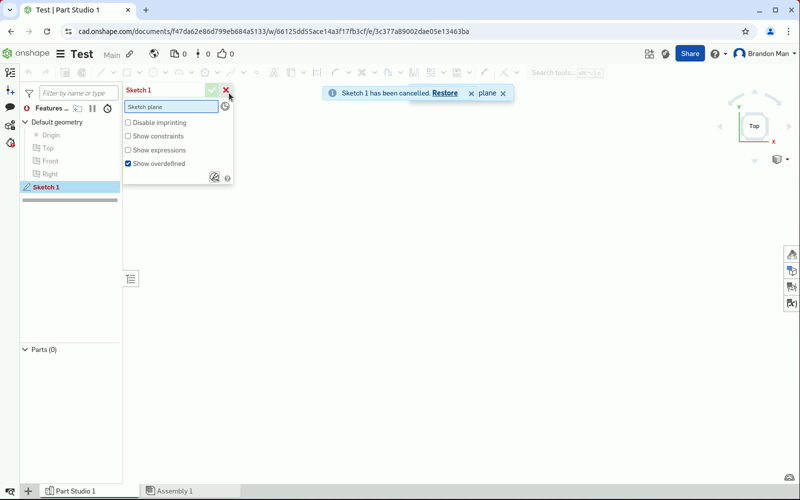
mouse_move(73, 150)
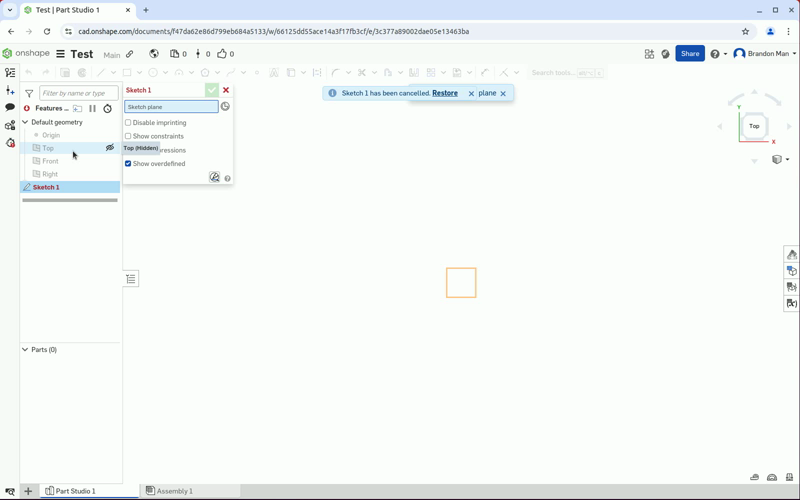
click(73, 150)
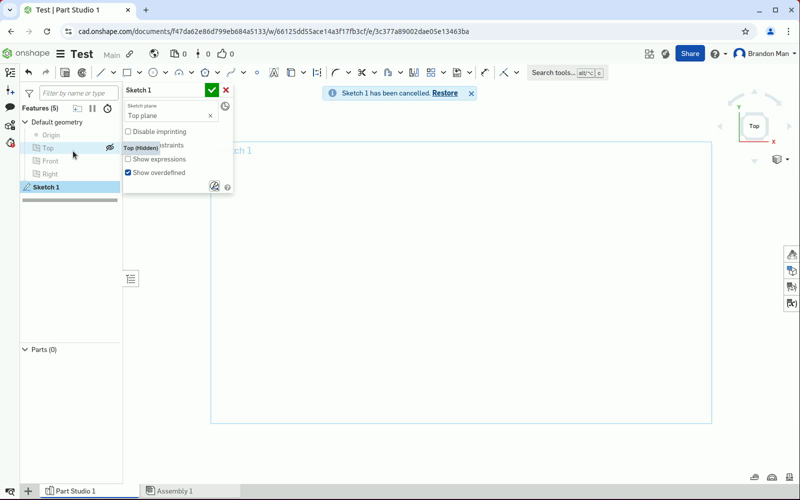
mouse_move(73, 352)
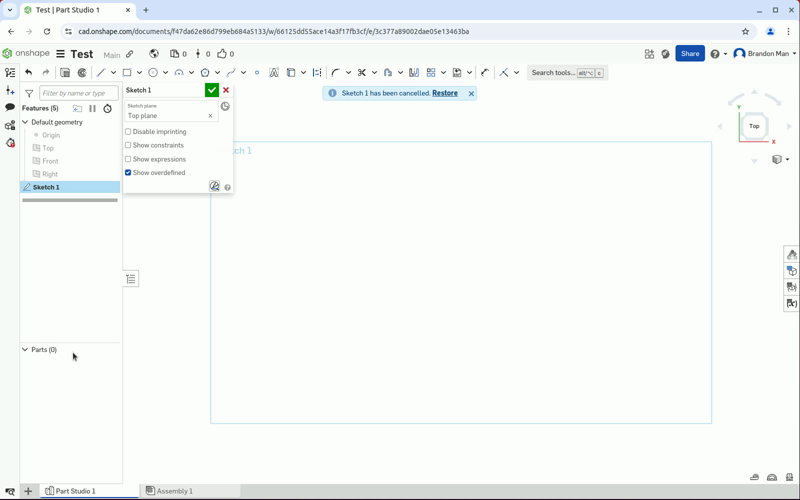
key(y)
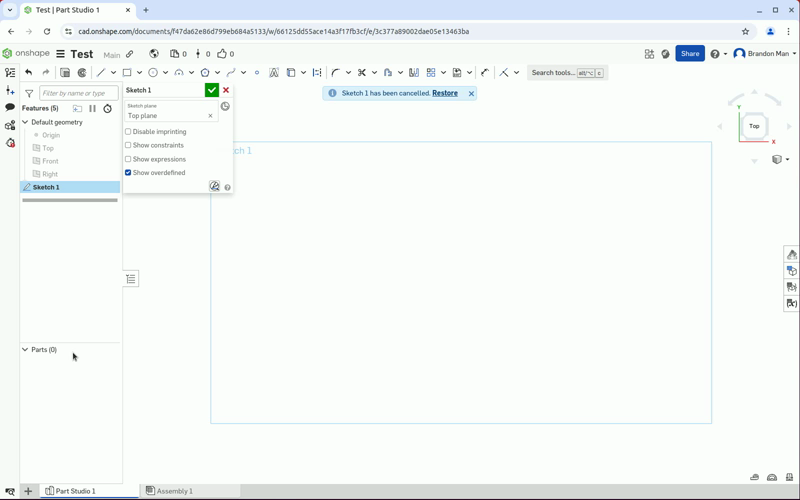
key(a)
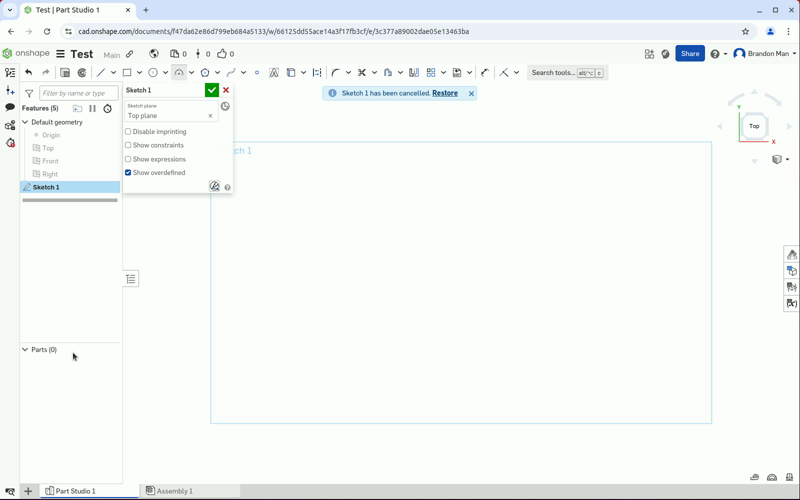
key_down(shift)
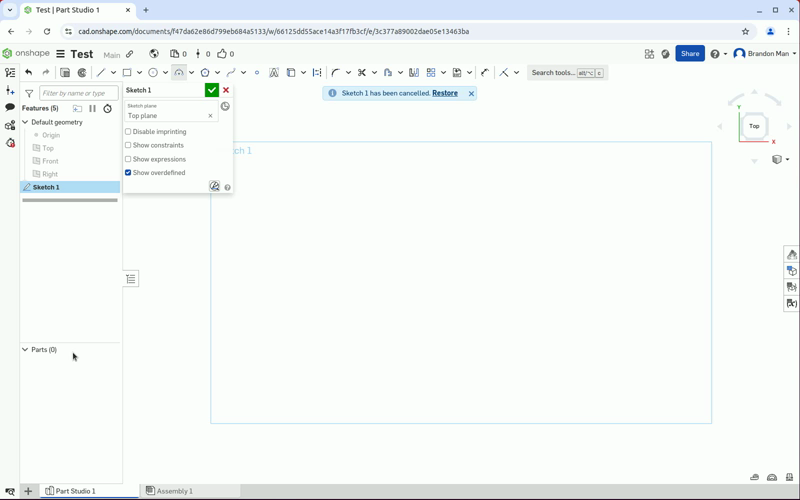
mouse_move(403, 304)
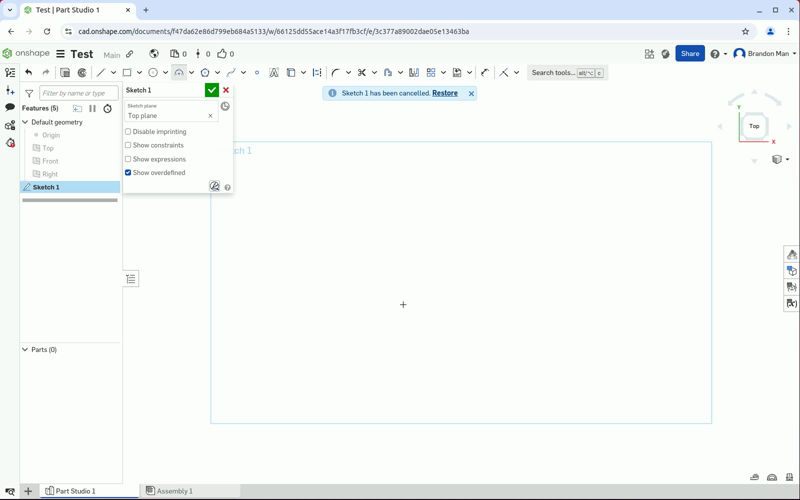
click(403, 304)
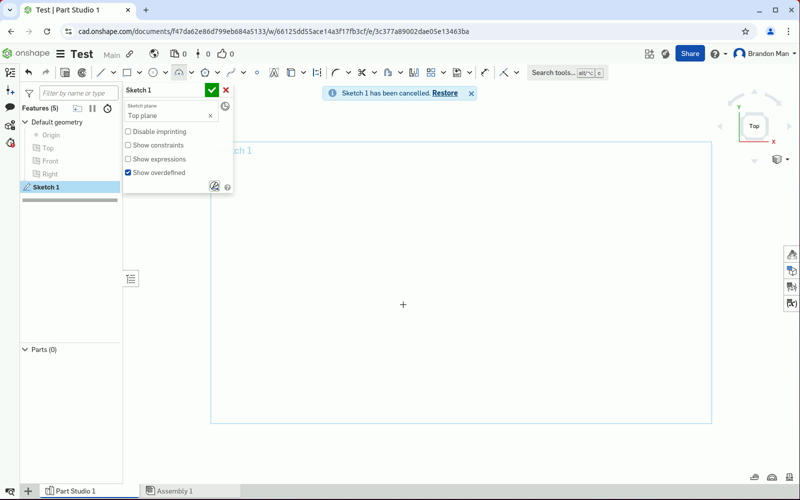
key_up(shift)
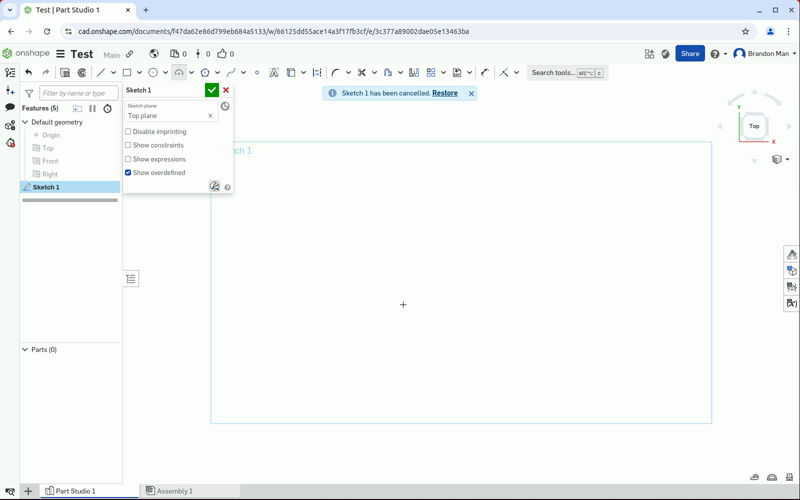
key_down(shift)
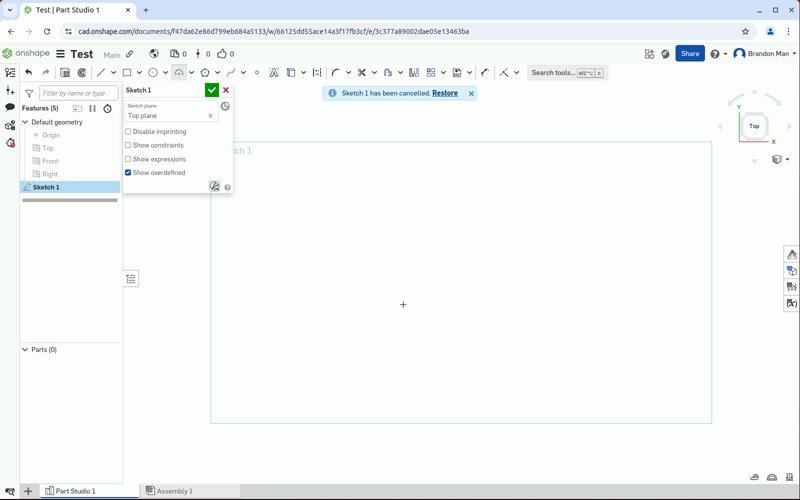
mouse_move(430, 314)
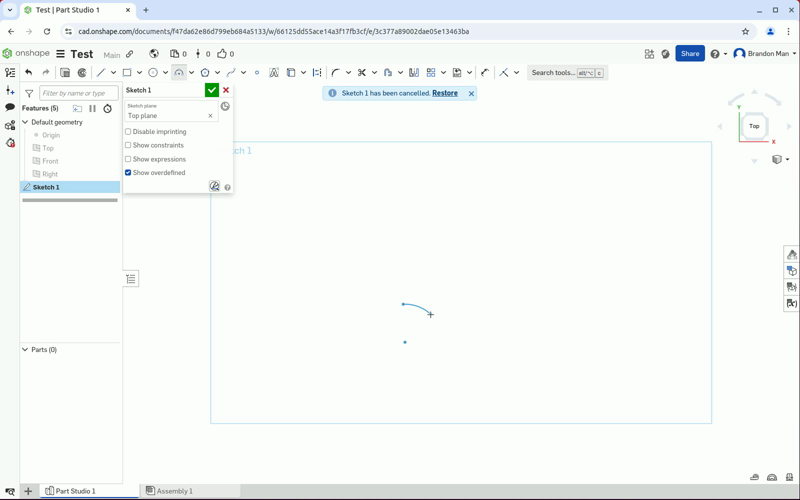
click(430, 314)
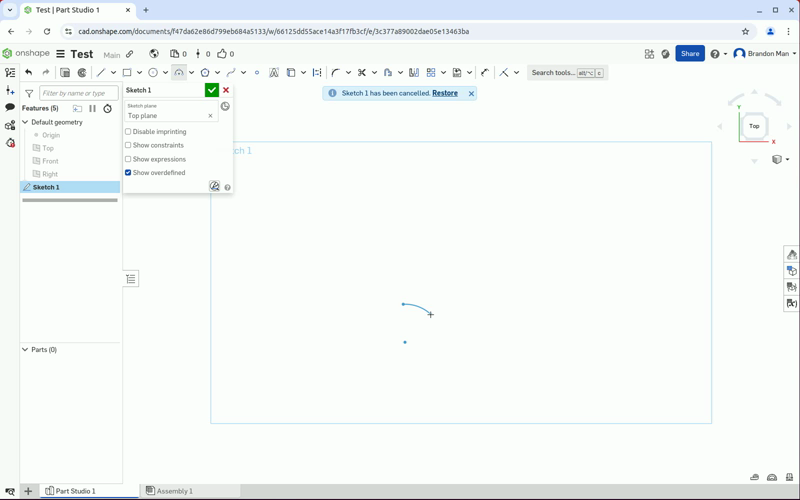
mouse_move(424, 289)
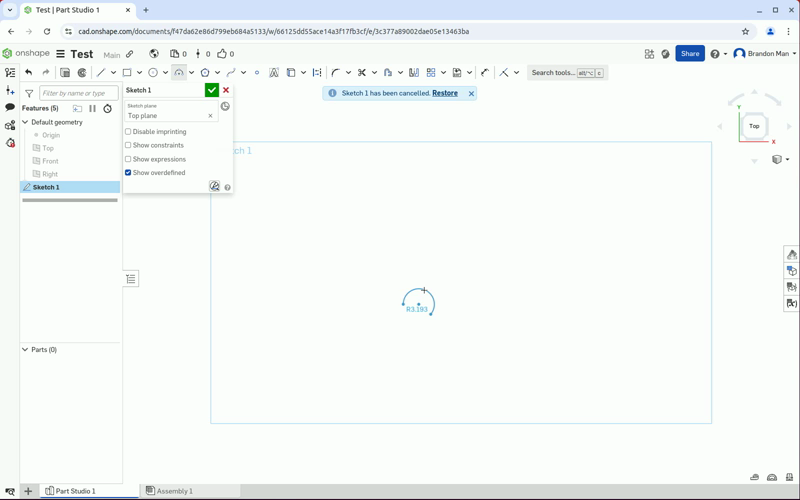
click(424, 289)
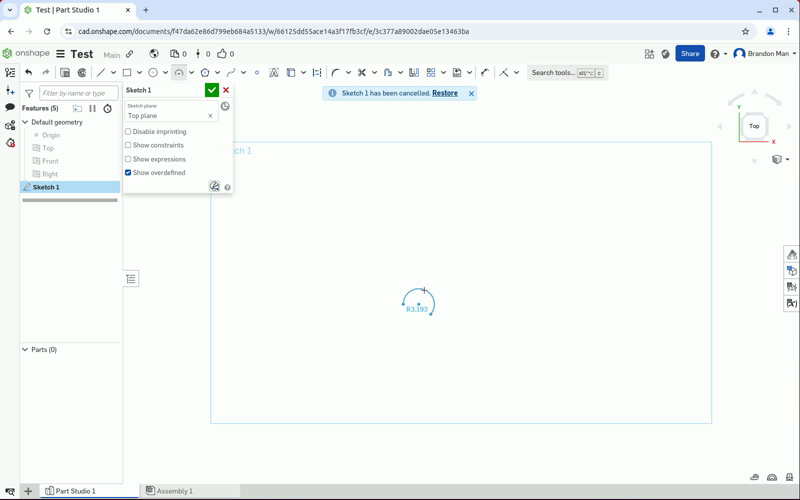
key_up(shift)
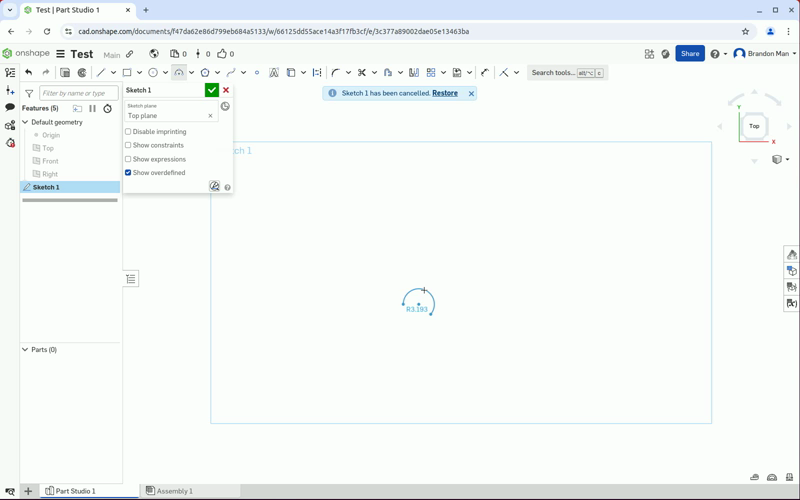
mouse_move(430, 314)
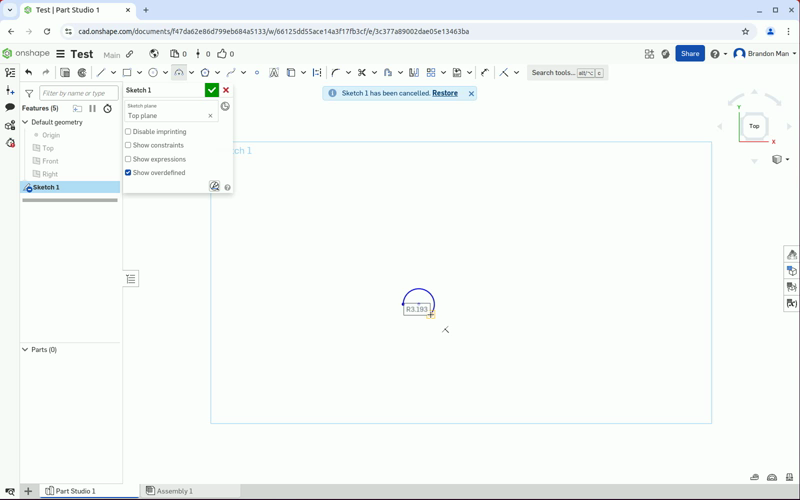
click(430, 314)
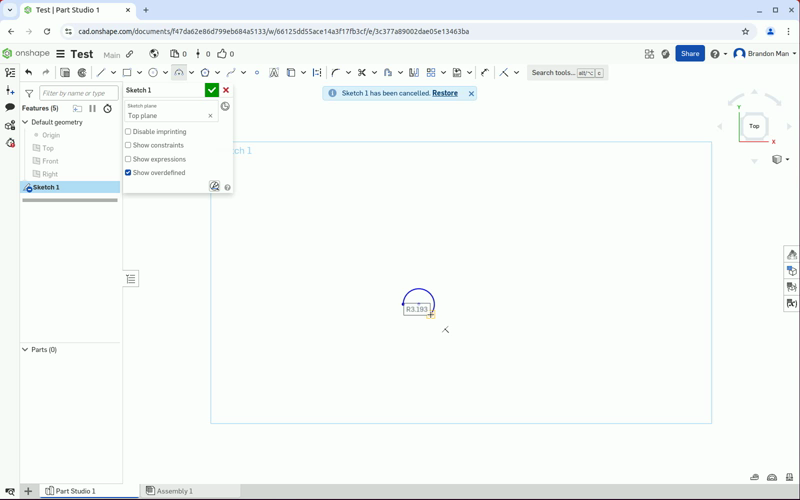
key_down(shift)
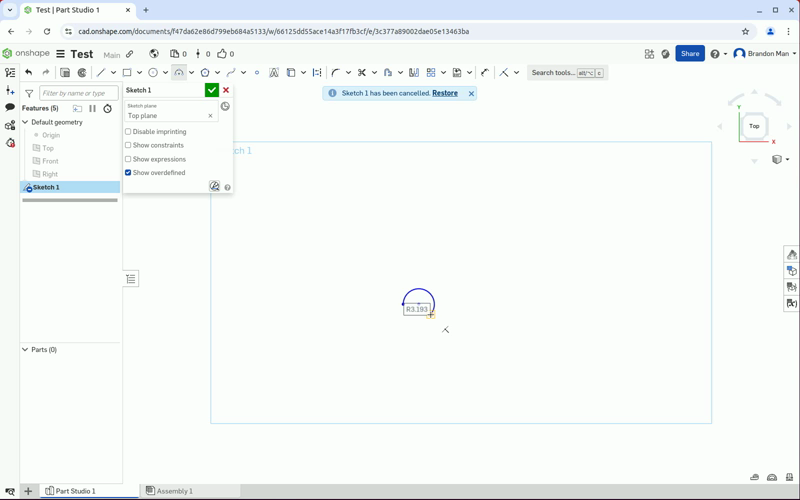
mouse_move(462, 297)
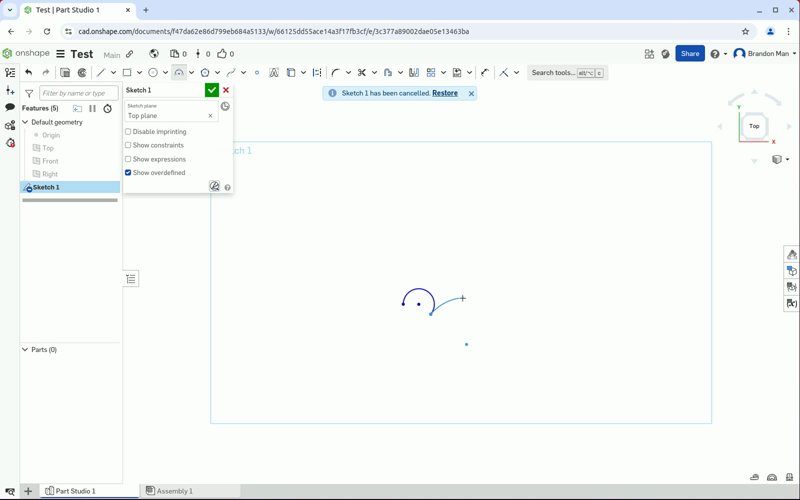
click(462, 297)
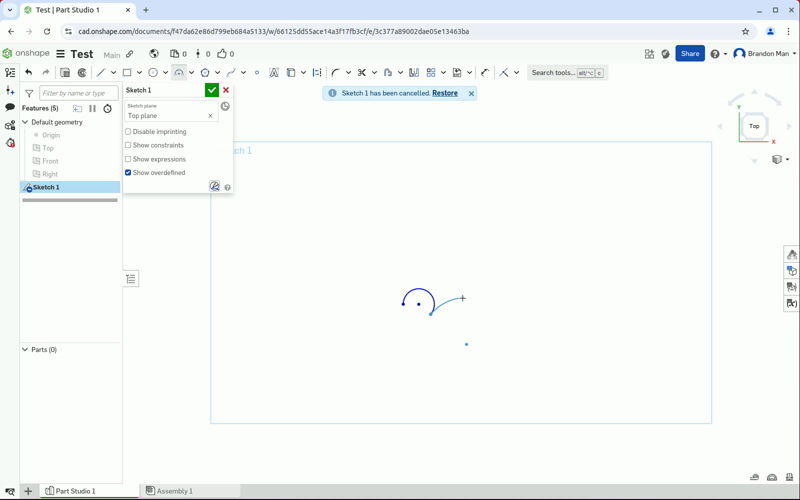
mouse_move(444, 302)
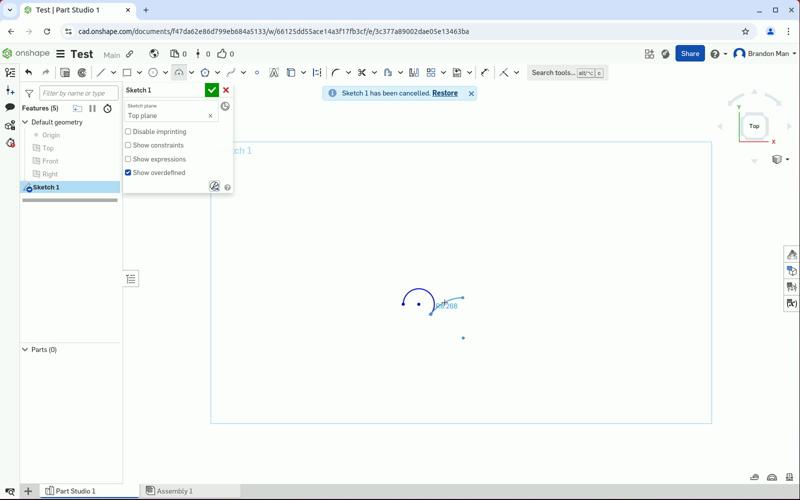
click(444, 302)
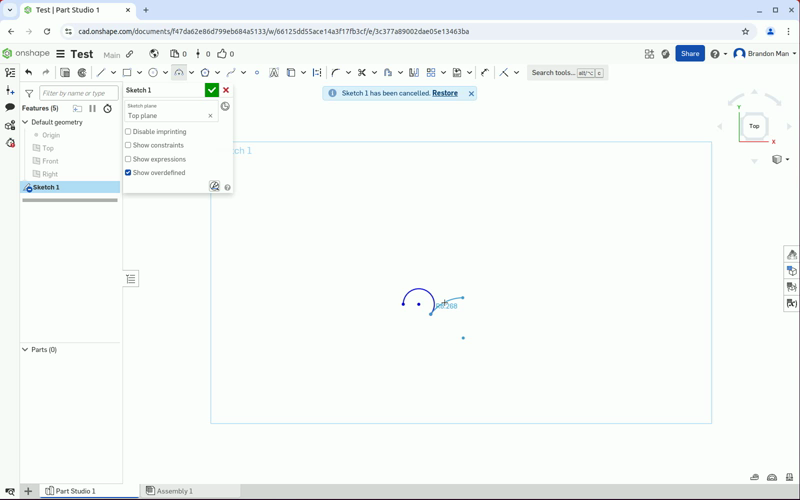
key_up(shift)
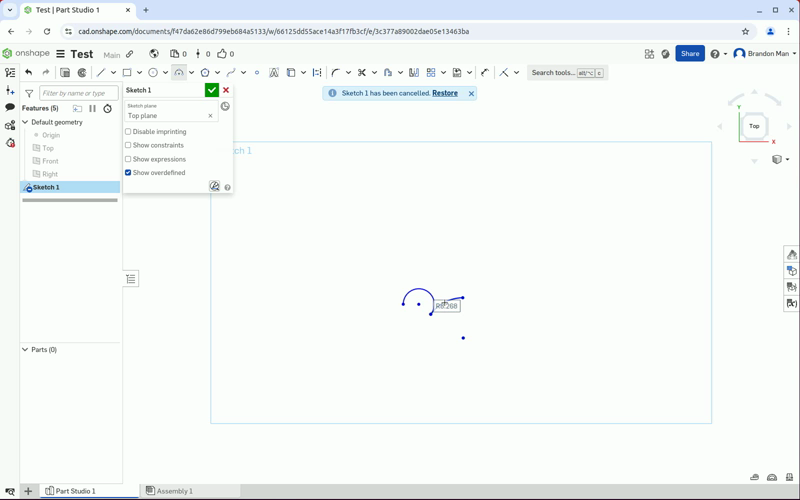
mouse_move(462, 297)
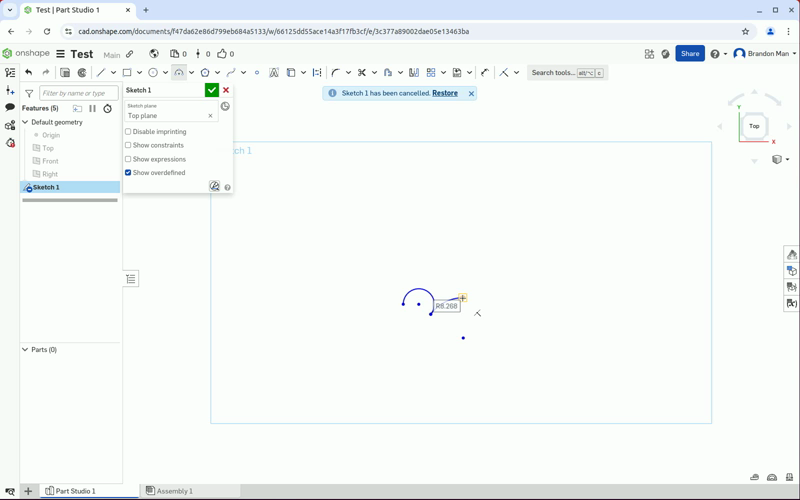
click(462, 297)
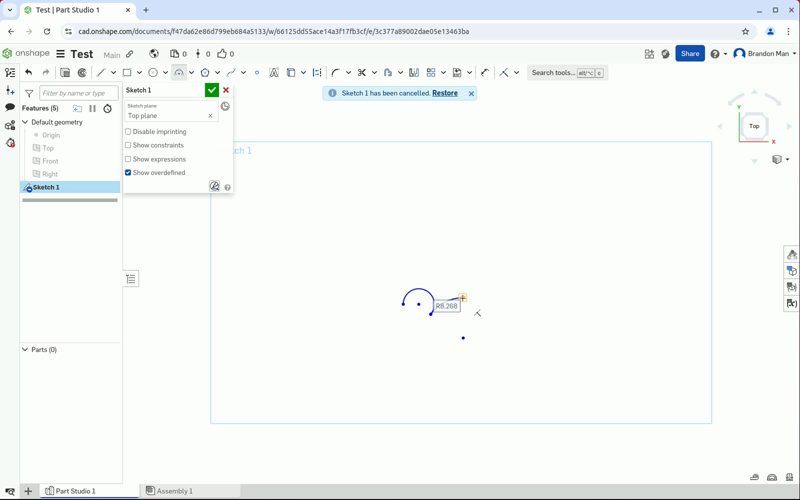
key_down(shift)
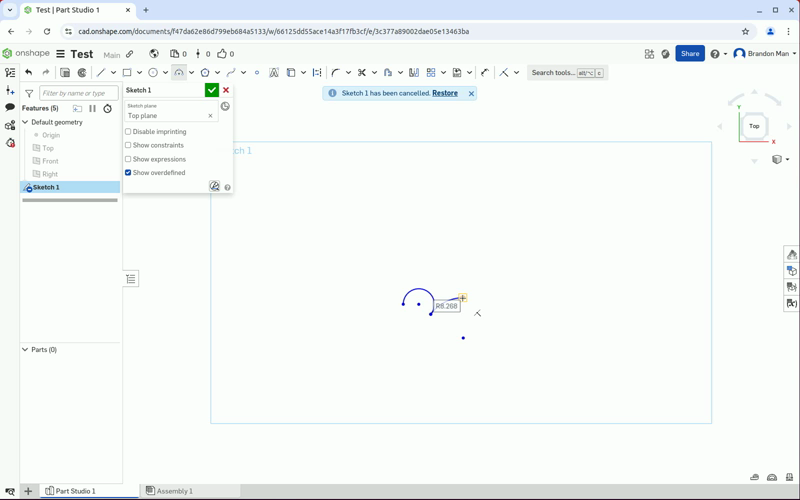
mouse_move(462, 267)
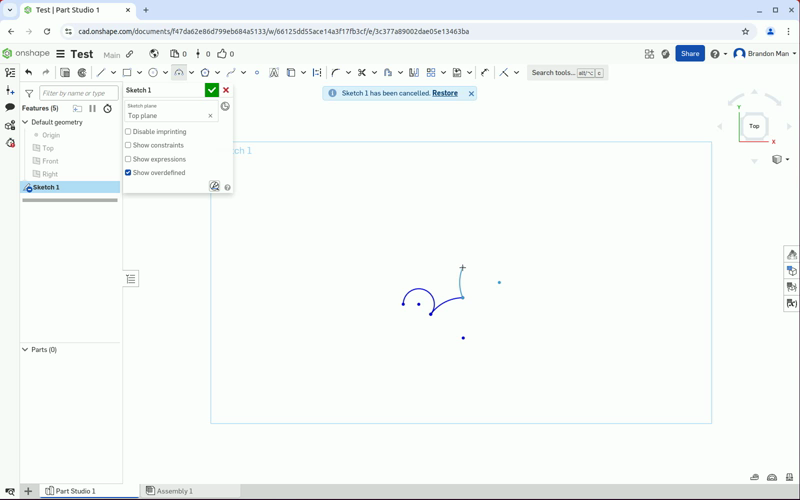
click(462, 267)
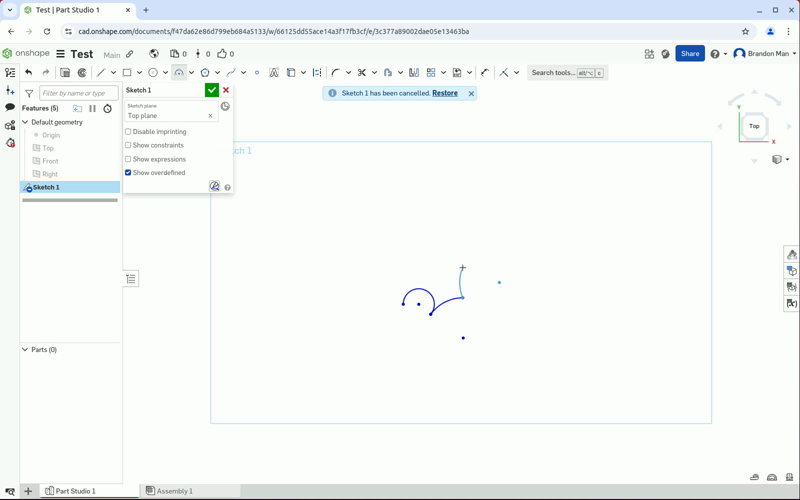
mouse_move(446, 282)
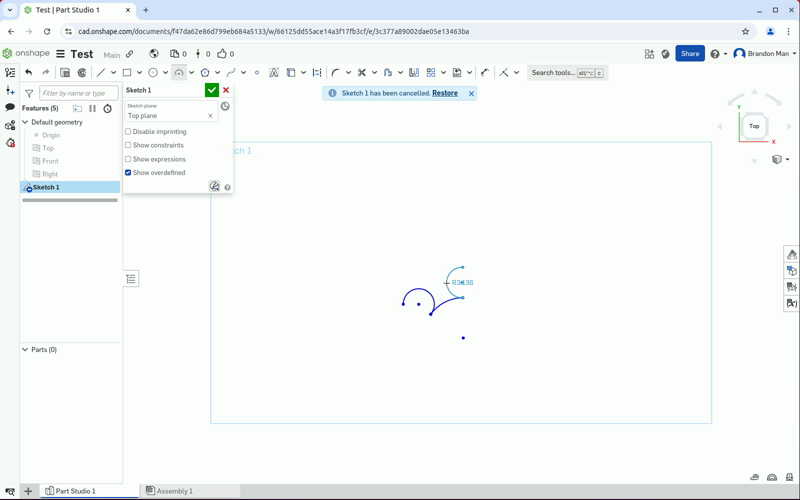
click(446, 282)
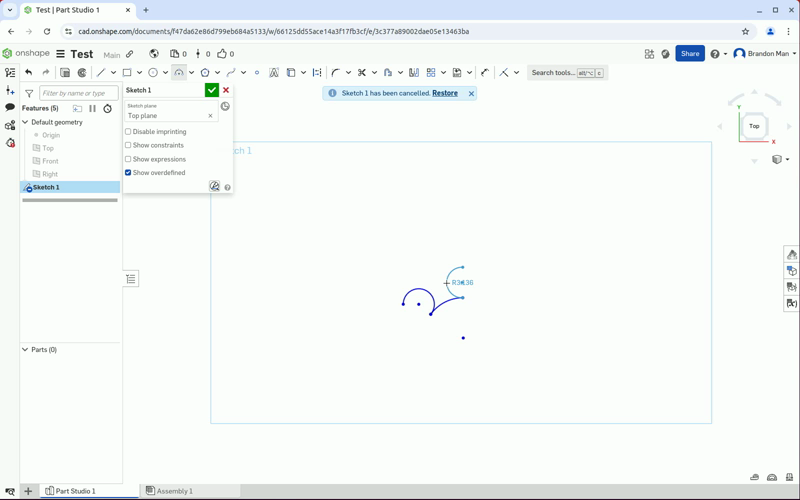
key_up(shift)
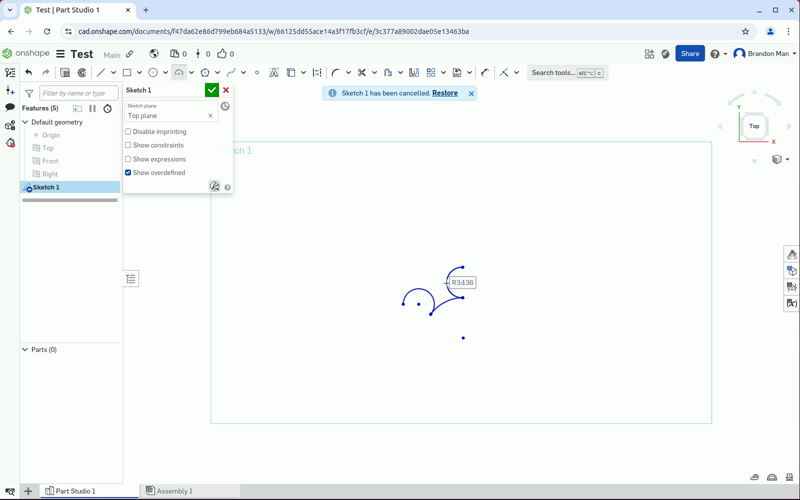
mouse_move(462, 267)
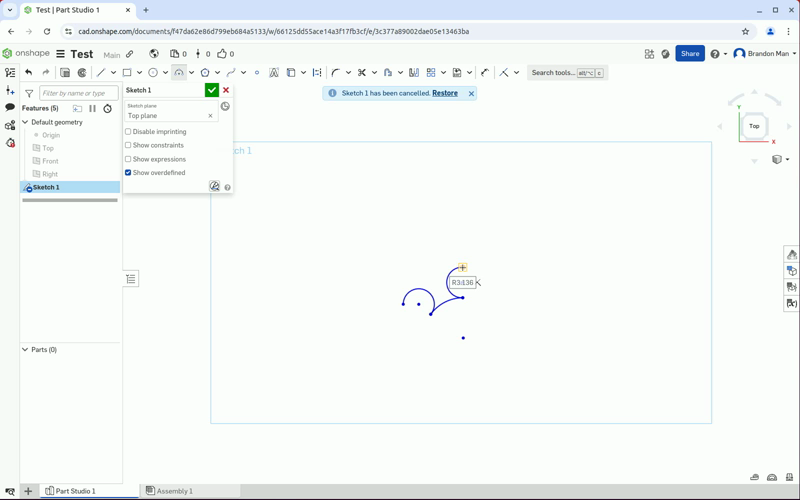
click(462, 267)
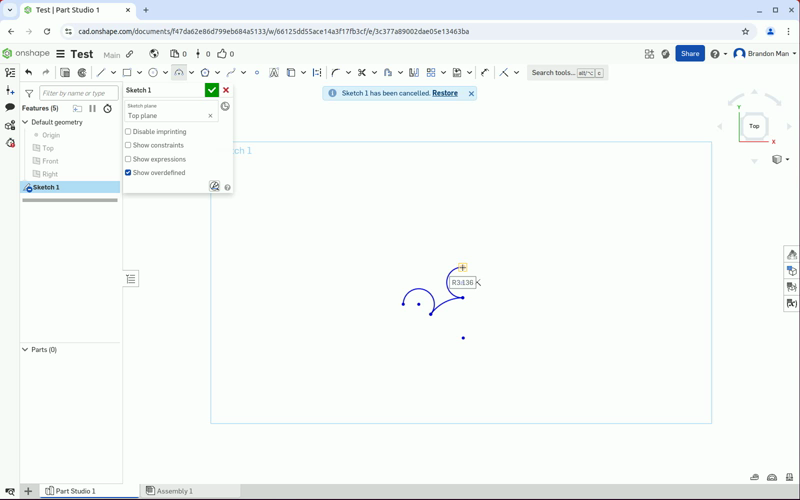
key_down(shift)
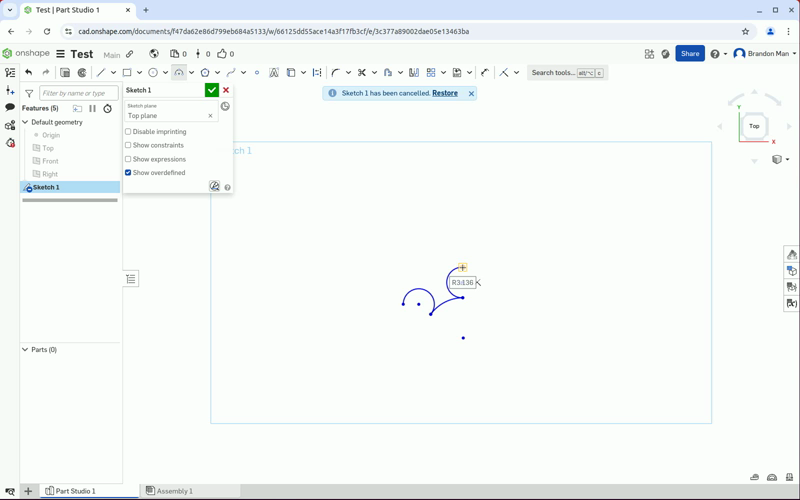
mouse_move(430, 251)
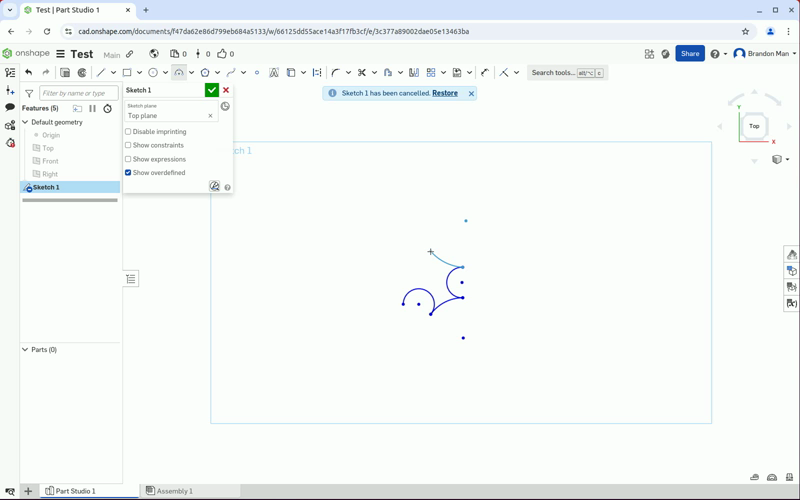
click(430, 251)
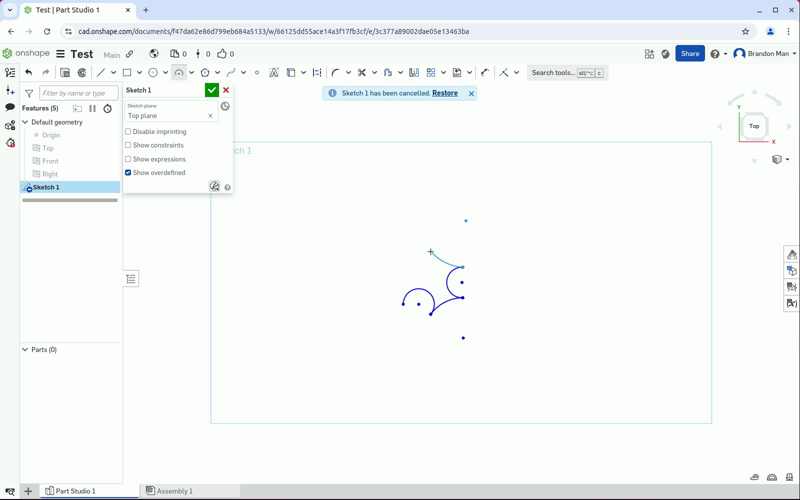
mouse_move(444, 262)
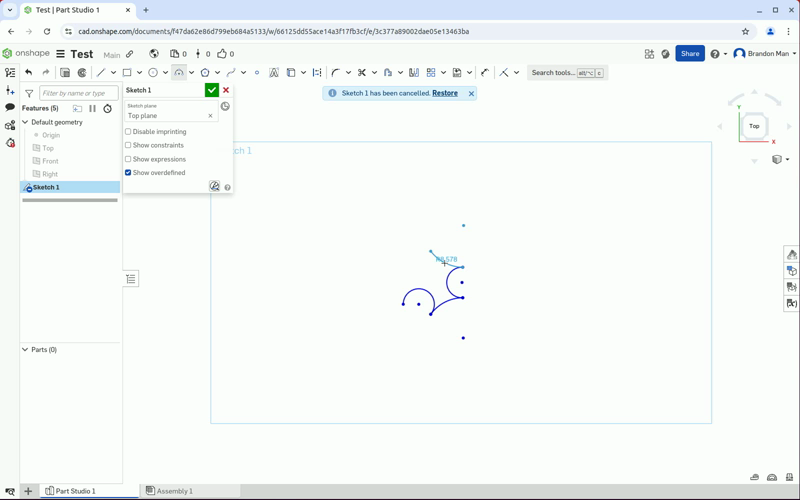
click(444, 262)
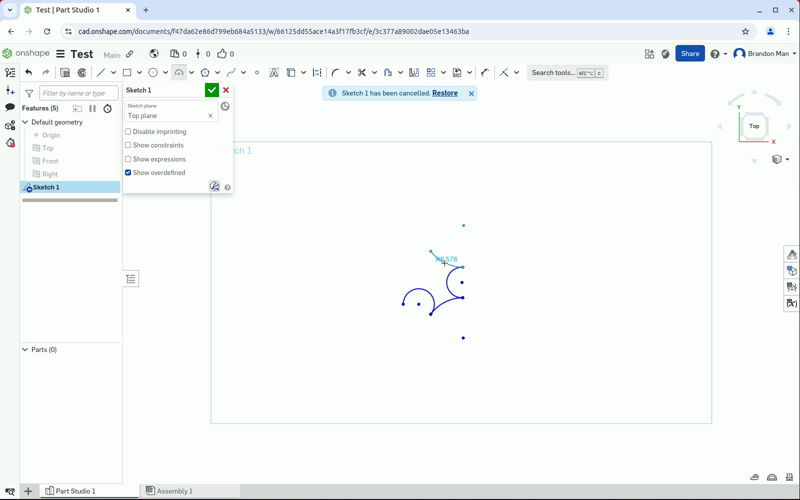
key_up(shift)
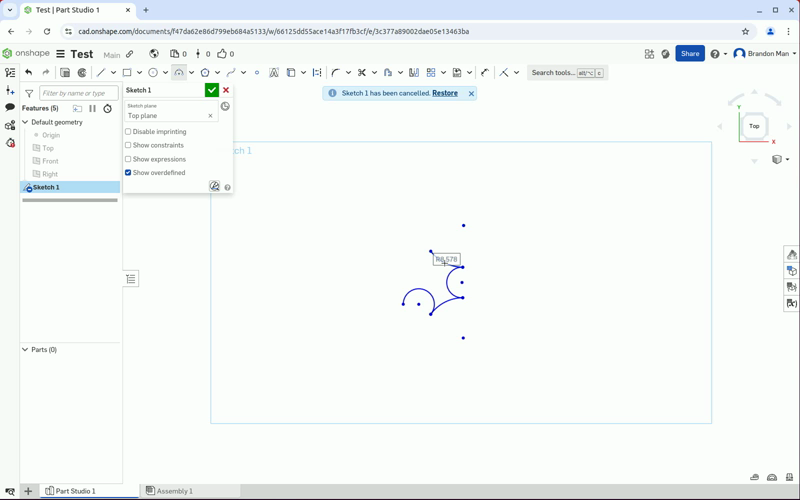
mouse_move(430, 251)
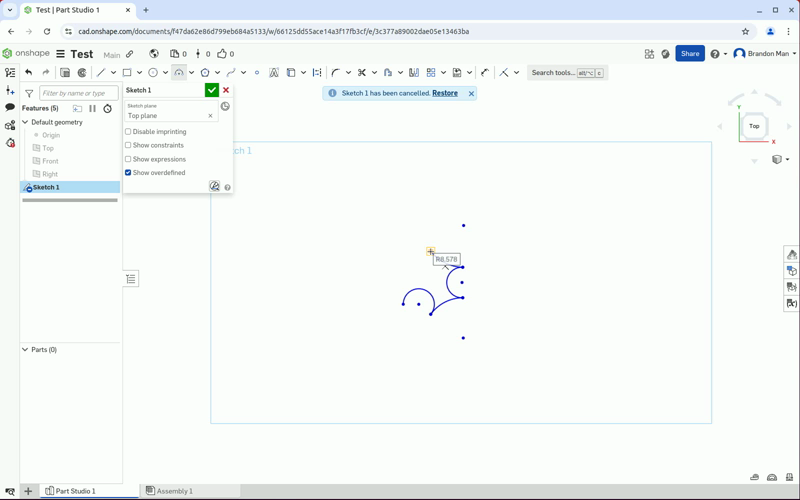
click(430, 251)
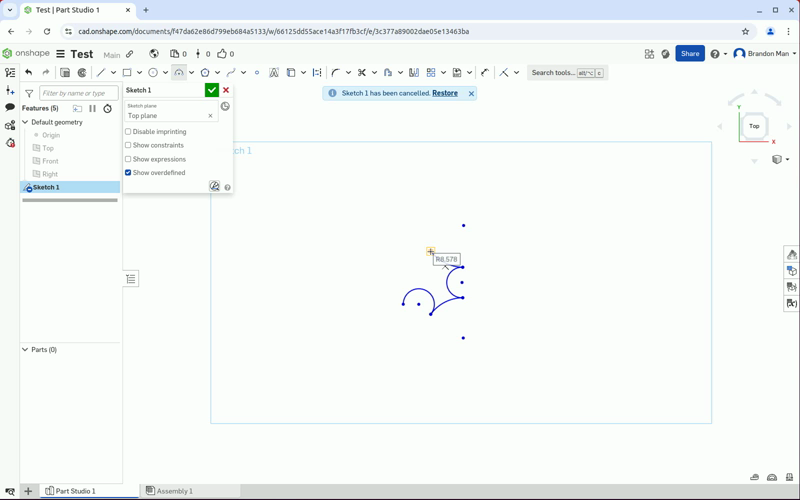
key_down(shift)
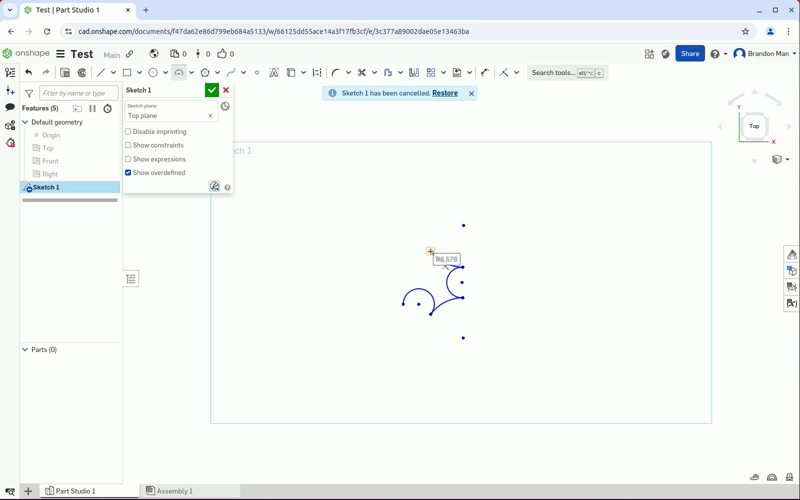
mouse_move(403, 261)
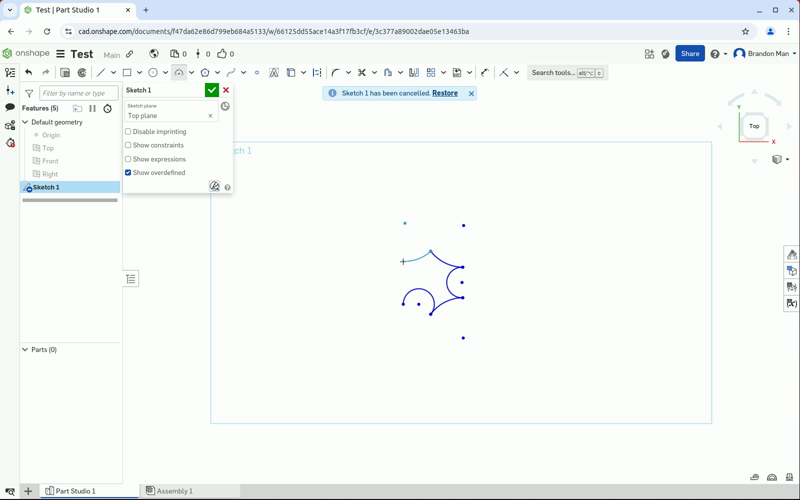
click(403, 261)
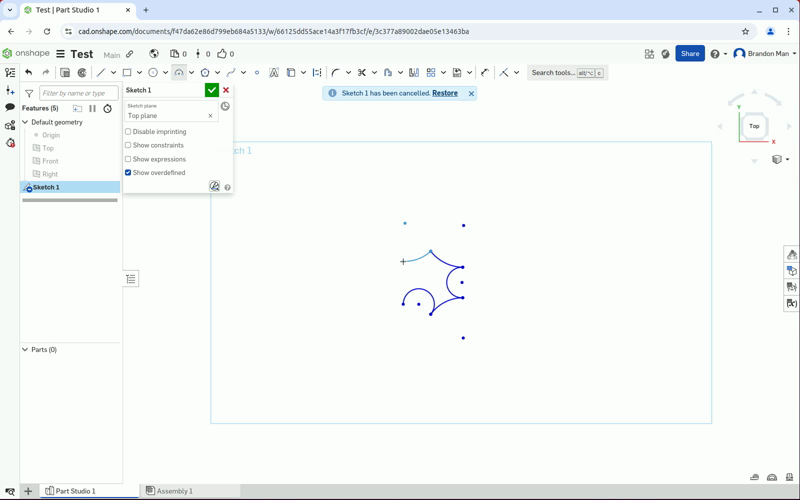
mouse_move(424, 275)
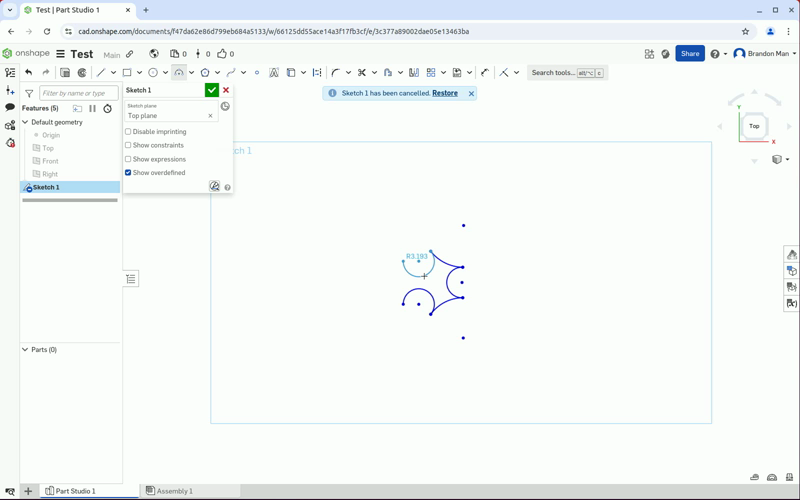
click(424, 275)
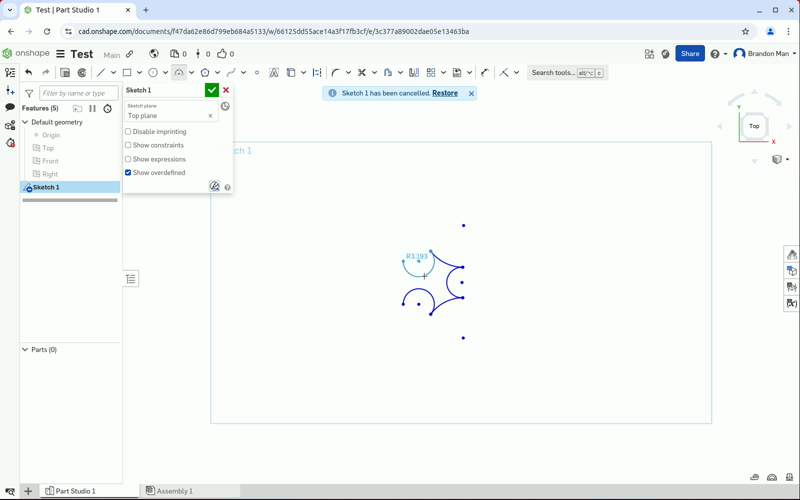
key_up(shift)
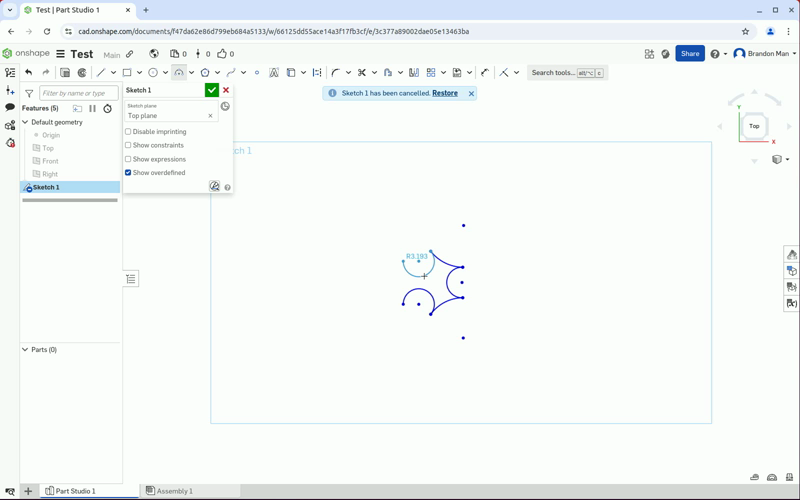
key(esc)
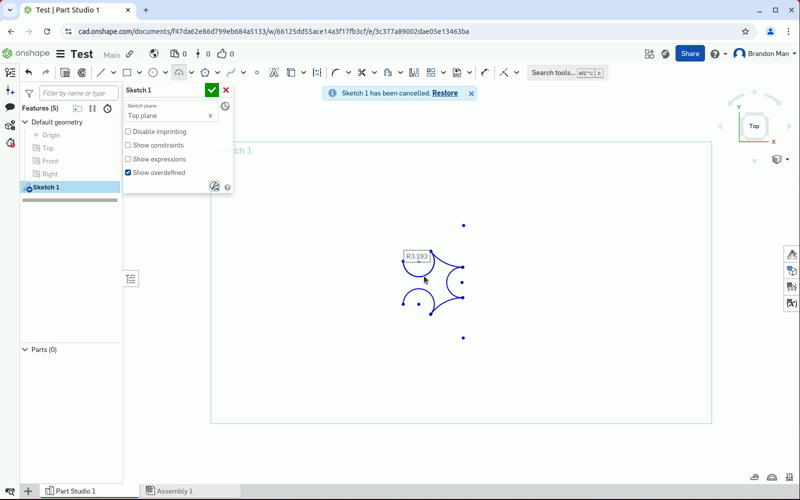
key(l)
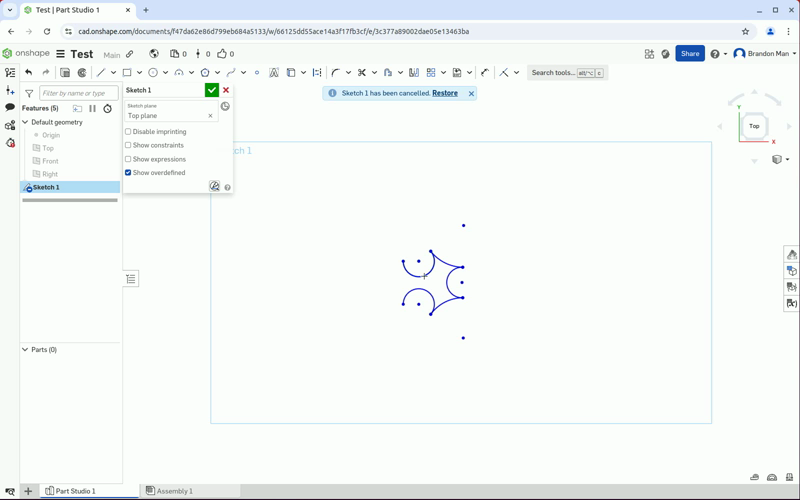
mouse_move(403, 261)
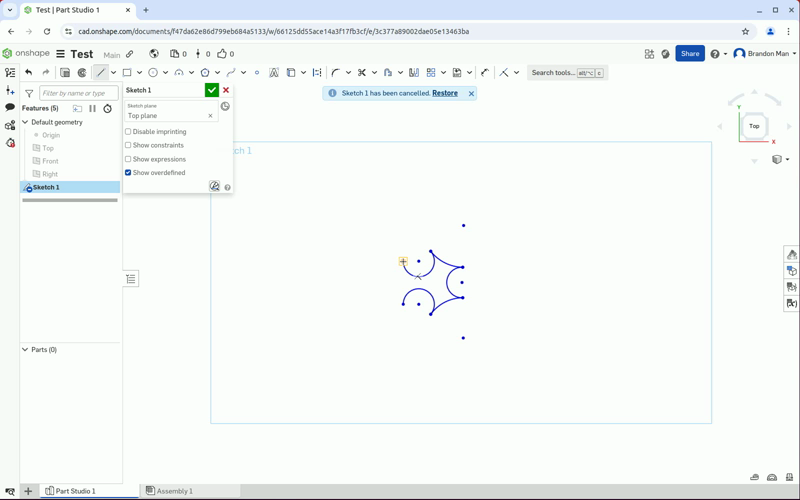
click(403, 261)
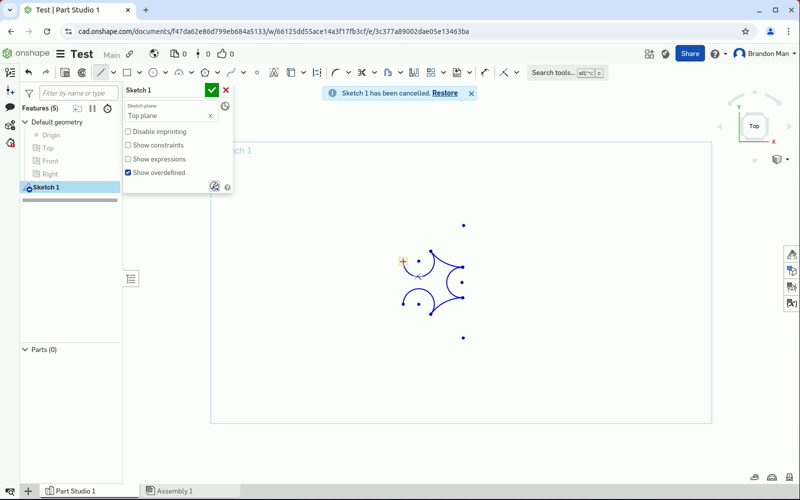
mouse_move(433, 261)
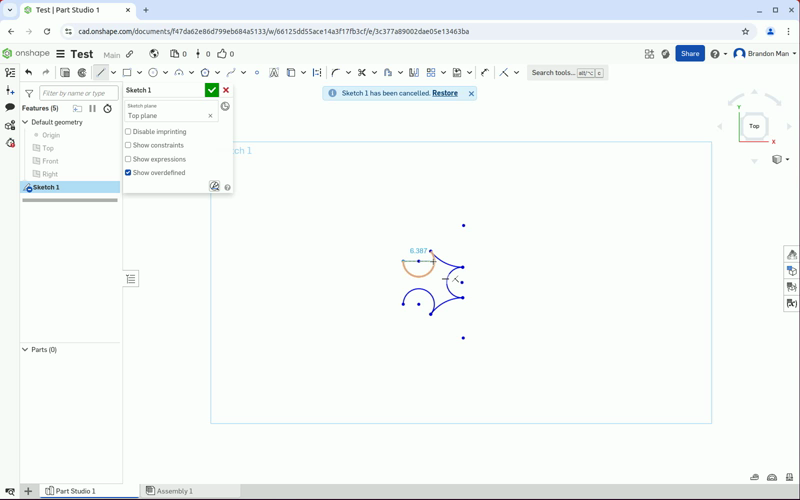
key_down(shift)
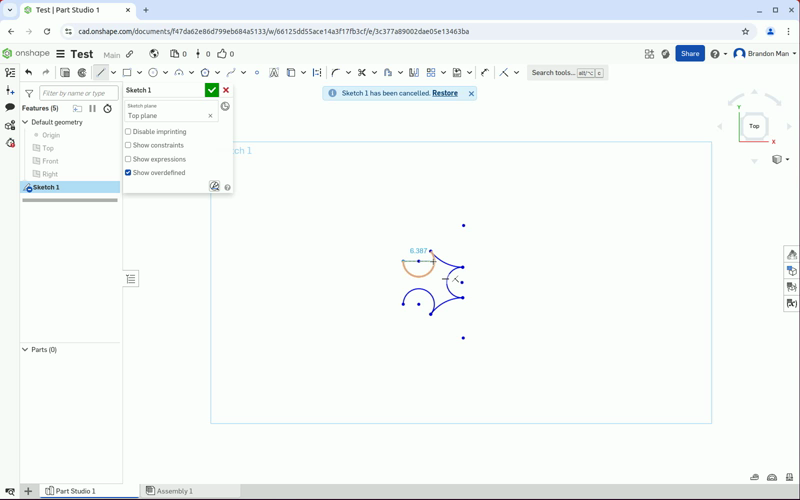
mouse_move(403, 304)
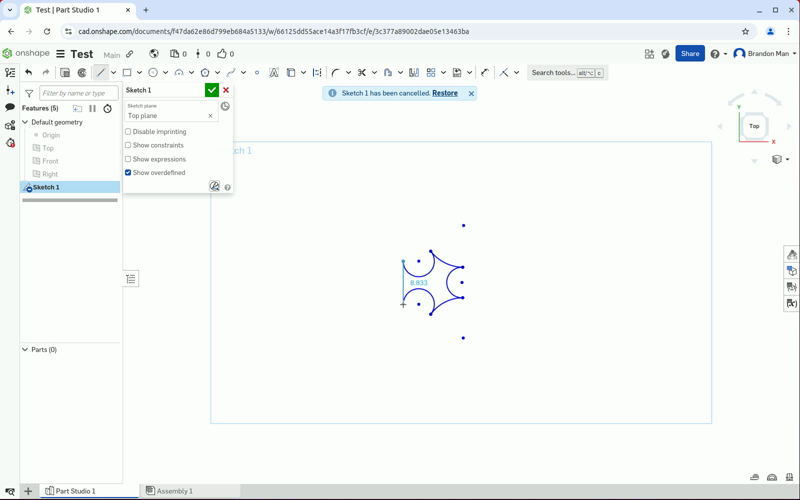
key_up(shift)
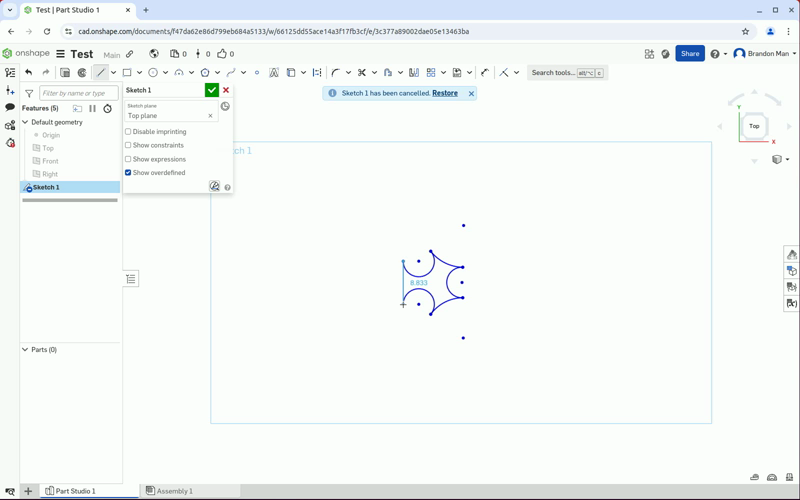
click(403, 304)
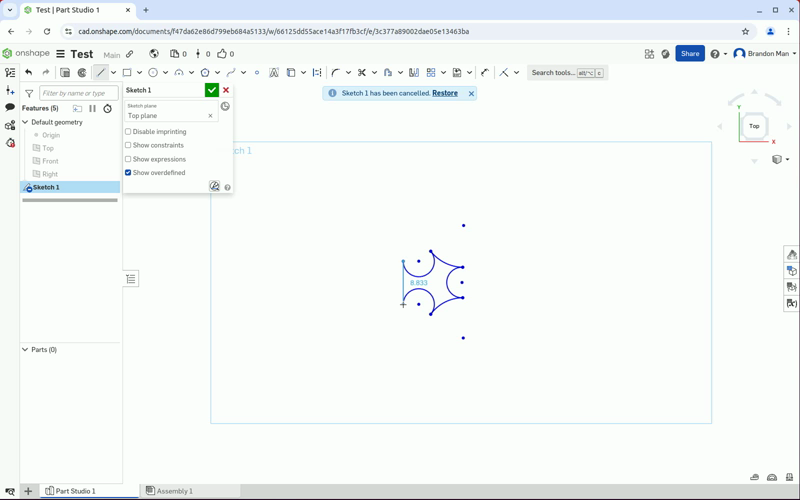
key(esc)
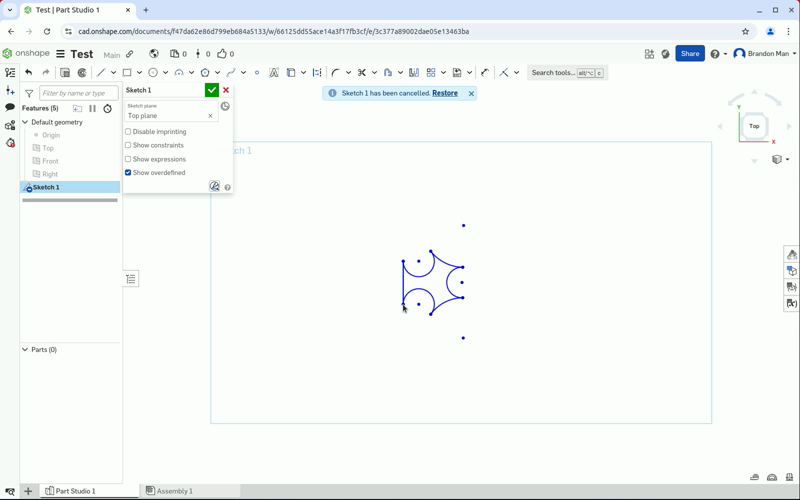
mouse_move(434, 269)
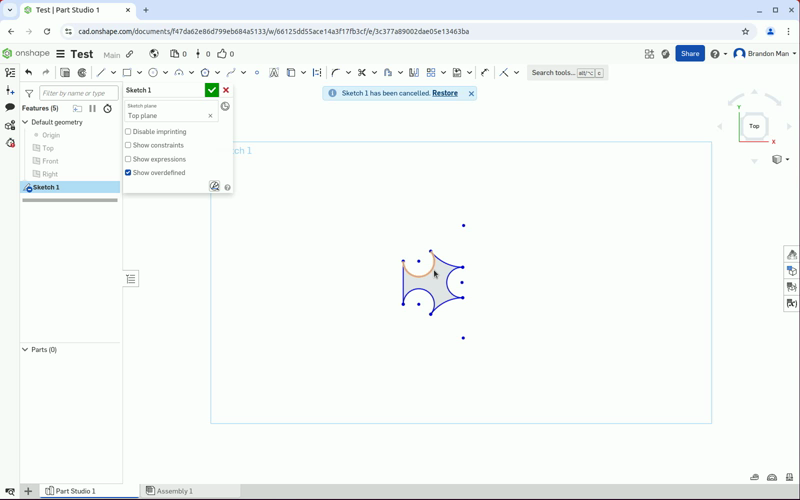
scroll(6)
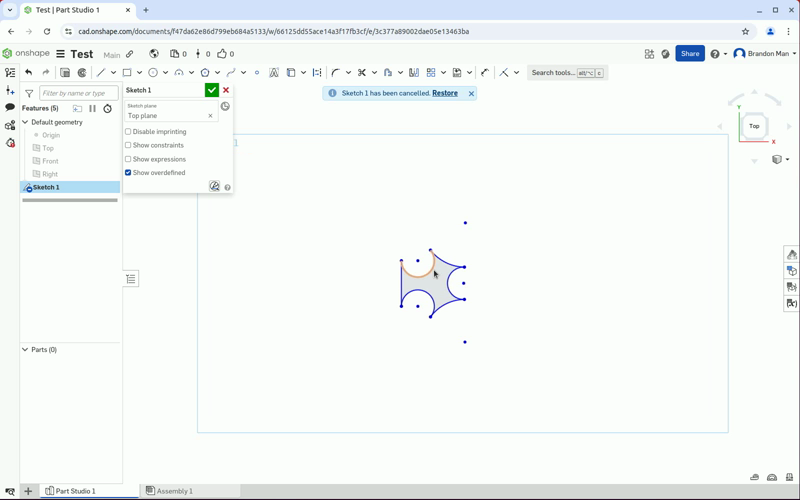
scroll(6)
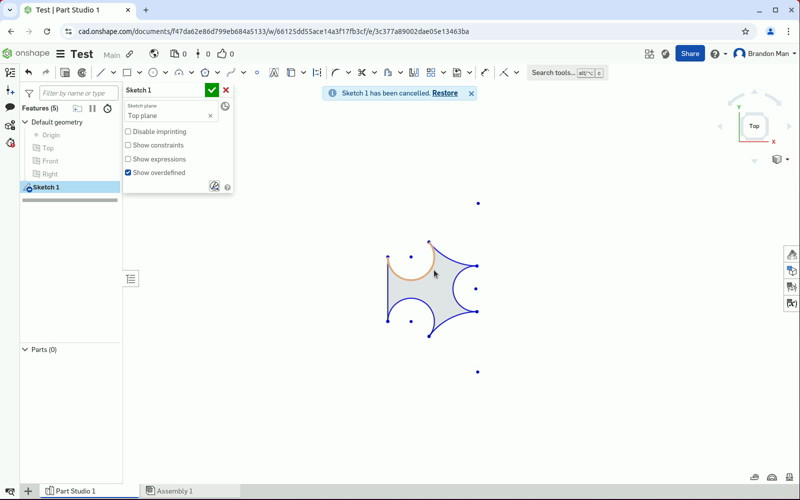
scroll(6)
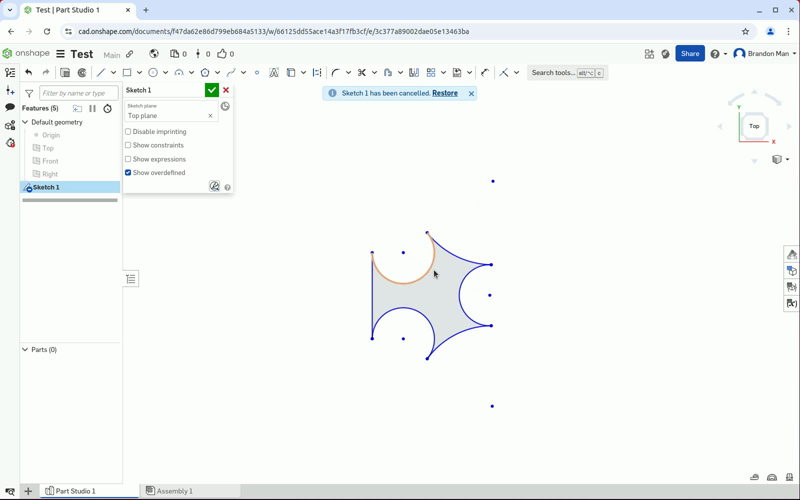
scroll(6)
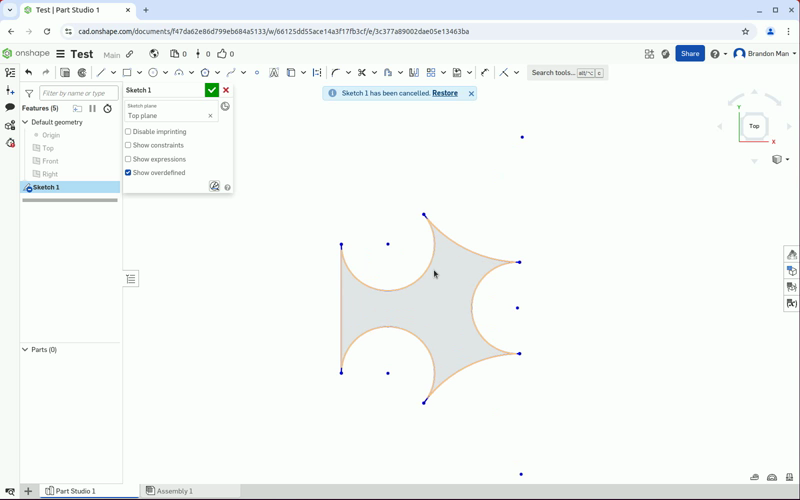
scroll(6)
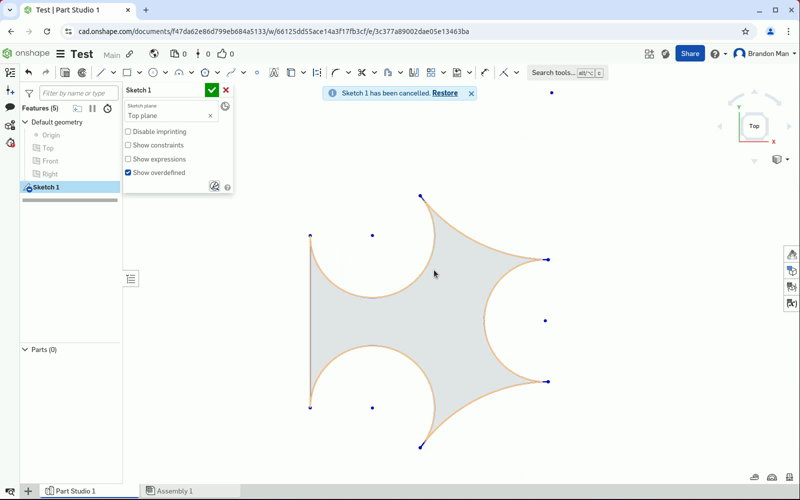
scroll(6)
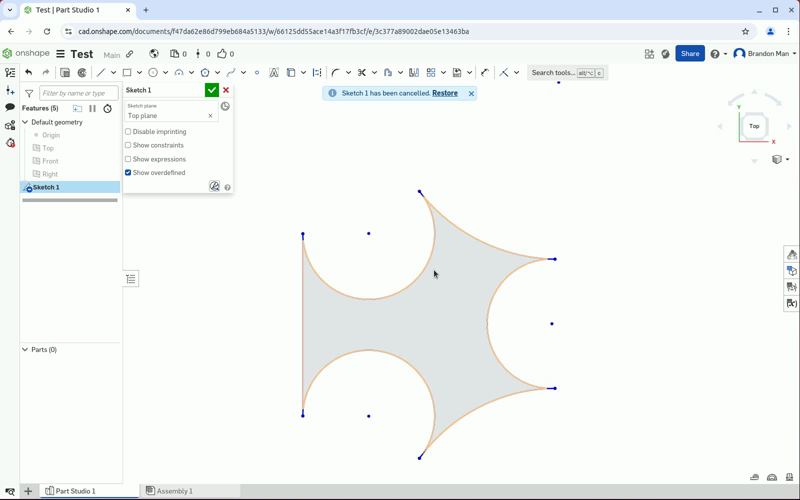
scroll(6)
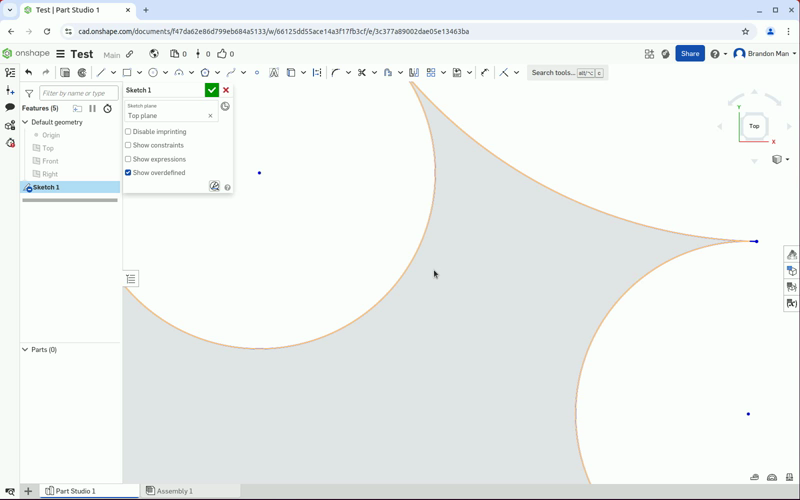
click(434, 269)
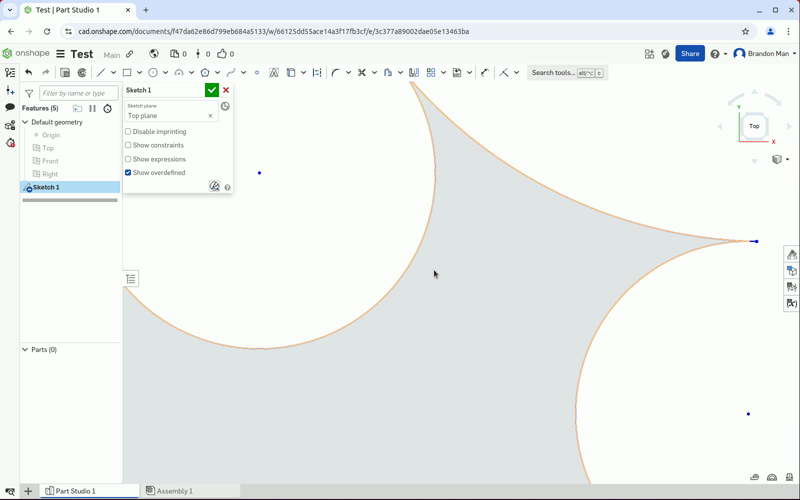
scroll(-6)
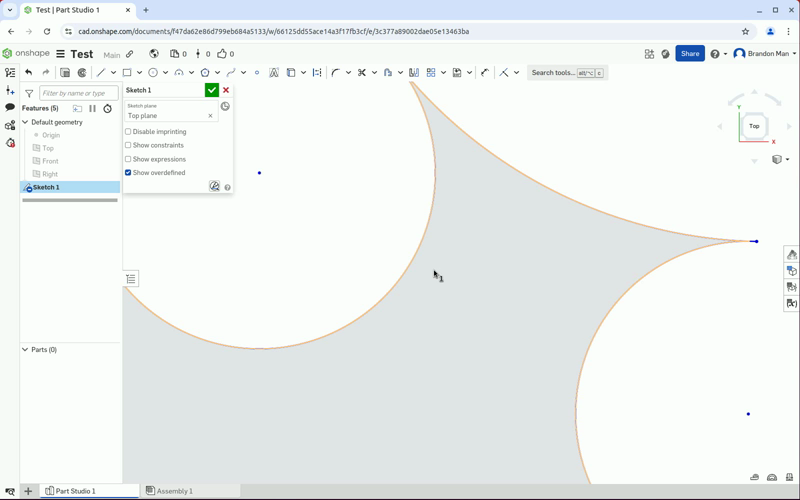
scroll(-6)
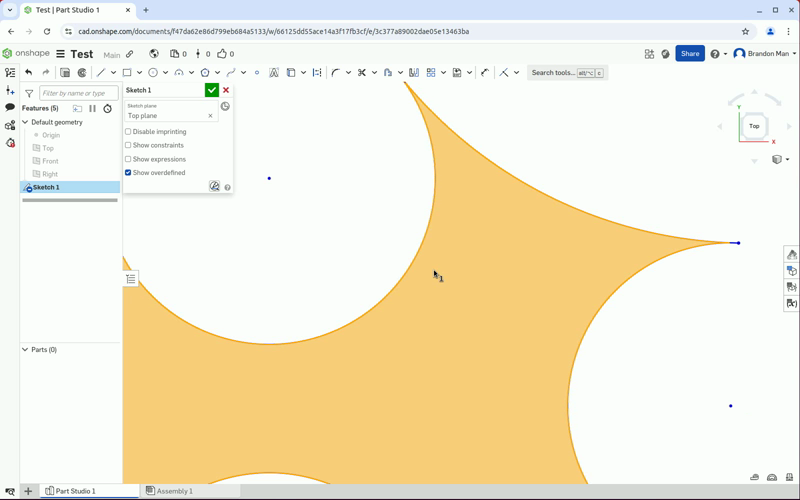
scroll(-6)
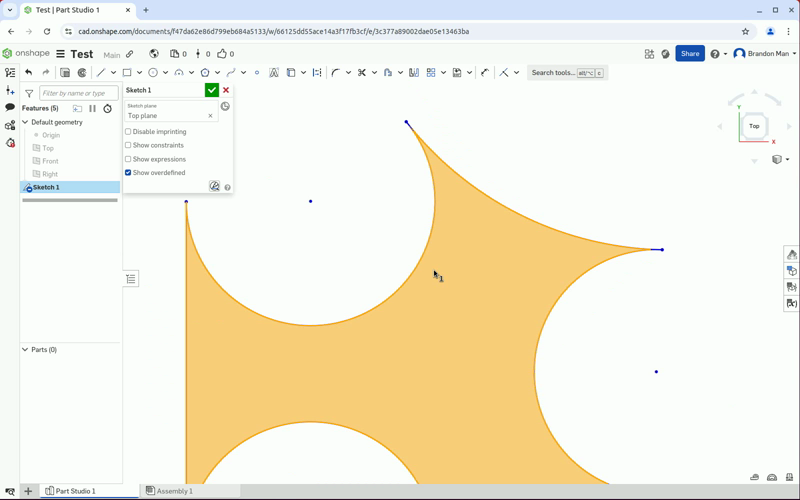
scroll(-6)
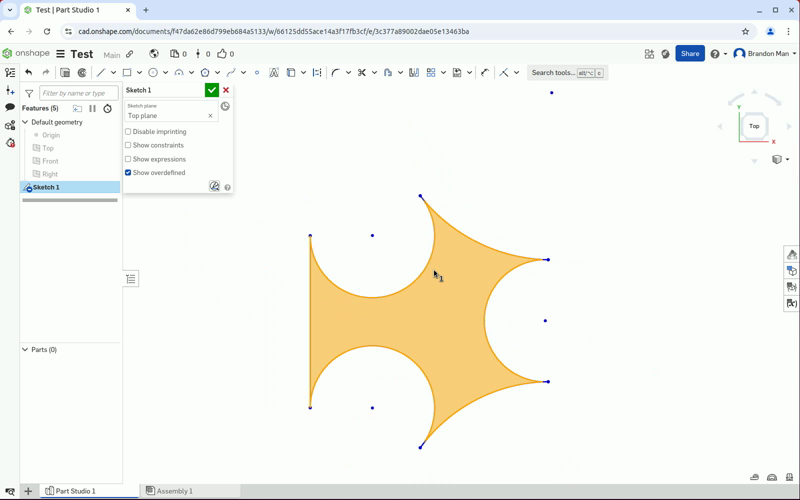
scroll(-6)
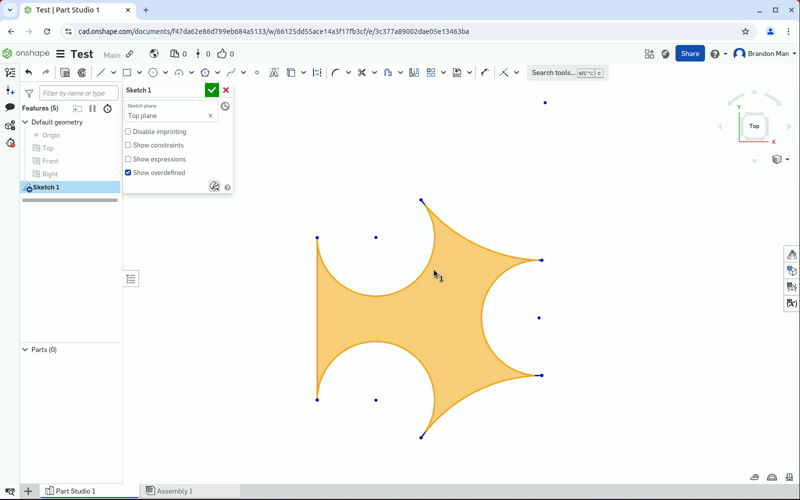
scroll(-6)
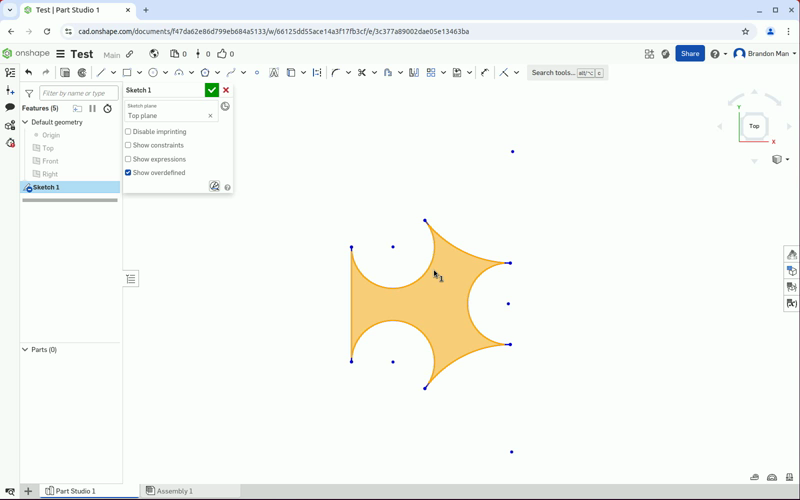
scroll(-6)
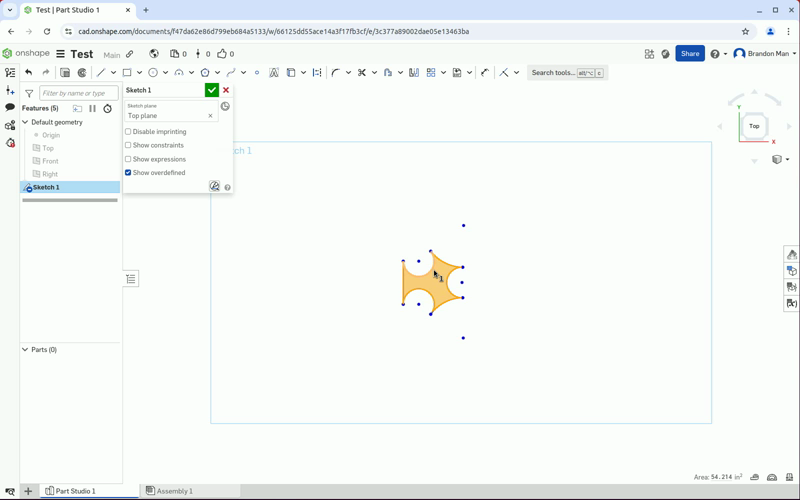
mouse_move(73, 352)
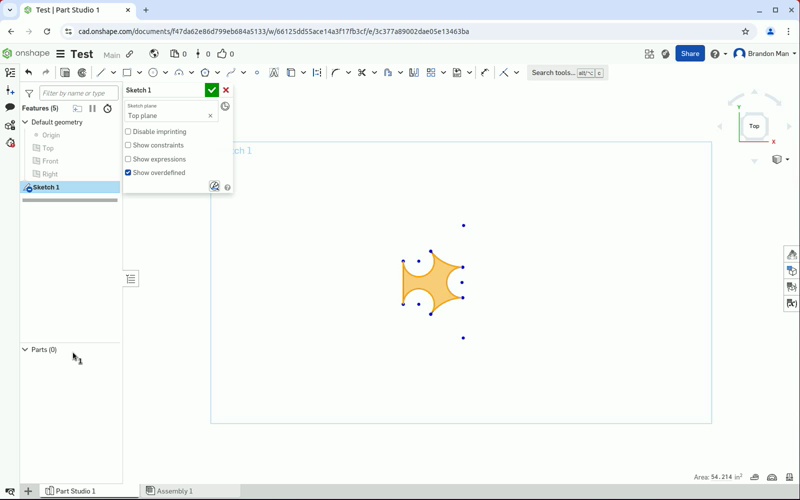
key(shift+y)
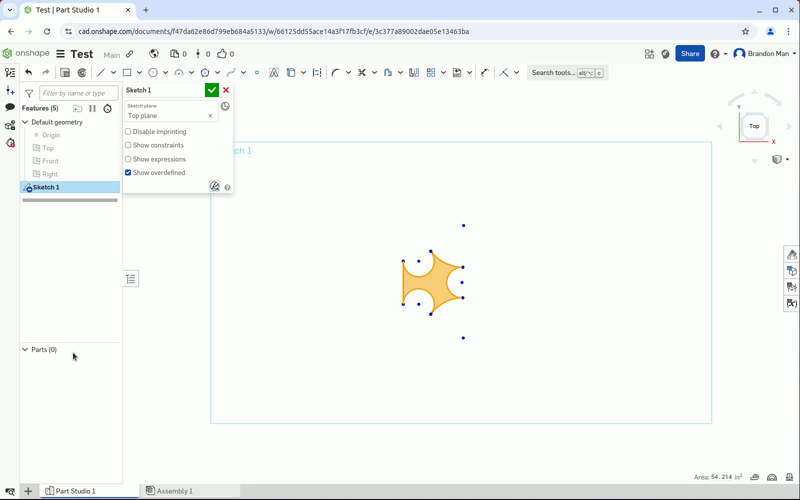
key(shift+e)
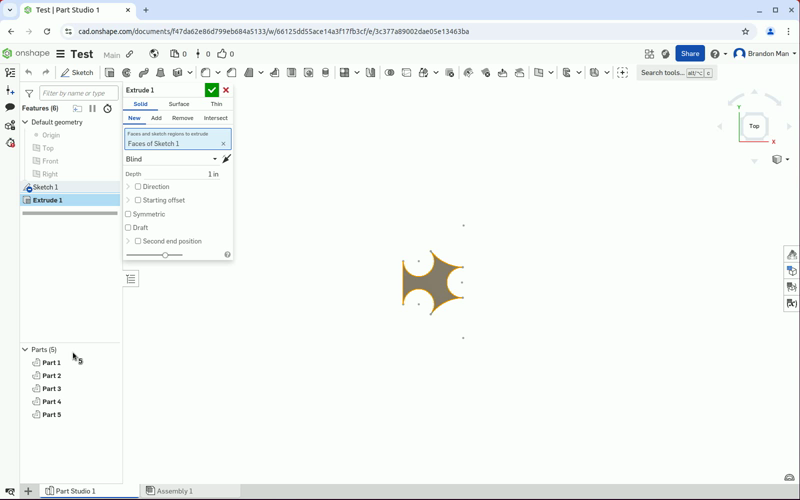
mouse_move(143, 106)
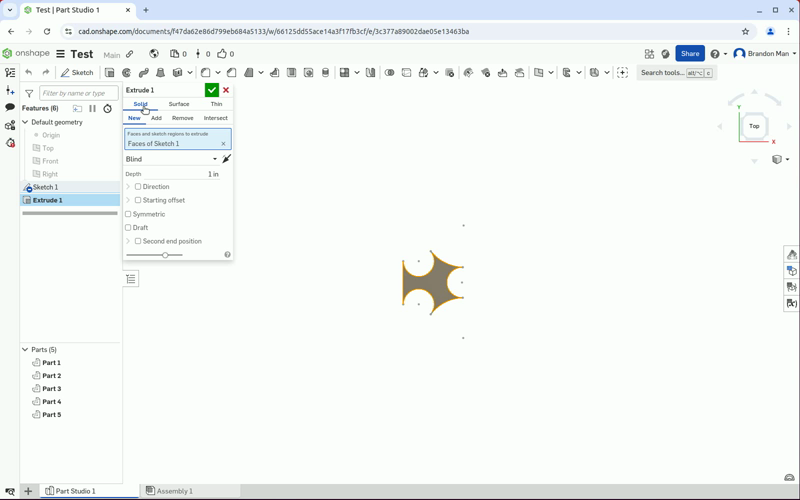
click(143, 106)
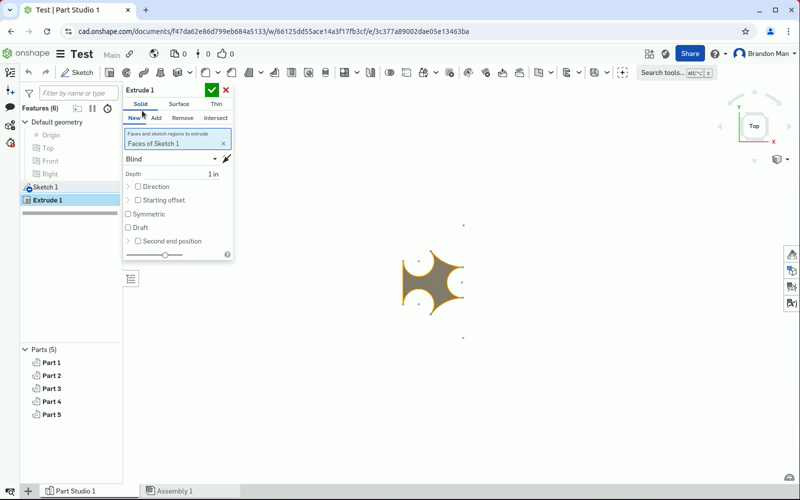
mouse_move(137, 120)
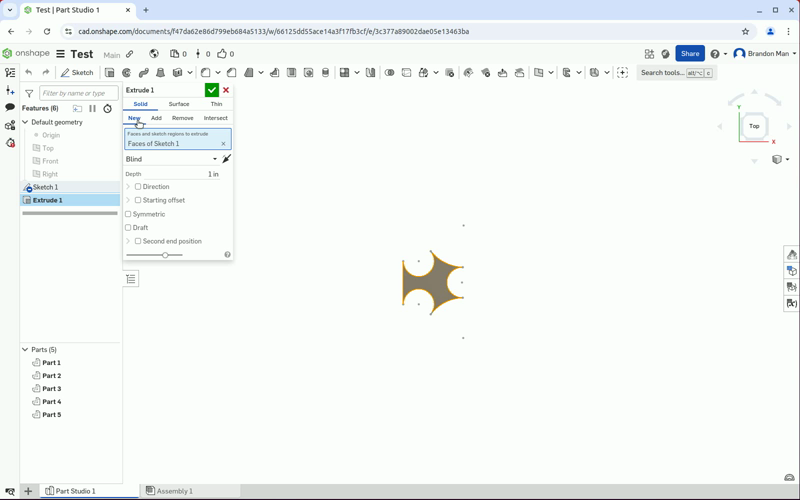
click(137, 120)
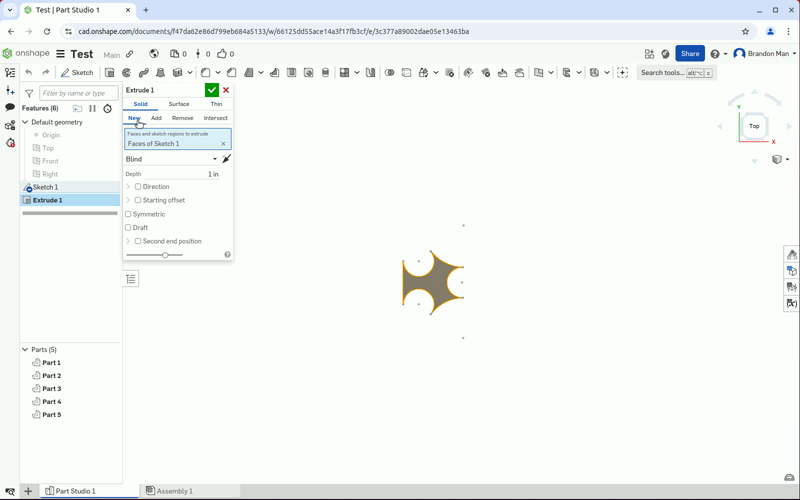
key(tab, 4)
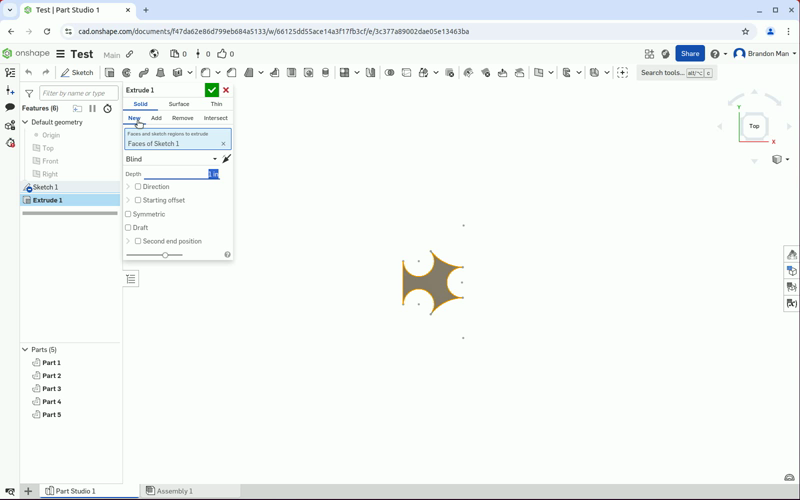
text(1.685)
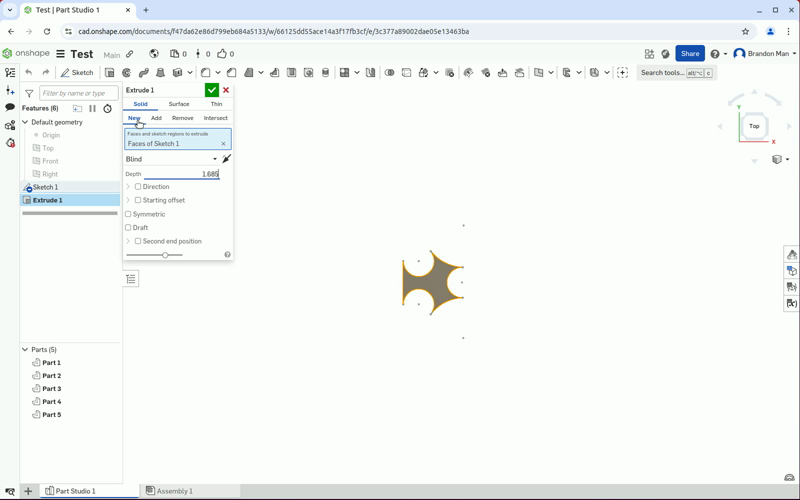
key(enter)
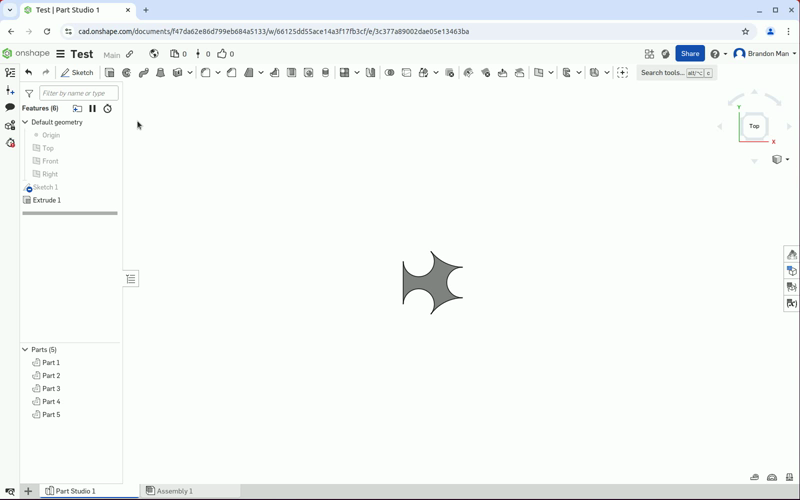
key(shift+h)
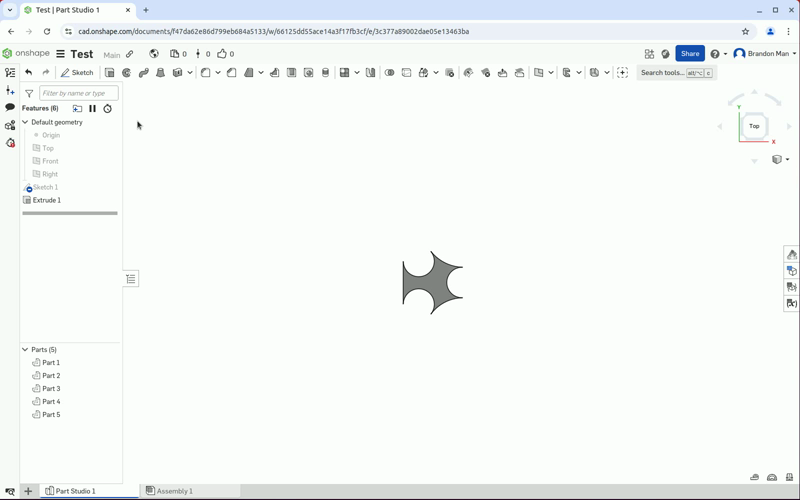
key(shift+h)
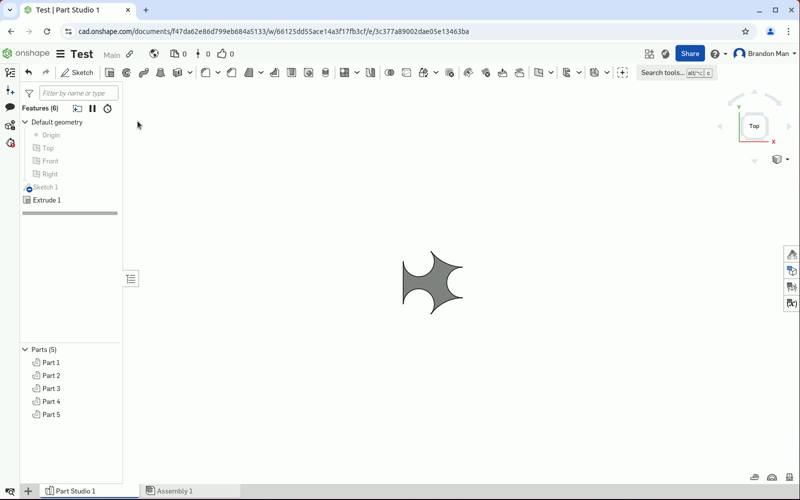
mouse_move(73, 189)
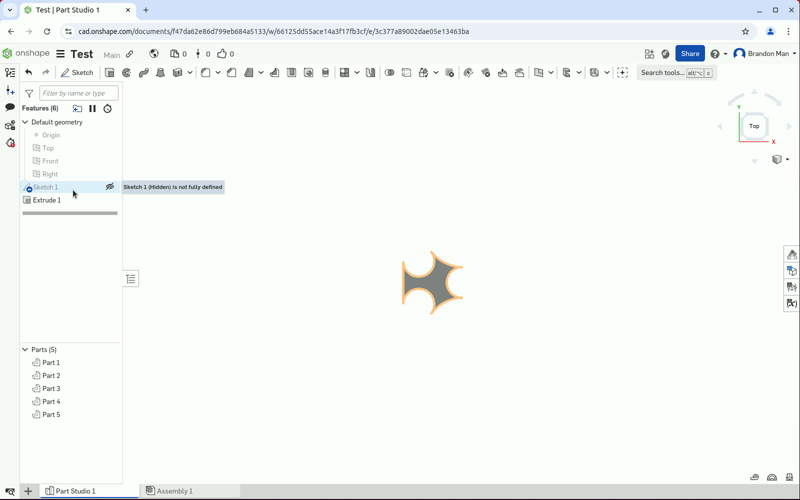
click(73, 189)
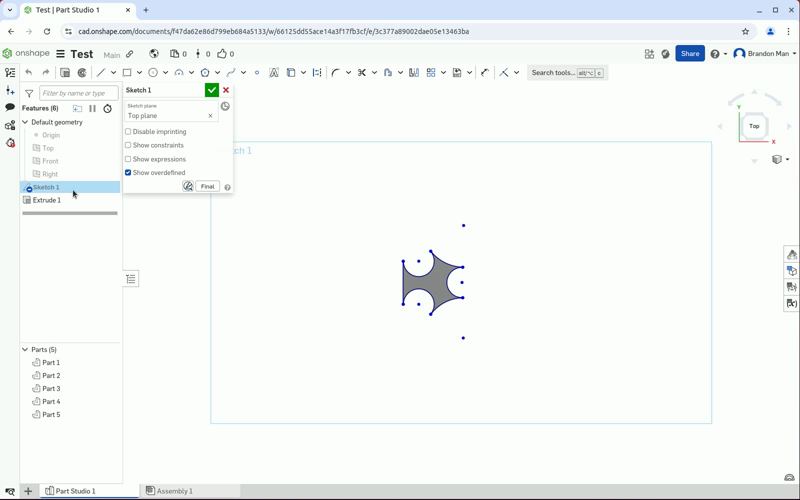
mouse_move(229, 92)
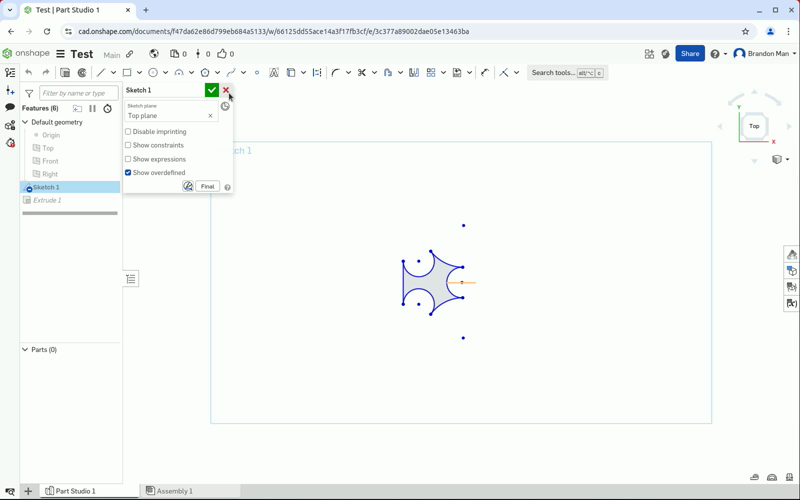
click(229, 92)
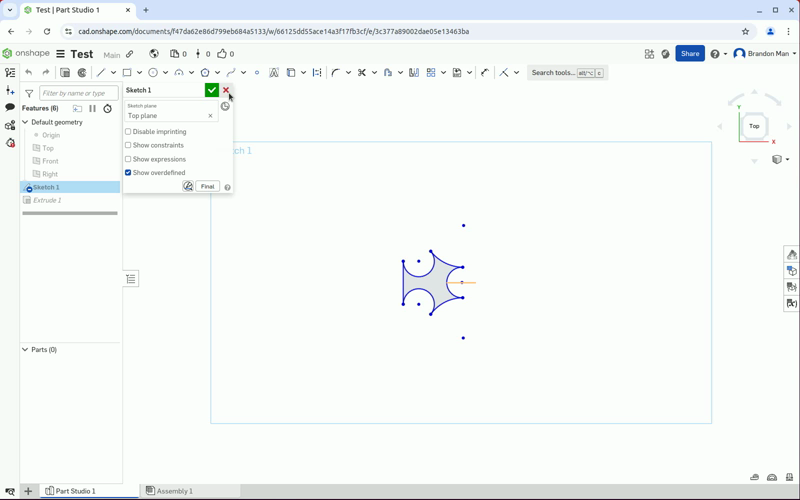
key(shift+s)
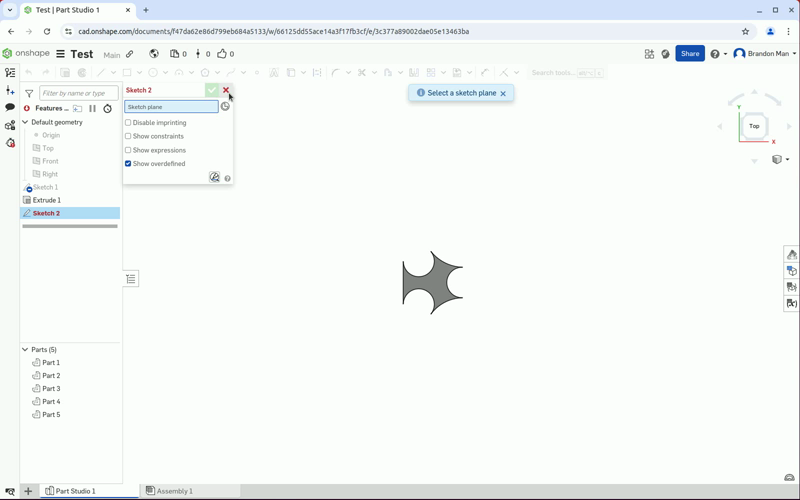
mouse_move(73, 150)
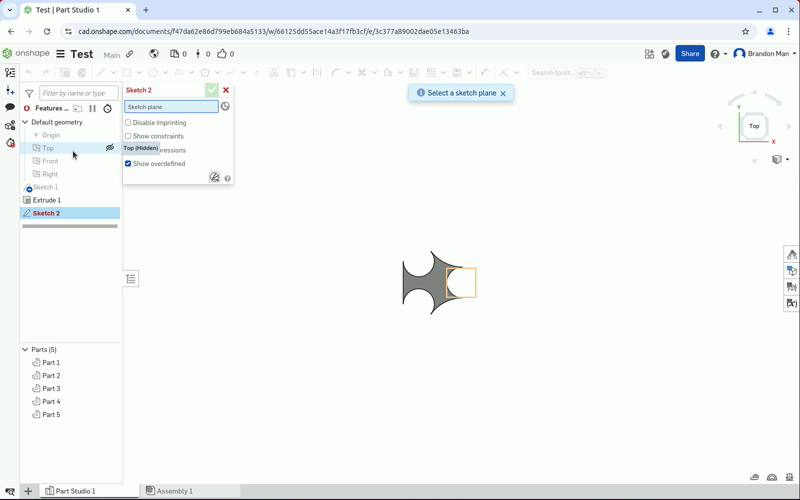
click(73, 150)
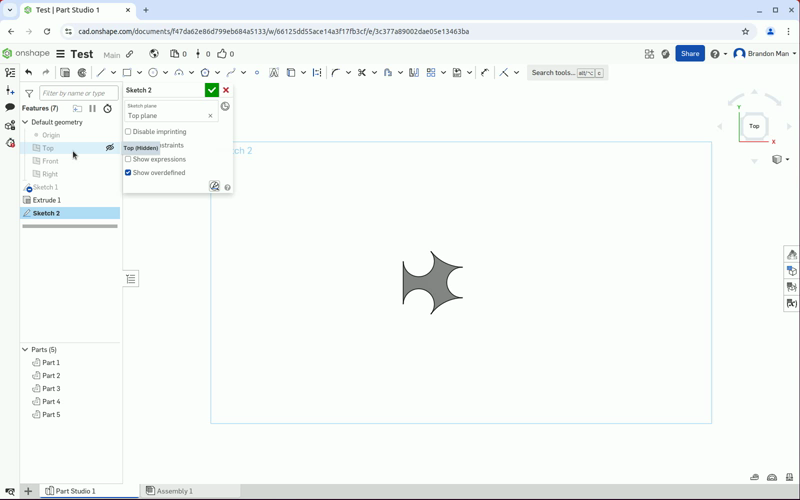
mouse_move(73, 352)
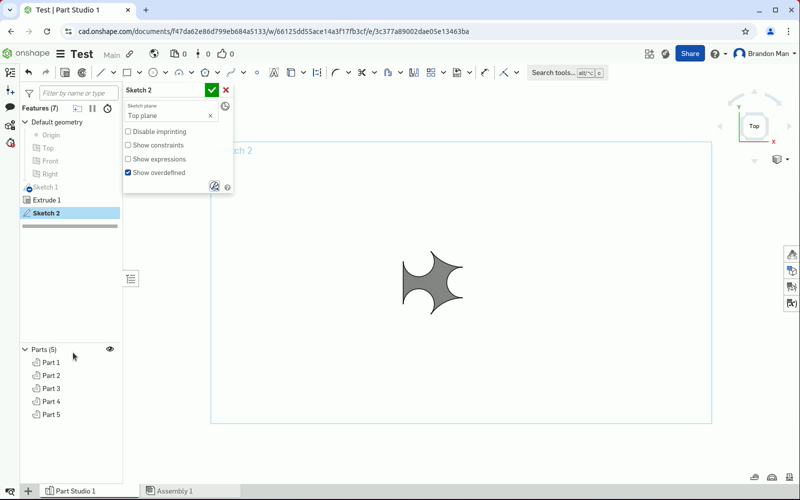
key(y)
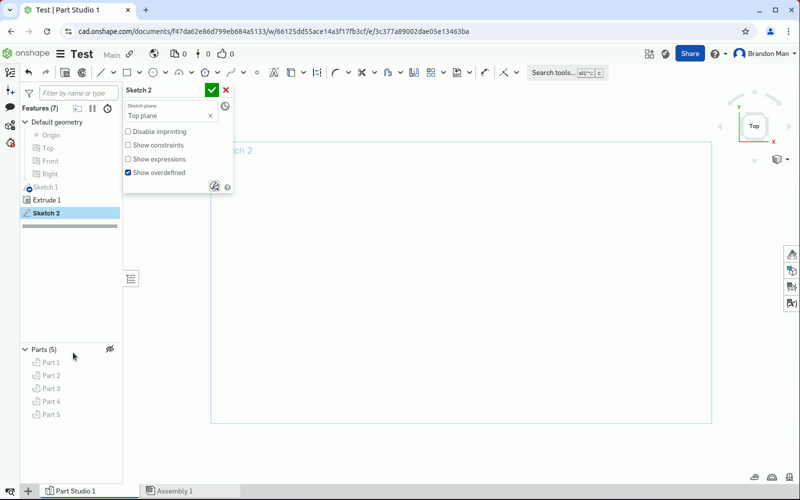
key(c)
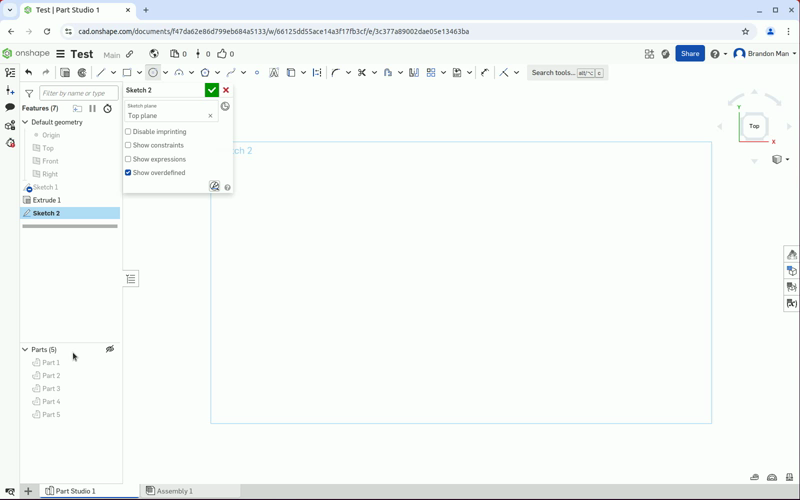
key_down(shift)
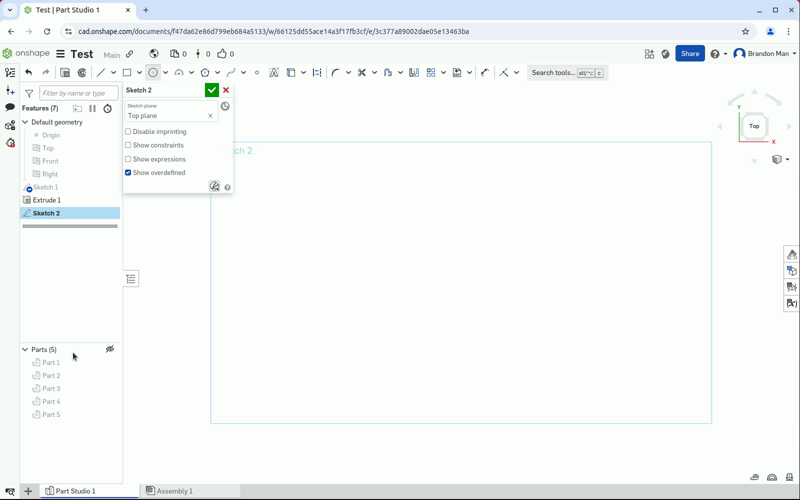
mouse_move(419, 261)
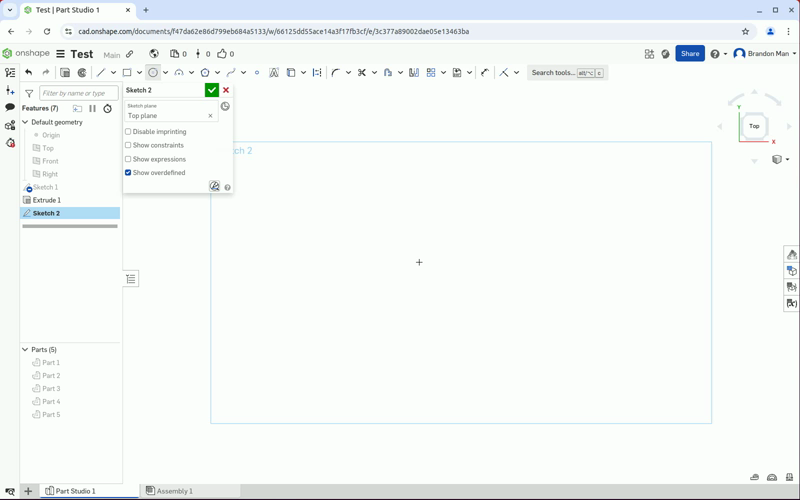
click(419, 261)
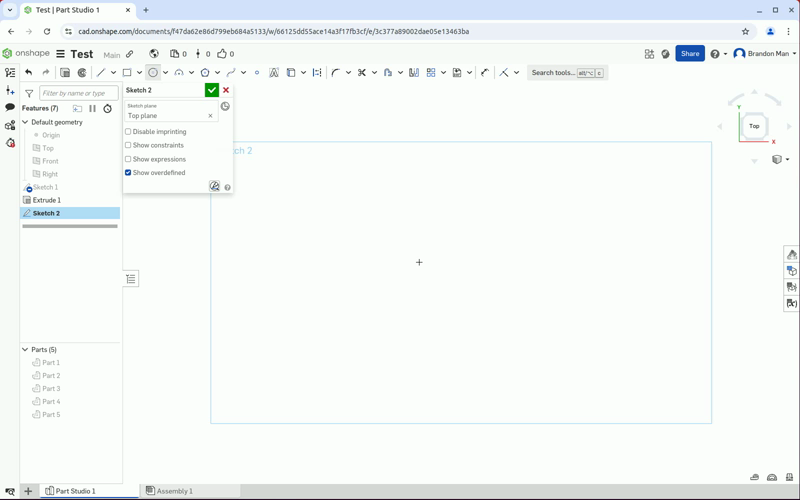
key_up(shift)
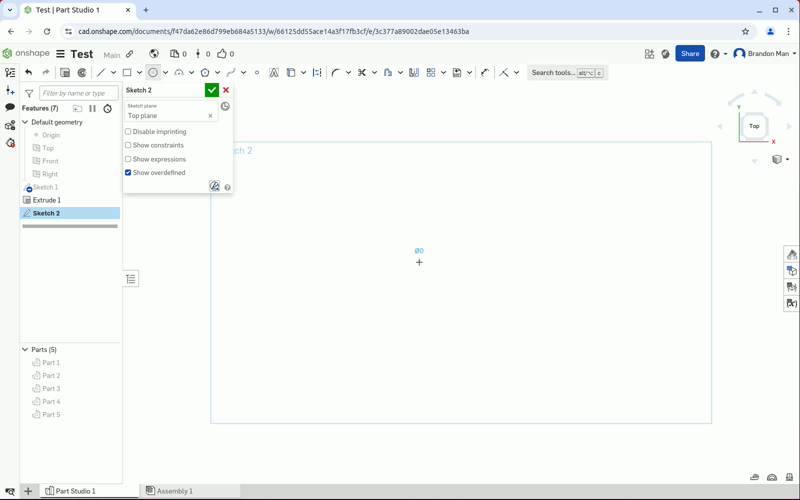
mouse_move(434, 261)
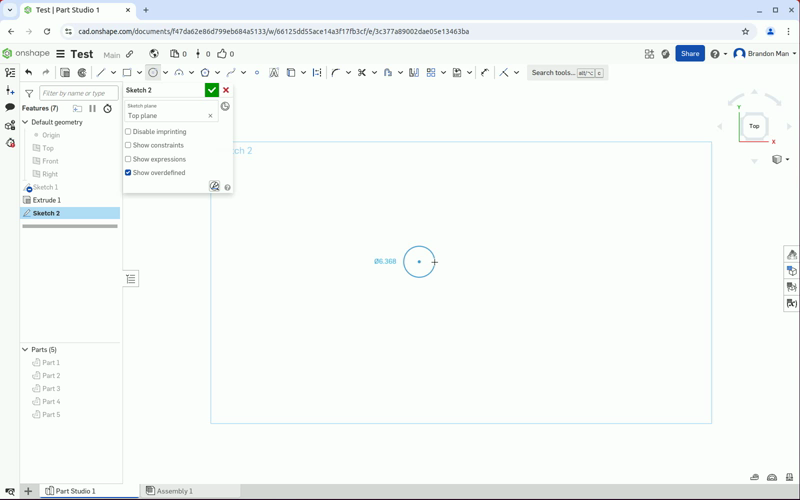
click(434, 261)
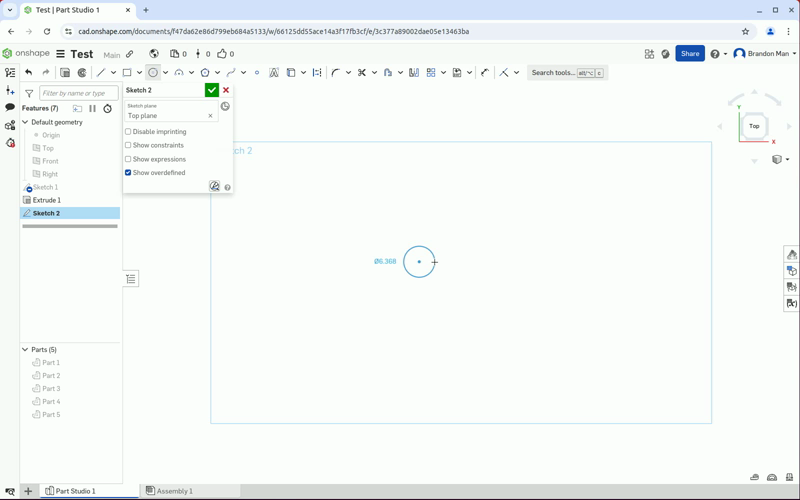
key(esc)
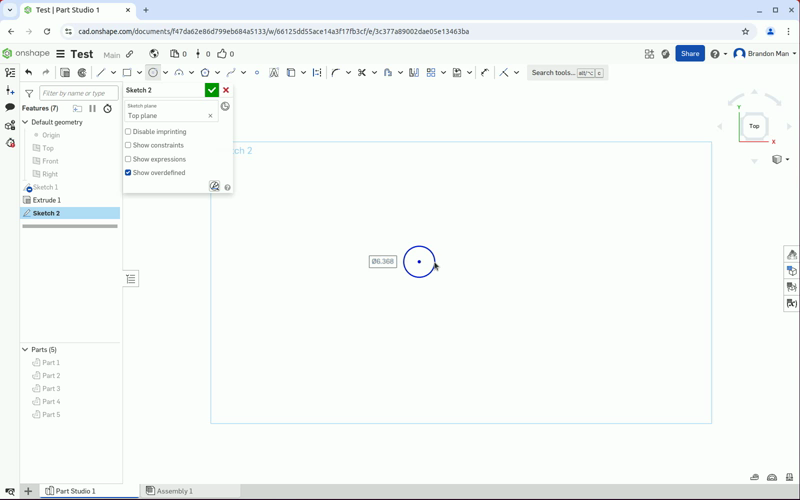
key(c)
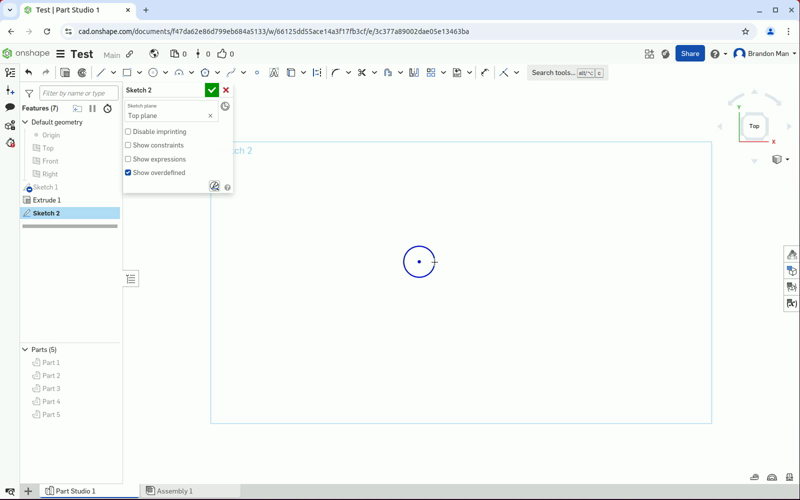
key_down(shift)
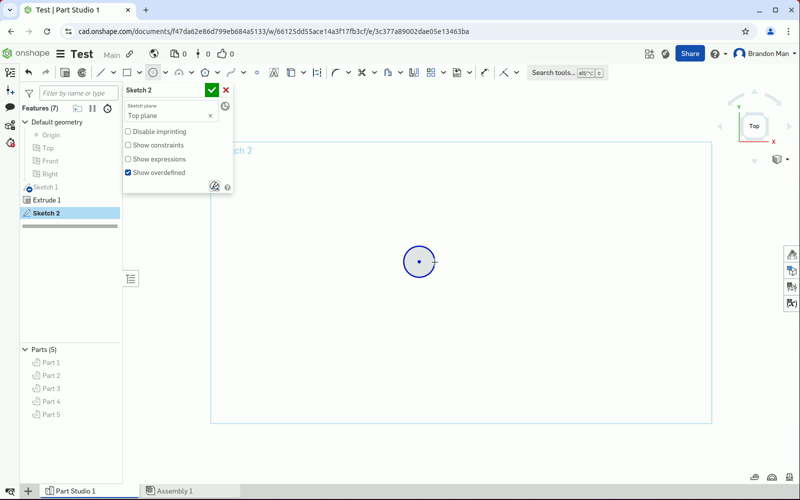
mouse_move(419, 261)
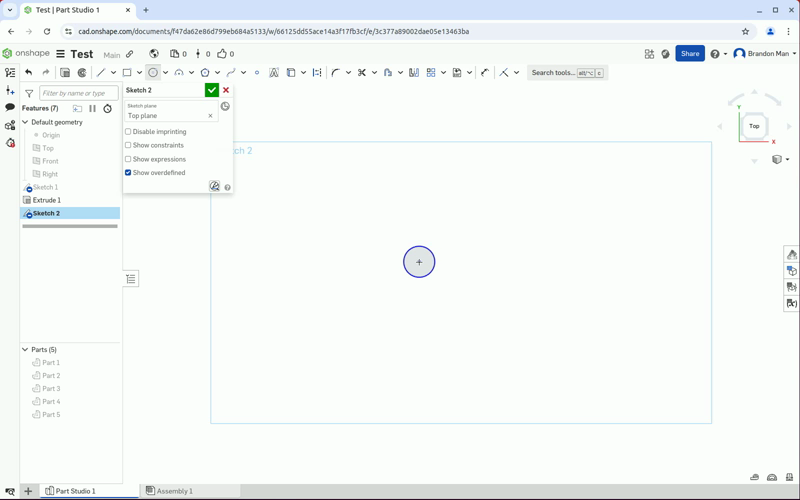
click(419, 261)
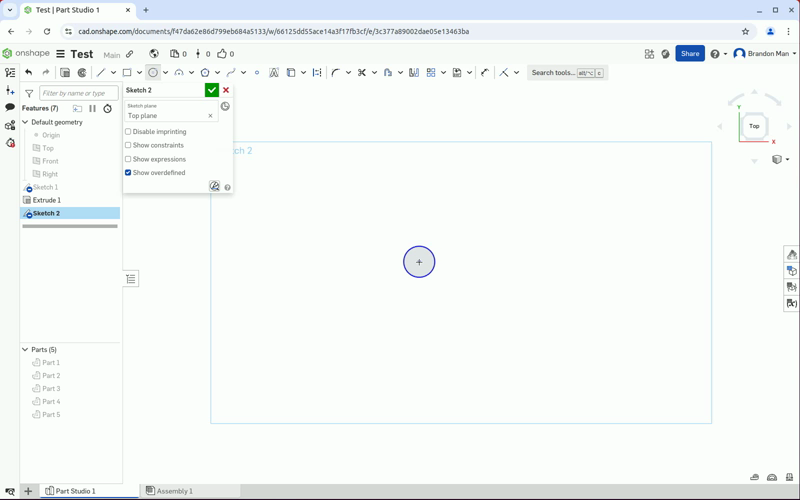
key_up(shift)
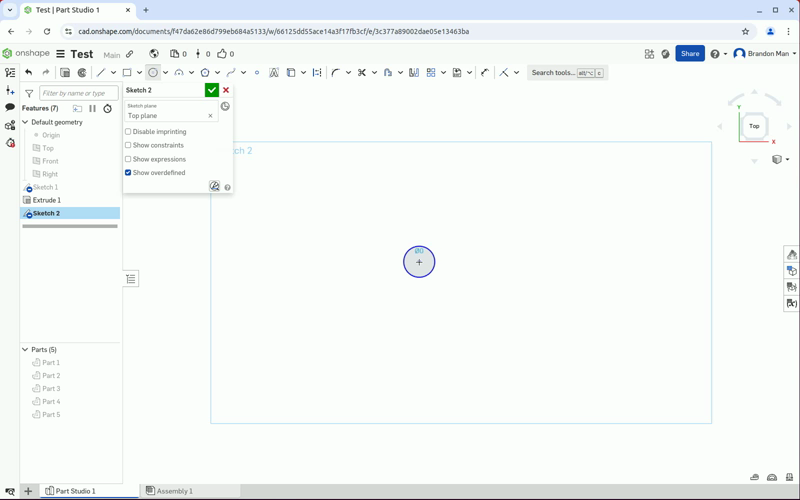
mouse_move(424, 261)
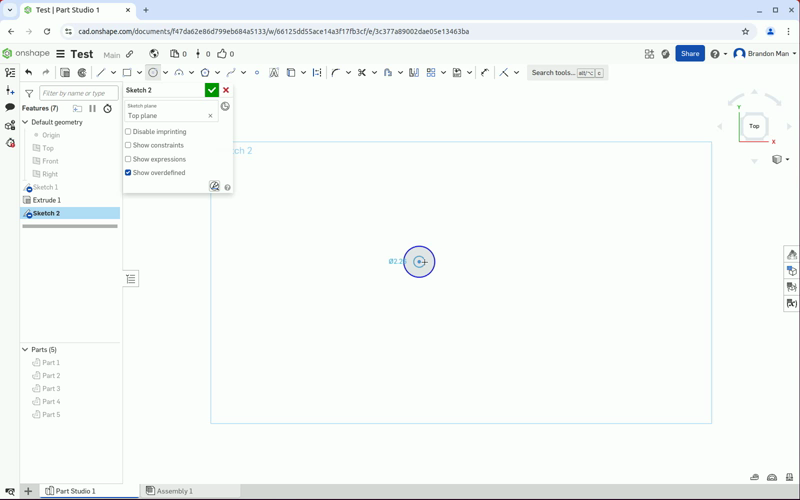
click(424, 261)
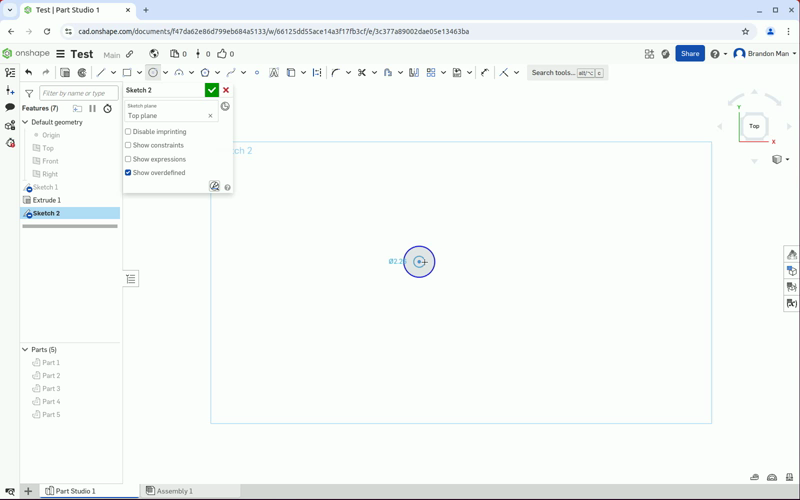
key(esc)
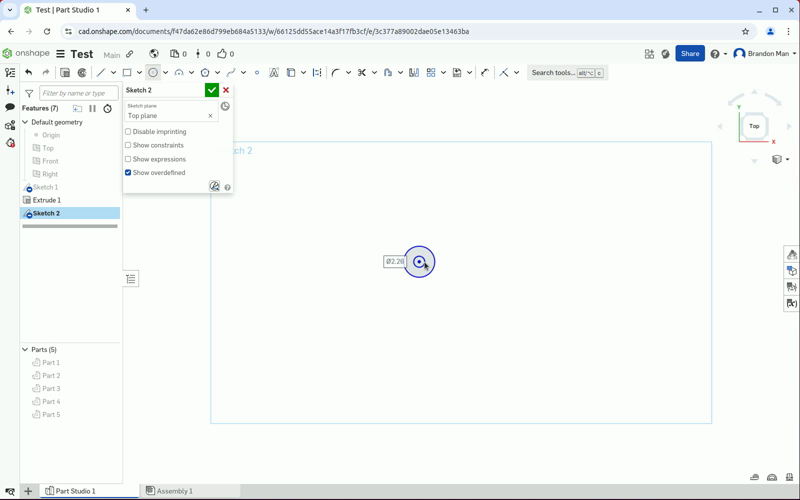
mouse_move(410, 254)
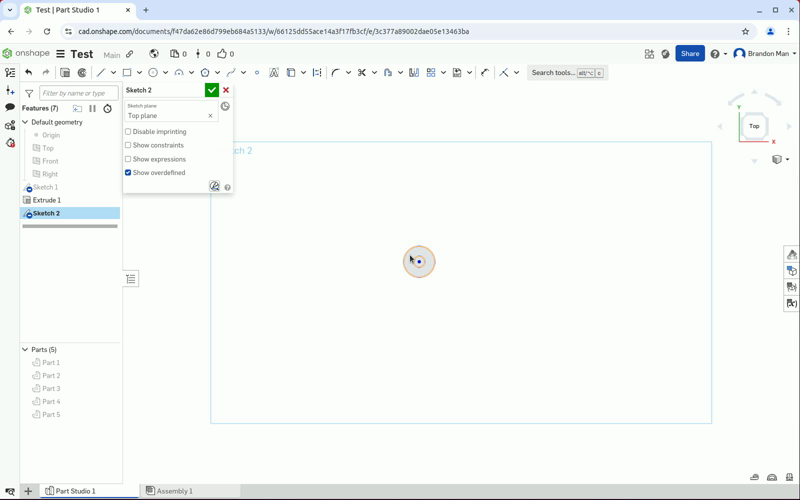
scroll(6)
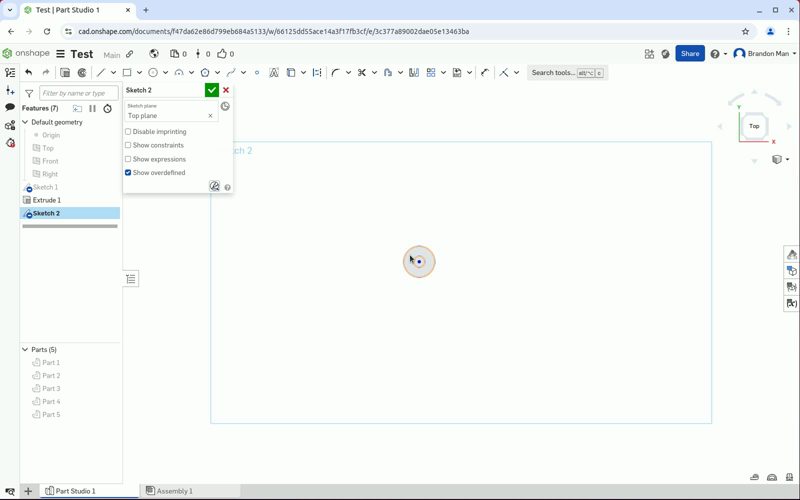
scroll(6)
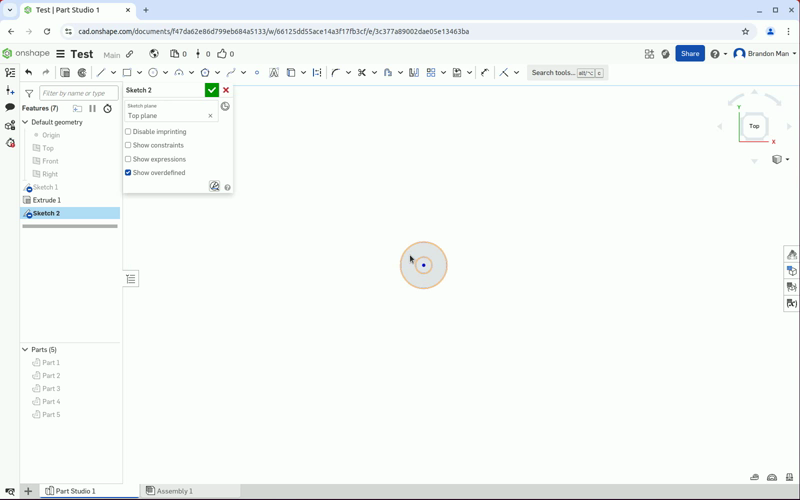
scroll(6)
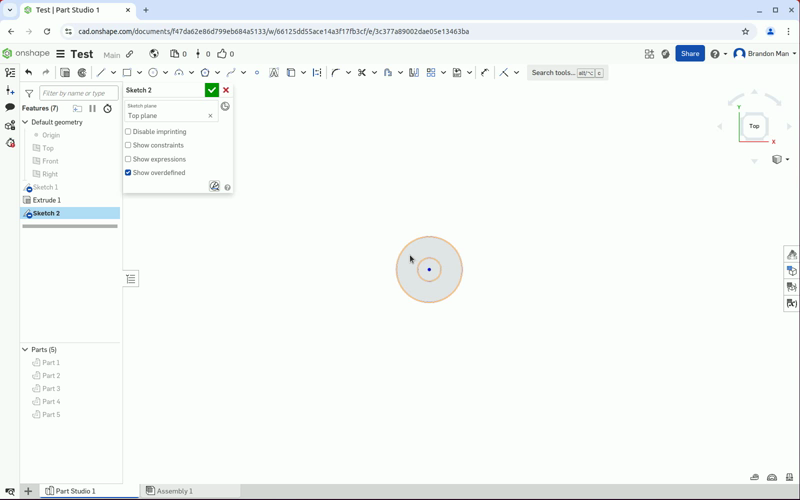
scroll(6)
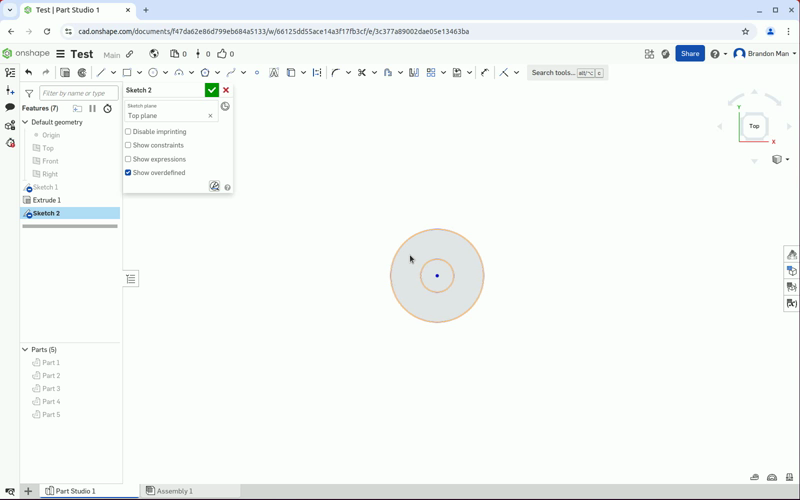
scroll(6)
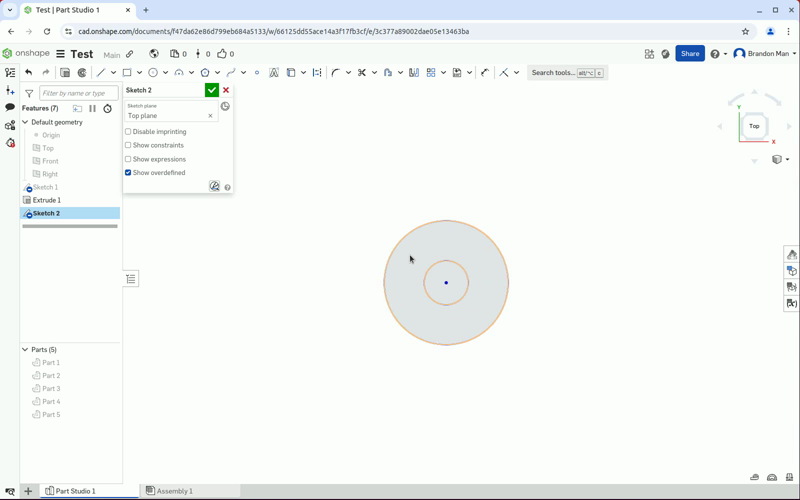
scroll(6)
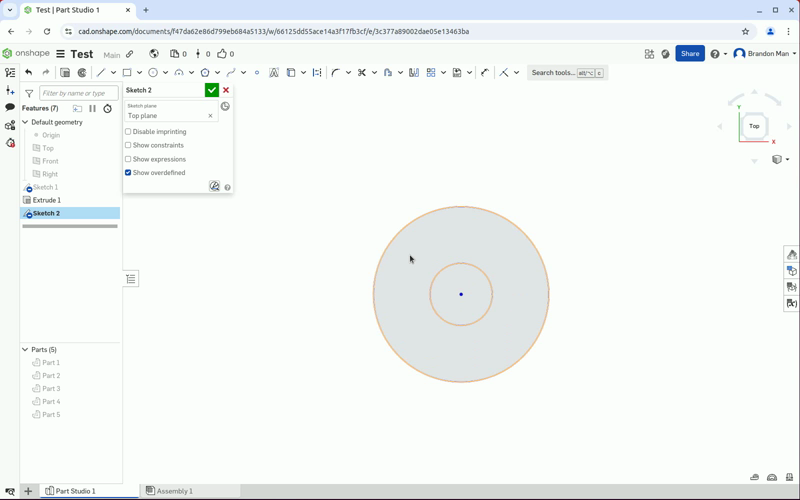
scroll(6)
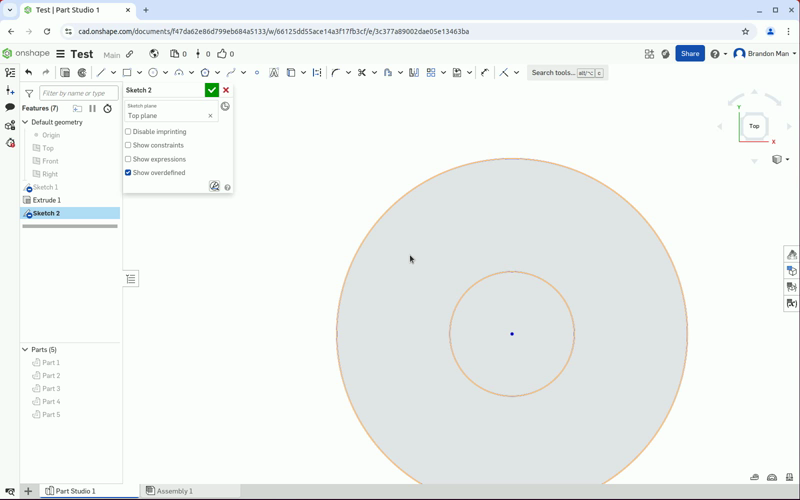
click(410, 254)
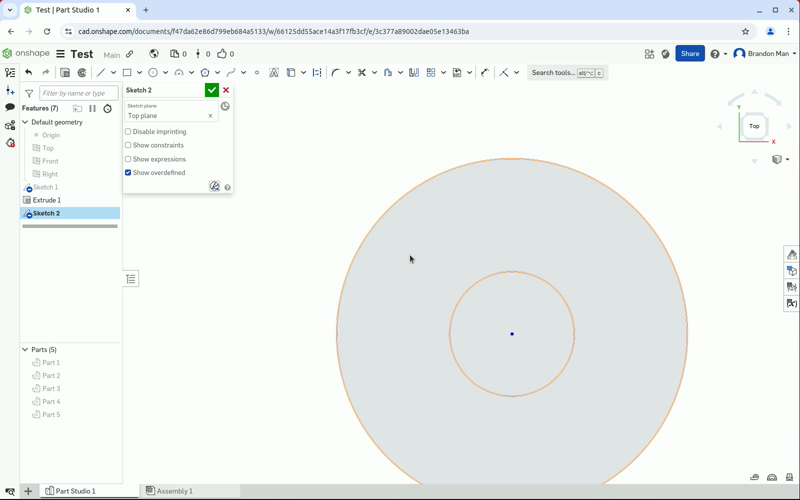
scroll(-6)
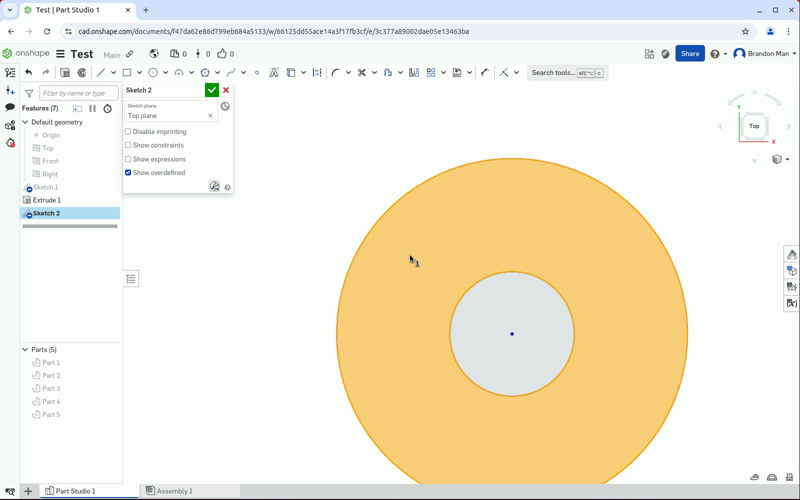
scroll(-6)
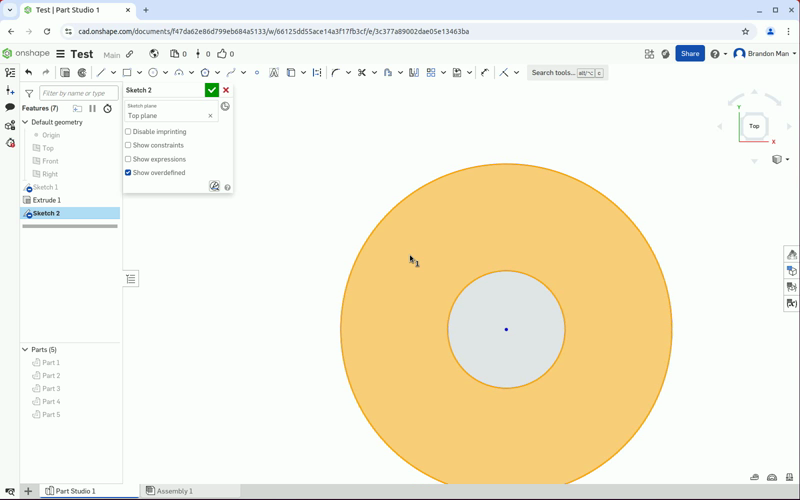
scroll(-6)
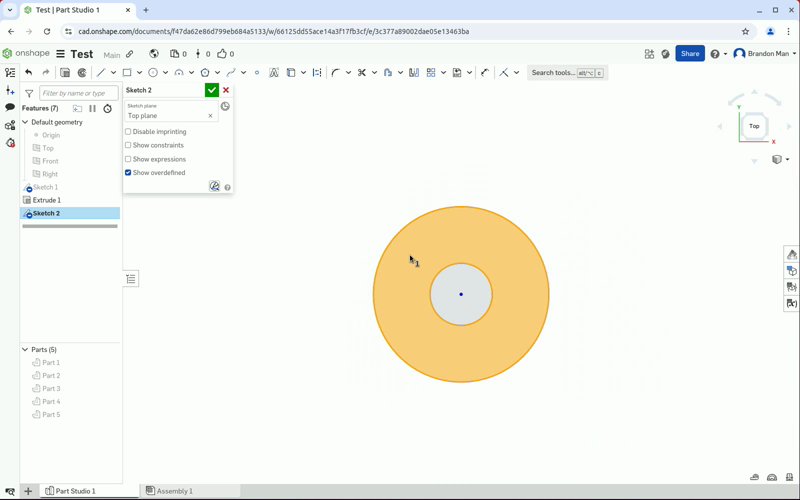
scroll(-6)
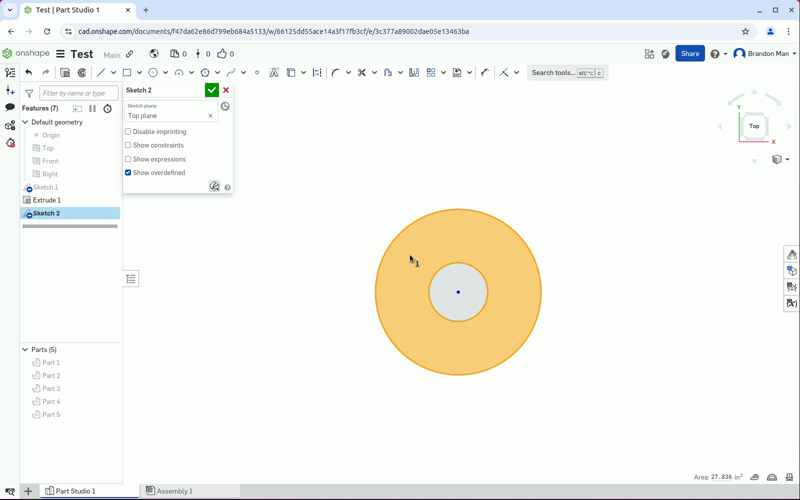
scroll(-6)
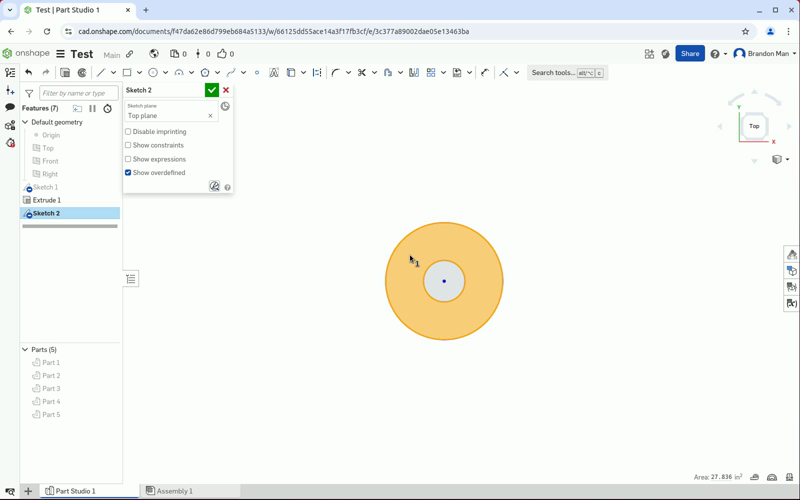
scroll(-6)
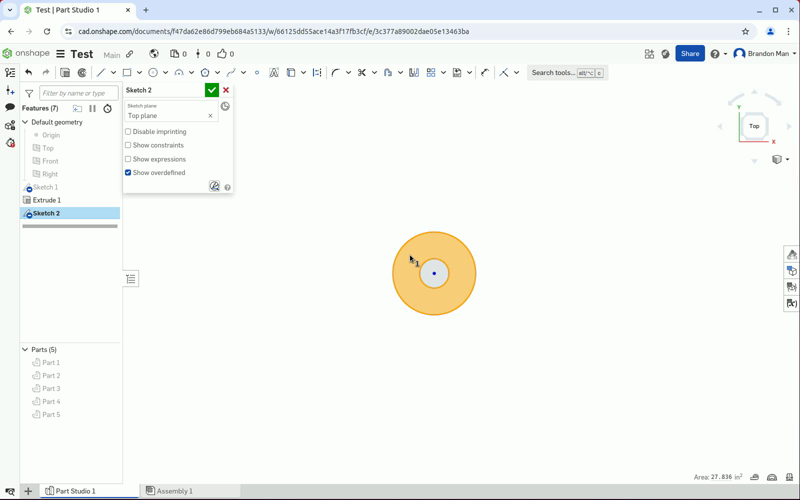
scroll(-6)
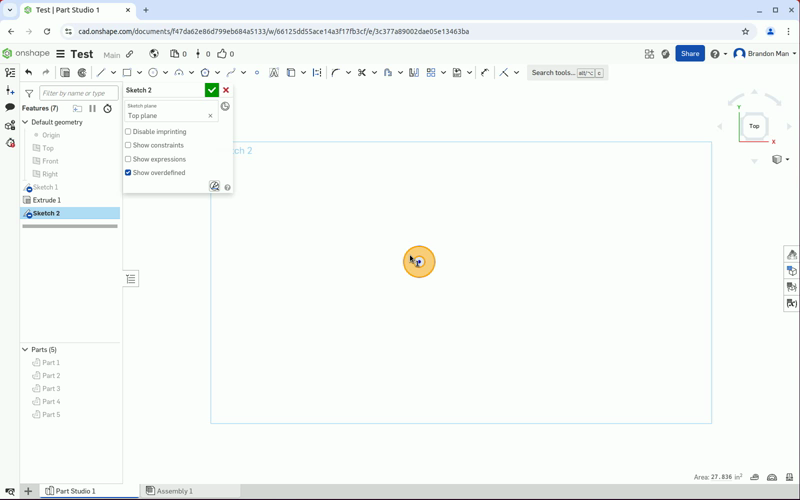
mouse_move(73, 352)
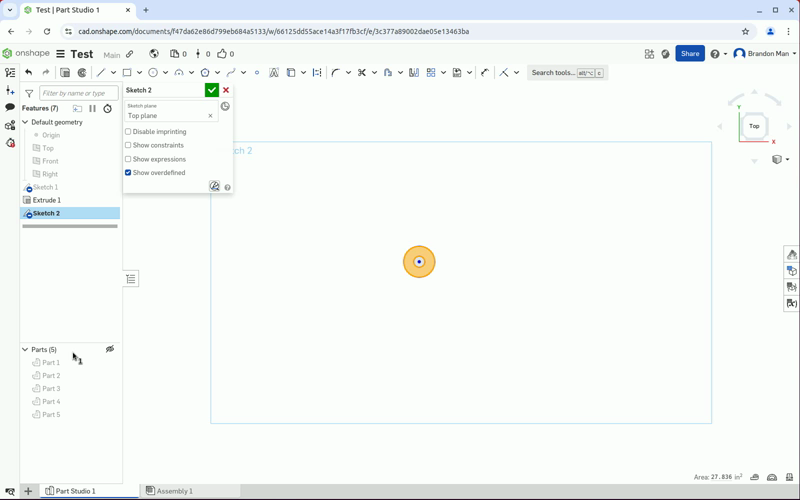
key(shift+y)
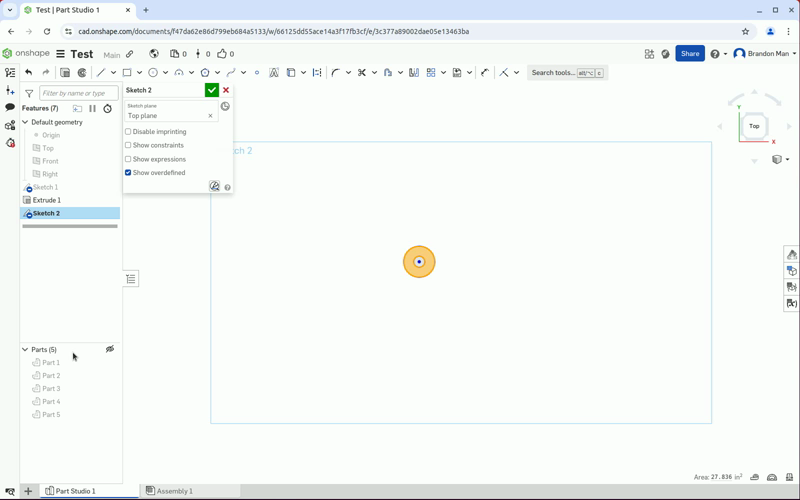
key(shift+e)
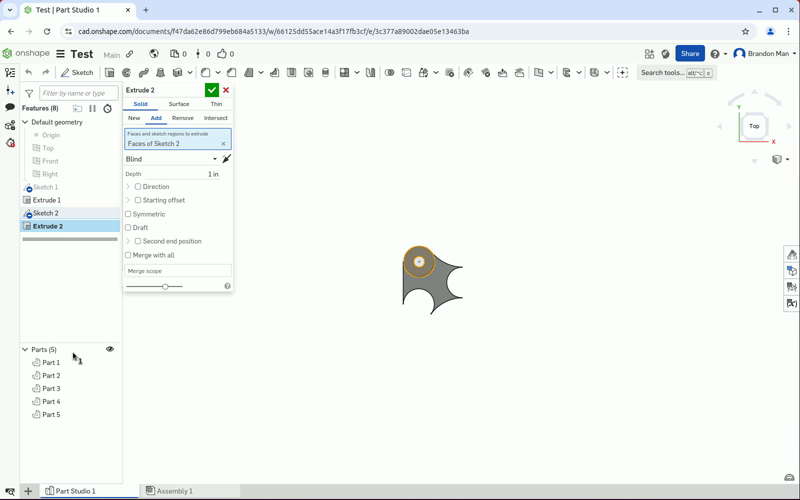
mouse_move(143, 106)
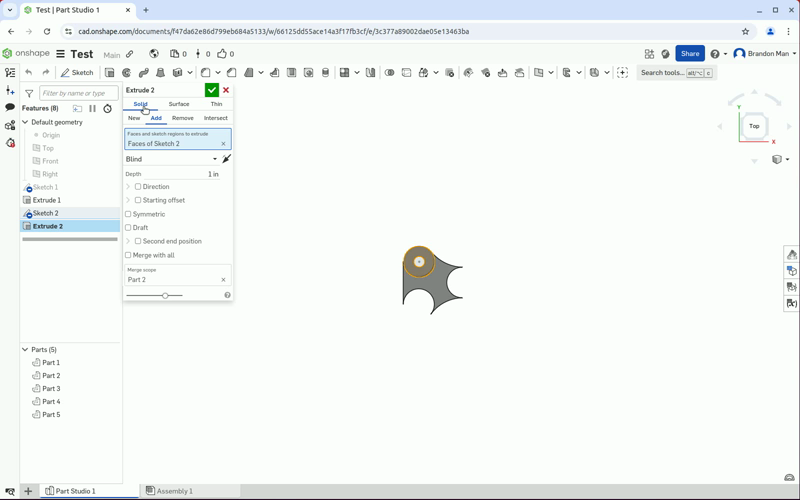
click(143, 106)
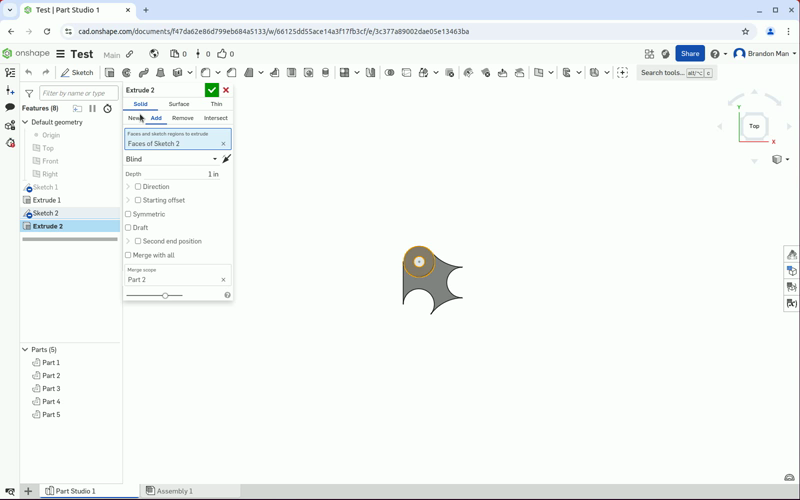
mouse_move(137, 120)
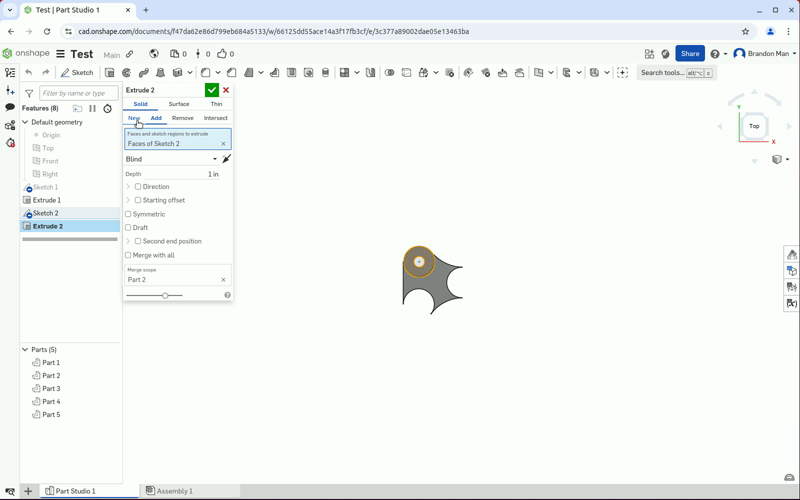
click(137, 120)
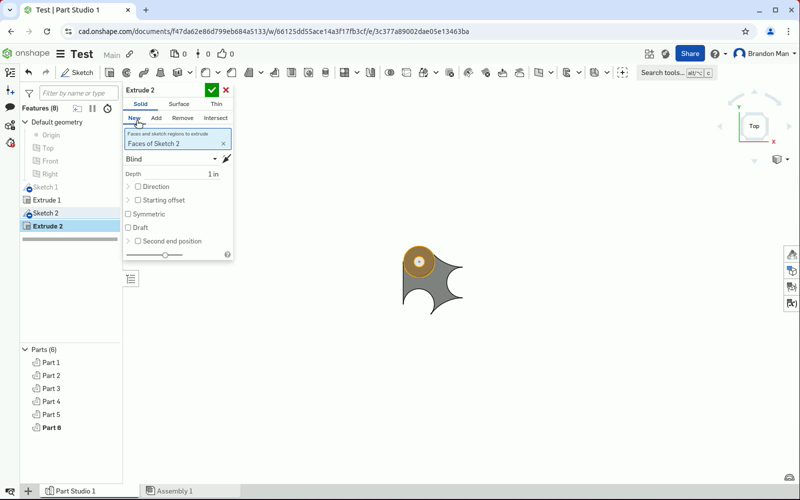
key(tab, 4)
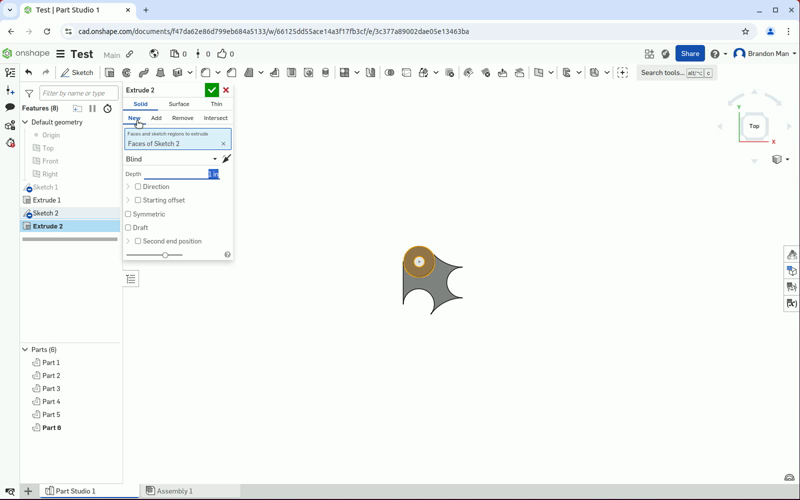
text(1.685)
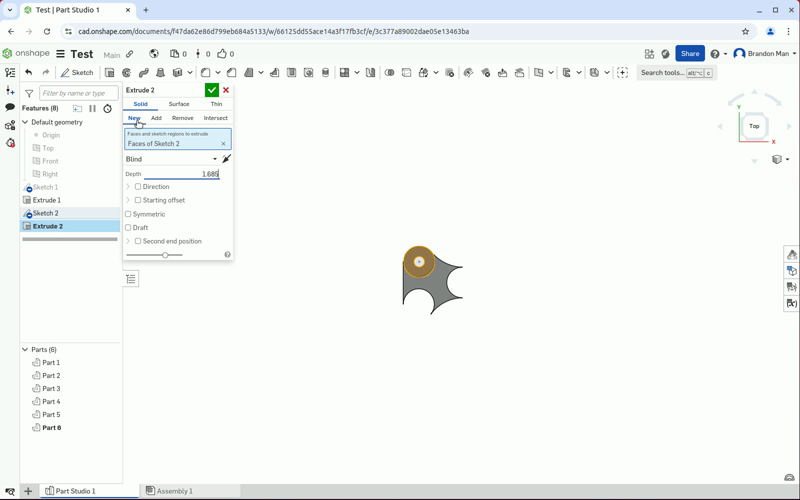
key(enter)
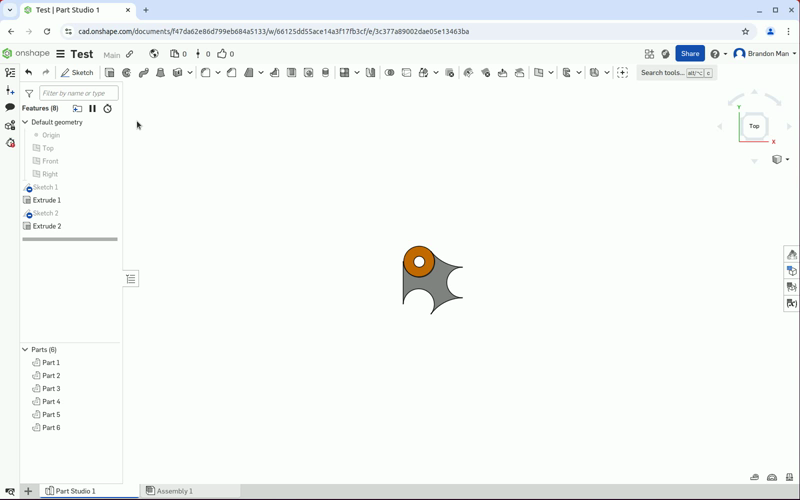
key(shift+h)
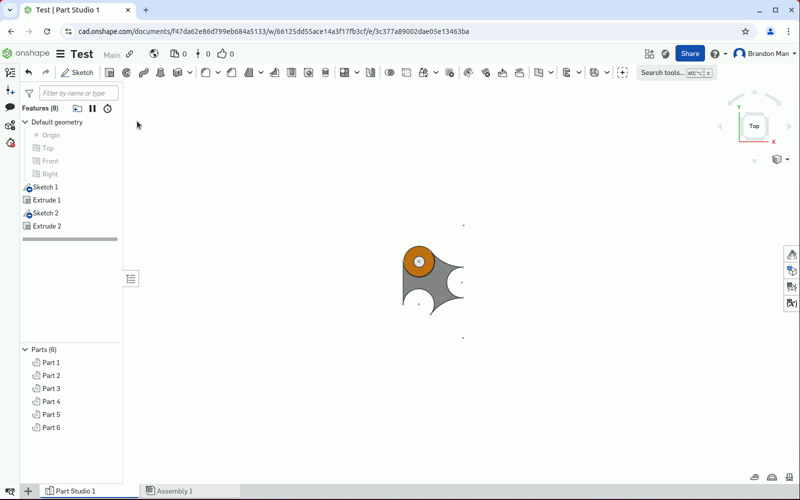
key(shift+h)
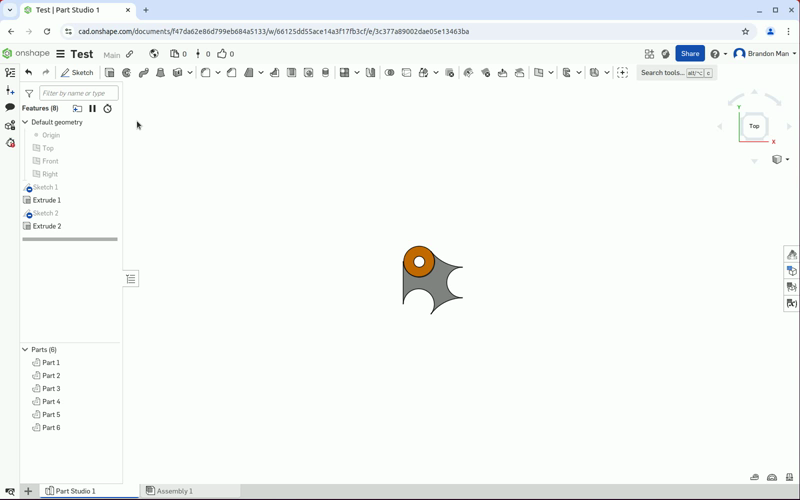
mouse_move(73, 189)
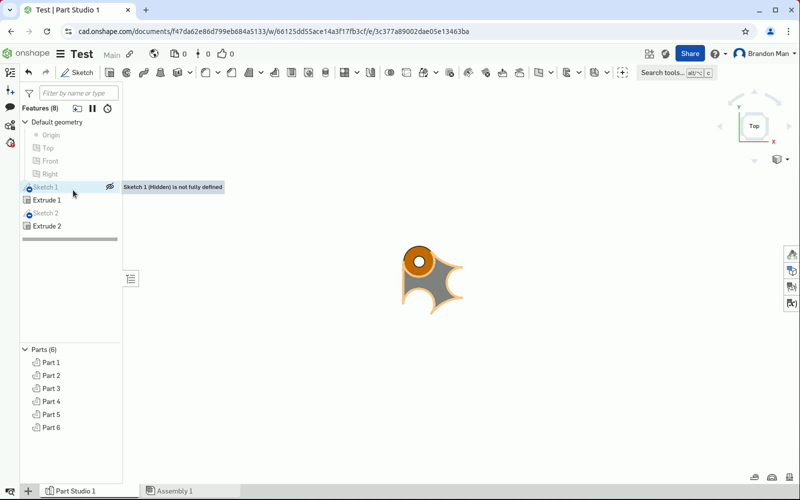
click(73, 189)
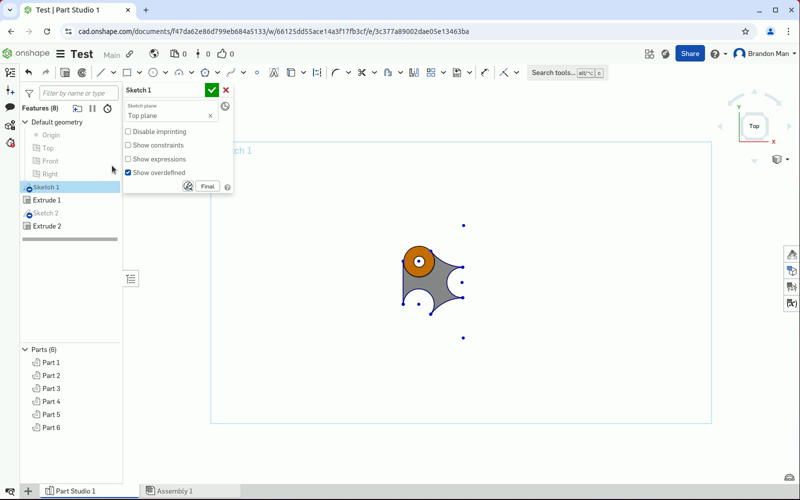
mouse_move(229, 92)
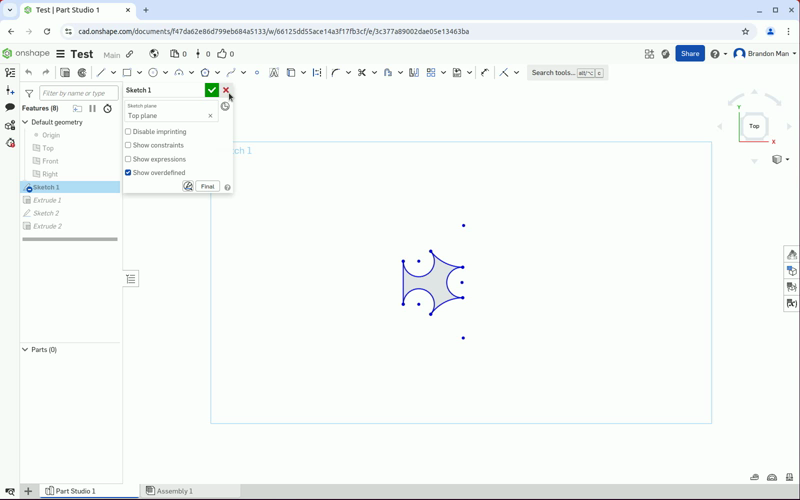
click(229, 92)
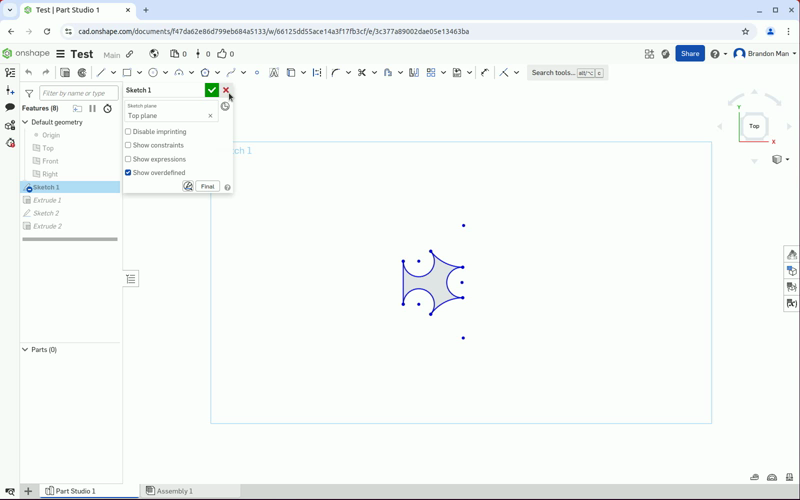
key(shift+s)
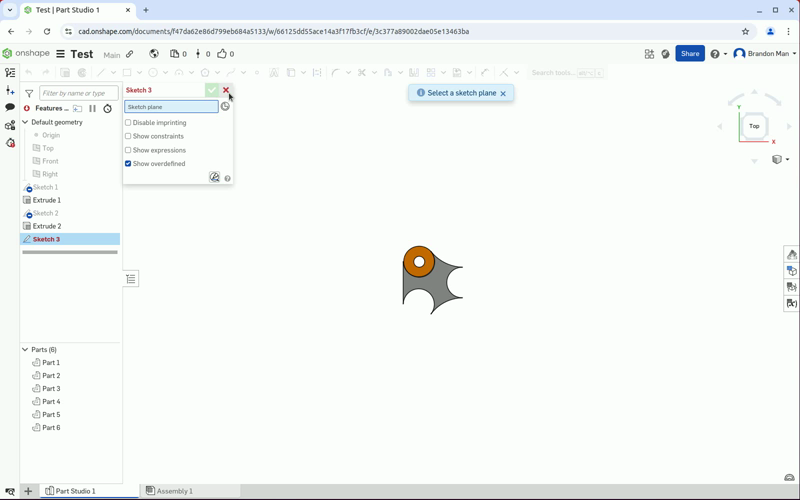
mouse_move(73, 150)
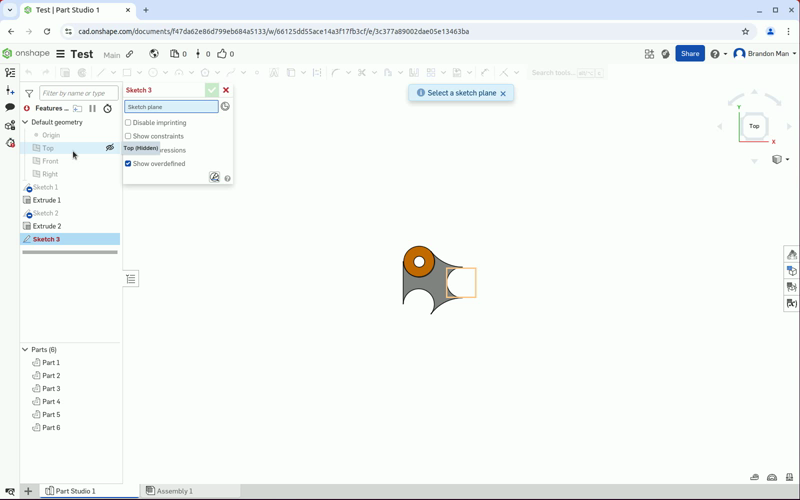
click(73, 150)
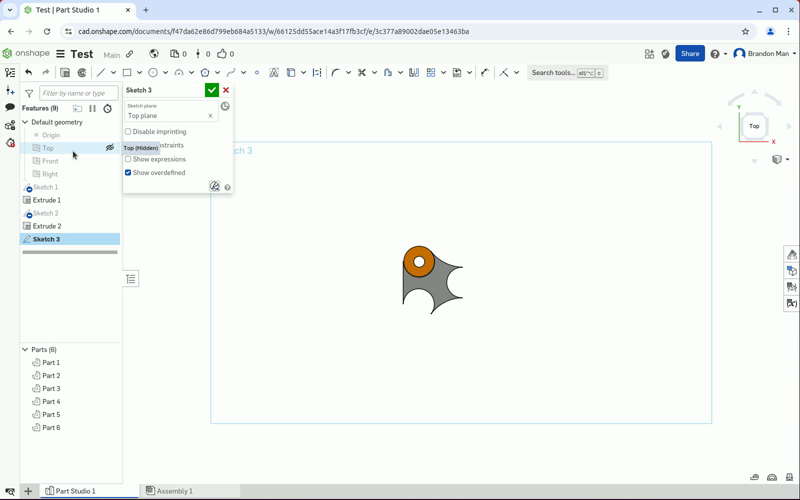
mouse_move(73, 352)
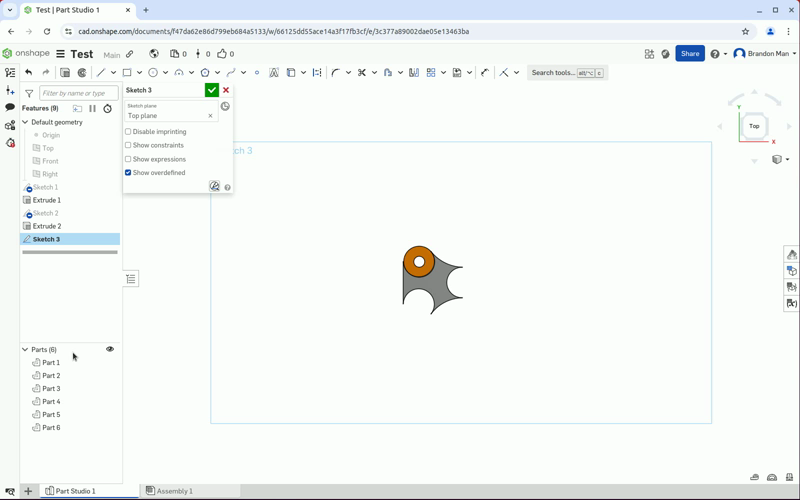
key(y)
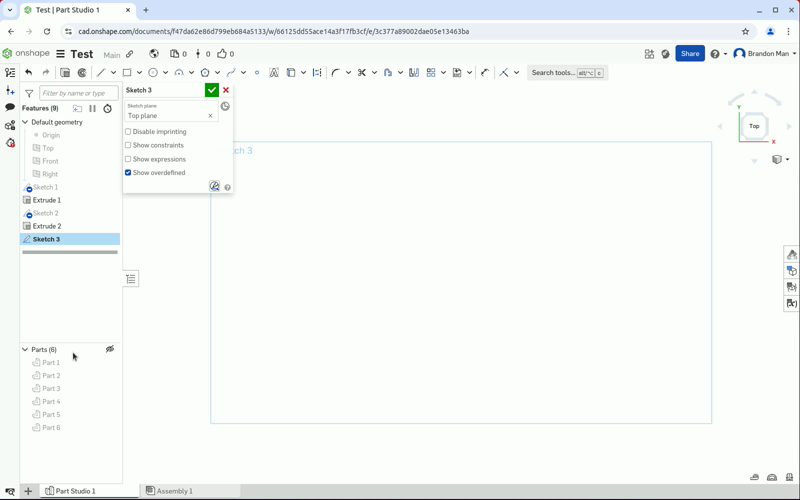
key(c)
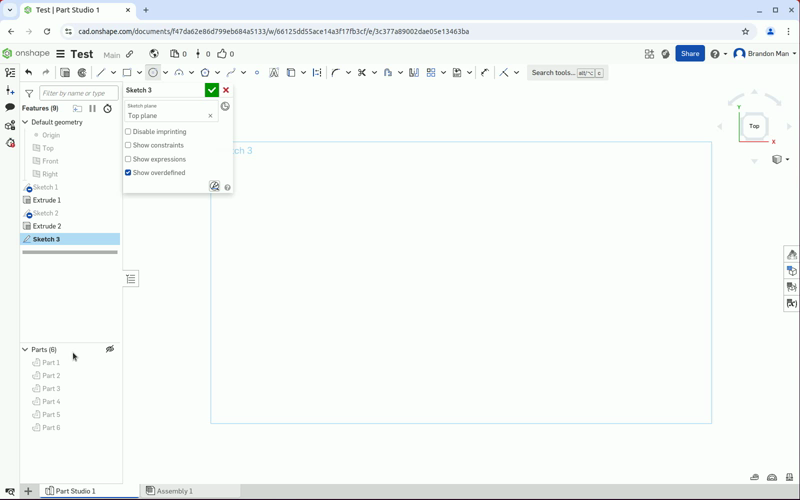
key_down(shift)
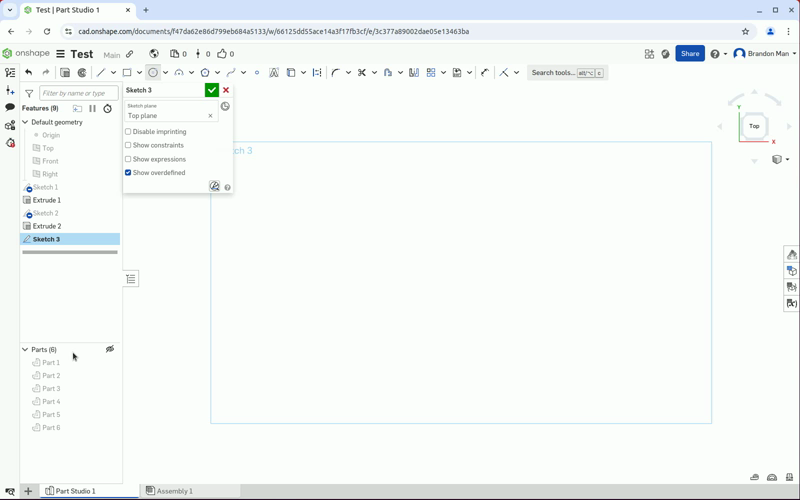
mouse_move(461, 282)
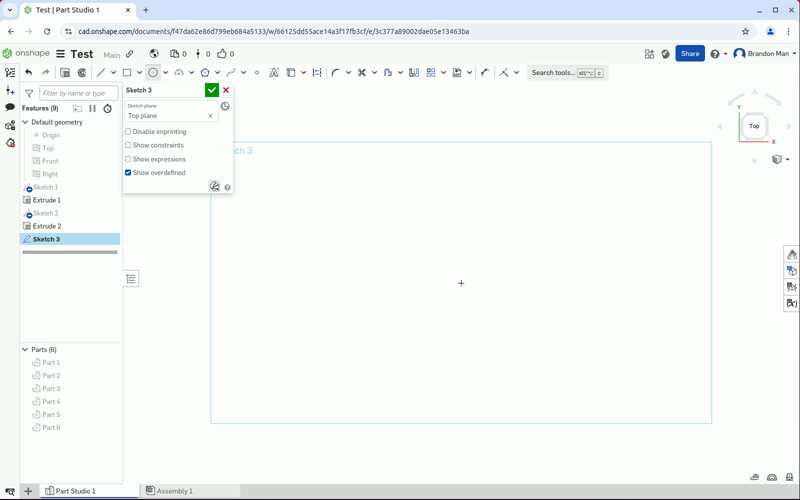
click(461, 282)
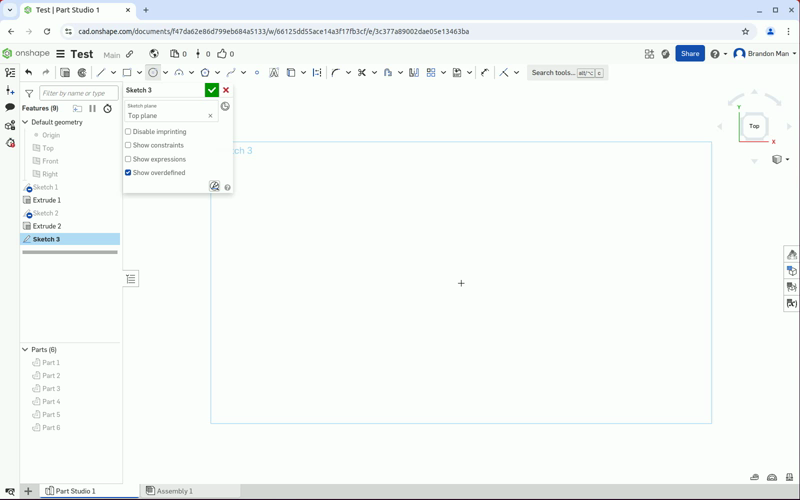
key_up(shift)
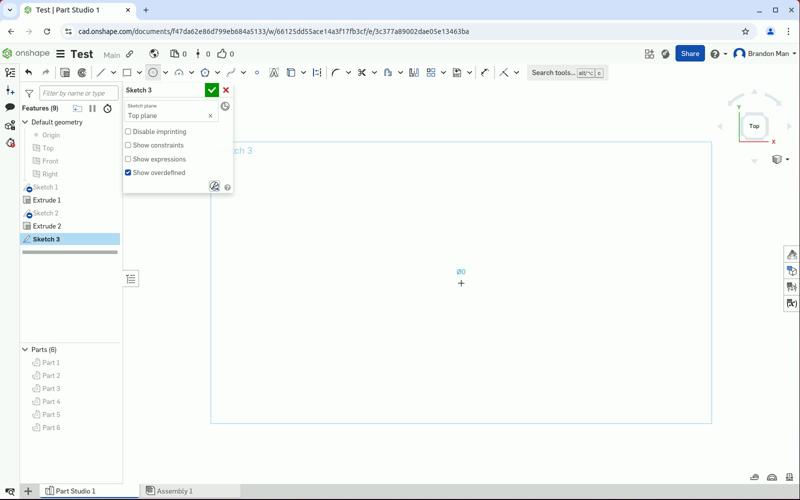
mouse_move(477, 282)
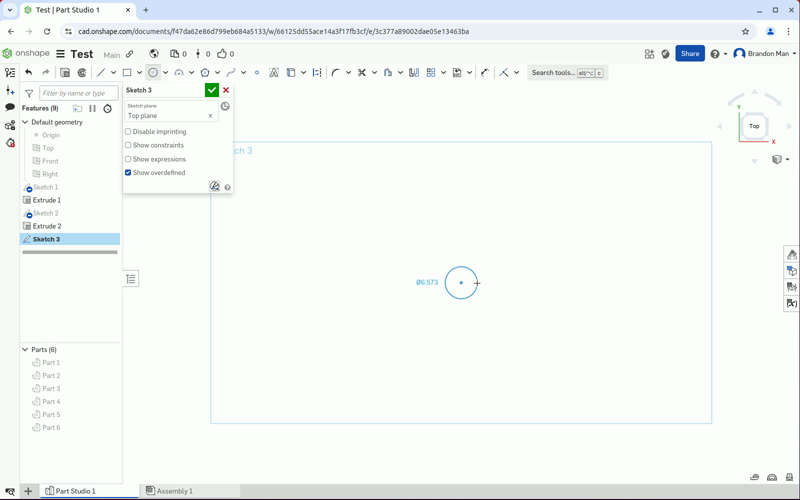
click(477, 282)
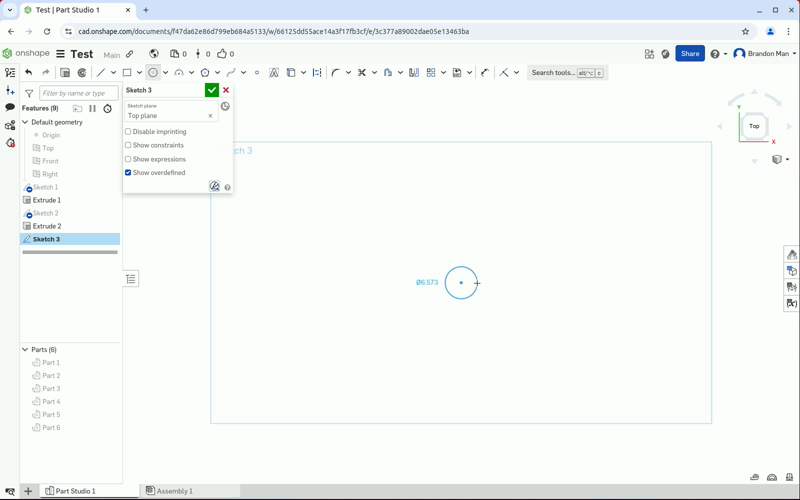
key(esc)
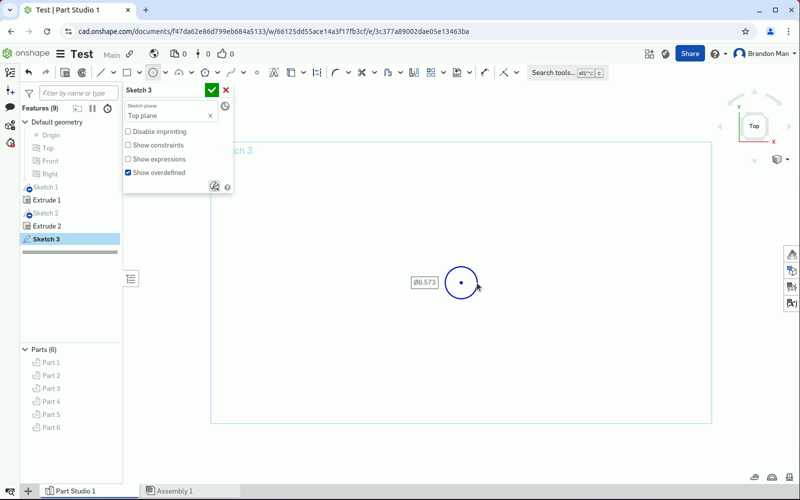
key(c)
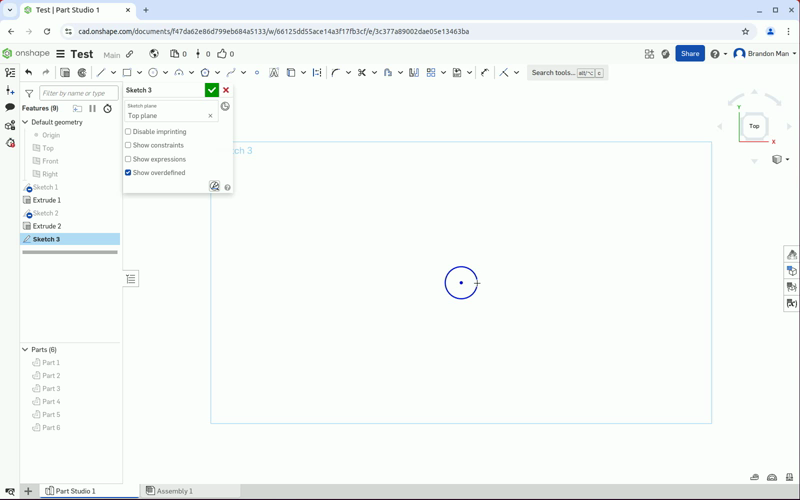
key_down(shift)
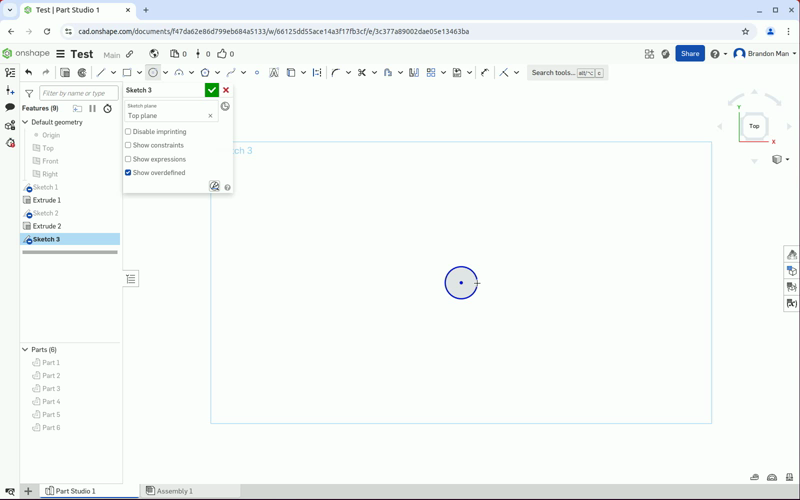
mouse_move(461, 282)
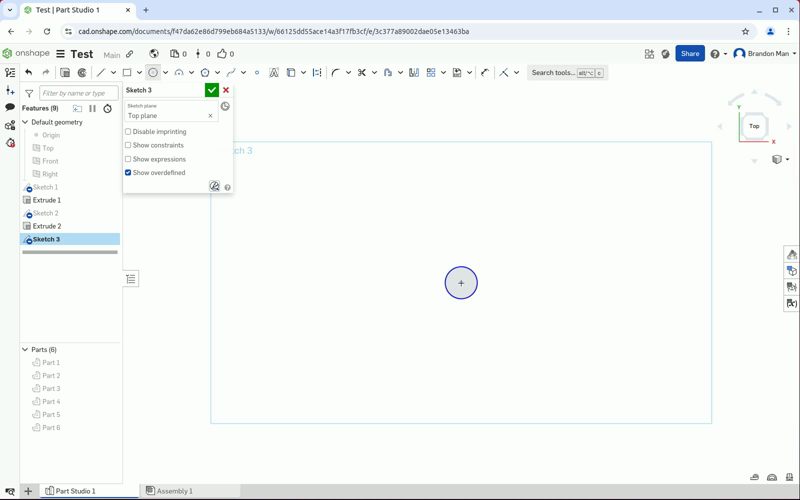
click(461, 282)
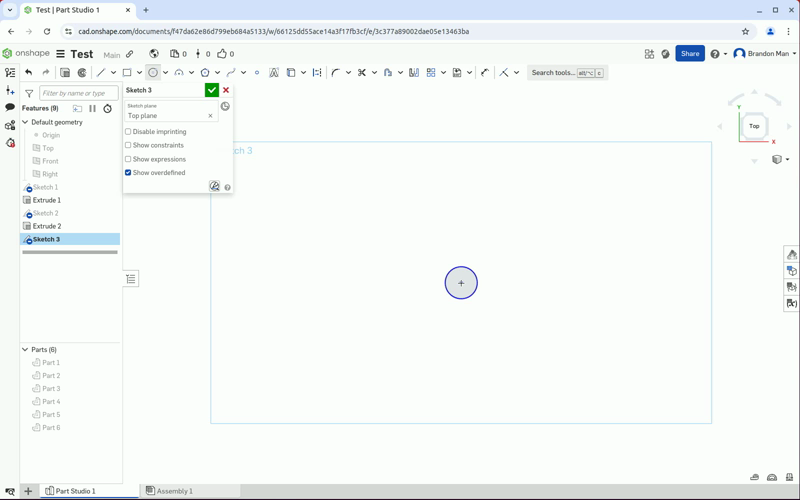
key_up(shift)
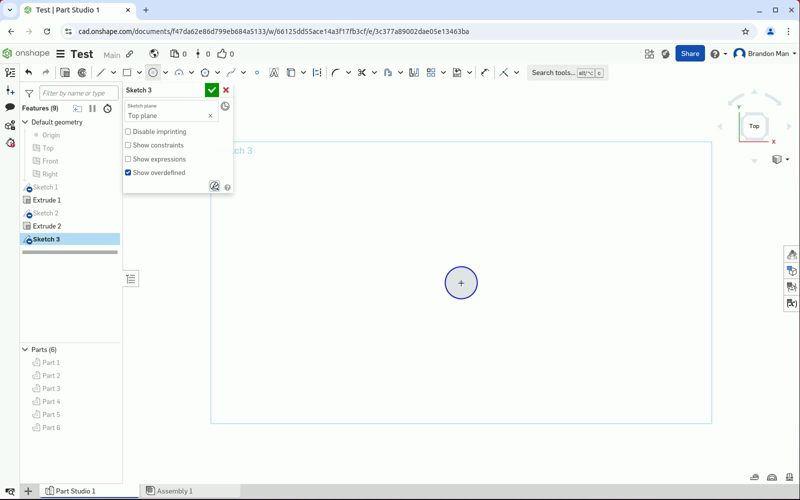
mouse_move(466, 282)
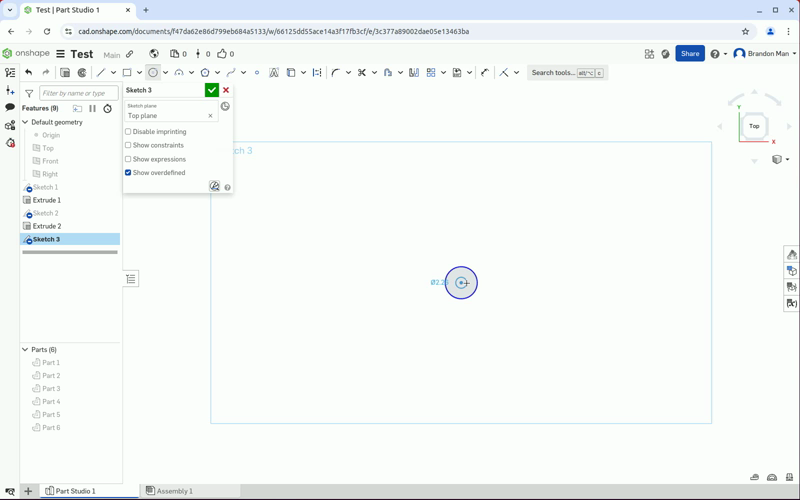
click(466, 282)
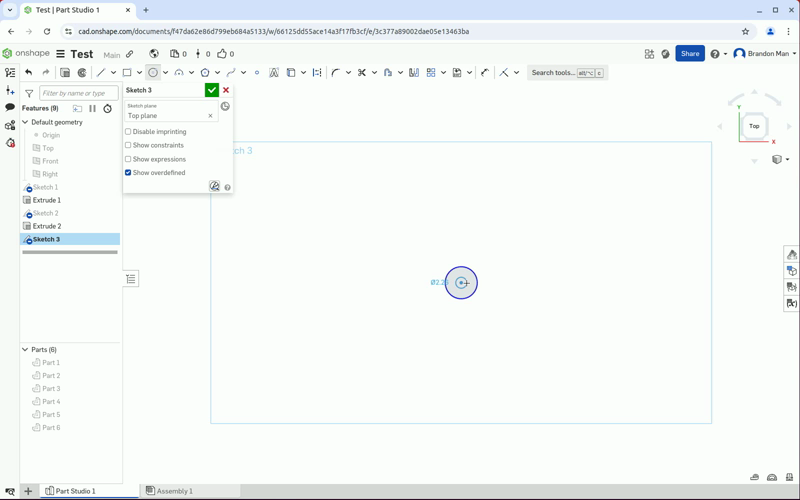
key(esc)
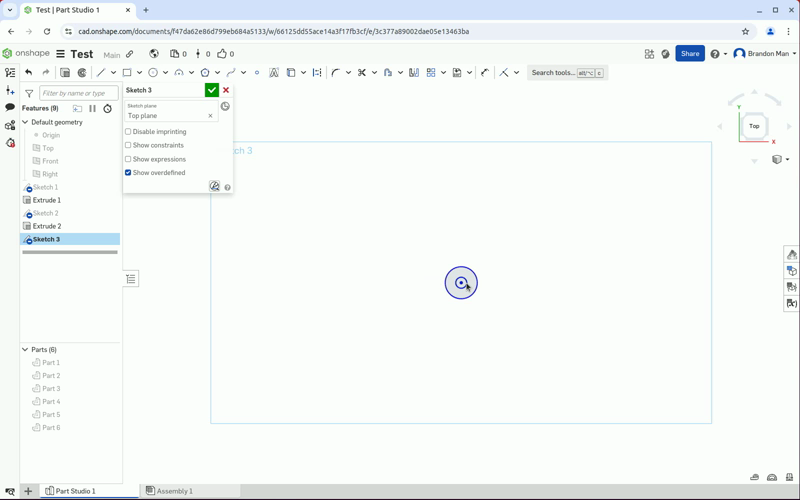
mouse_move(455, 291)
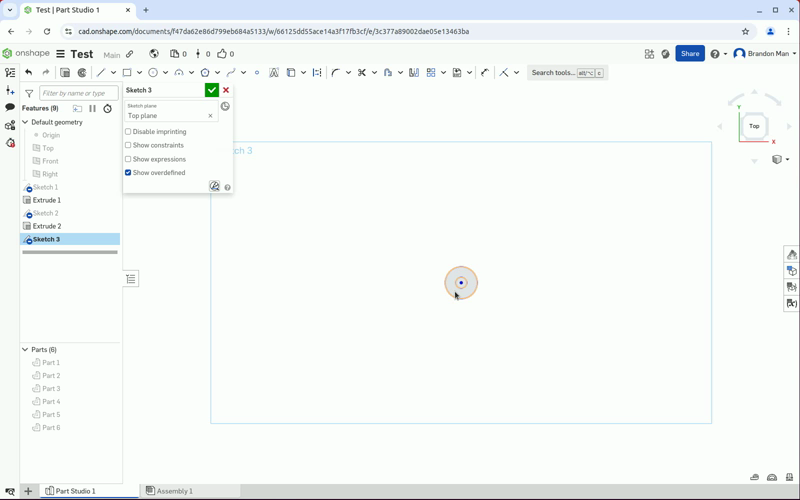
scroll(6)
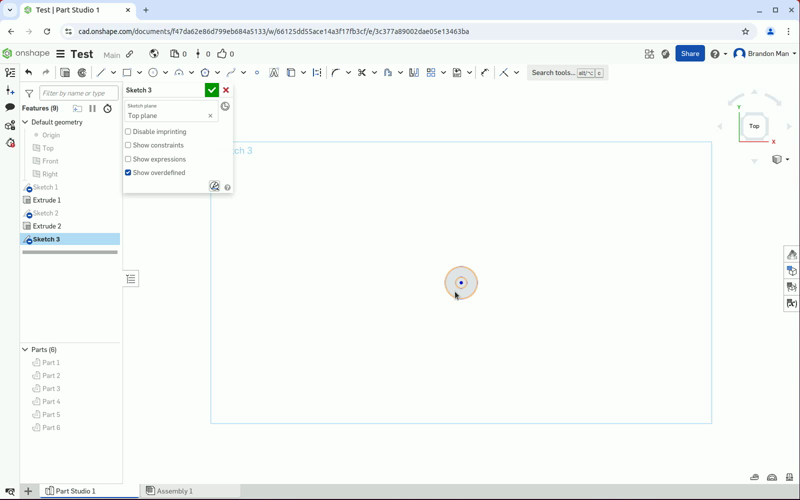
scroll(6)
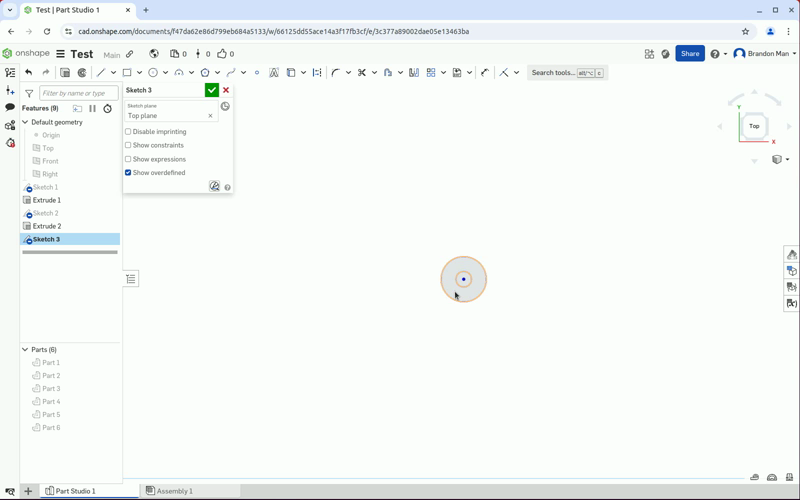
scroll(6)
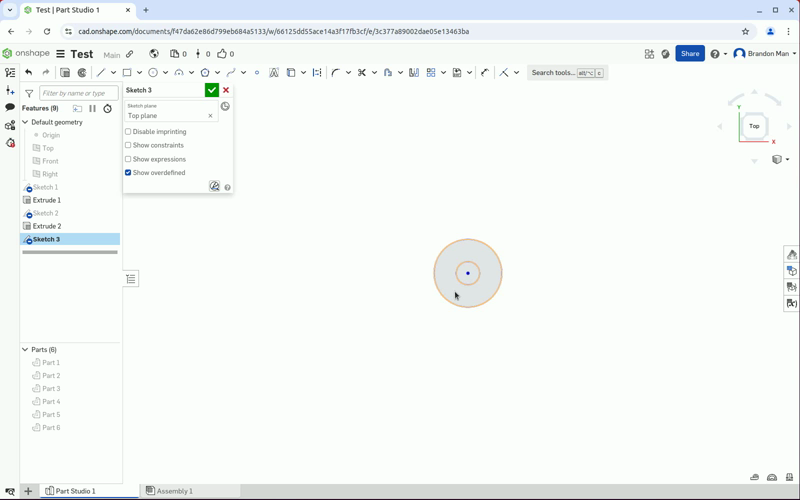
scroll(6)
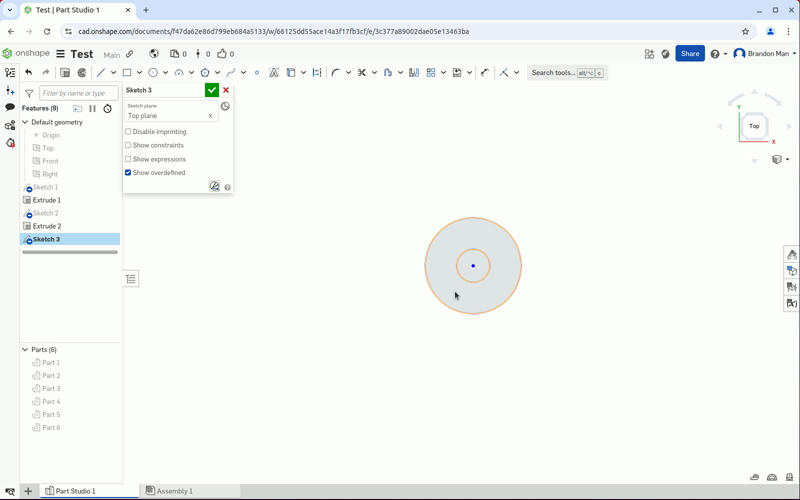
scroll(6)
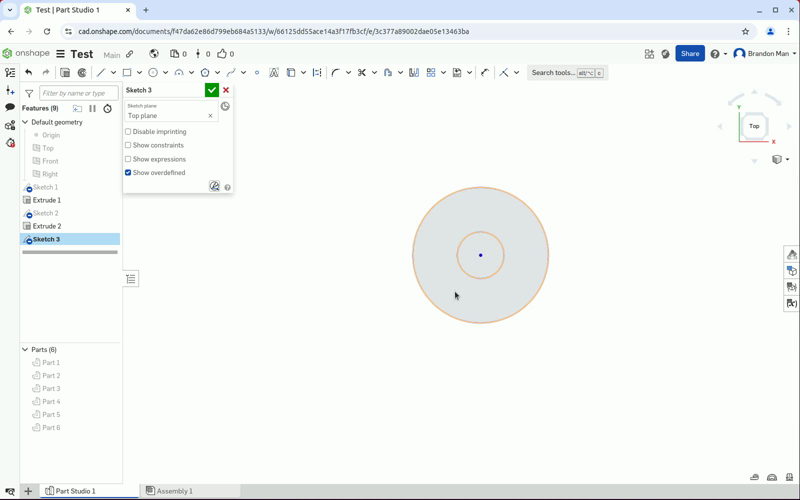
scroll(6)
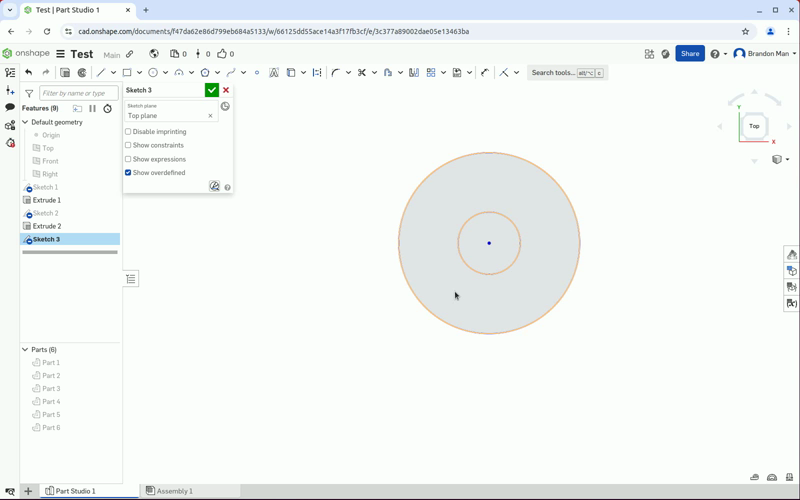
scroll(6)
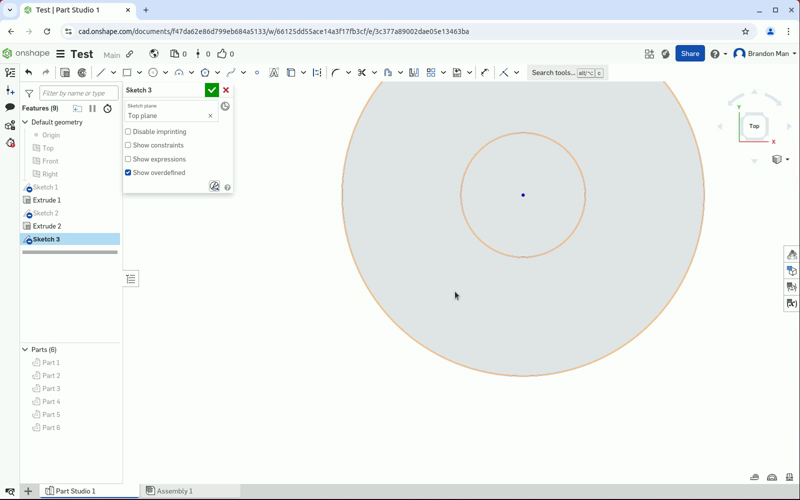
click(455, 291)
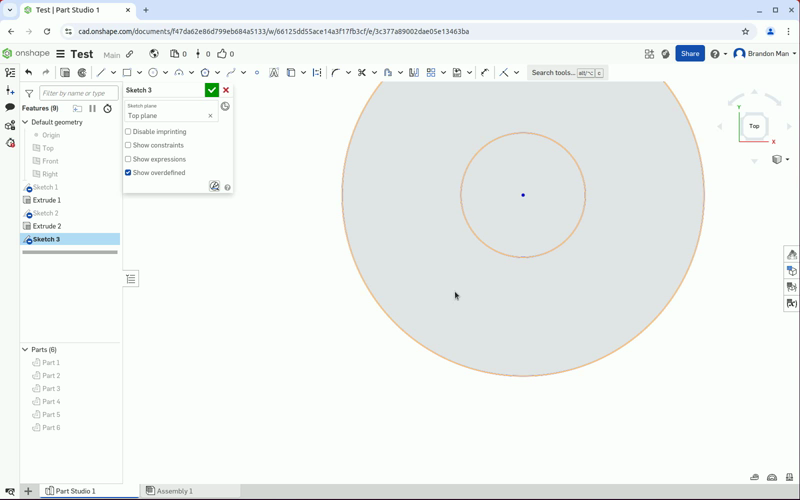
scroll(-6)
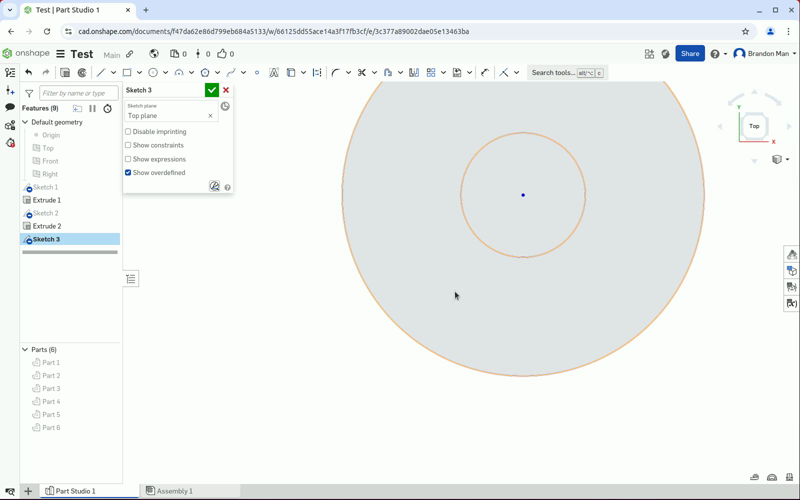
scroll(-6)
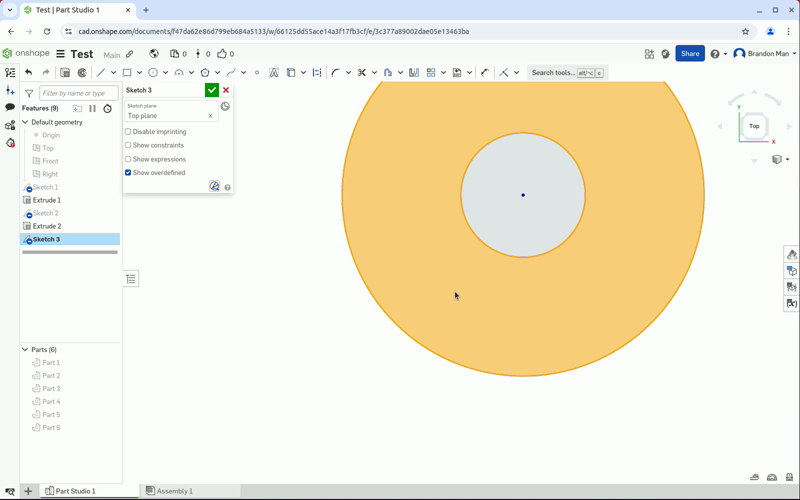
scroll(-6)
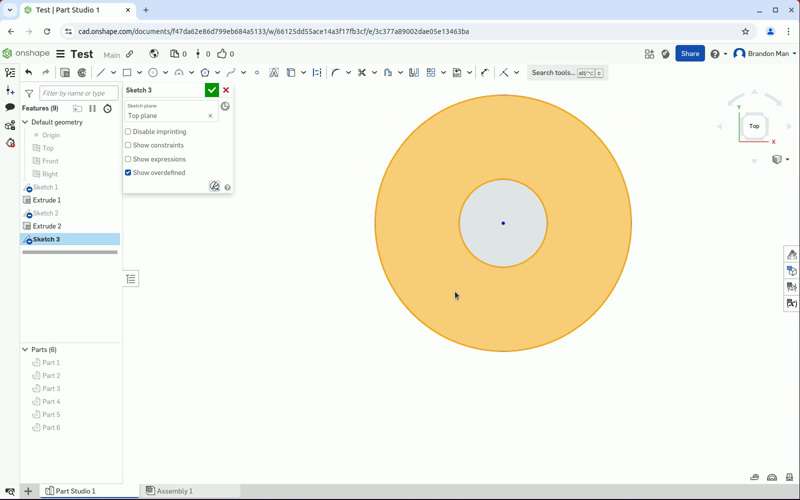
scroll(-6)
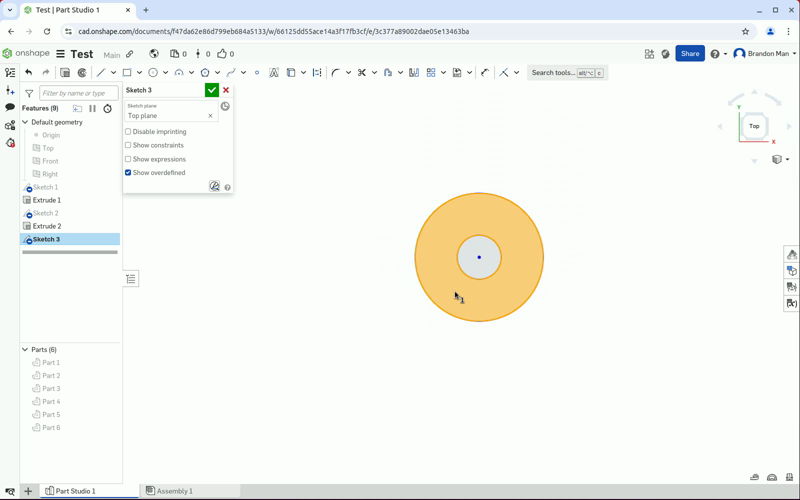
scroll(-6)
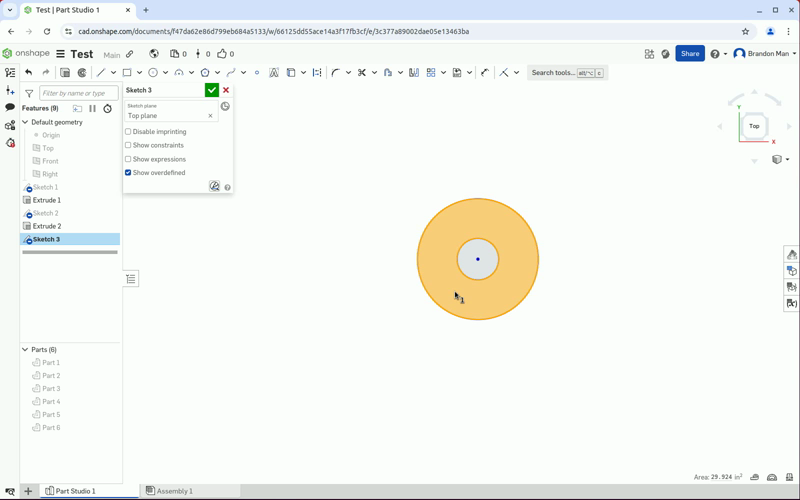
scroll(-6)
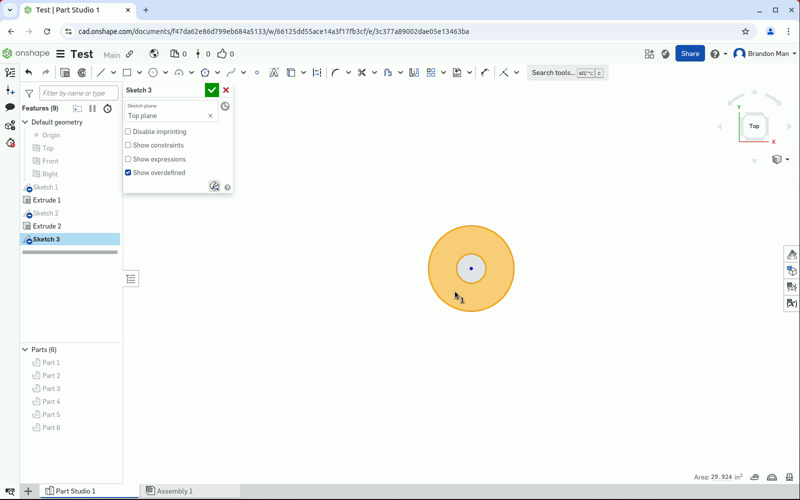
scroll(-6)
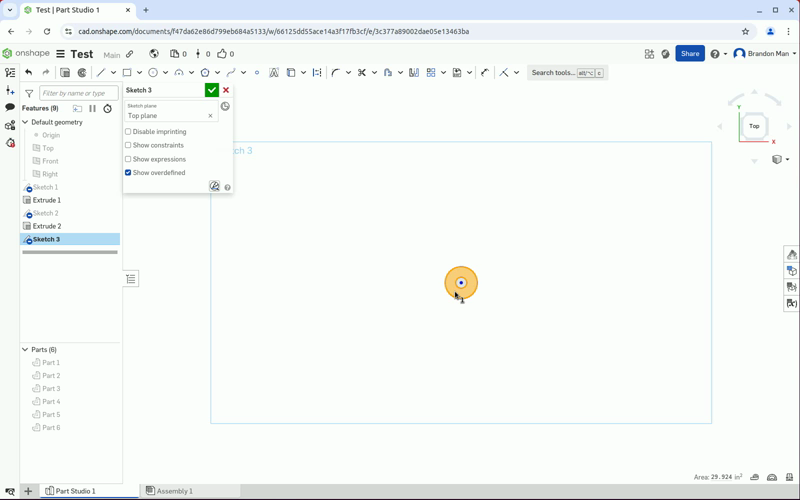
mouse_move(73, 352)
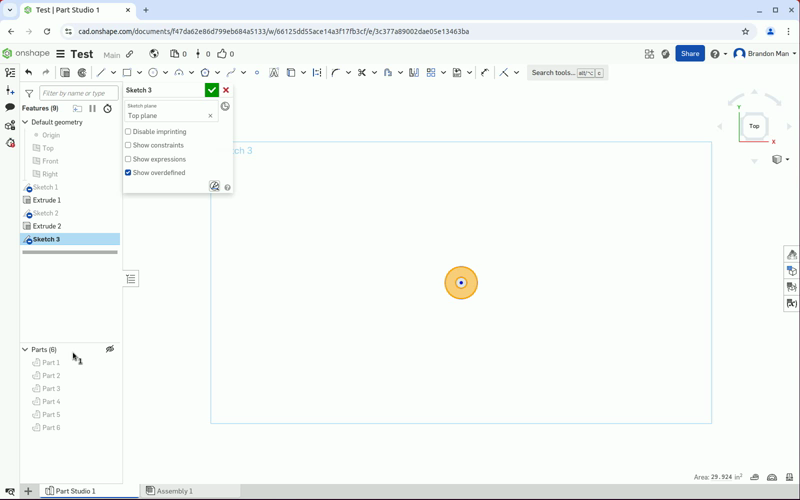
key(shift+y)
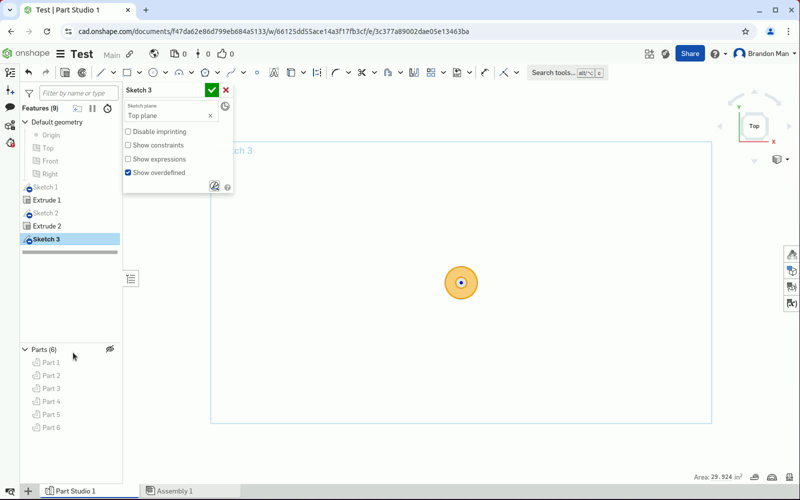
key(shift+e)
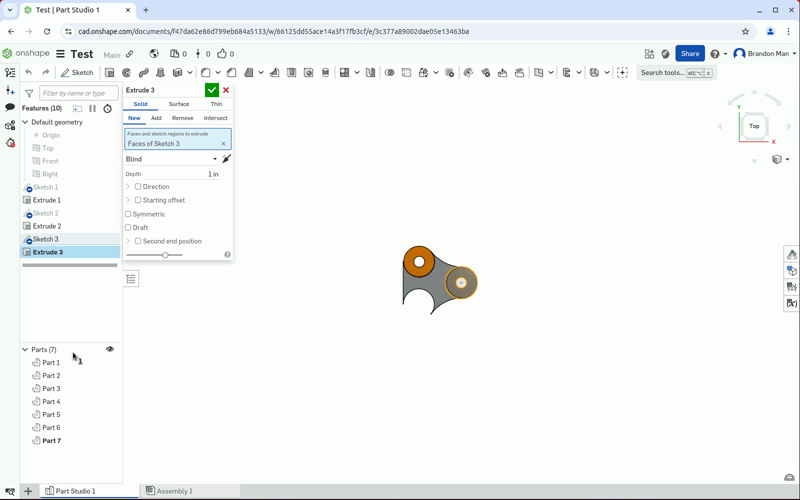
mouse_move(143, 106)
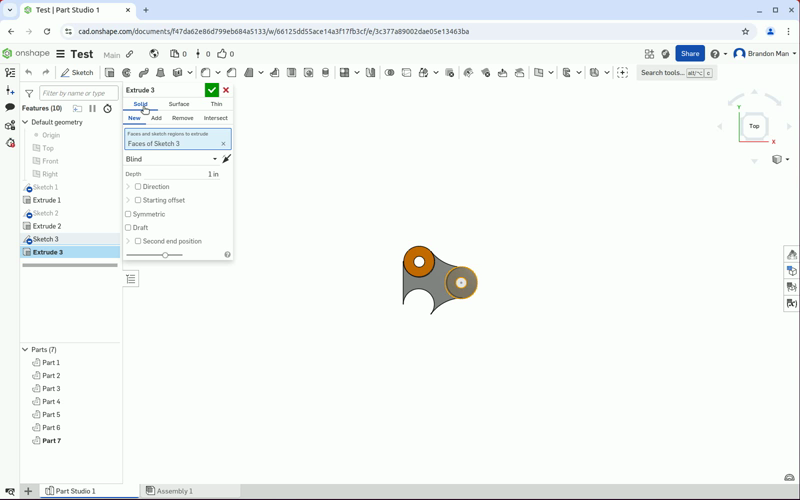
click(143, 106)
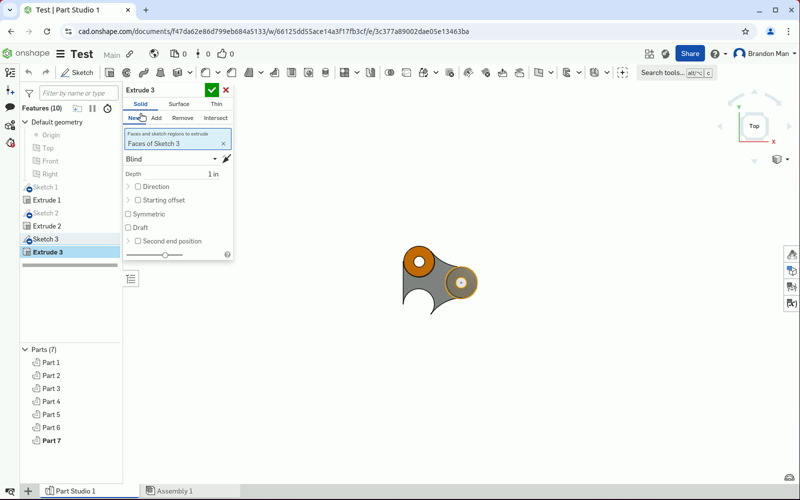
mouse_move(137, 120)
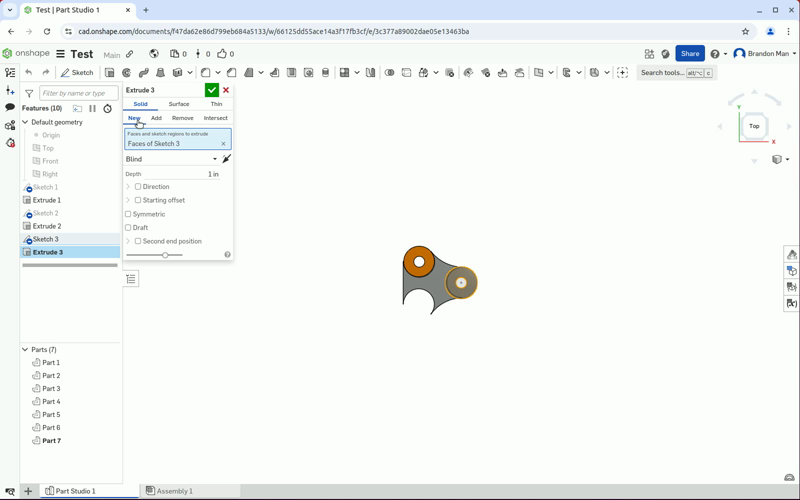
click(137, 120)
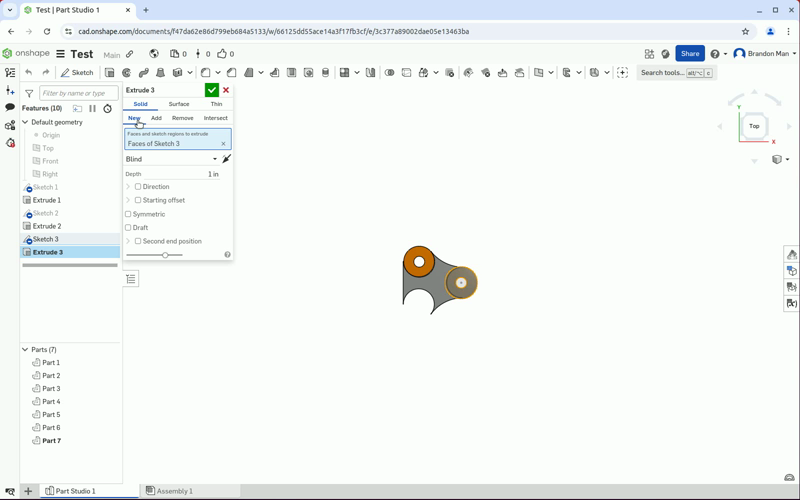
key(tab, 4)
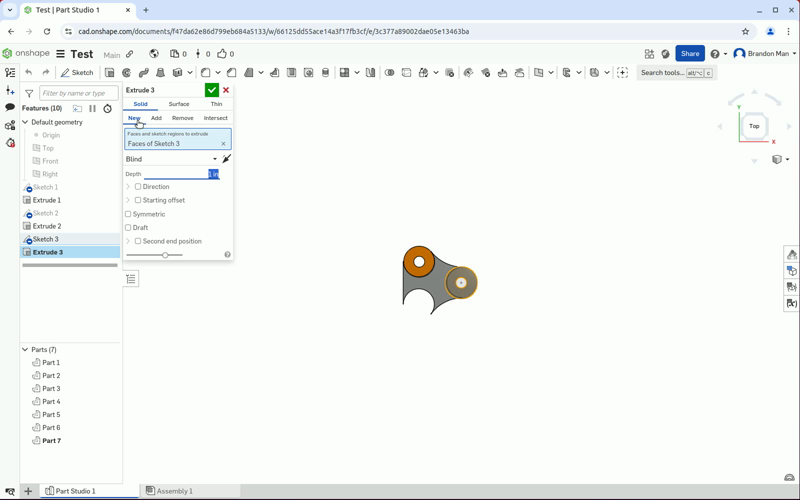
text(1.685)
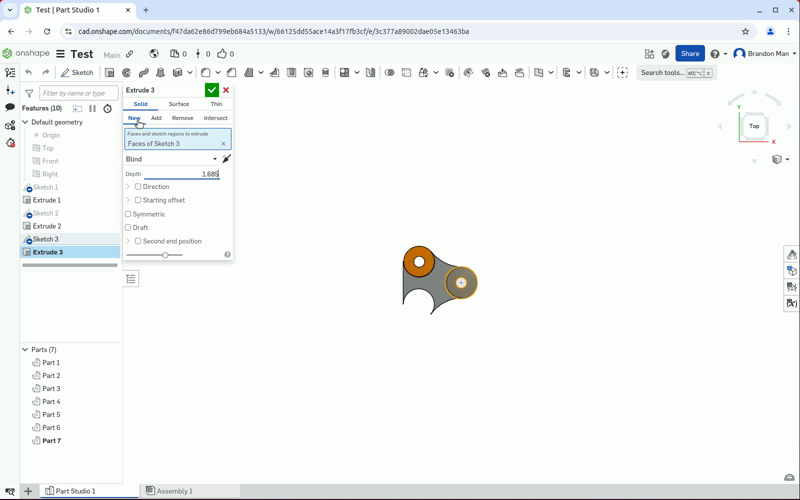
key(enter)
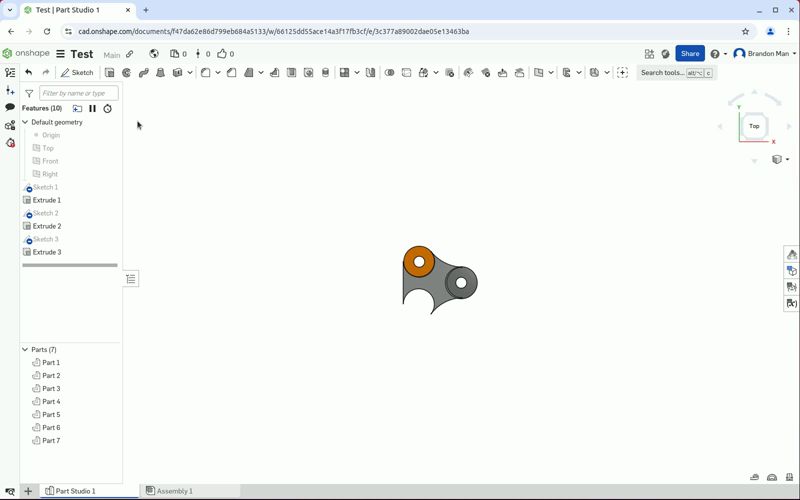
key(shift+h)
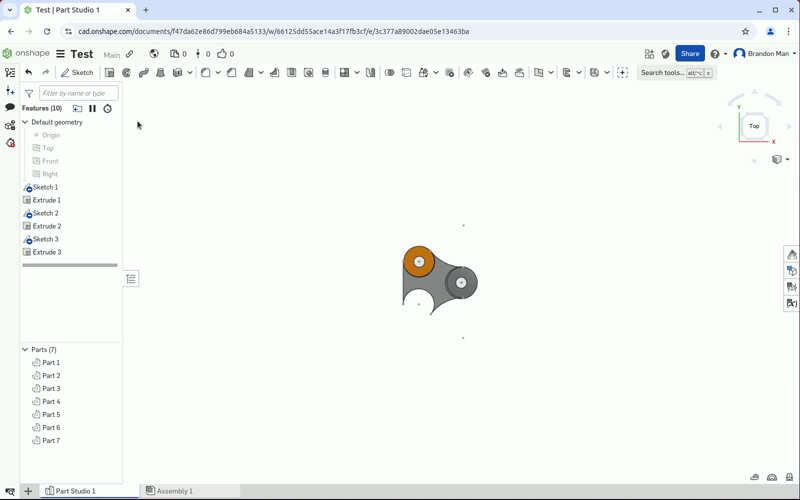
key(shift+h)
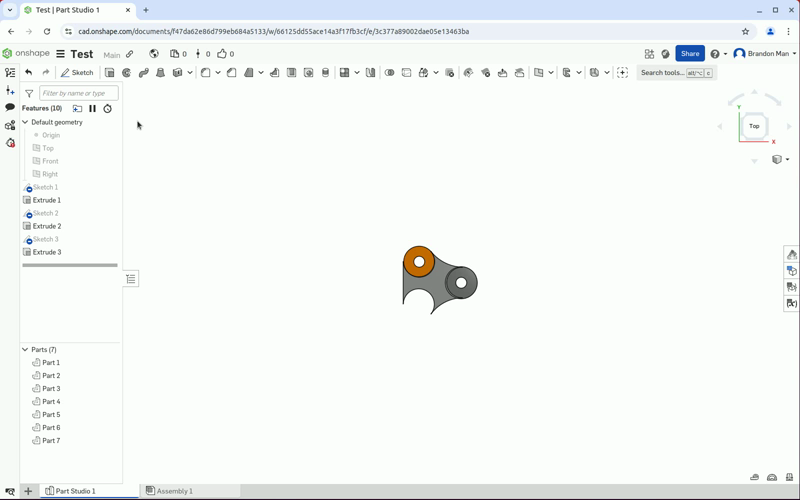
mouse_move(73, 189)
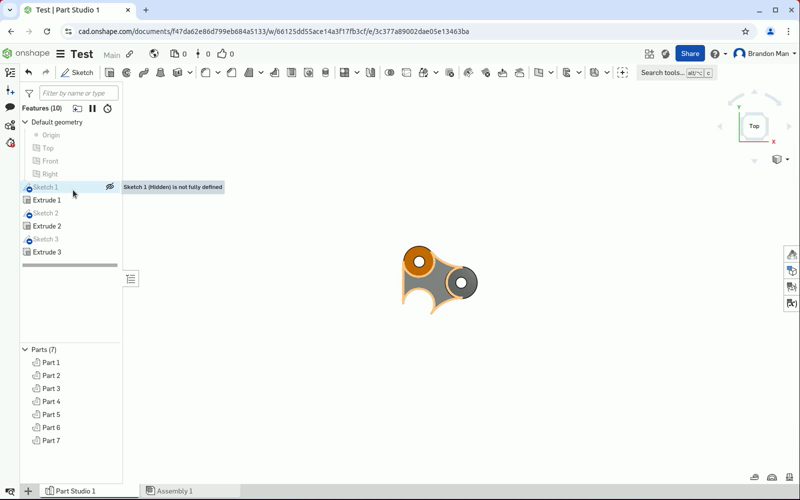
click(73, 189)
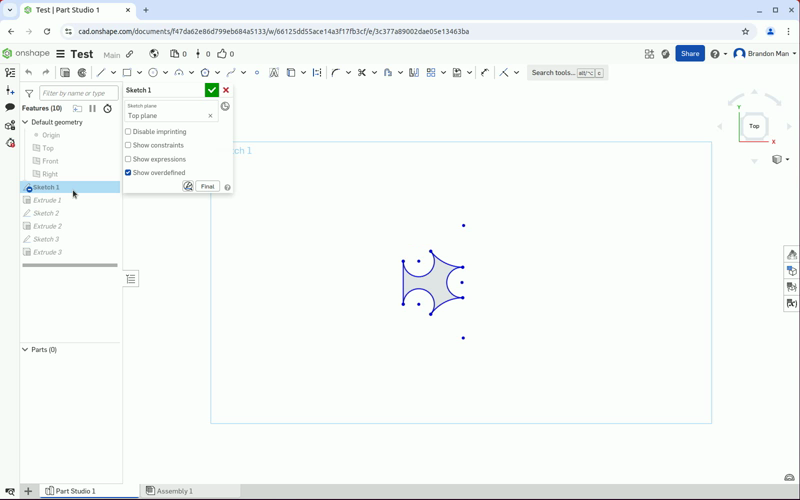
mouse_move(229, 92)
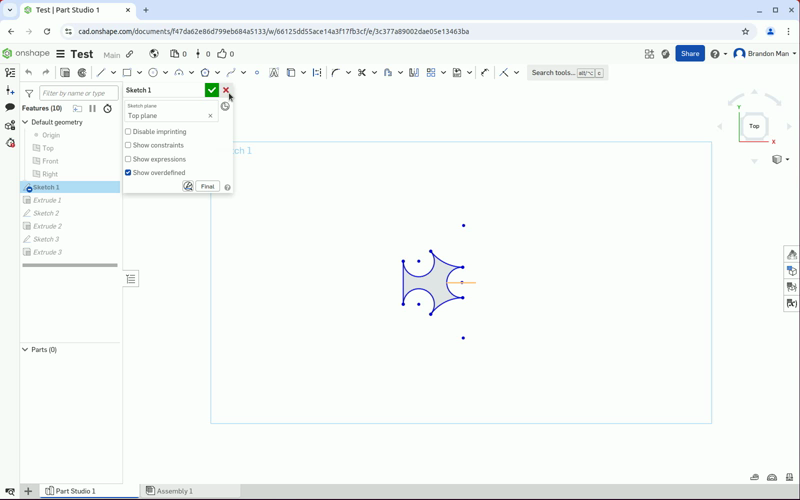
click(229, 92)
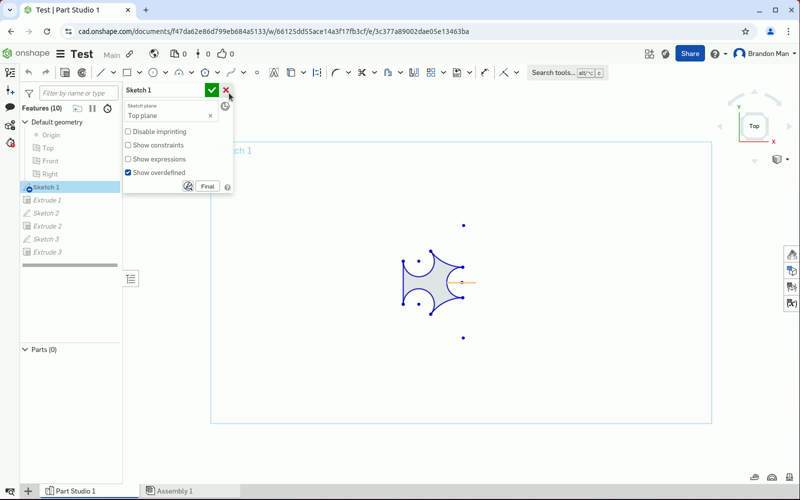
key(shift+s)
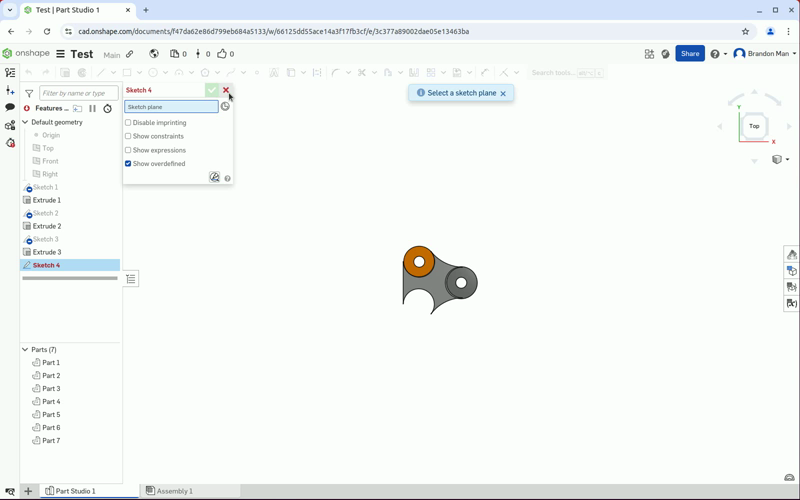
mouse_move(73, 150)
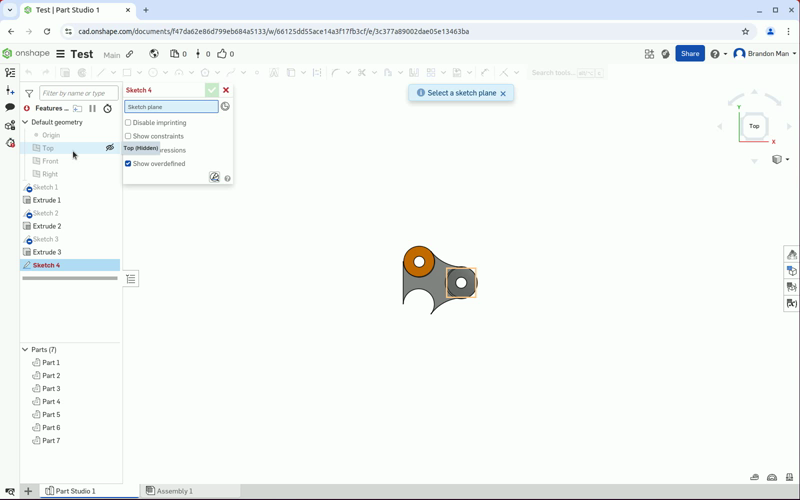
click(73, 150)
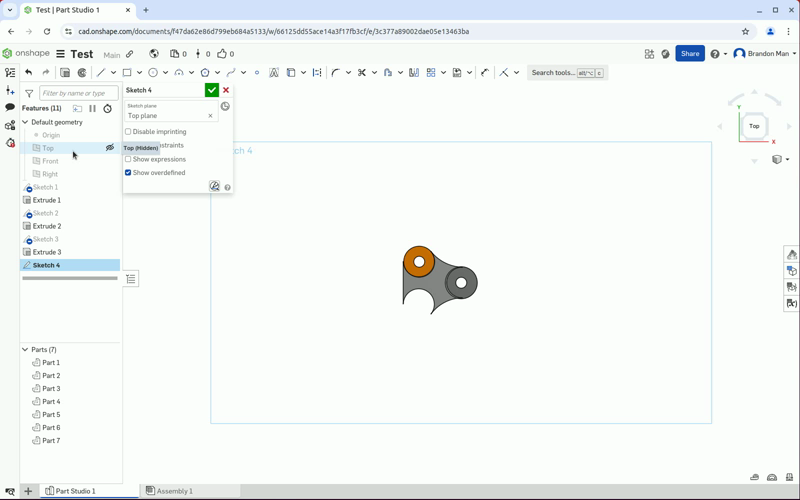
mouse_move(73, 352)
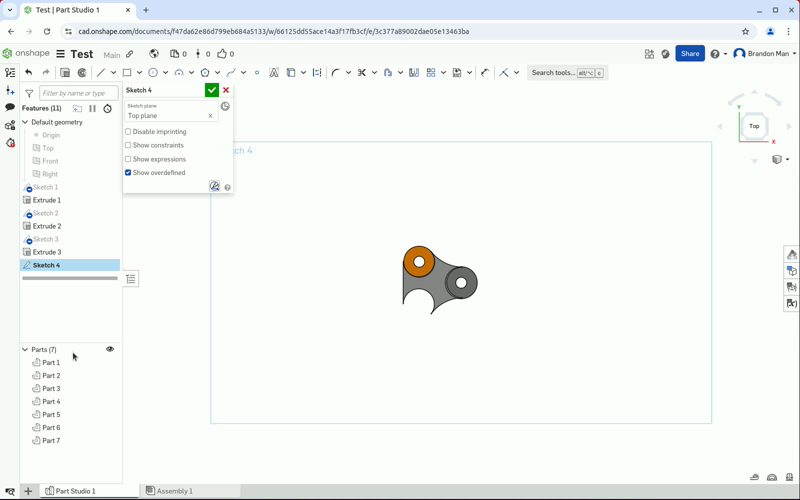
key(y)
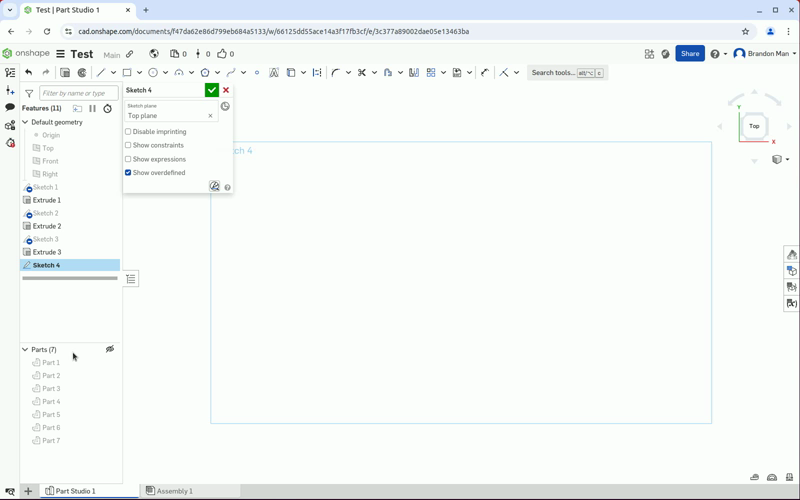
key(c)
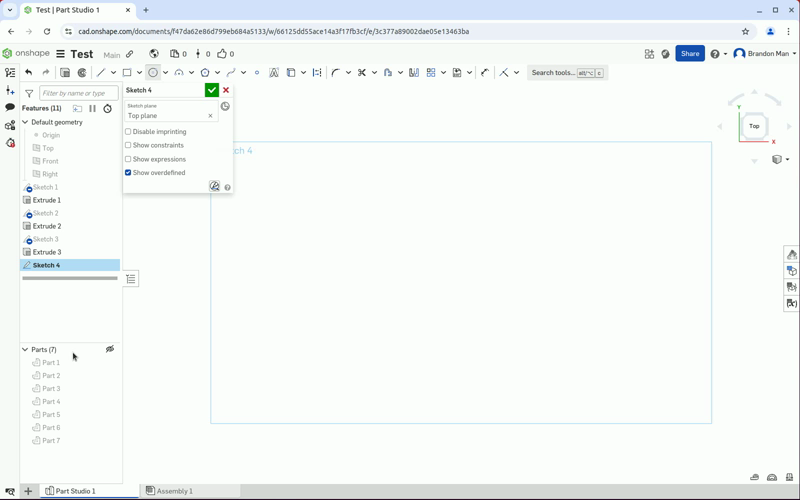
key_down(shift)
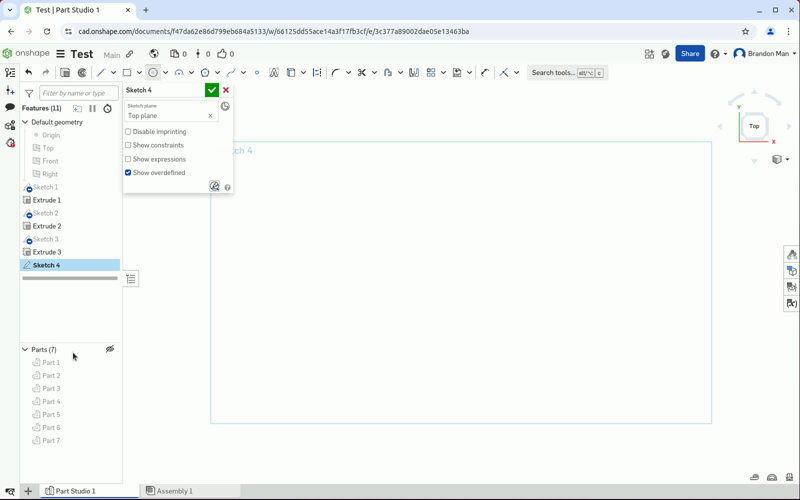
mouse_move(419, 304)
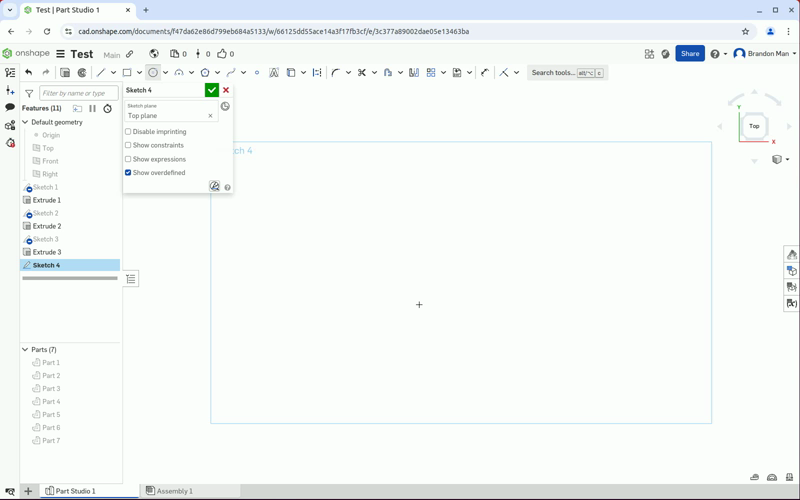
click(419, 304)
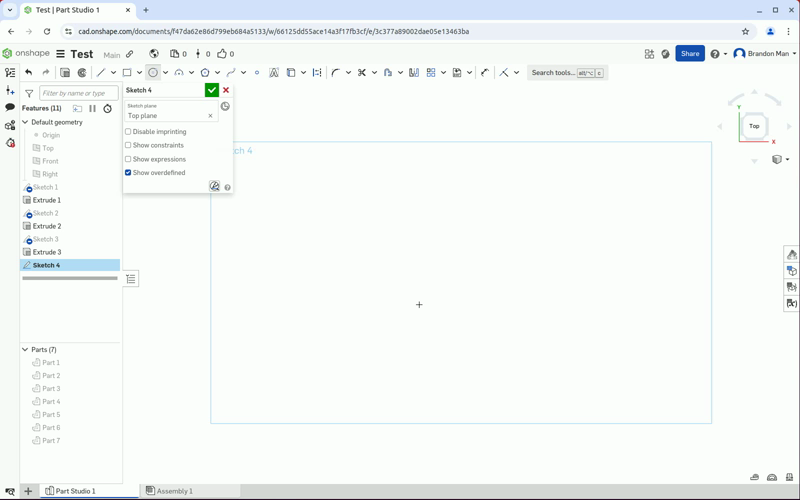
key_up(shift)
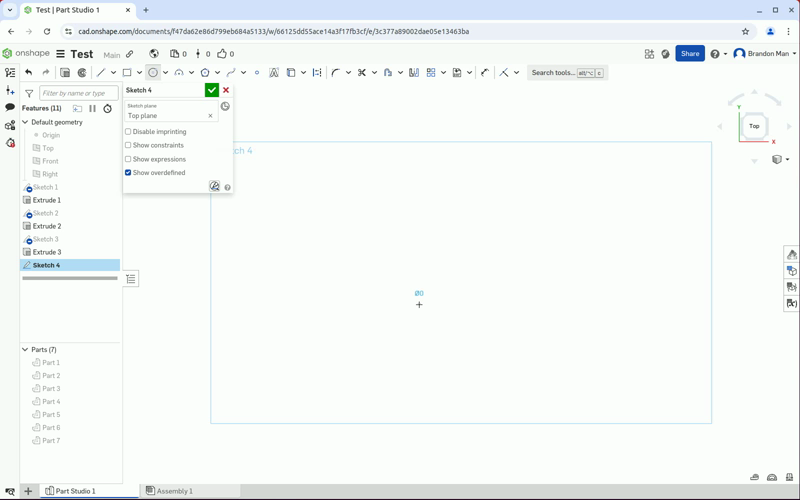
mouse_move(434, 304)
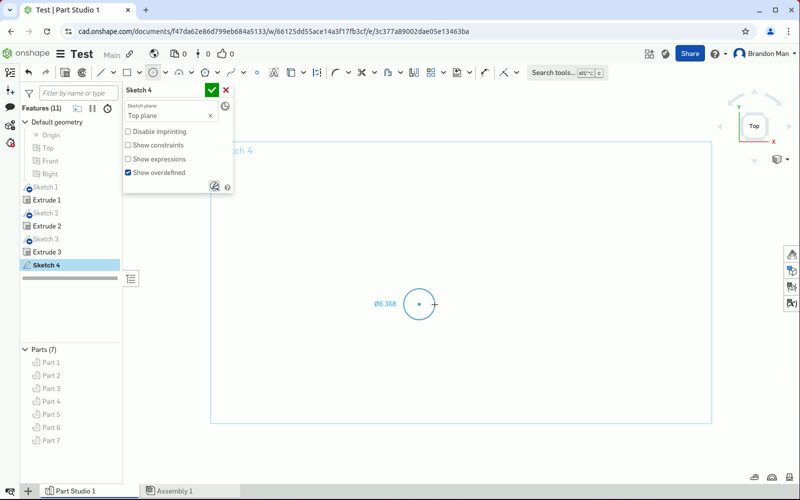
click(434, 304)
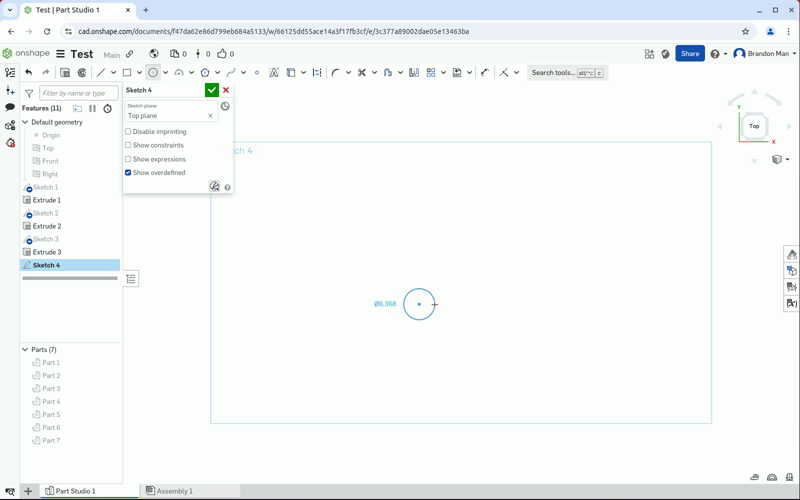
key(esc)
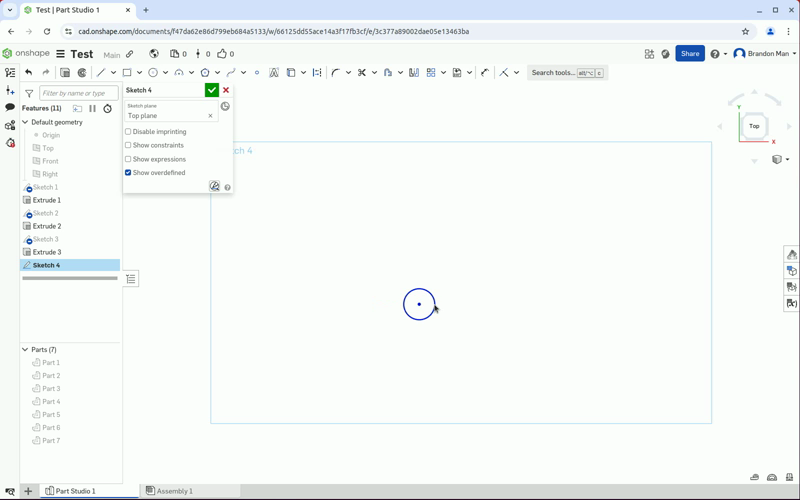
key(c)
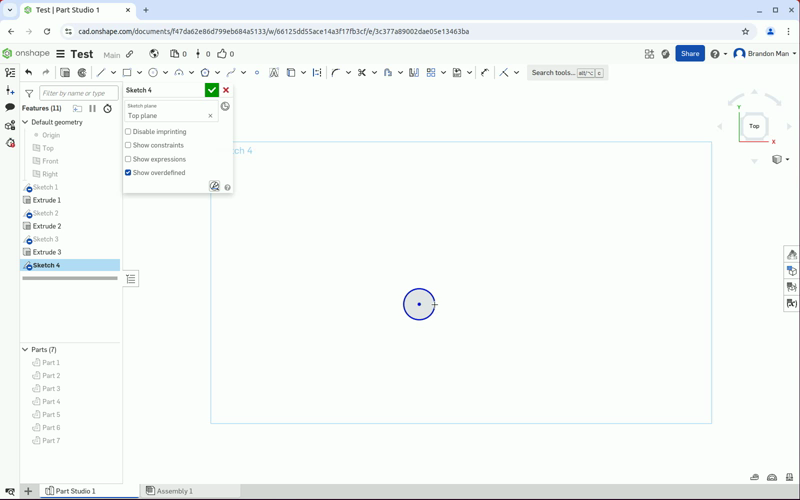
key_down(shift)
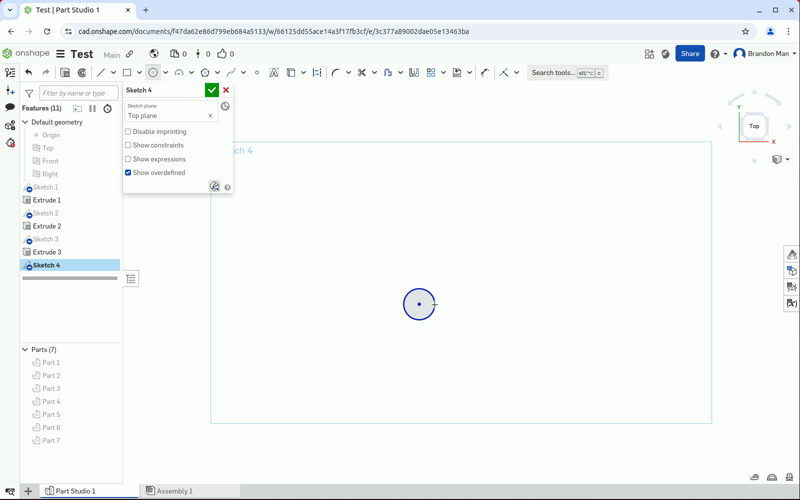
mouse_move(419, 304)
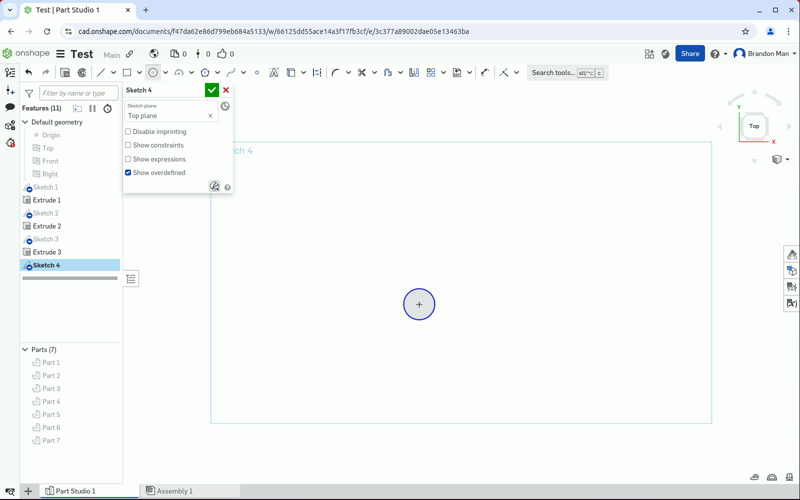
click(419, 304)
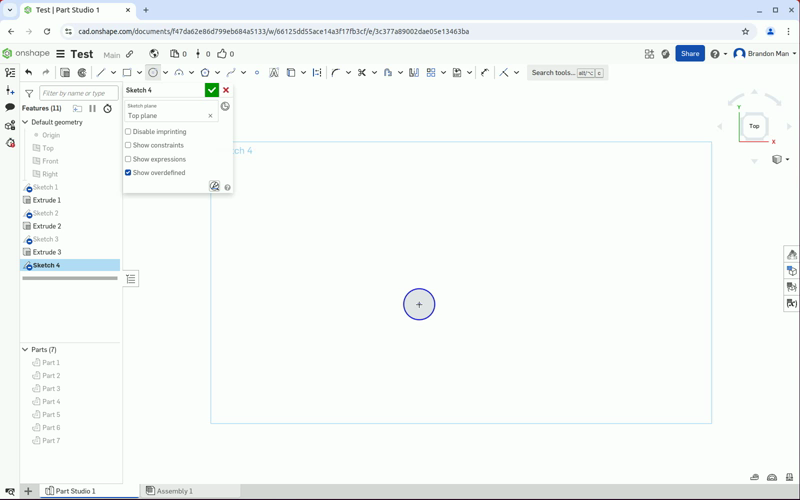
key_up(shift)
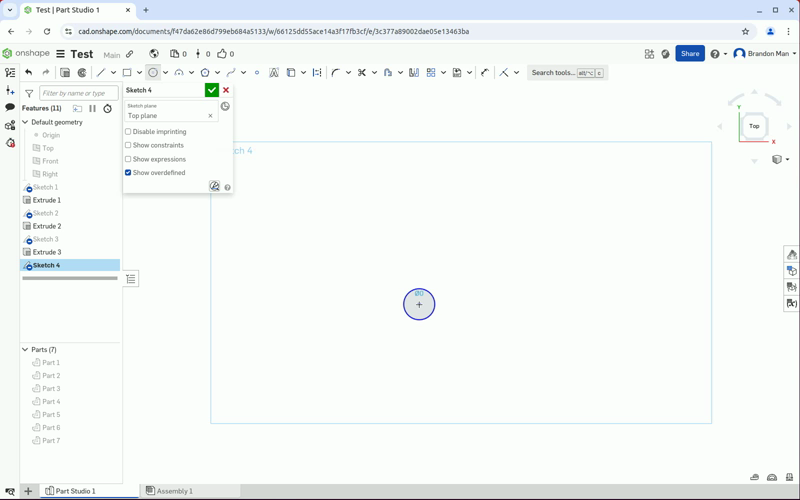
mouse_move(424, 304)
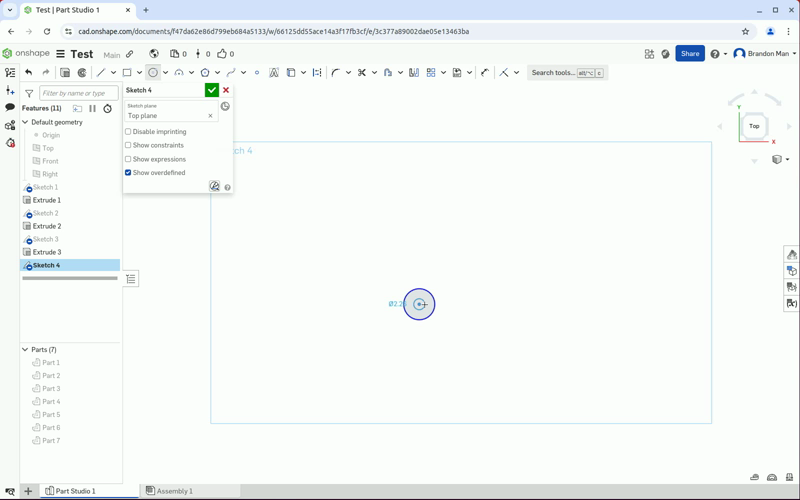
click(424, 304)
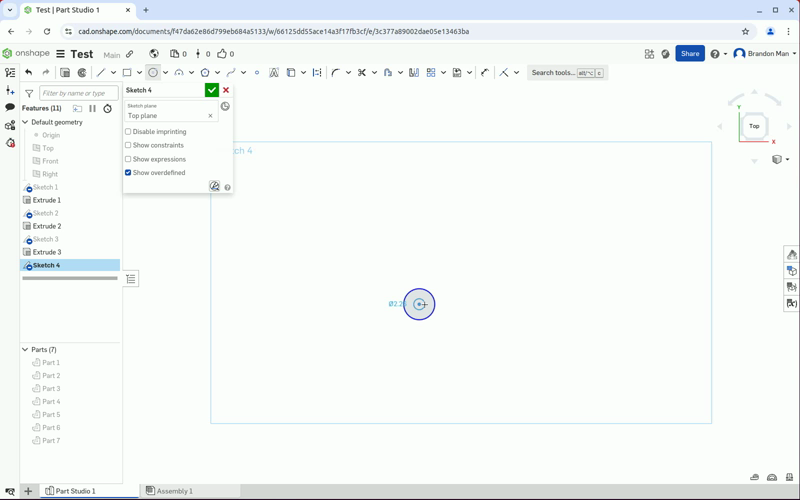
key(esc)
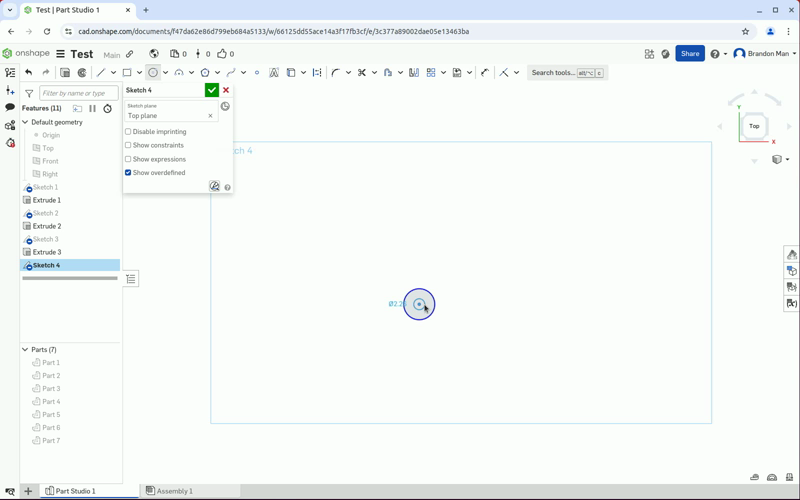
mouse_move(404, 307)
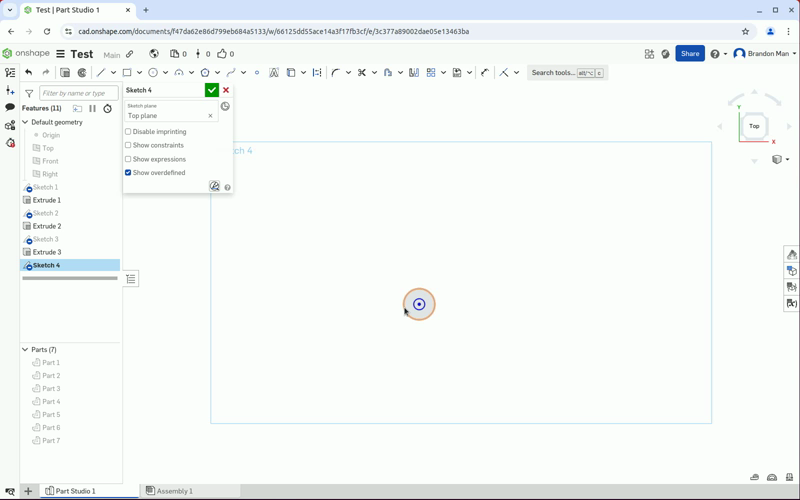
scroll(6)
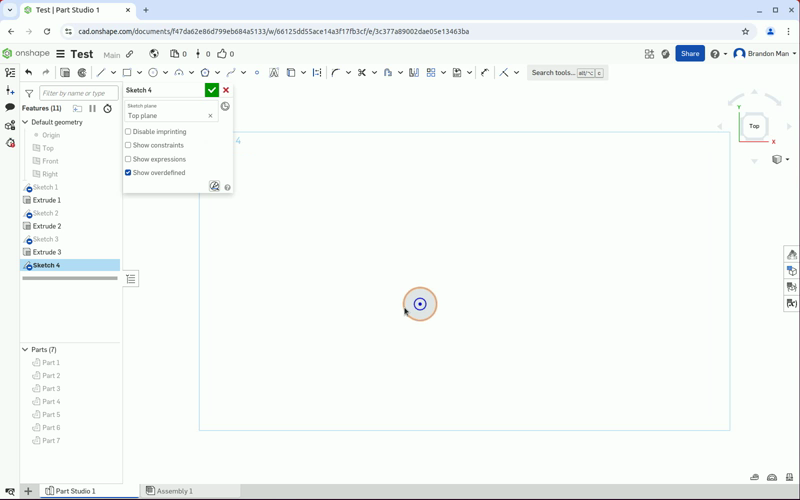
scroll(6)
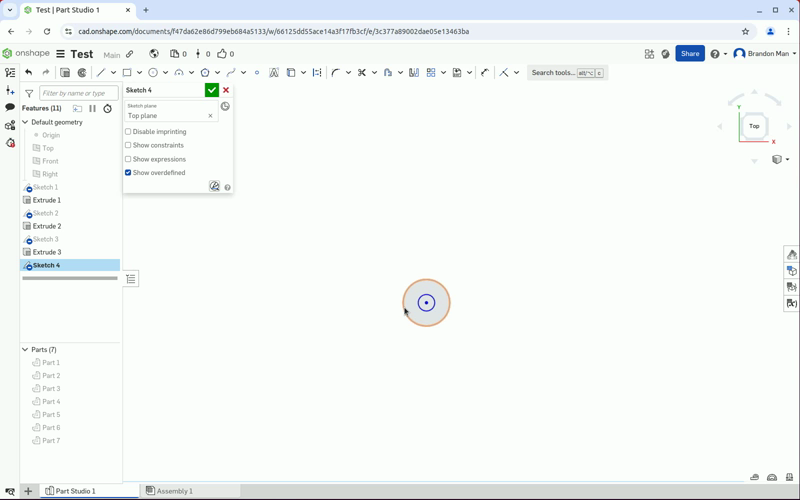
scroll(6)
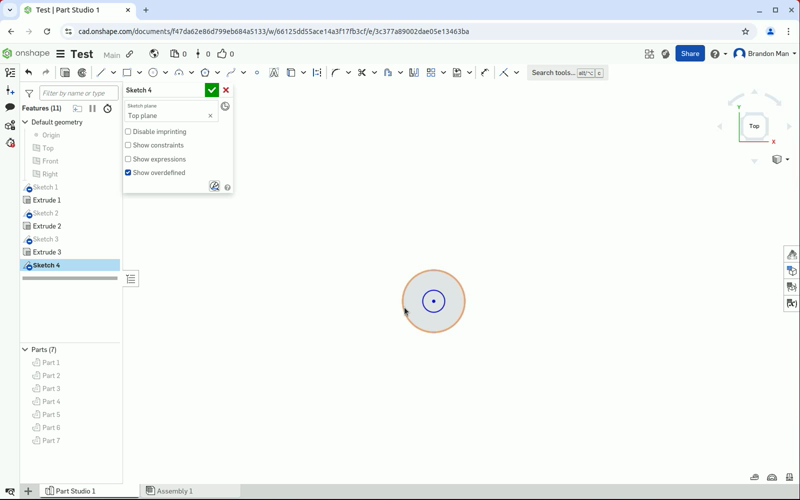
scroll(6)
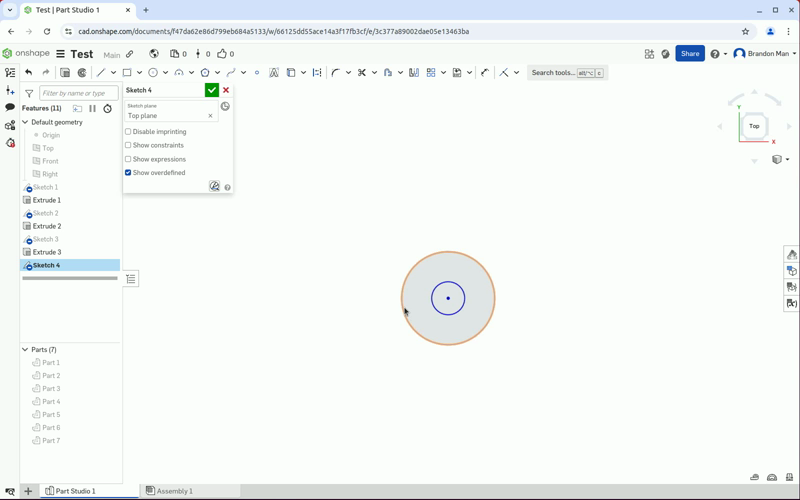
scroll(6)
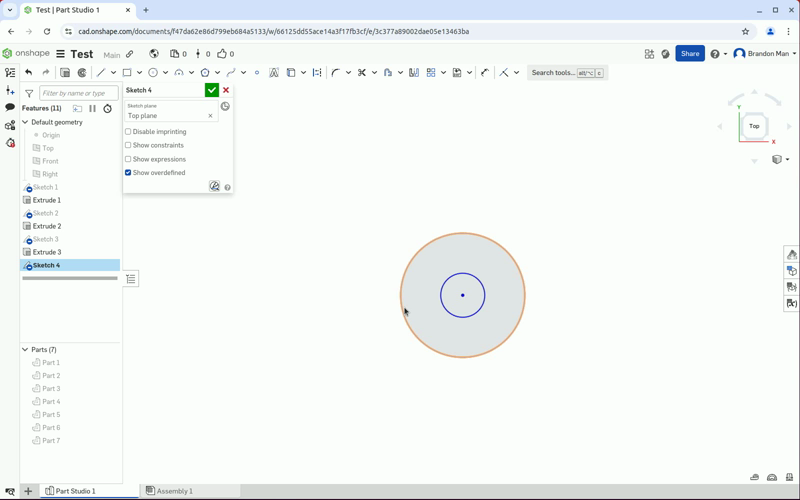
scroll(6)
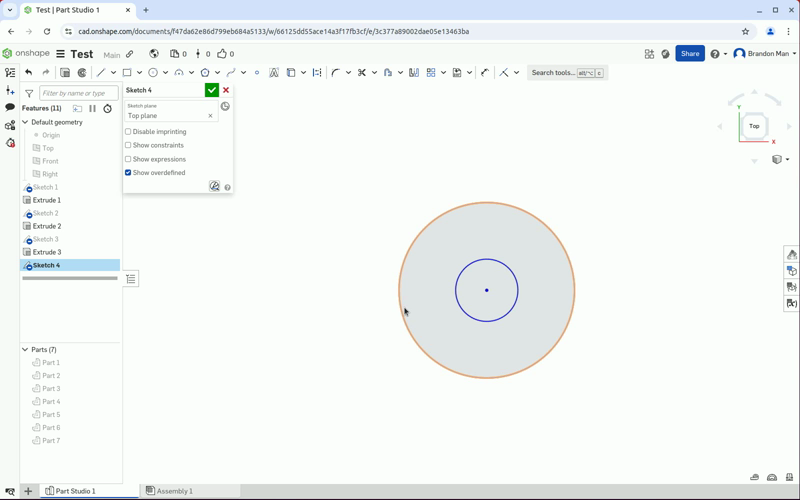
scroll(6)
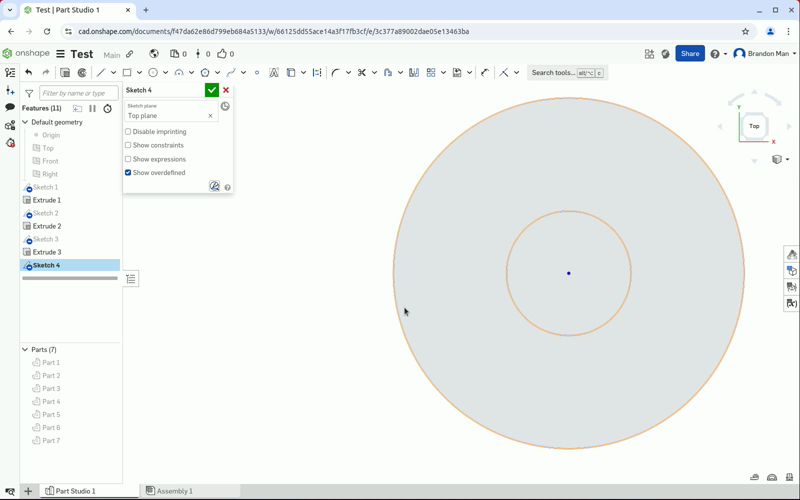
click(404, 307)
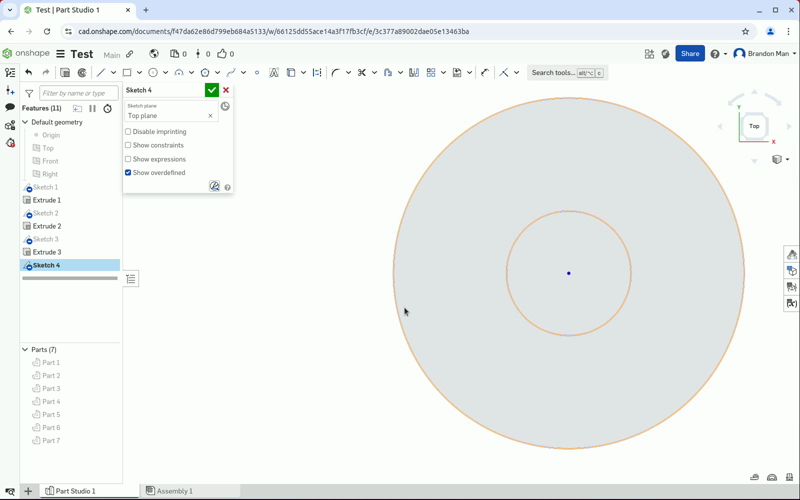
scroll(-6)
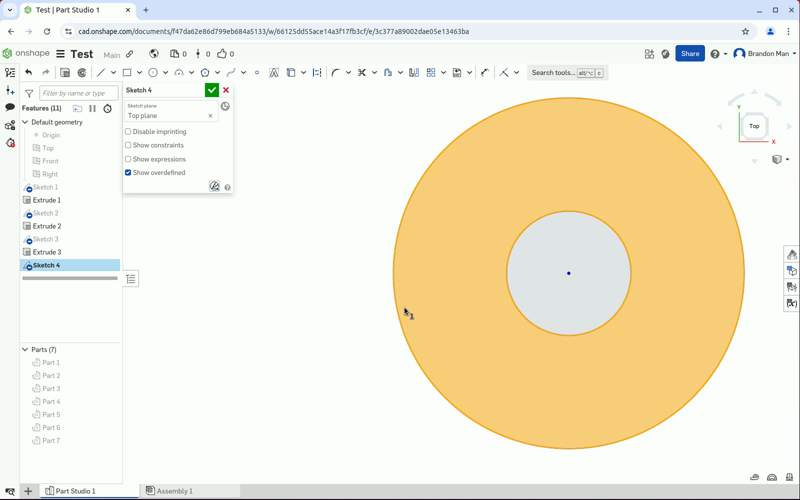
scroll(-6)
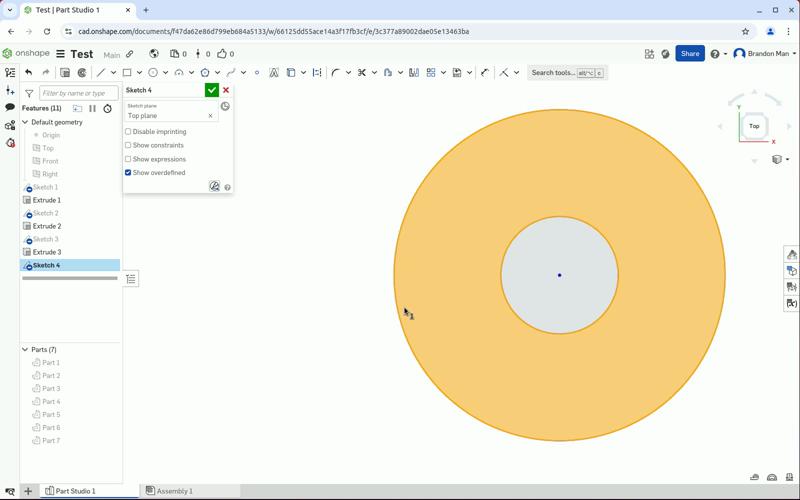
scroll(-6)
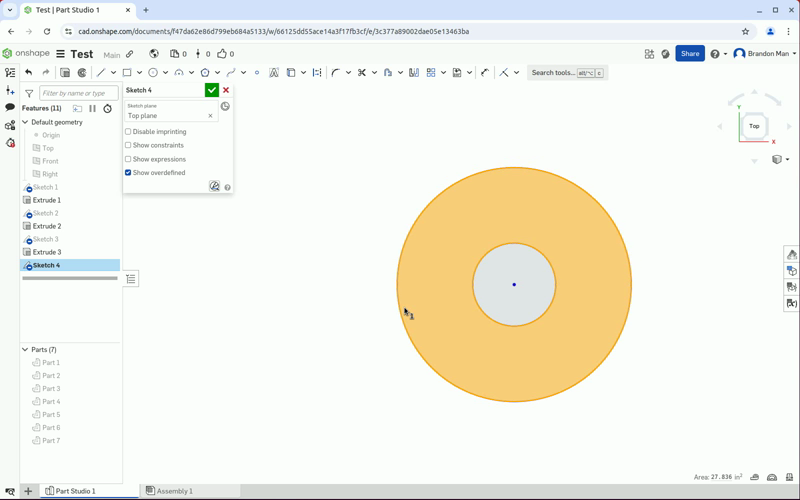
scroll(-6)
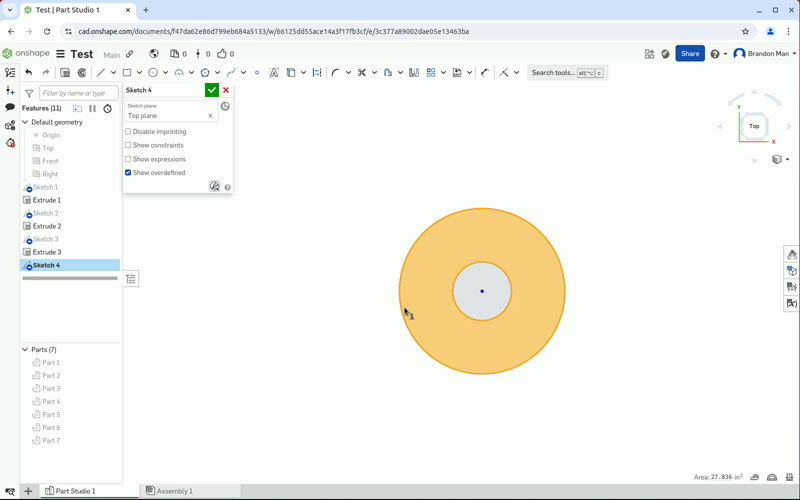
scroll(-6)
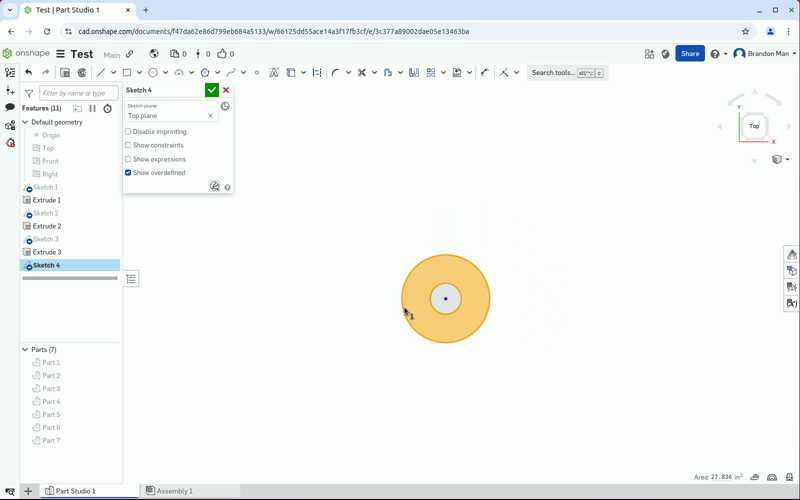
scroll(-6)
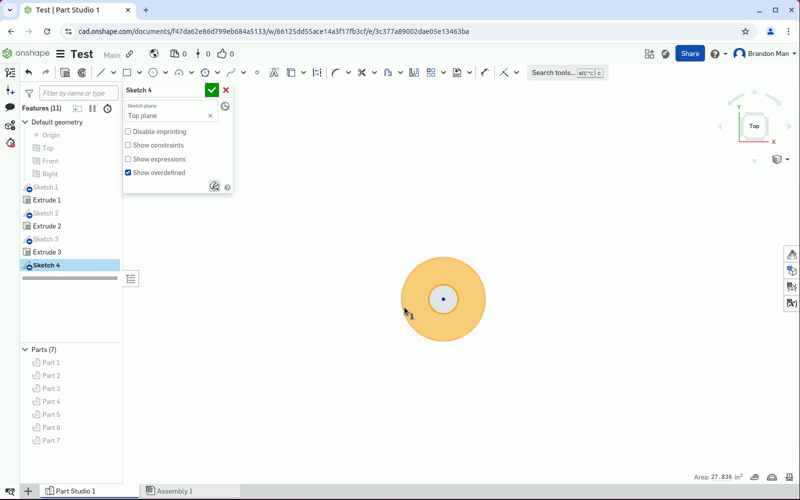
scroll(-6)
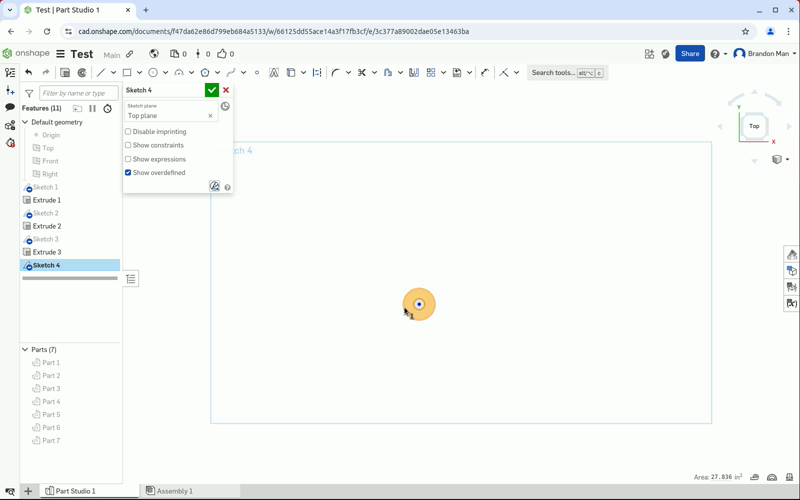
mouse_move(73, 352)
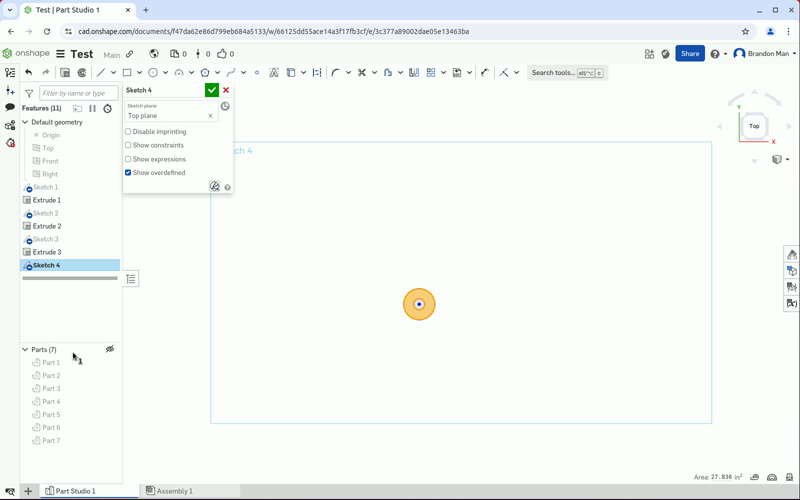
key(shift+y)
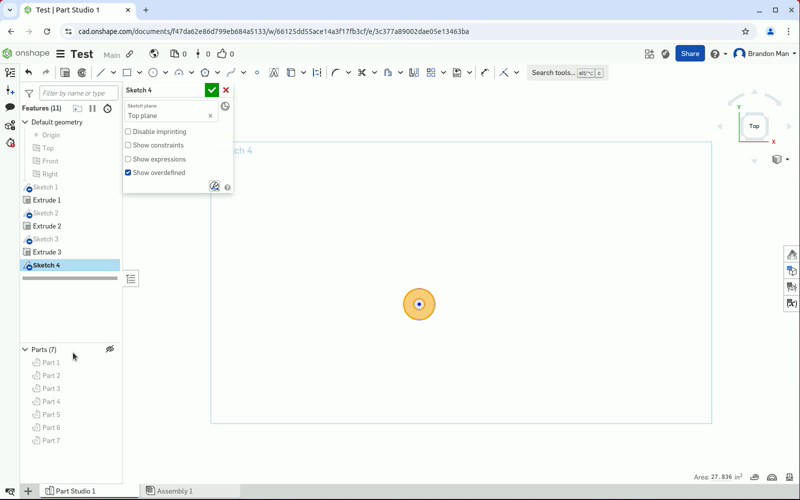
key(shift+e)
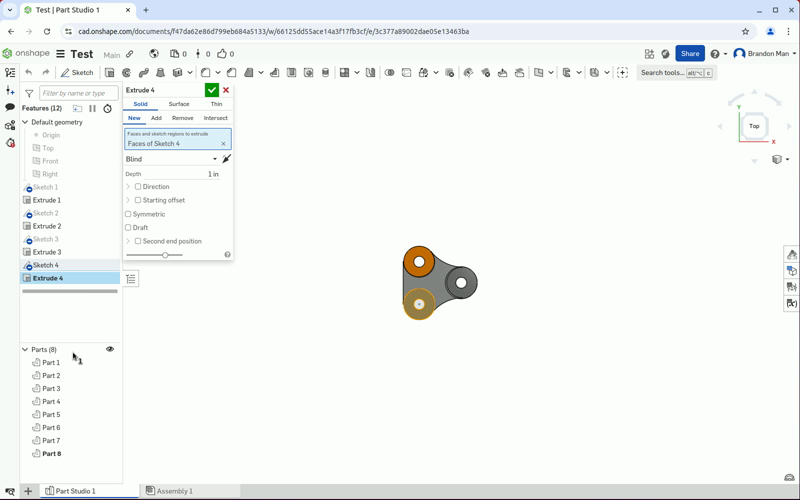
mouse_move(143, 106)
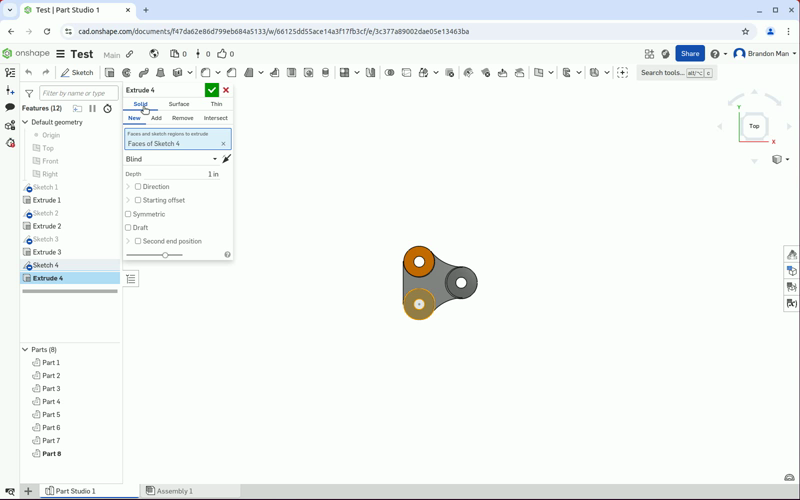
click(143, 106)
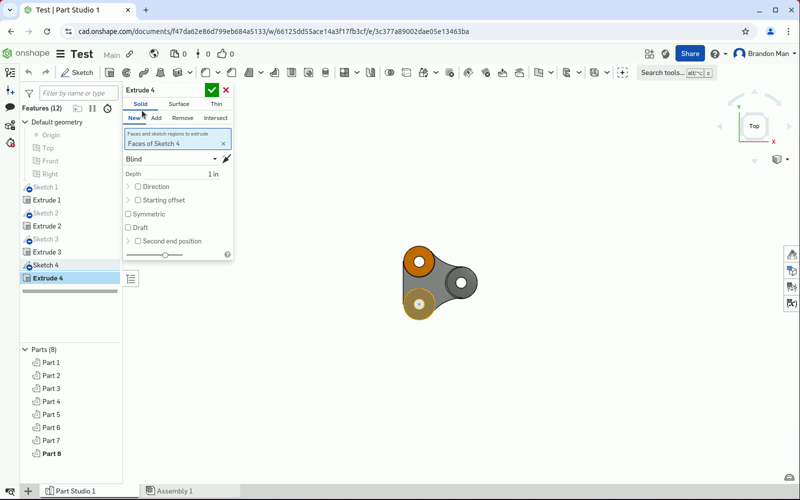
mouse_move(137, 120)
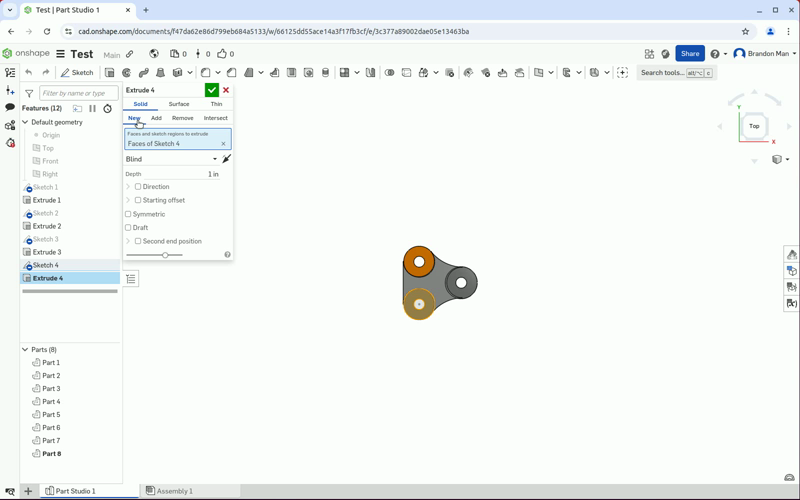
click(137, 120)
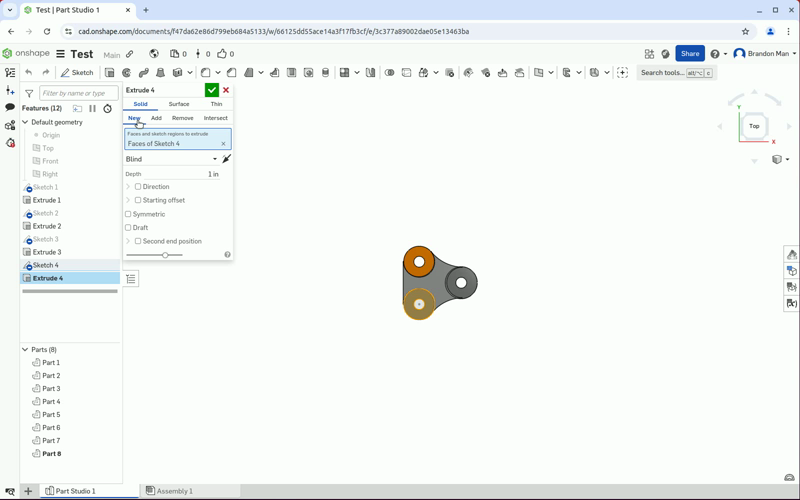
key(tab, 4)
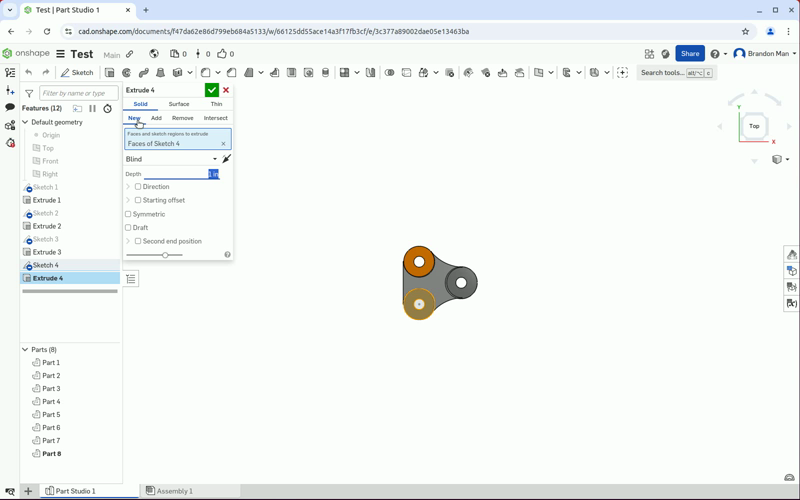
text(1.685)
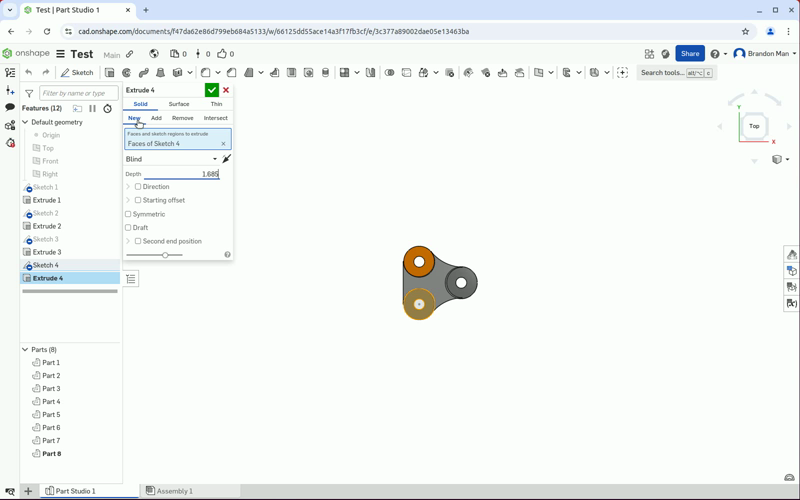
key(enter)
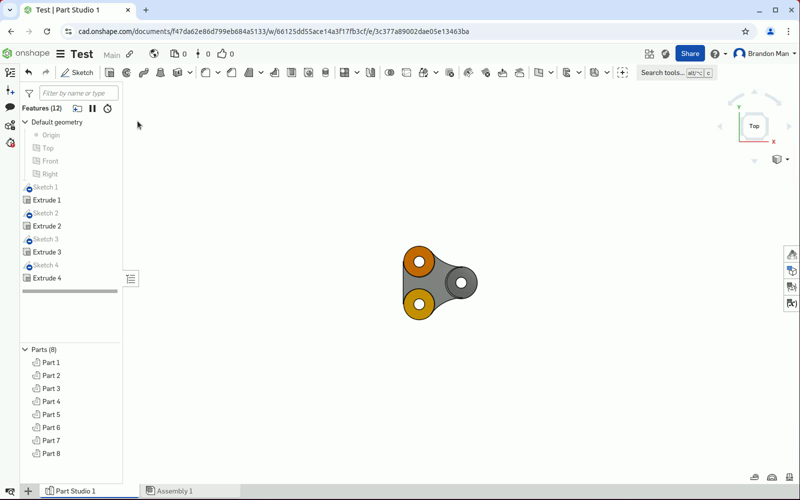
key(shift+h)
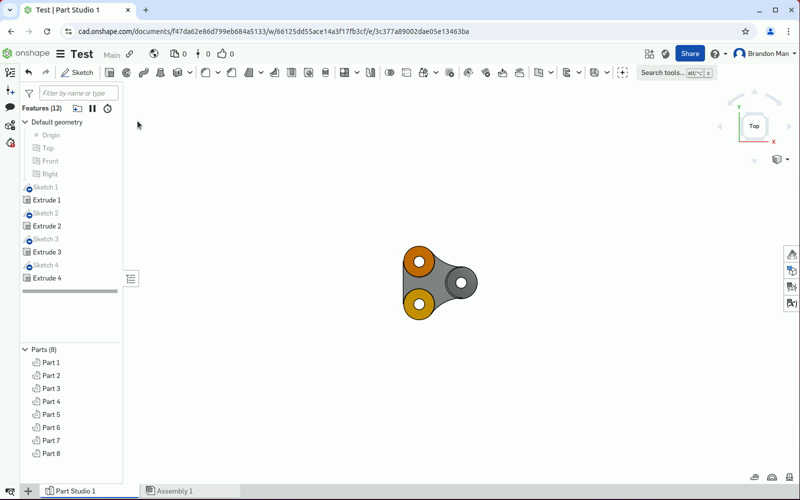
key(shift+h)
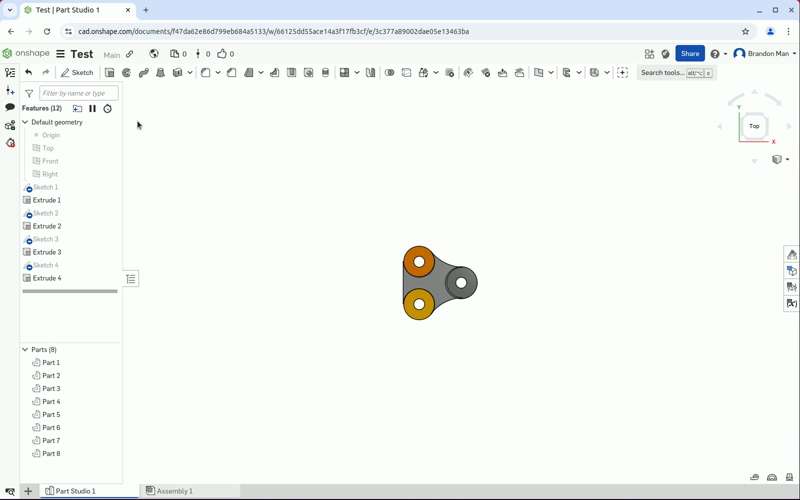
mouse_move(73, 189)
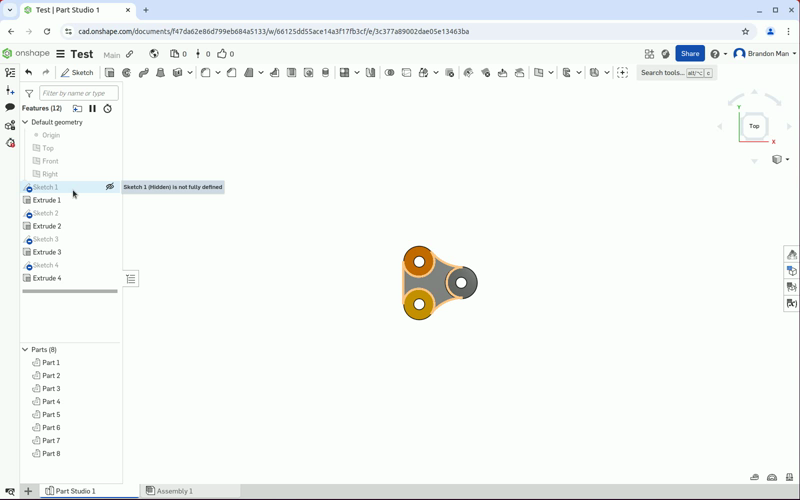
click(73, 189)
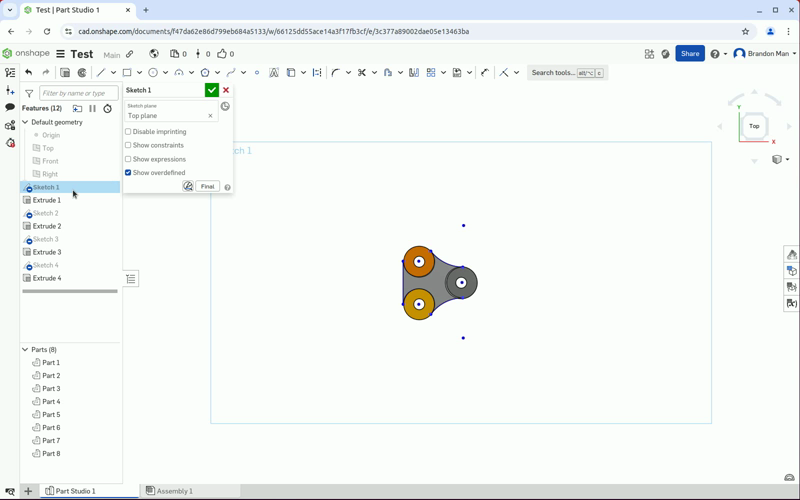
mouse_move(229, 92)
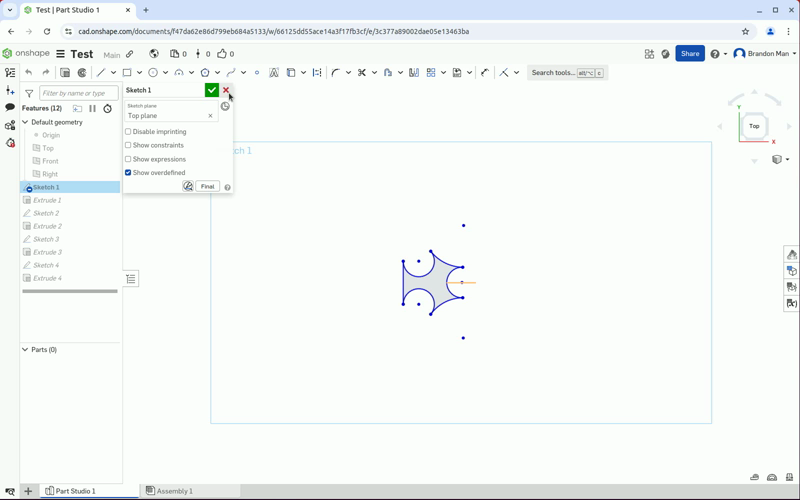
click(229, 92)
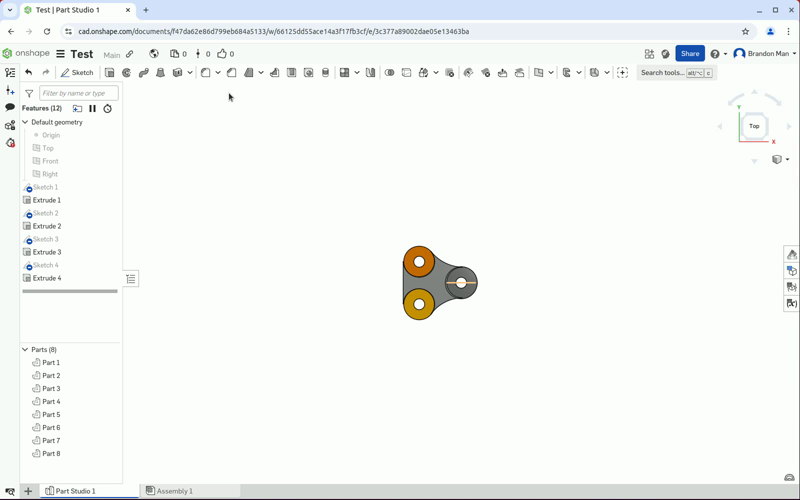
mouse_move(73, 352)
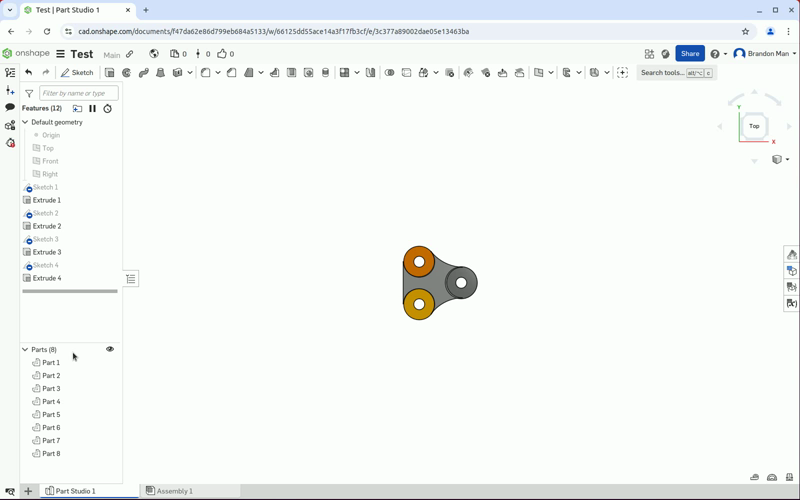
key(y)
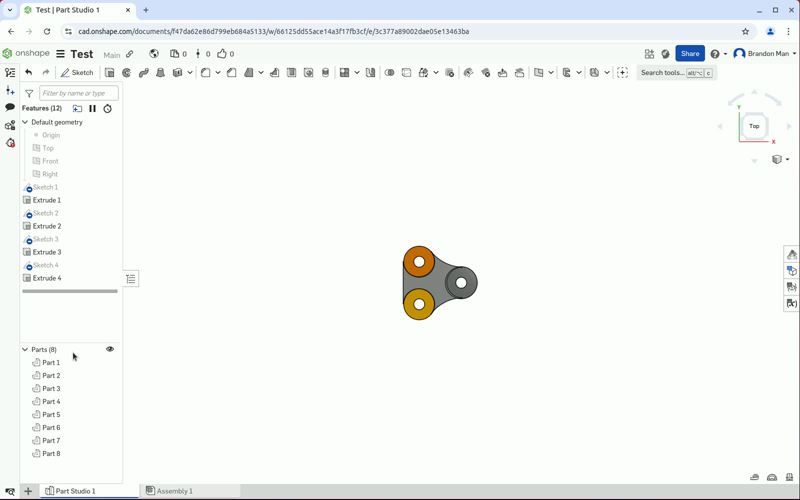
key(shift+p)
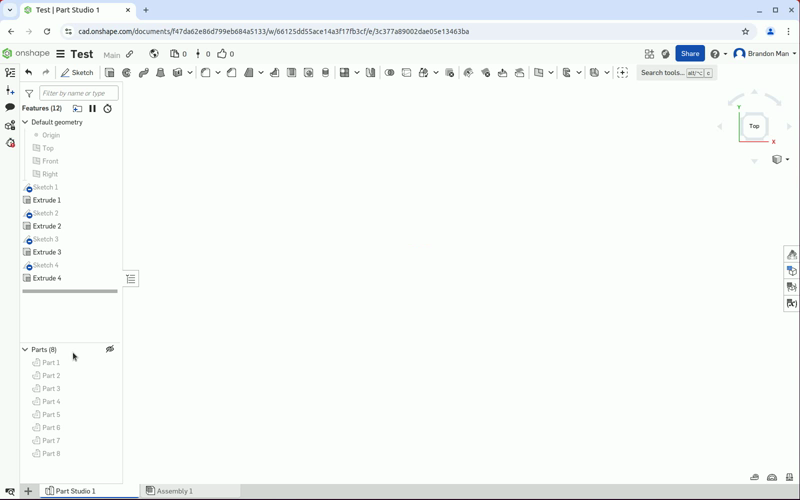
key(space)
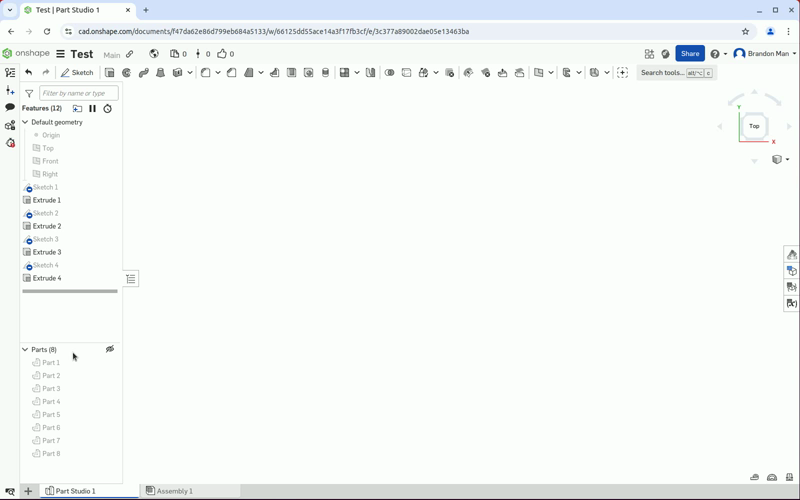
key_down(shift)
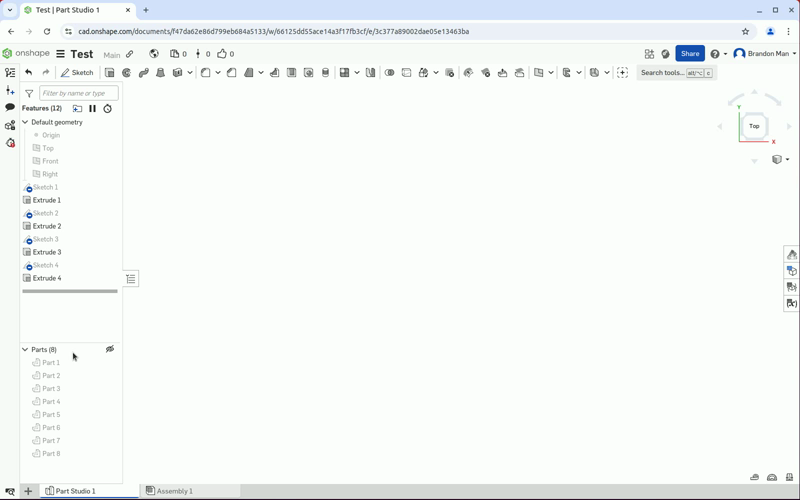
key(up)
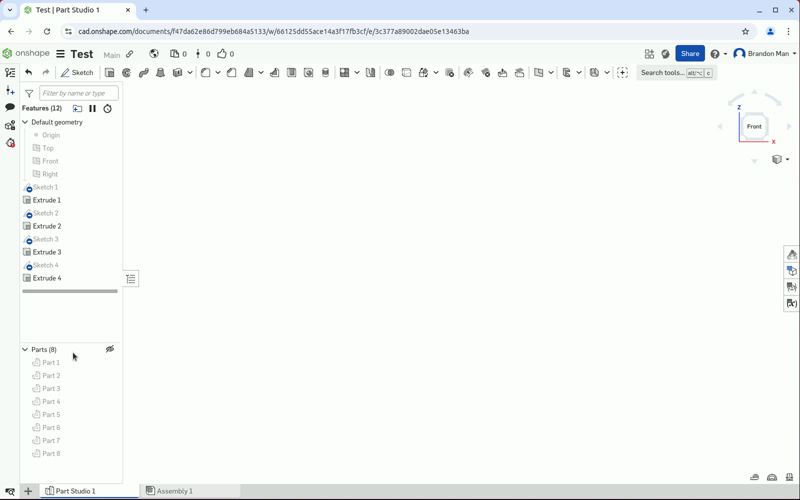
key_up(shift)
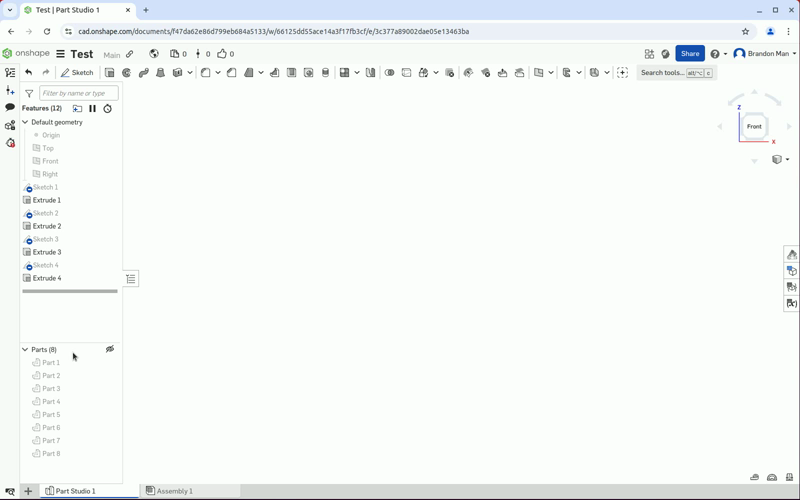
mouse_move(73, 352)
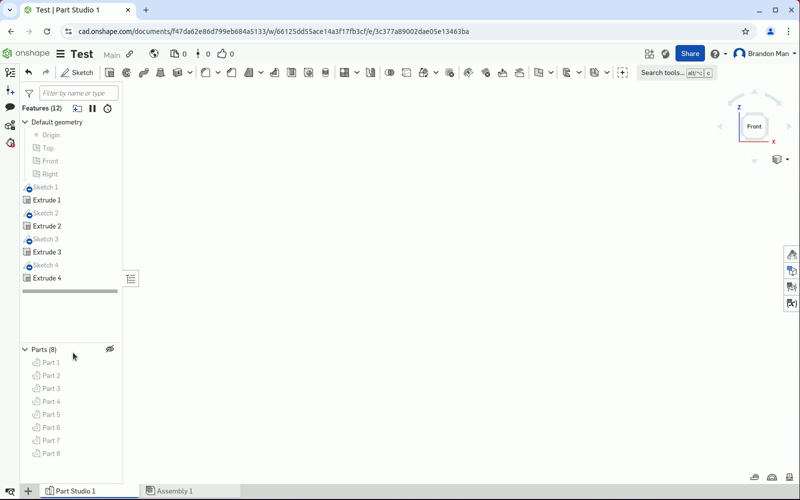
key(shift+y)
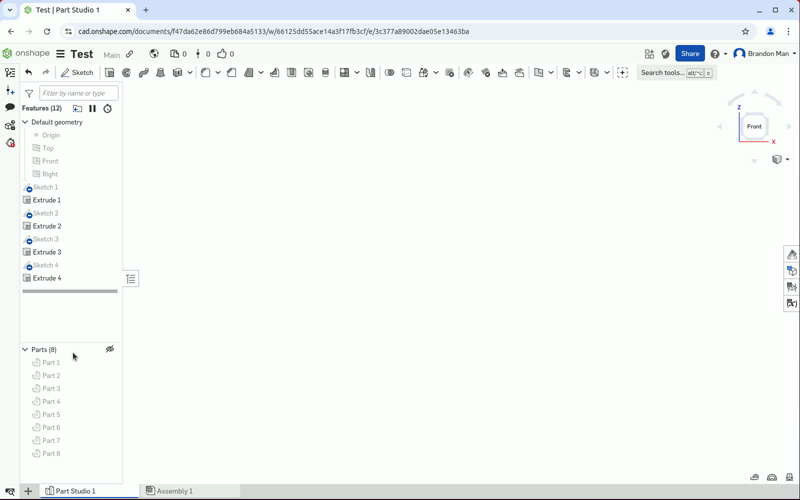
key(shift+s)
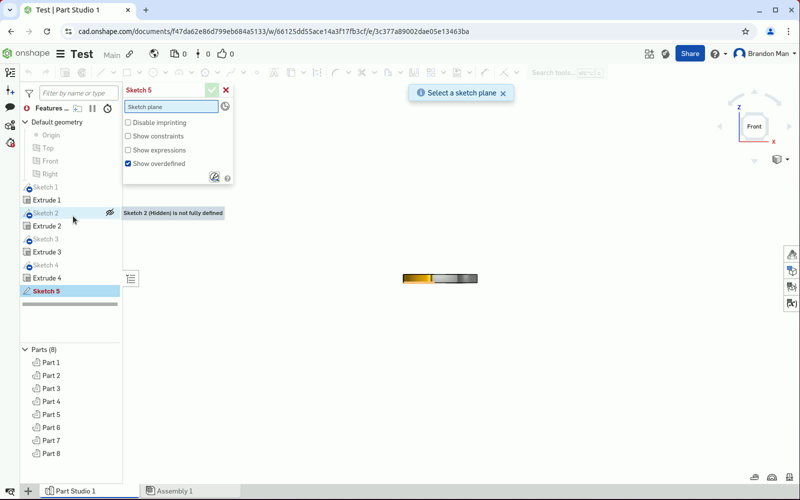
scroll(3)
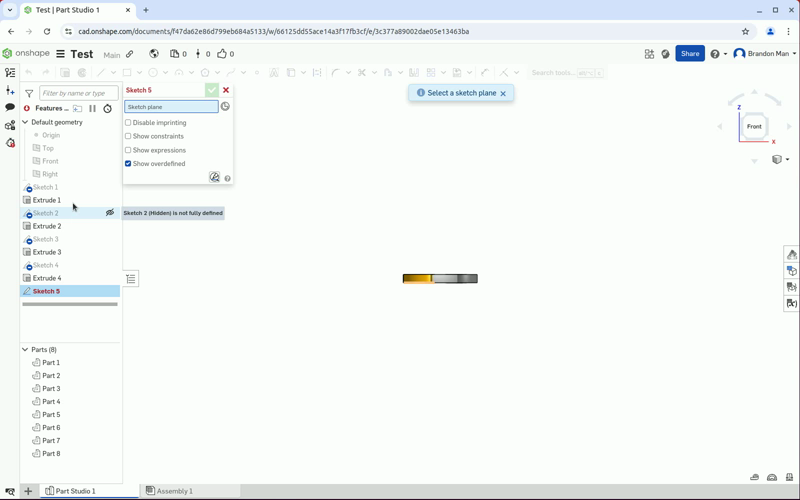
mouse_move(73, 163)
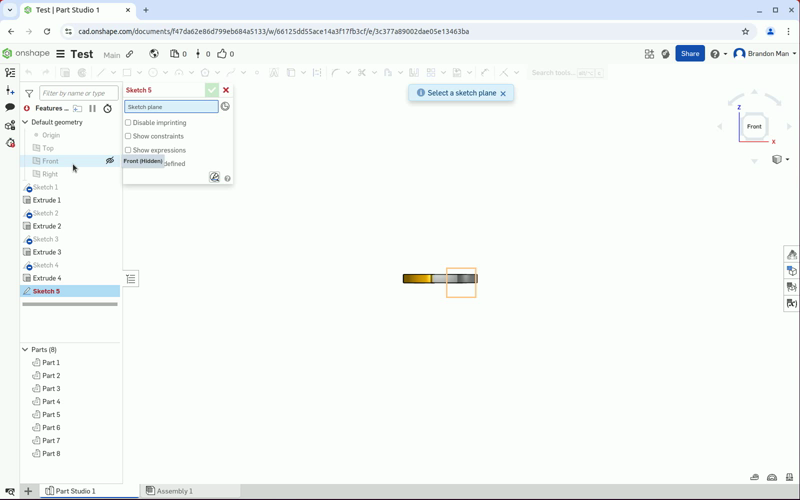
click(73, 163)
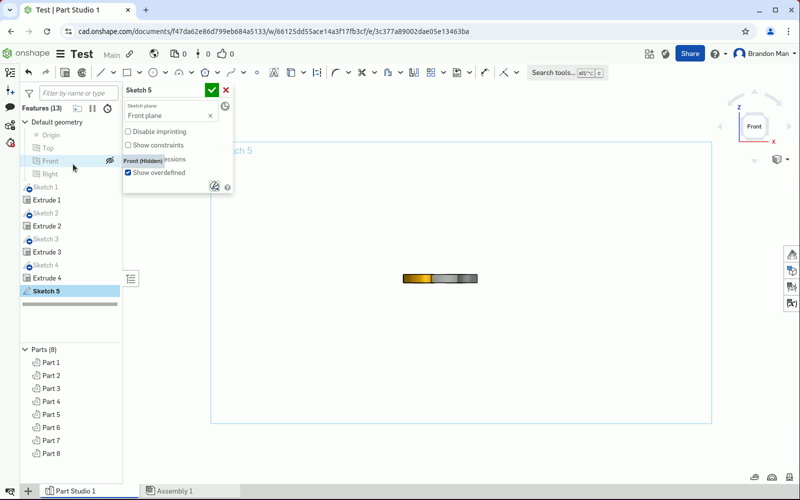
mouse_move(73, 352)
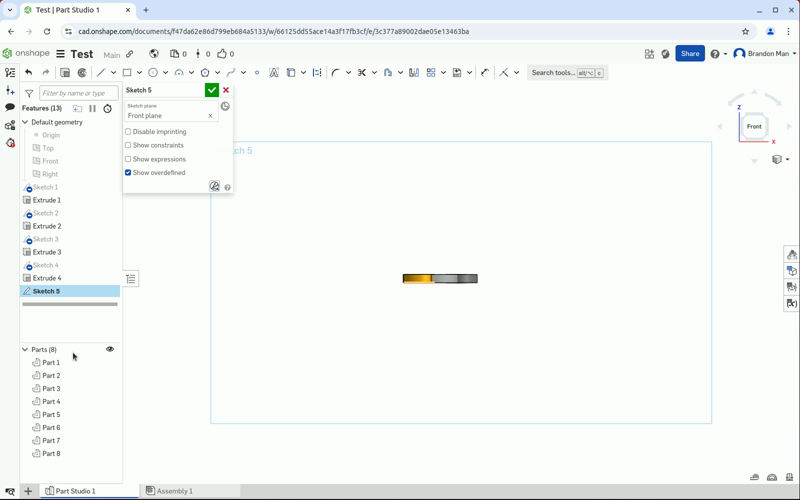
key(y)
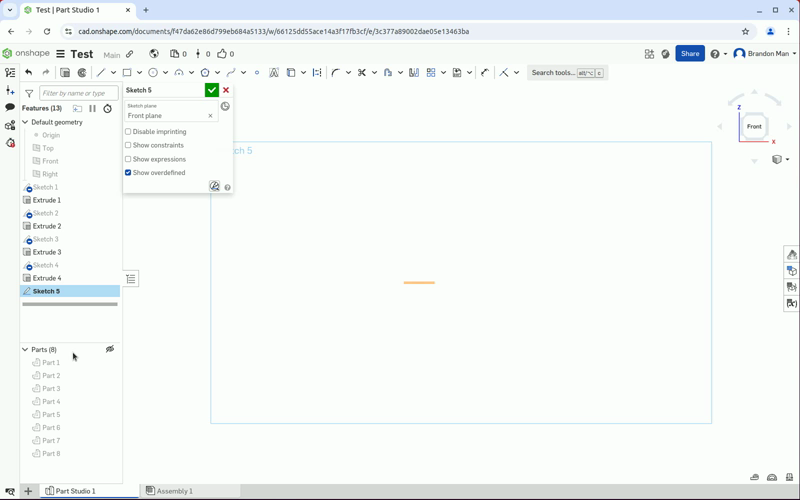
key(l)
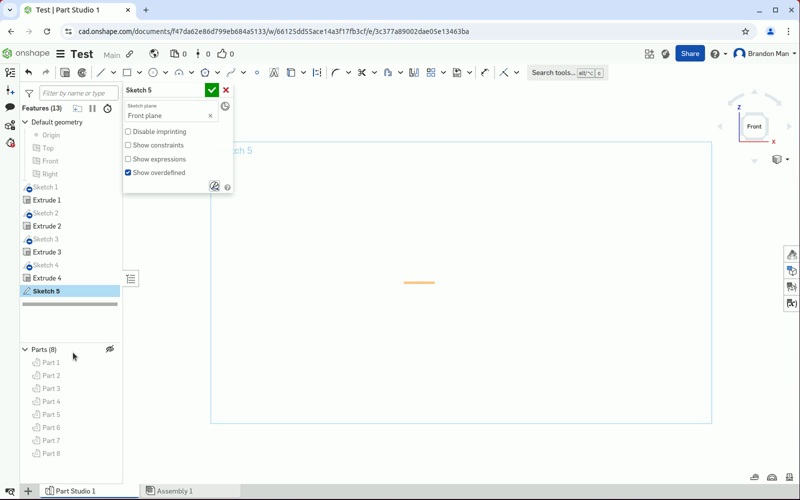
key_down(shift)
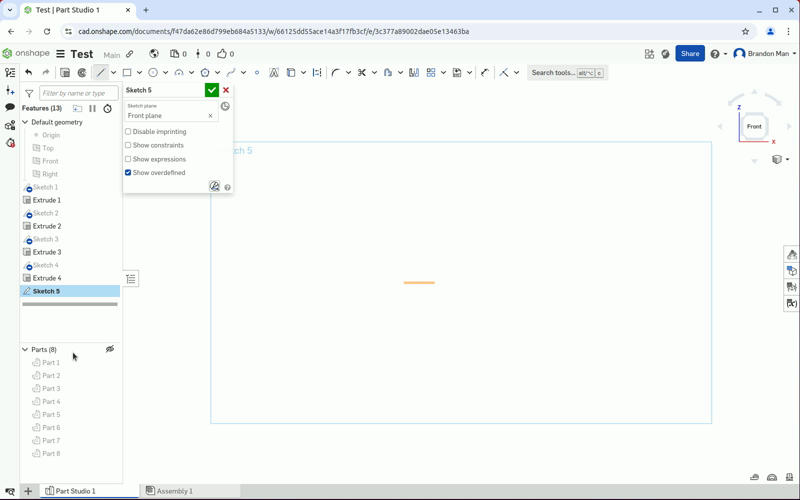
mouse_move(366, 282)
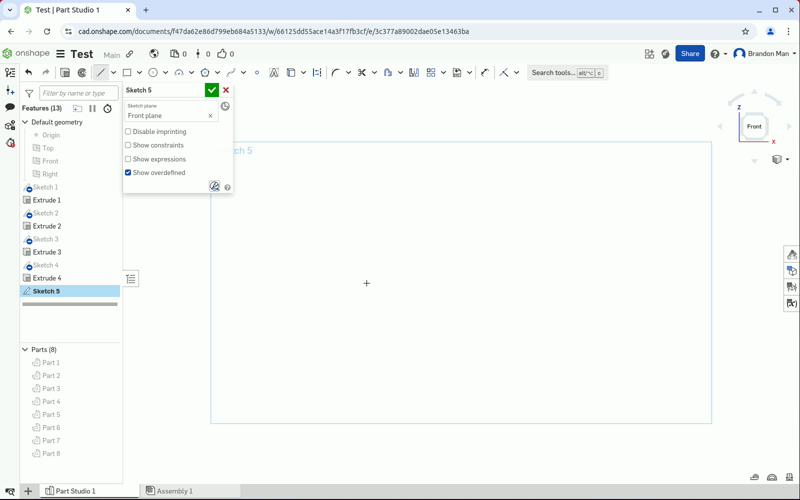
click(366, 282)
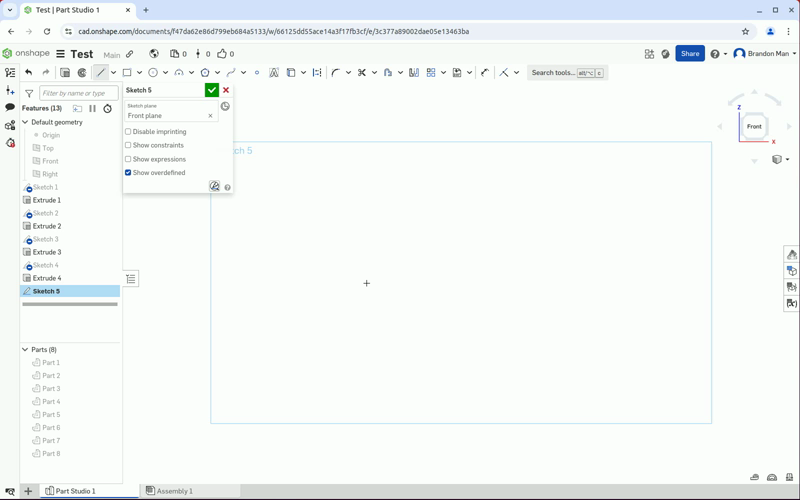
key_up(shift)
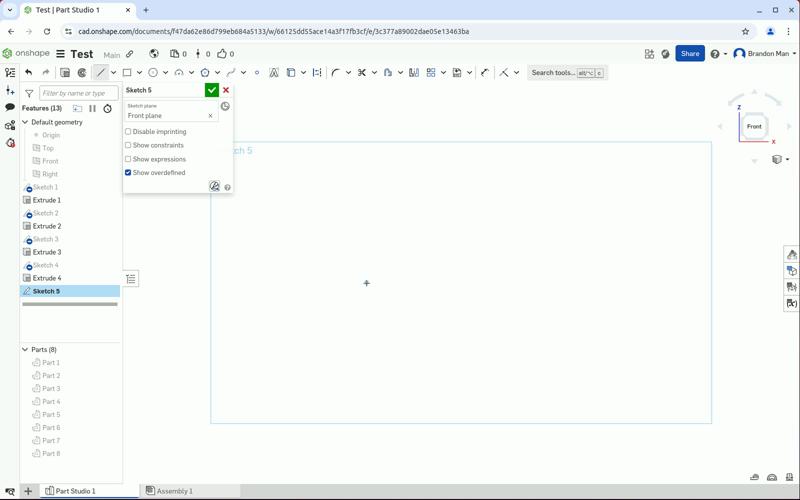
key_down(shift)
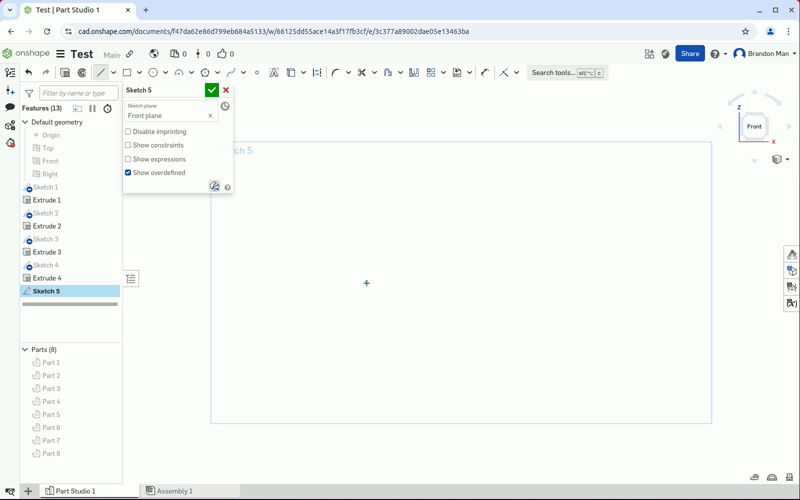
mouse_move(396, 282)
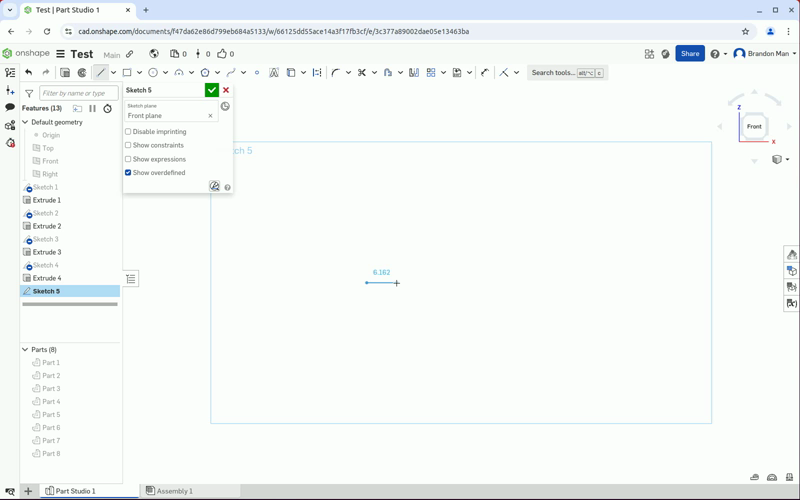
mouse_move(402, 282)
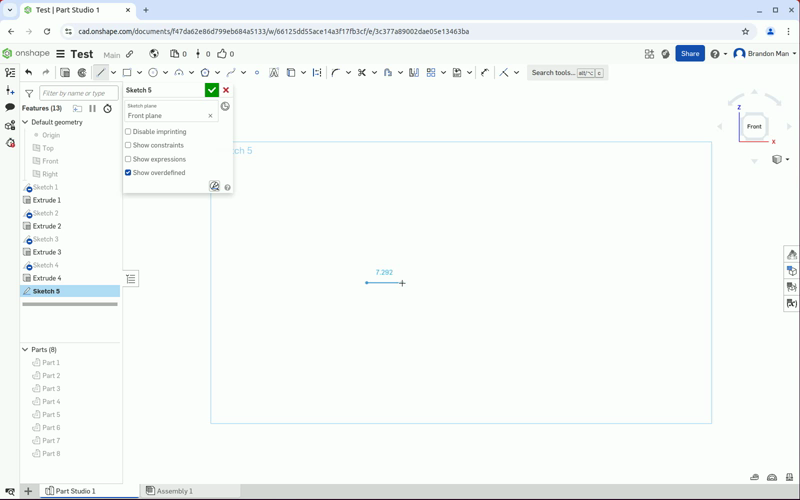
click(402, 282)
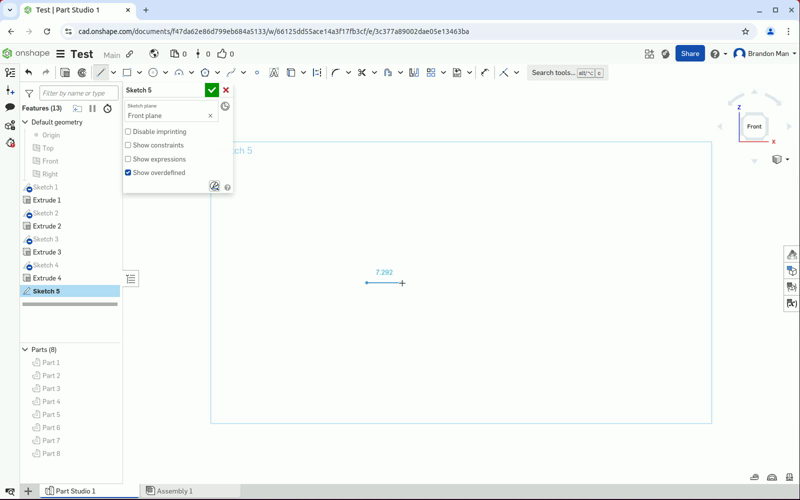
key_up(shift)
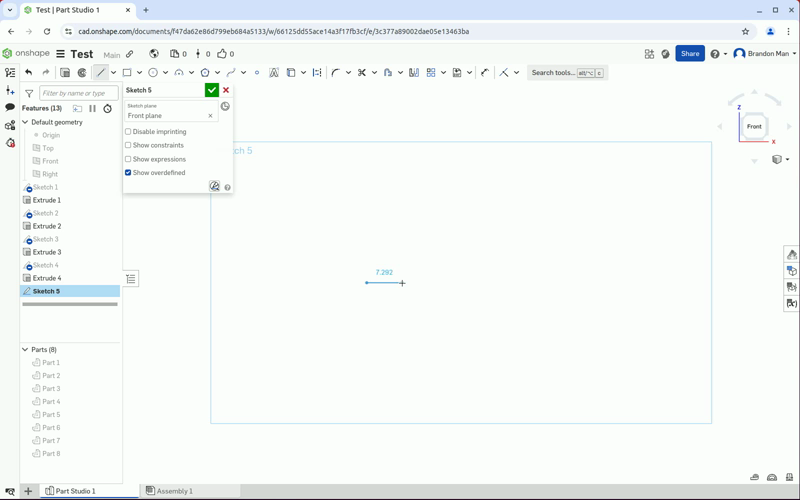
key_down(shift)
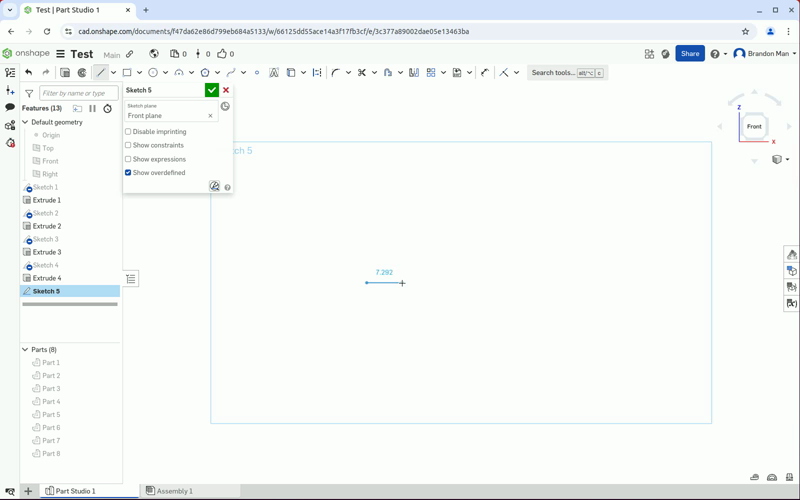
mouse_move(432, 282)
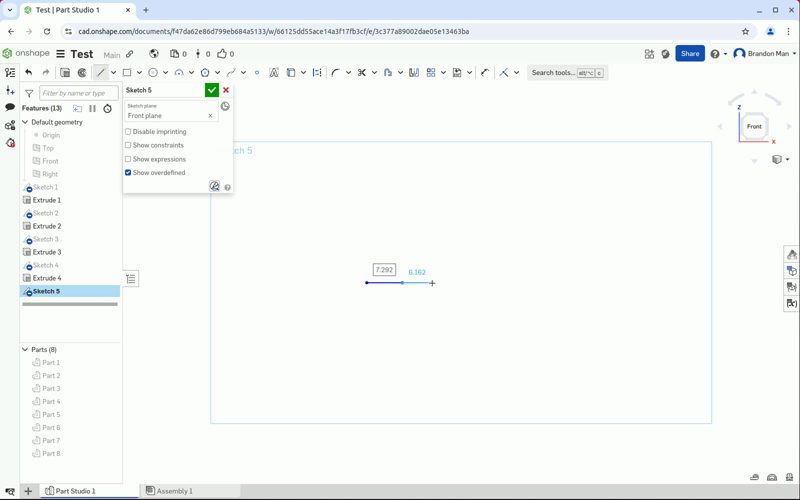
mouse_move(402, 274)
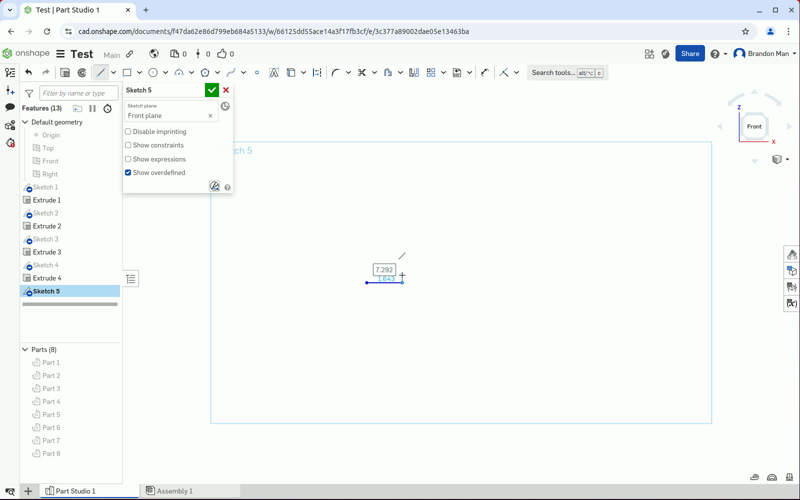
click(402, 274)
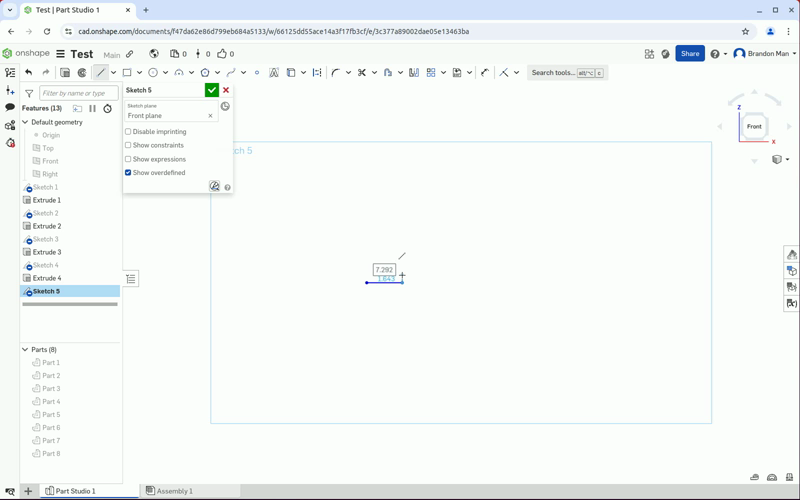
key_up(shift)
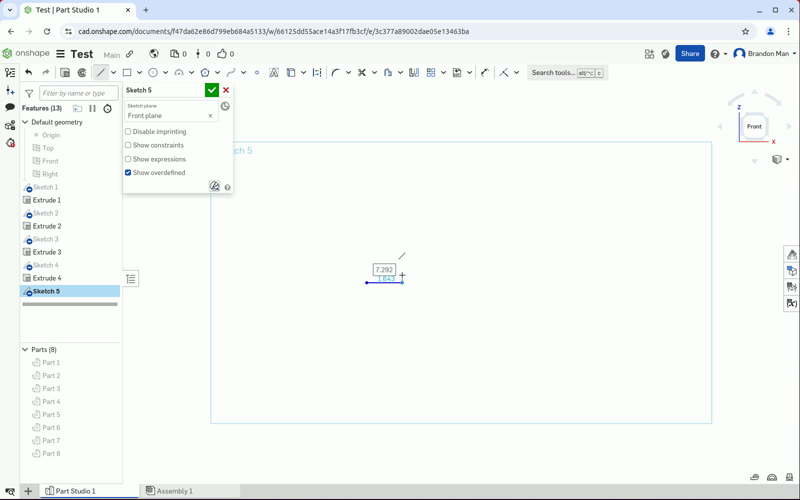
key_down(shift)
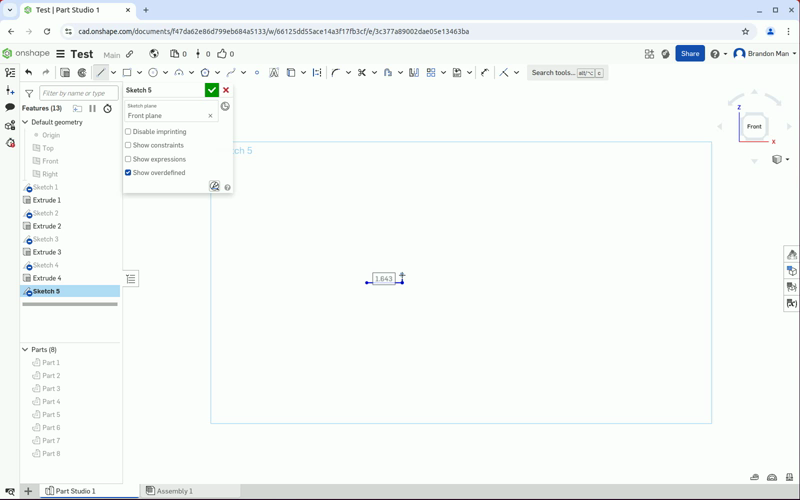
mouse_move(432, 274)
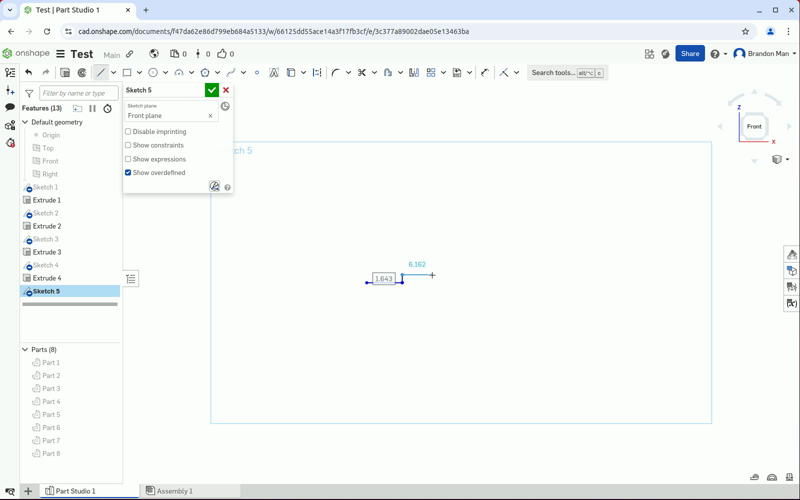
mouse_move(430, 274)
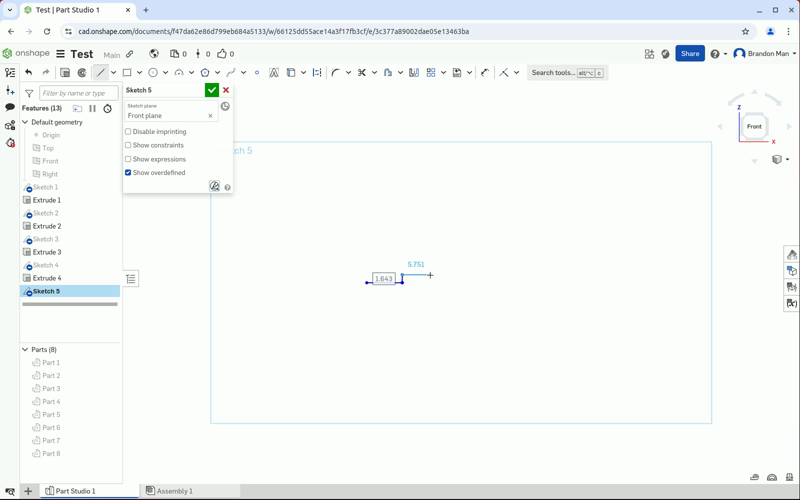
click(430, 274)
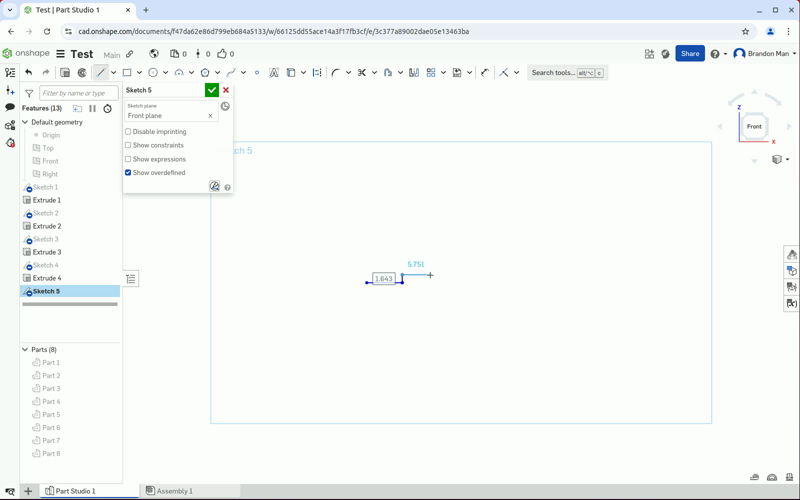
key_up(shift)
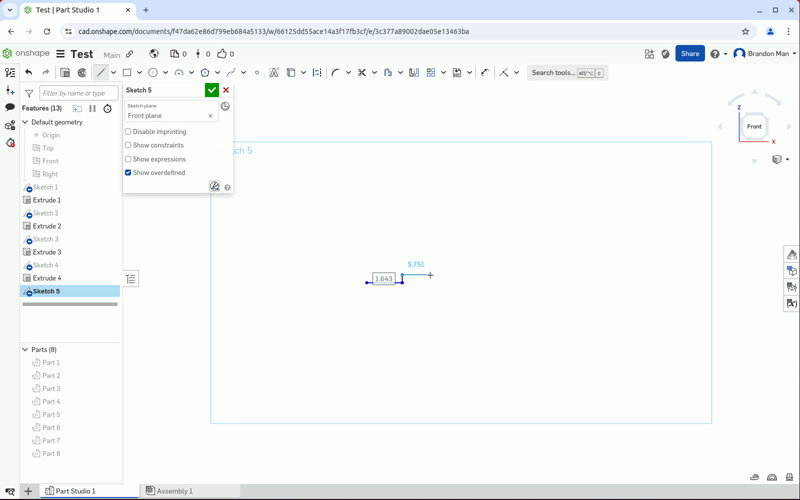
key_down(shift)
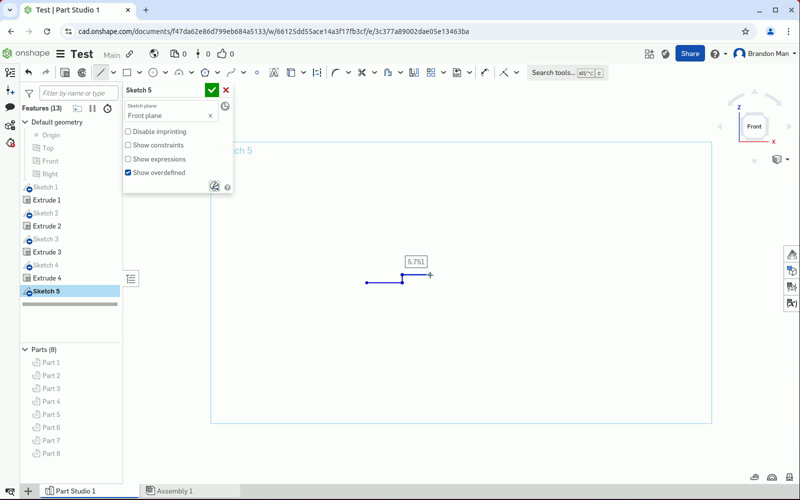
mouse_move(460, 274)
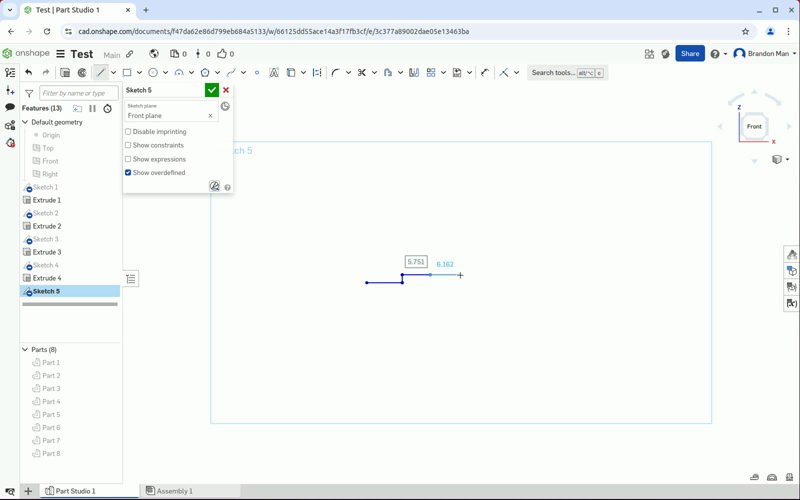
mouse_move(447, 274)
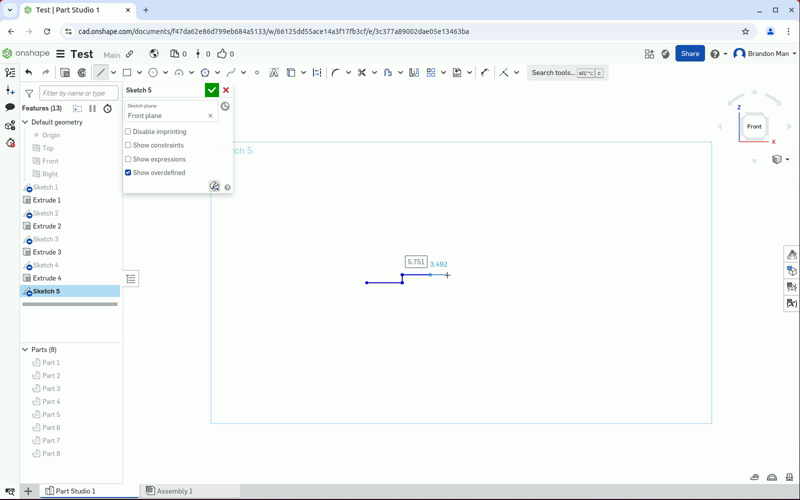
click(447, 274)
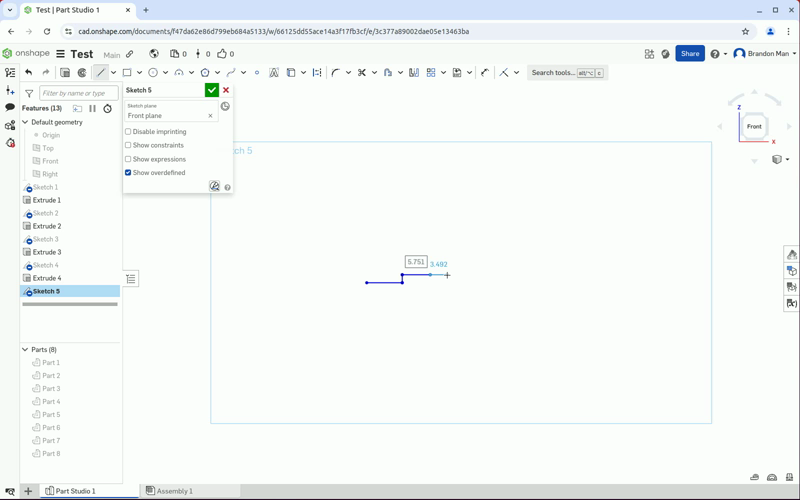
key_up(shift)
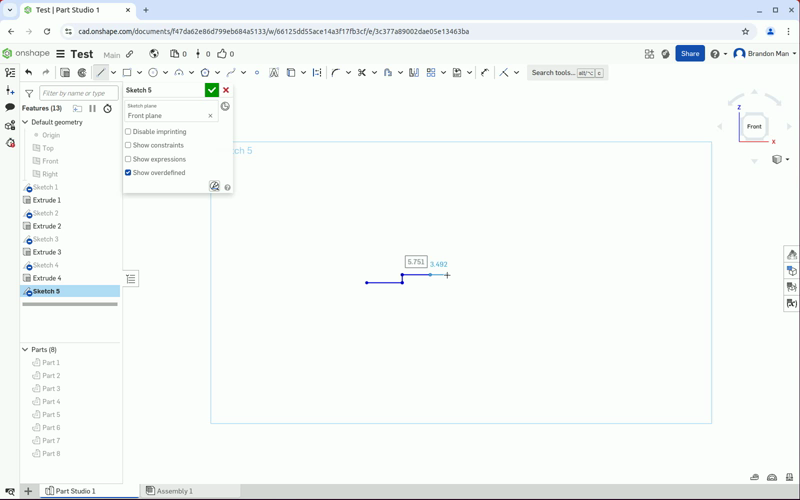
key(esc)
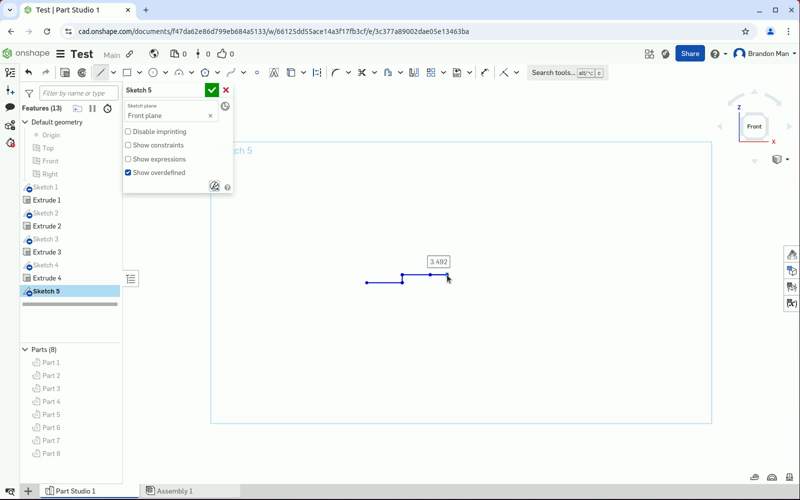
key(a)
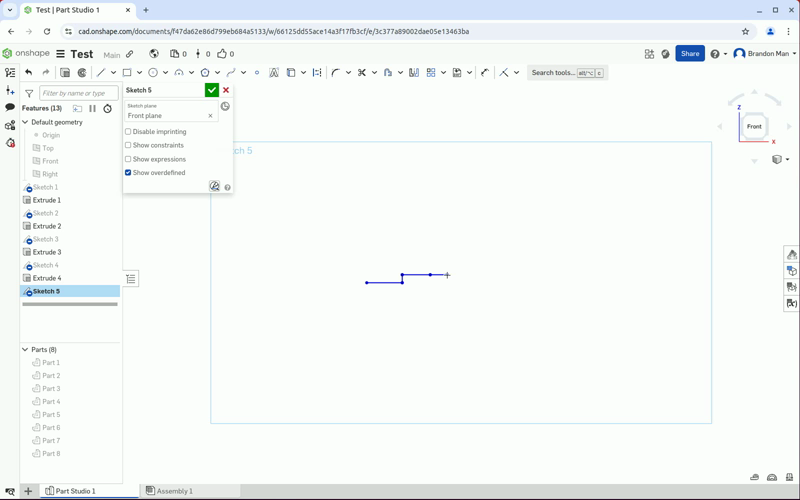
mouse_move(447, 274)
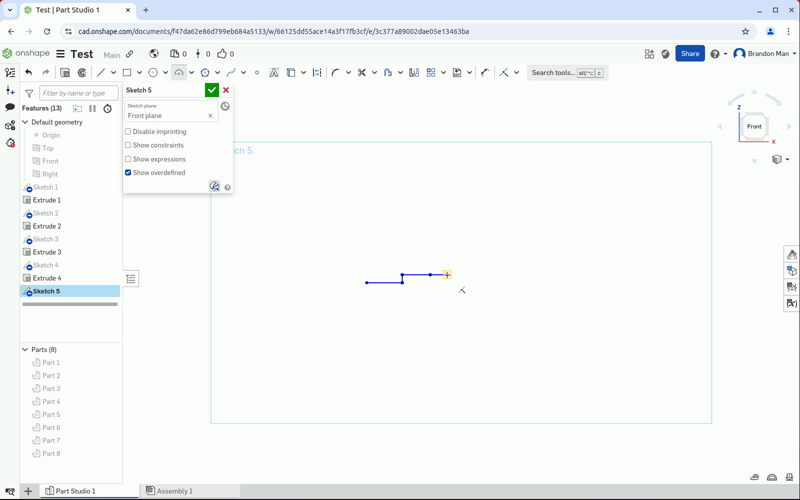
click(447, 274)
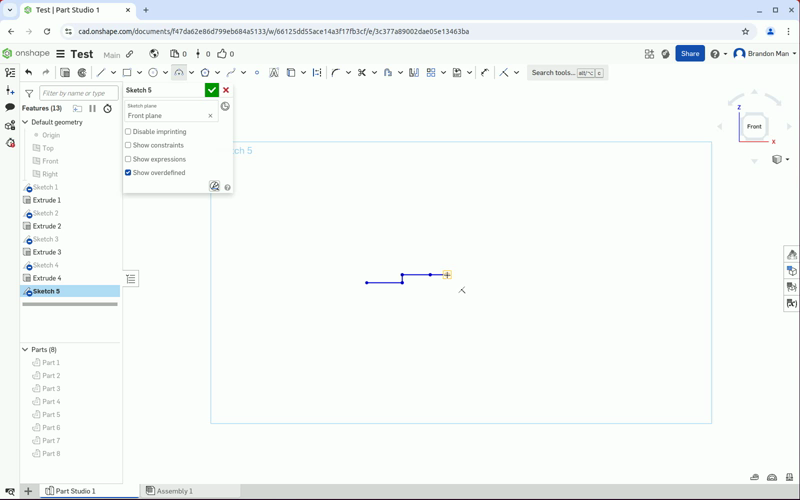
key_down(shift)
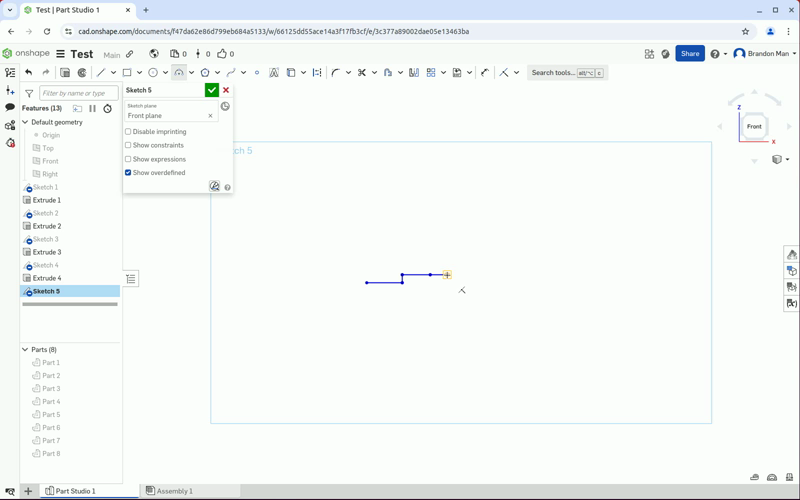
mouse_move(378, 250)
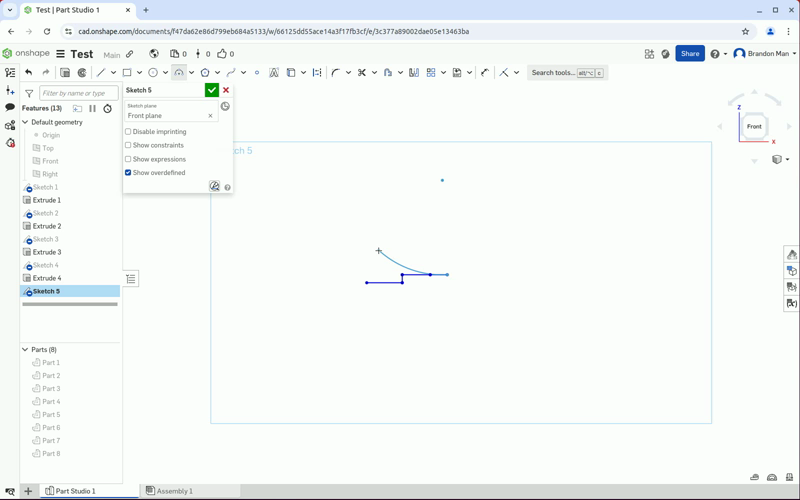
click(378, 250)
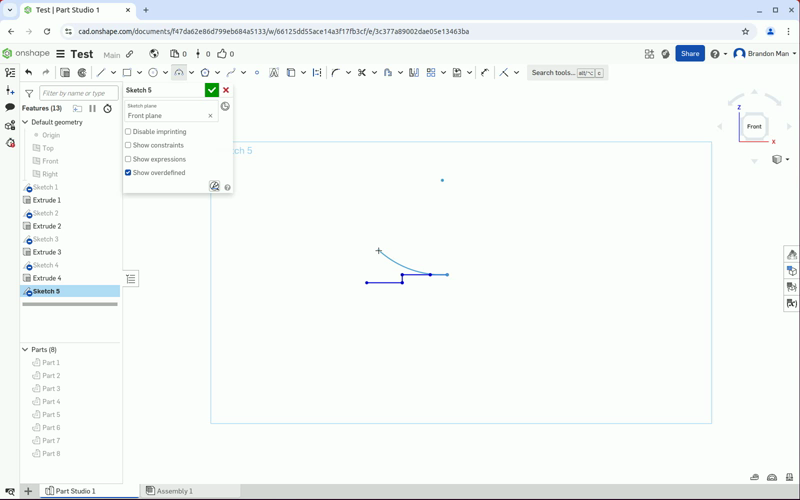
mouse_move(410, 268)
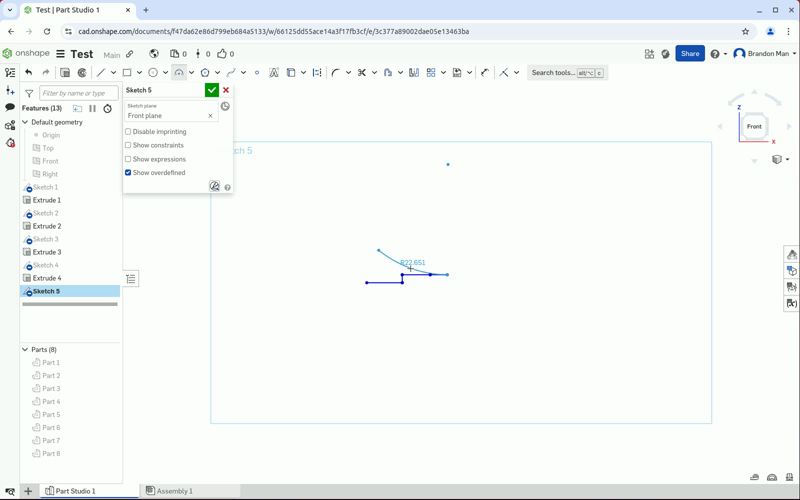
click(410, 268)
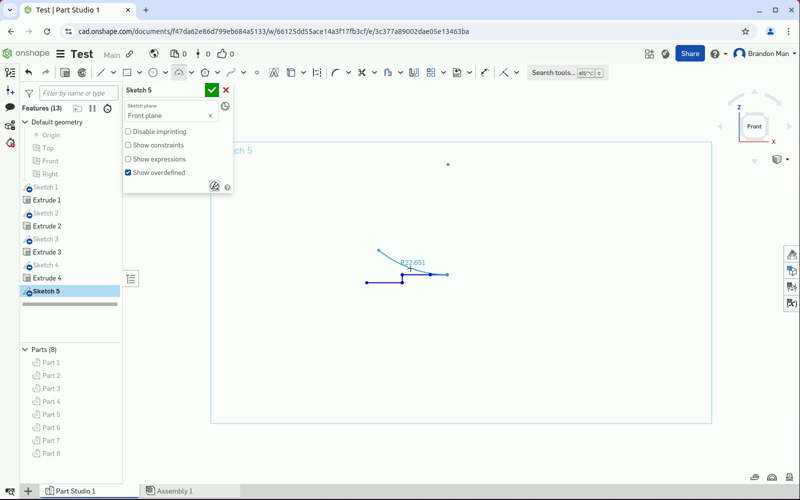
key_up(shift)
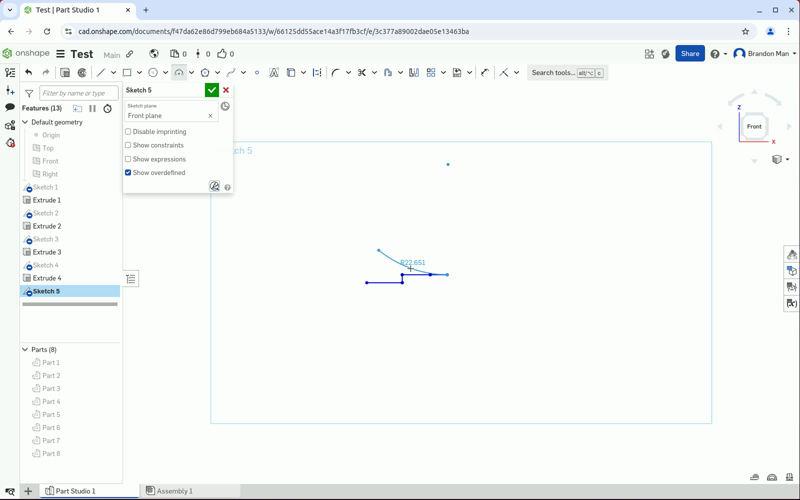
mouse_move(378, 250)
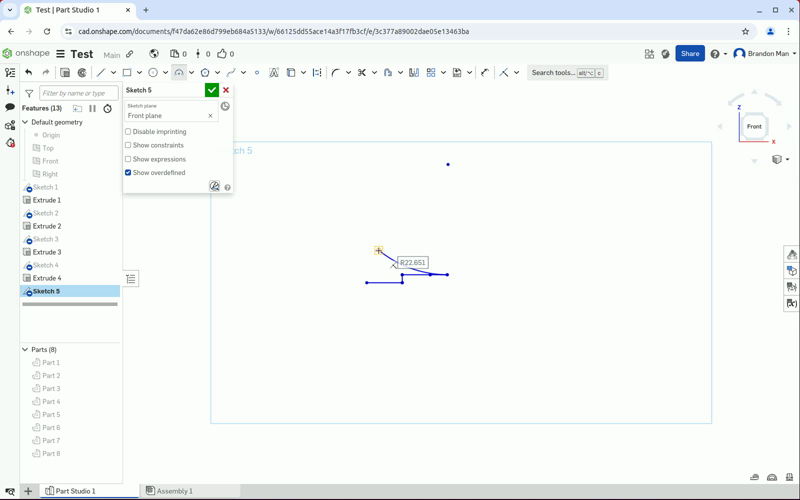
click(378, 250)
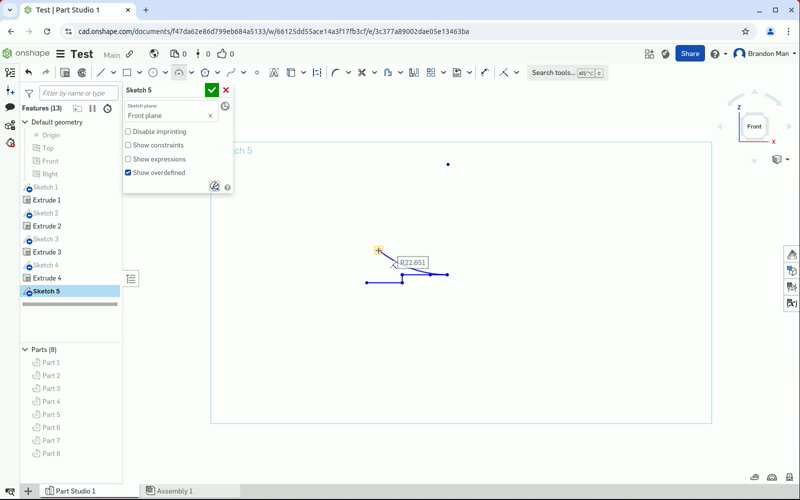
mouse_move(366, 282)
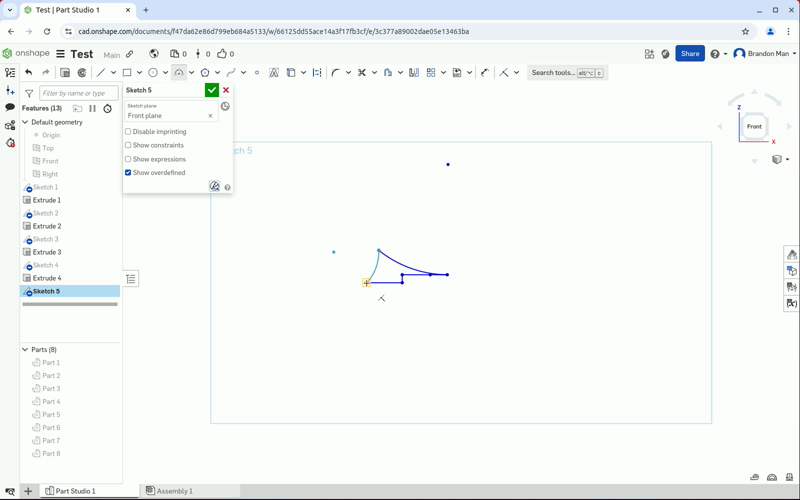
click(366, 282)
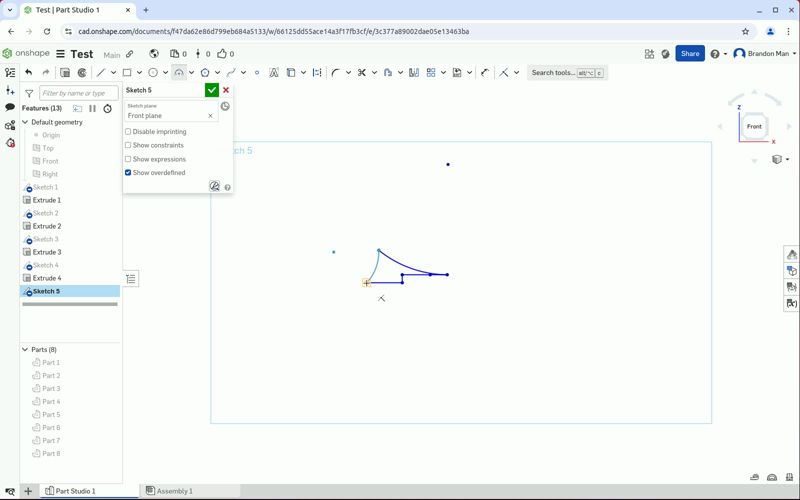
key_down(shift)
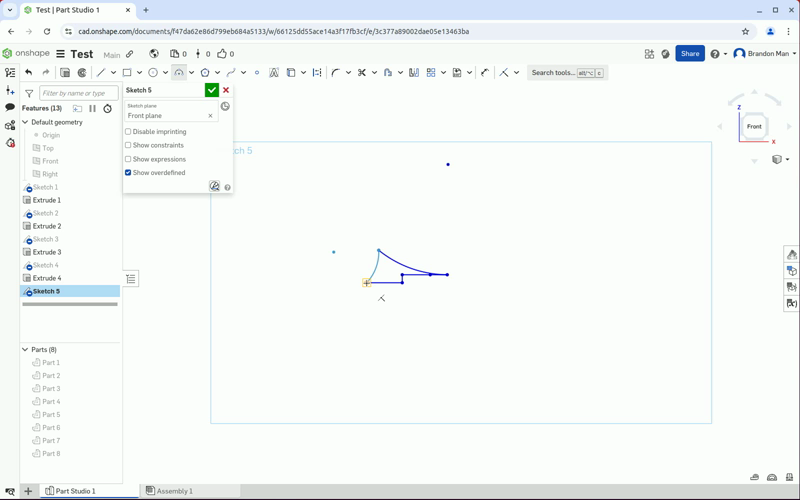
mouse_move(384, 270)
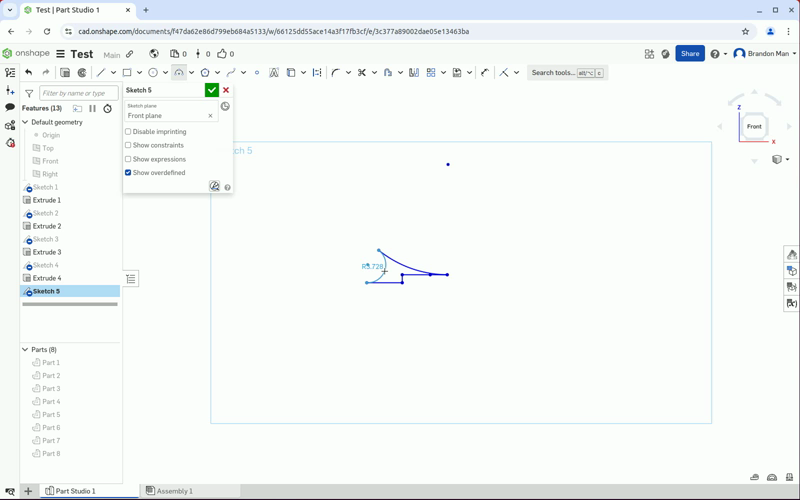
click(384, 270)
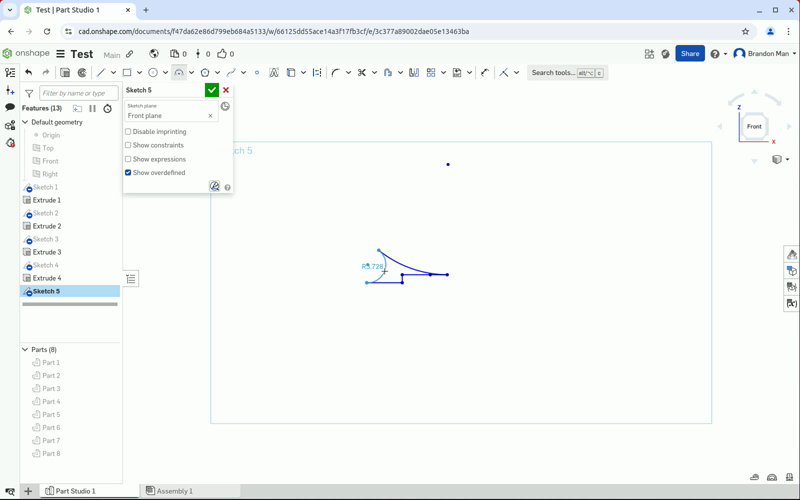
key_up(shift)
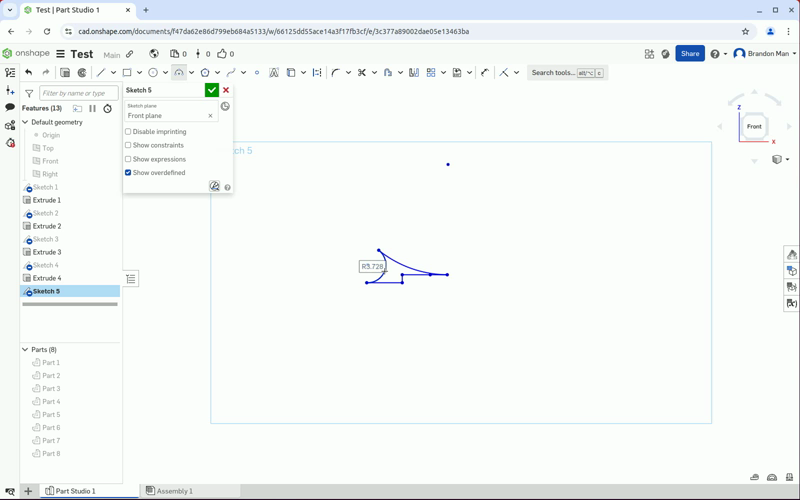
key(esc)
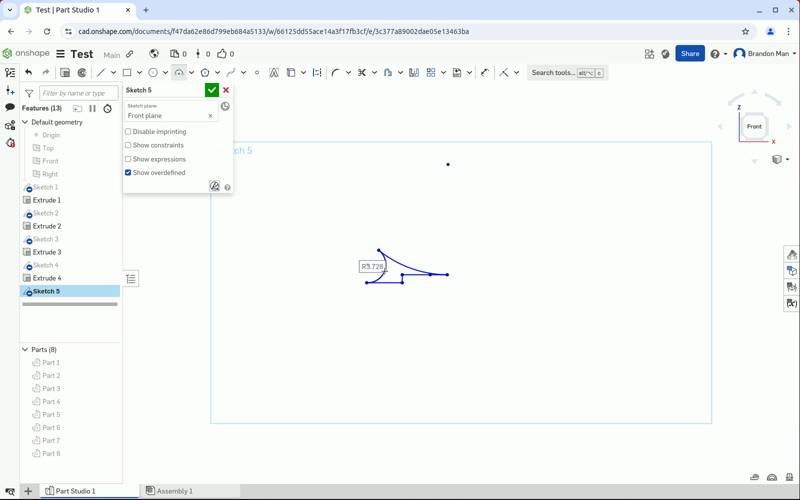
mouse_move(381, 262)
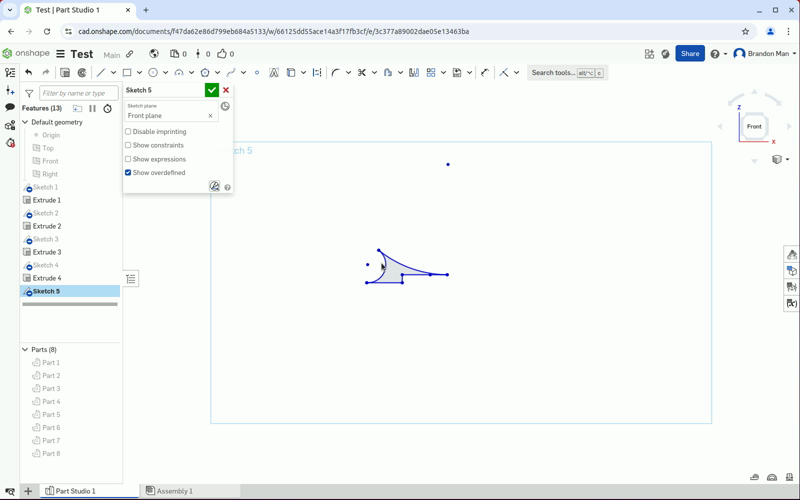
scroll(6)
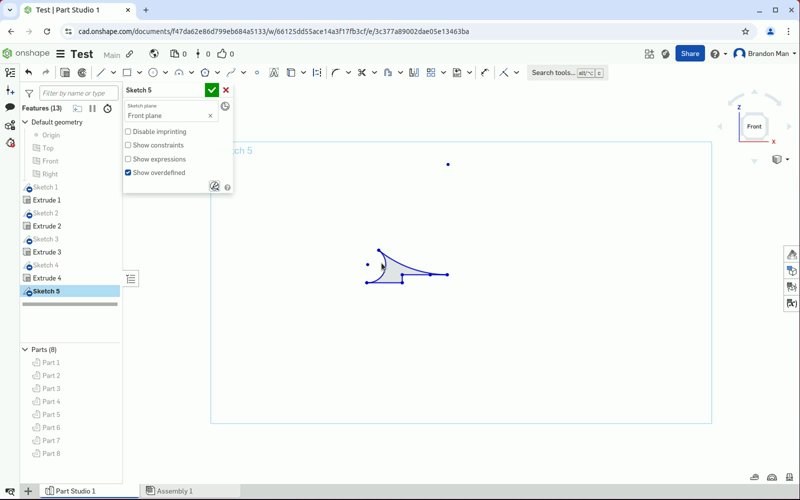
scroll(6)
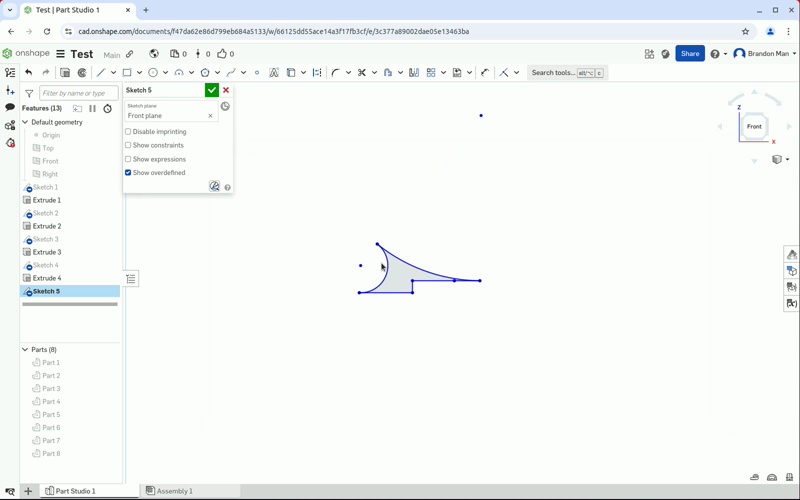
scroll(6)
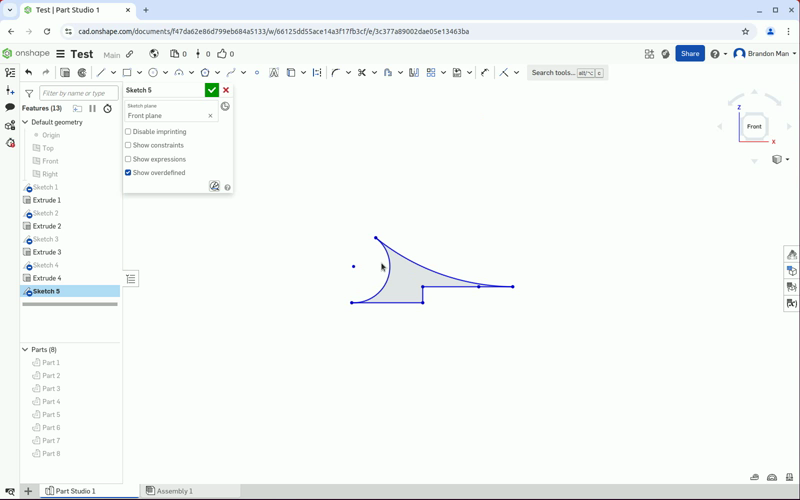
scroll(6)
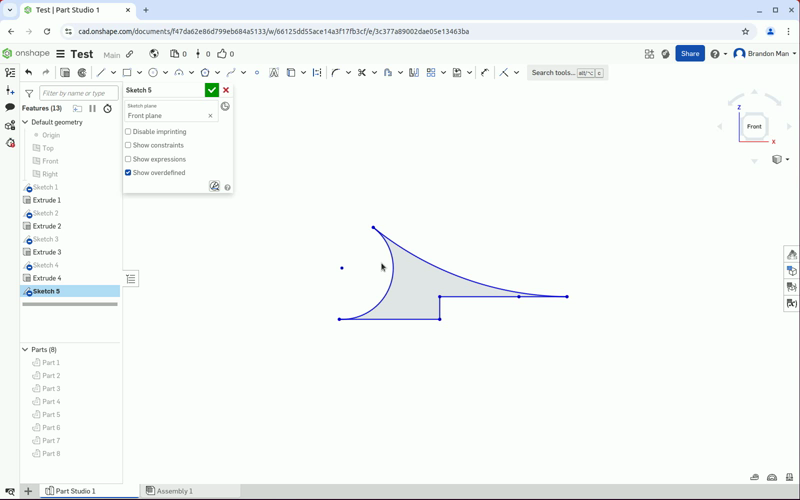
scroll(6)
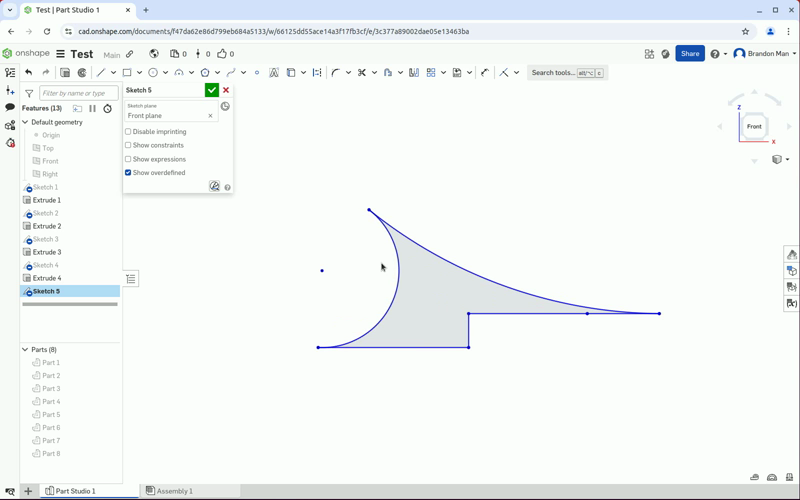
scroll(6)
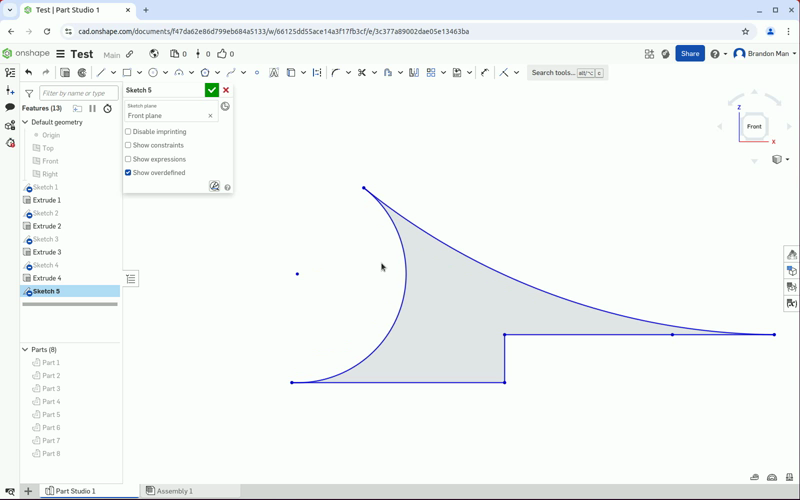
scroll(6)
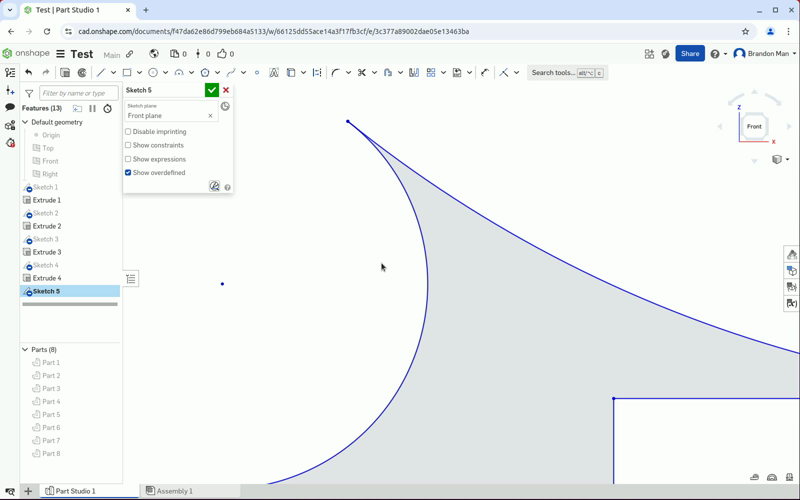
click(381, 262)
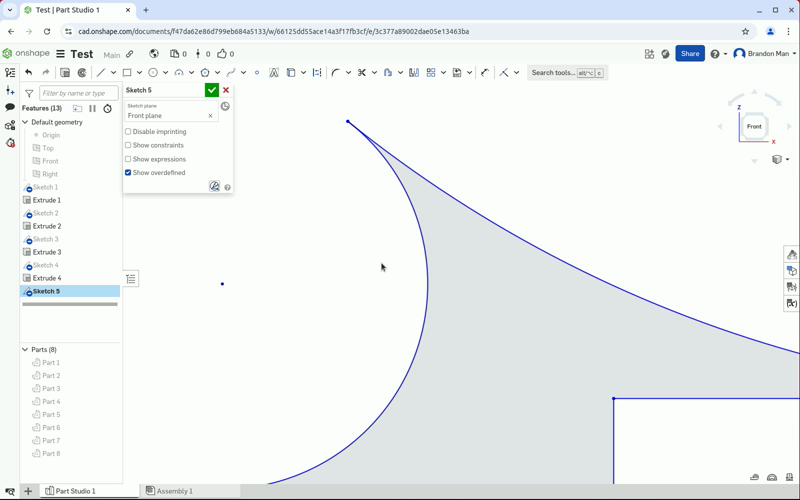
scroll(-6)
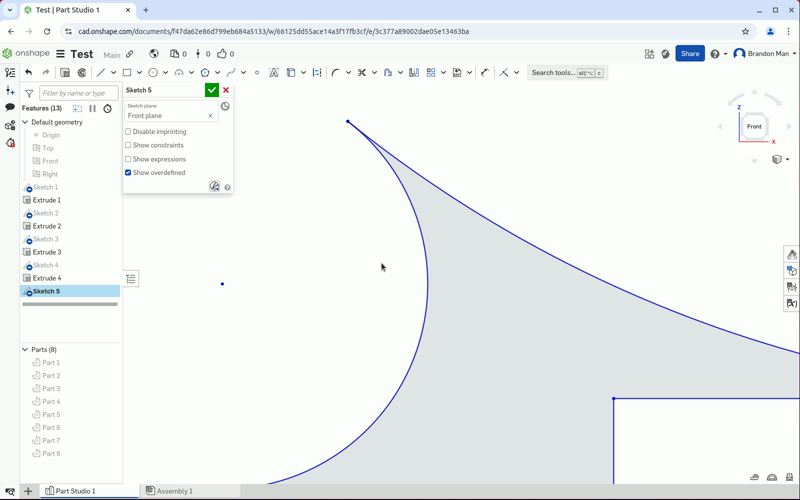
scroll(-6)
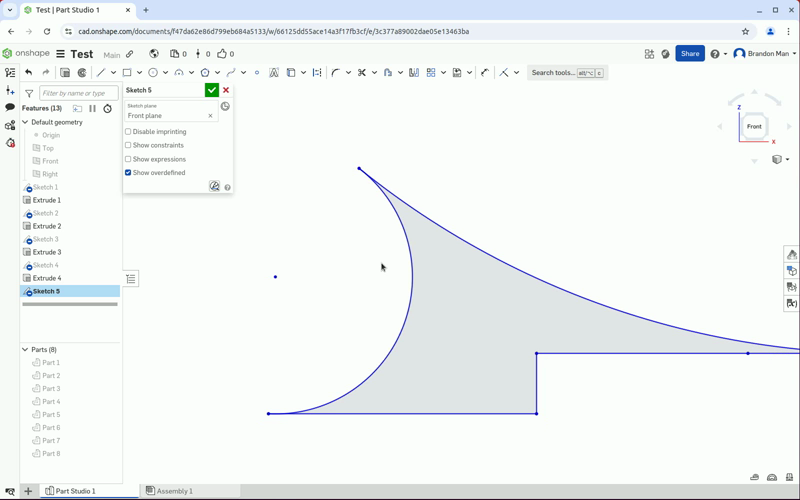
scroll(-6)
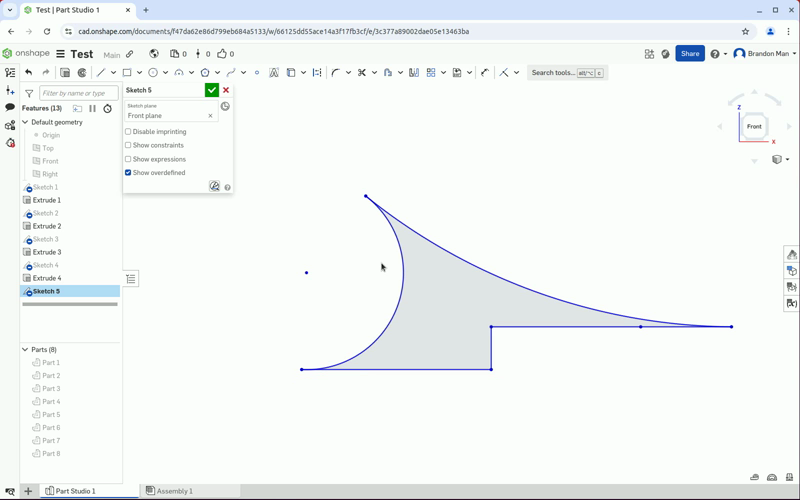
scroll(-6)
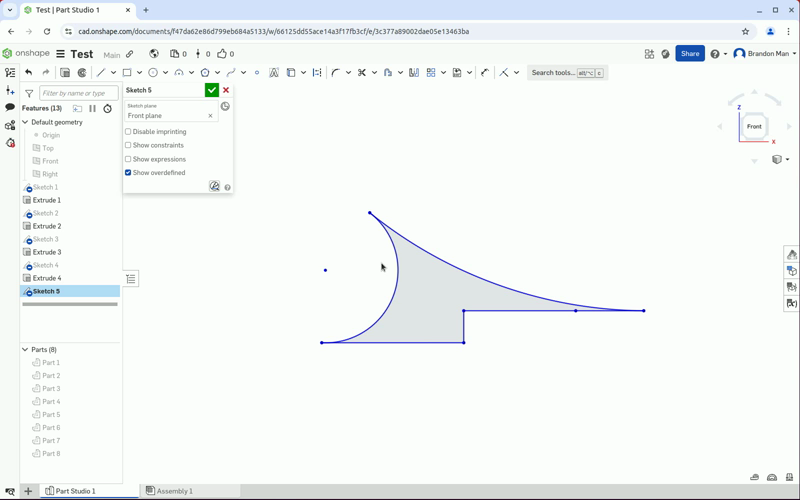
scroll(-6)
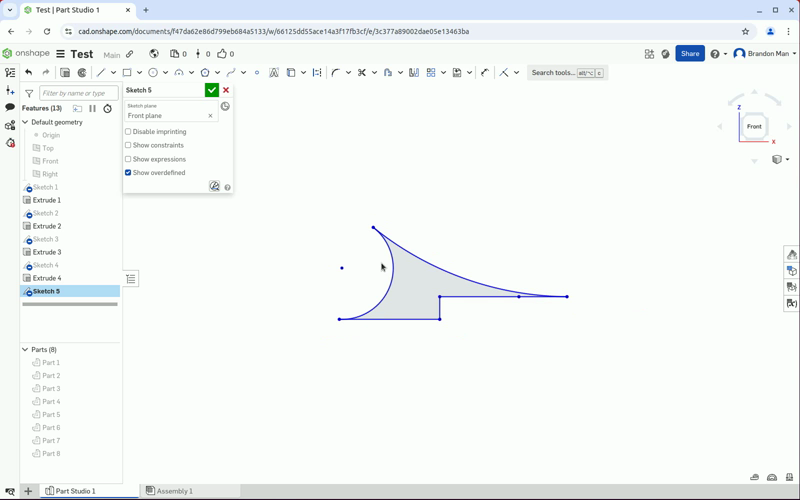
scroll(-6)
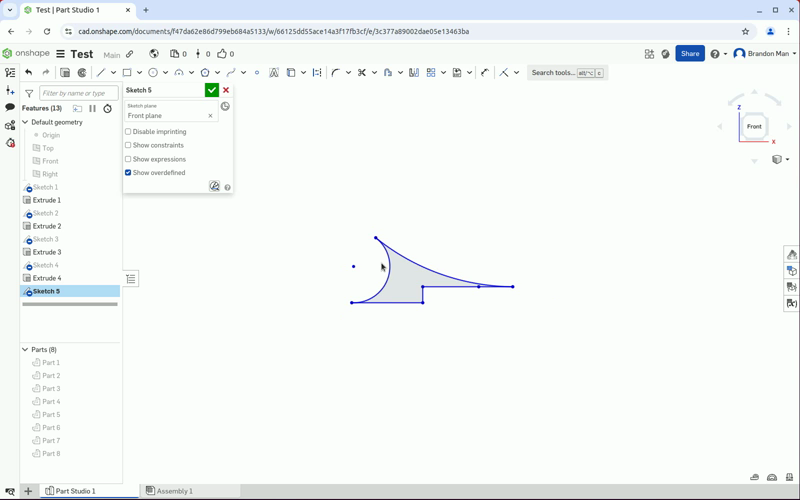
scroll(-6)
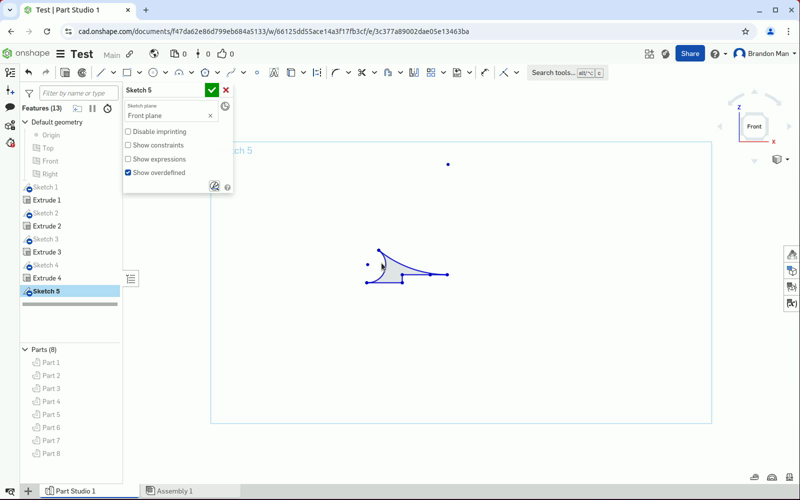
mouse_move(73, 352)
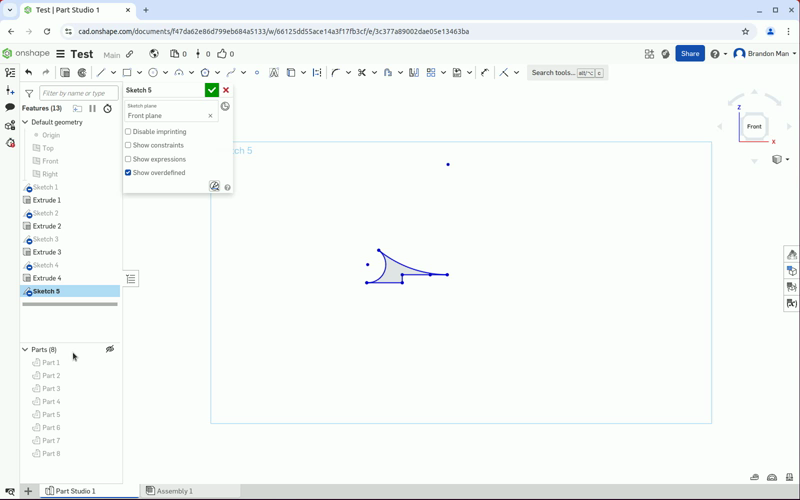
key(shift+y)
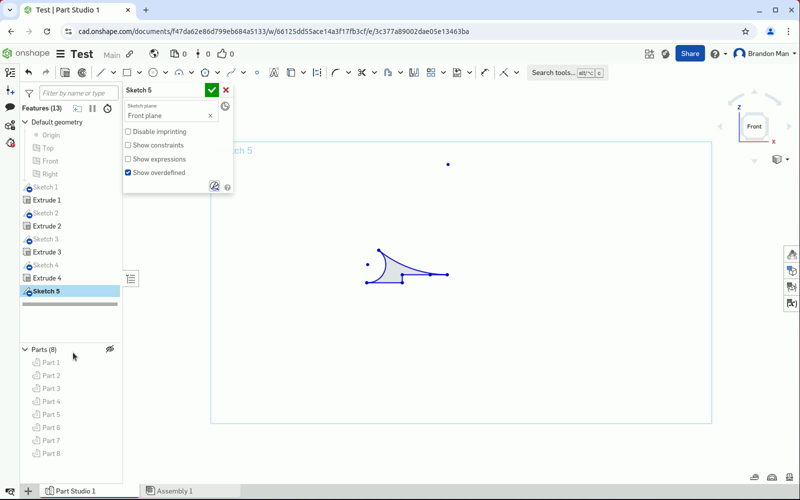
key(shift+e)
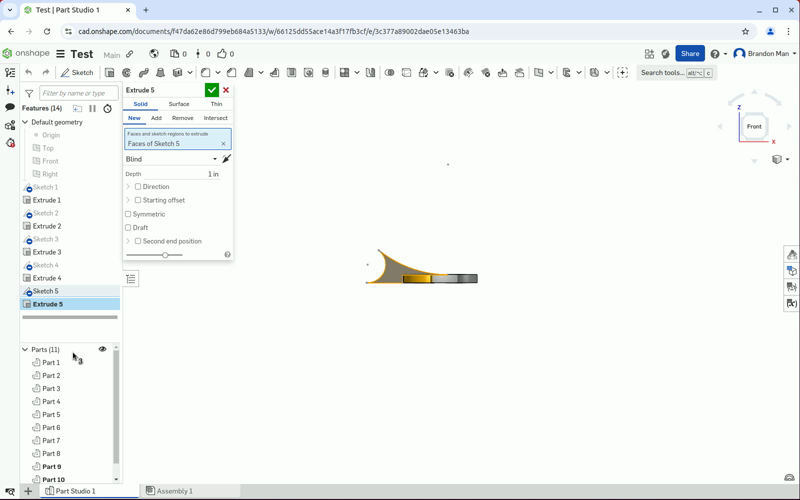
mouse_move(143, 106)
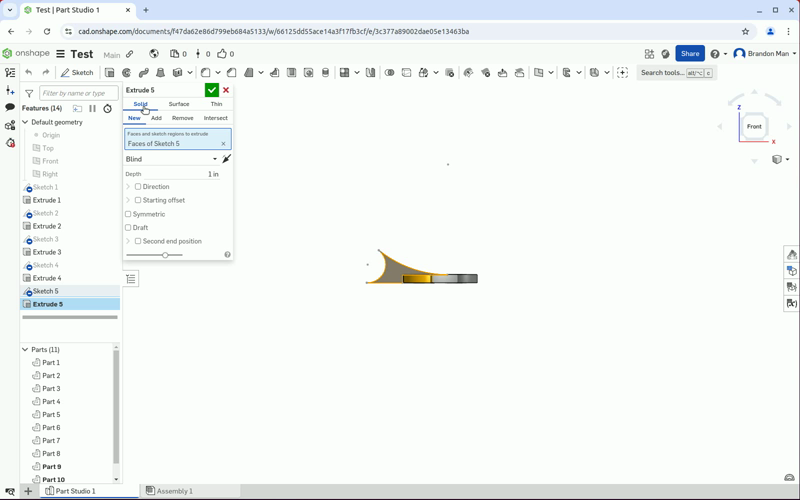
click(143, 106)
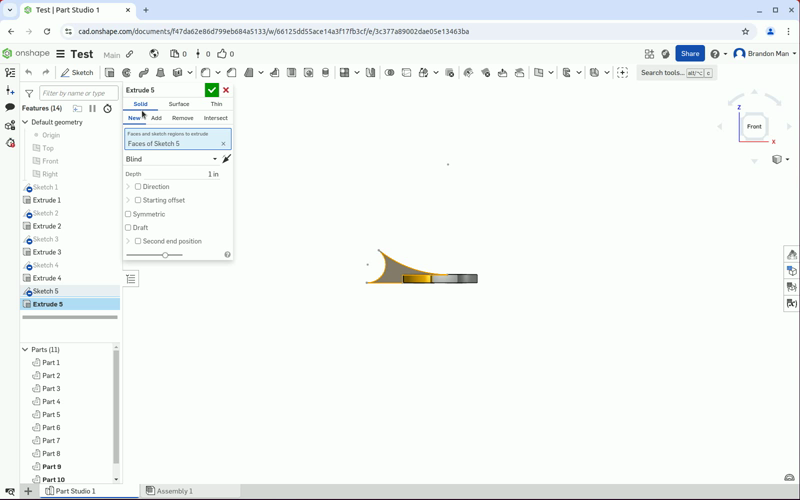
mouse_move(137, 120)
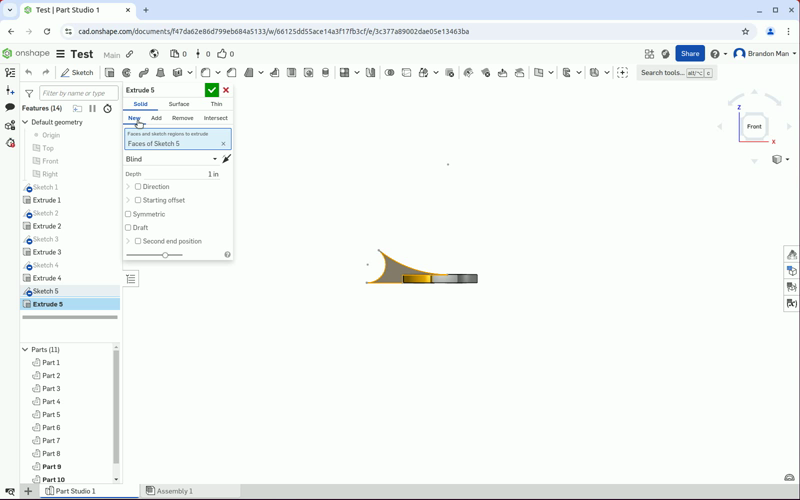
click(137, 120)
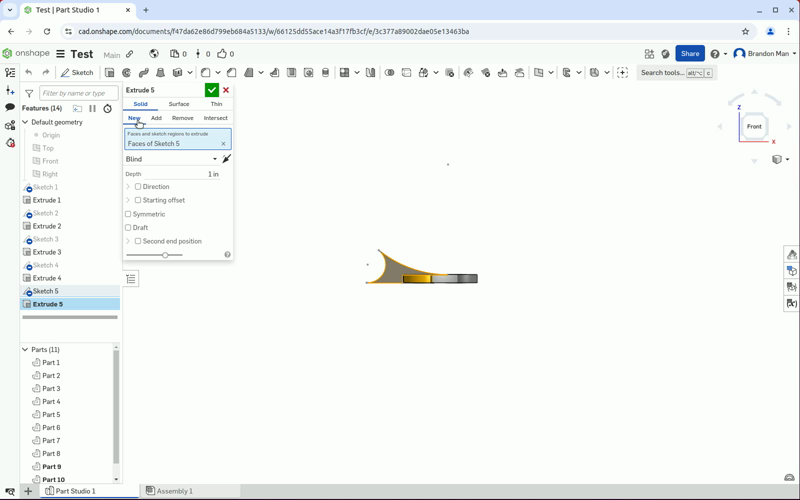
key(tab, 4)
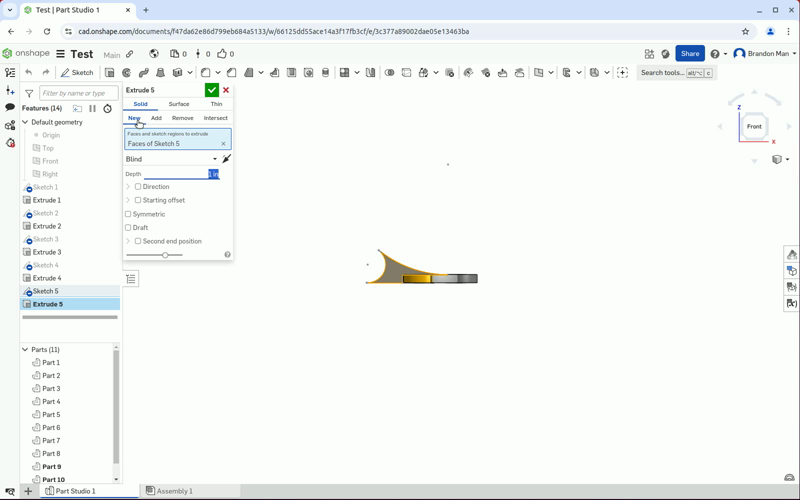
text(2.888)
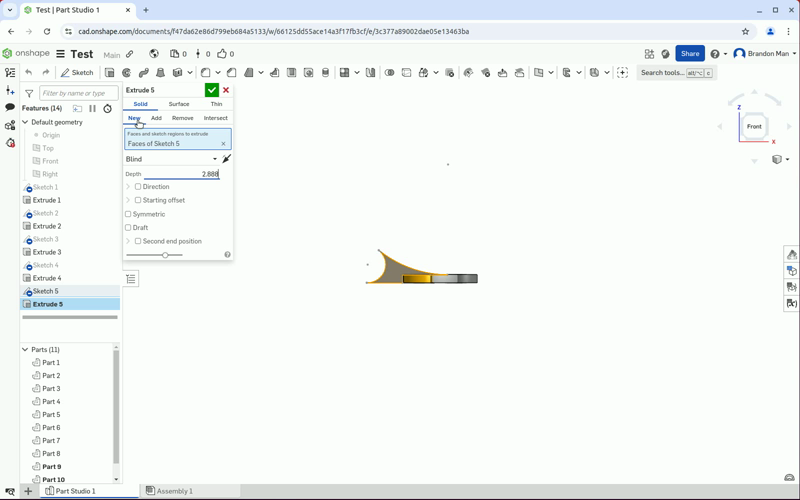
key(tab, 3)
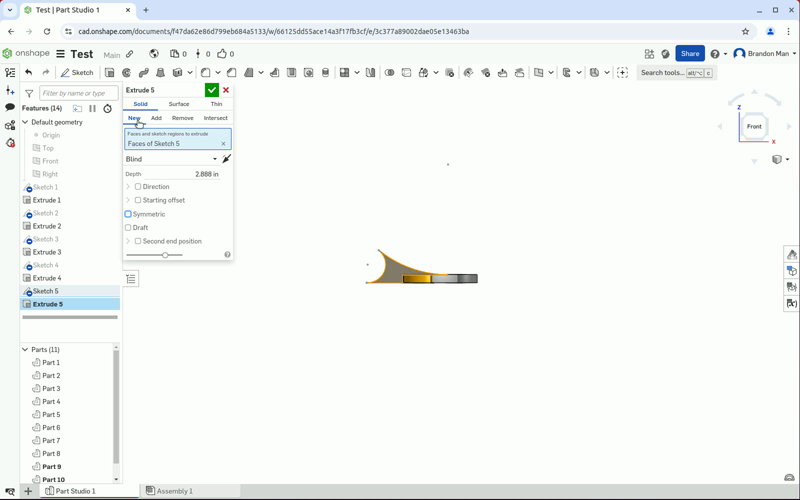
key(space)
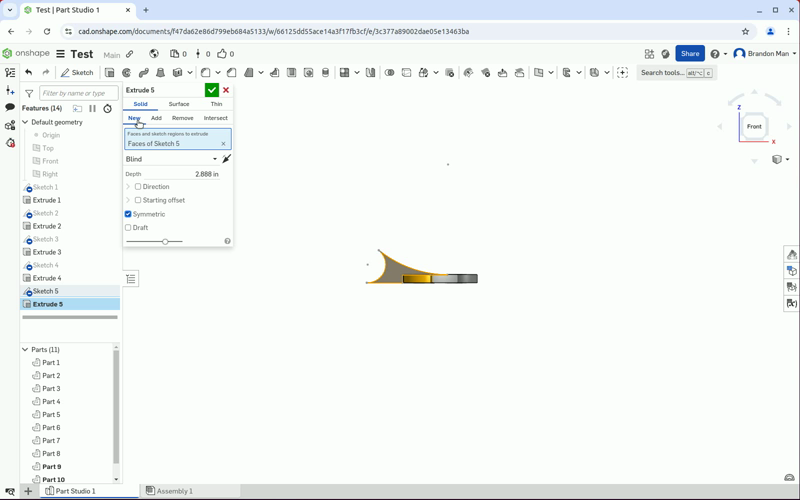
key(enter)
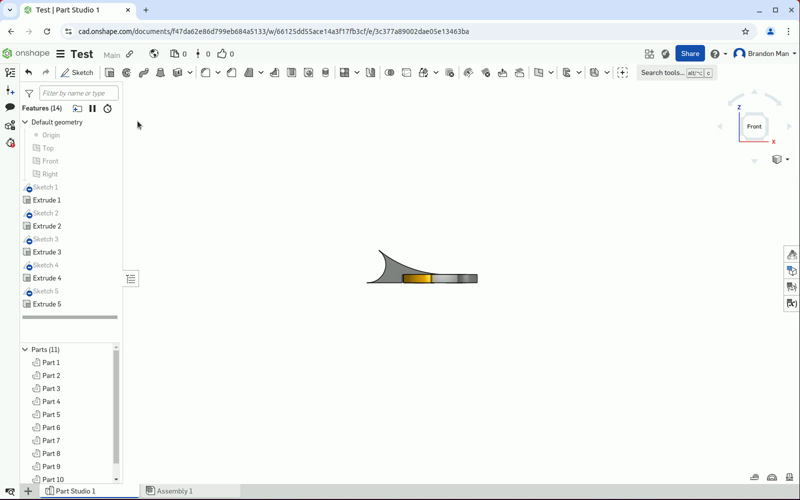
key(shift+h)
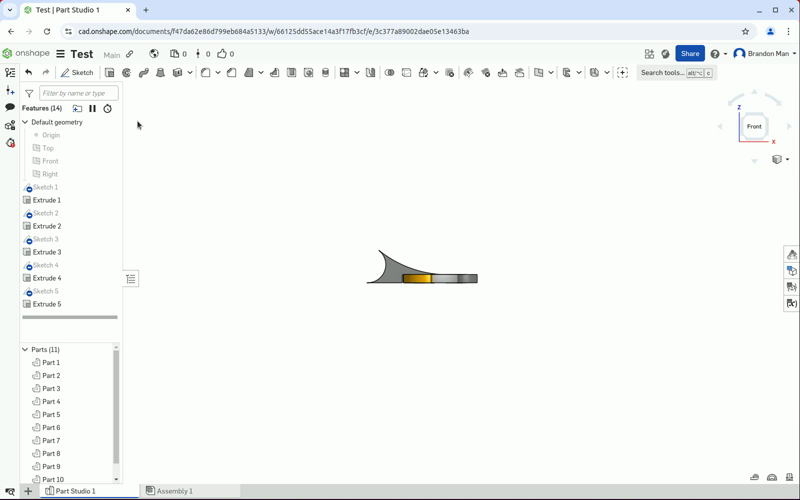
key(shift+h)
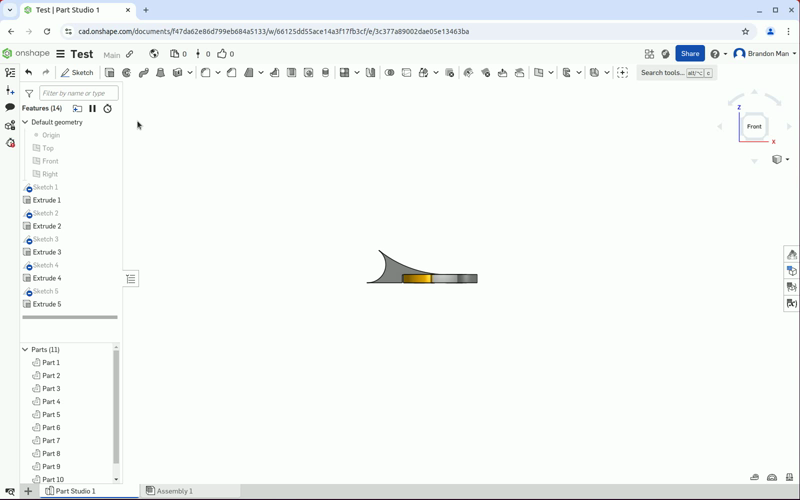
mouse_move(73, 189)
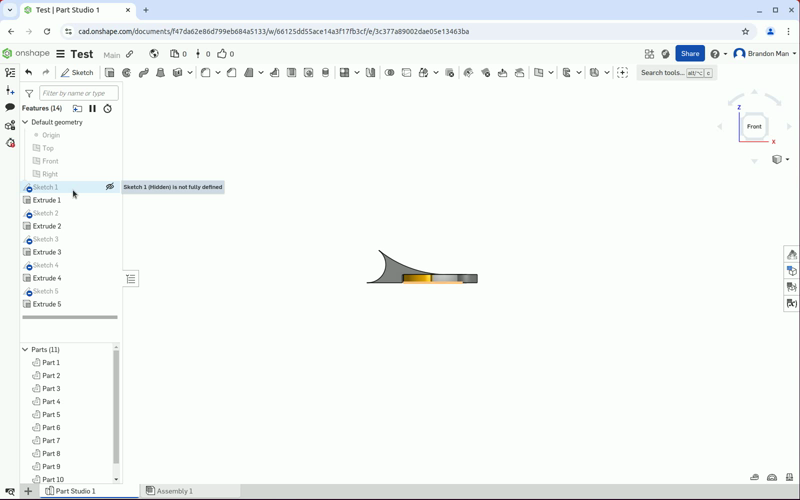
click(73, 189)
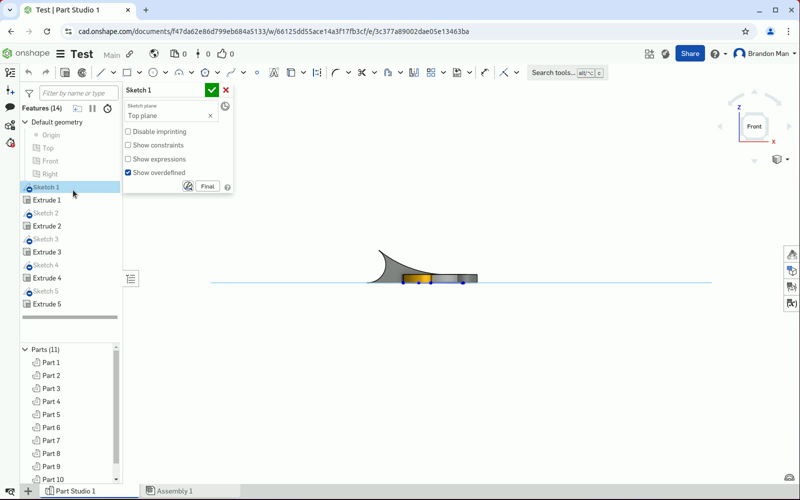
mouse_move(229, 92)
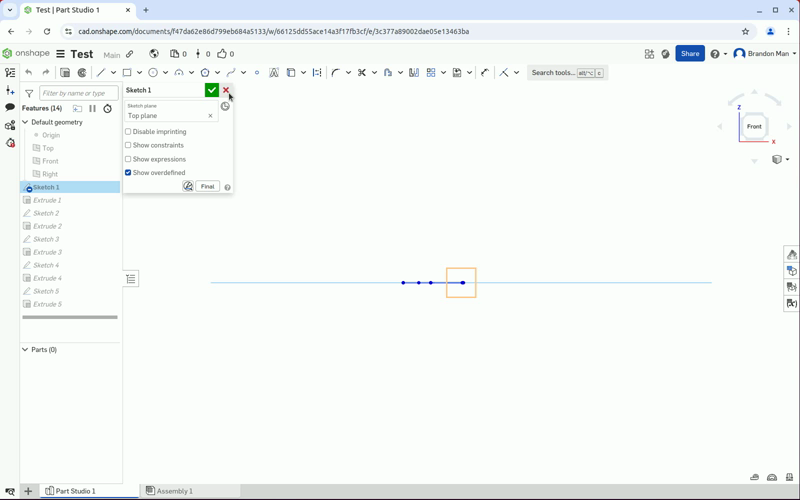
click(229, 92)
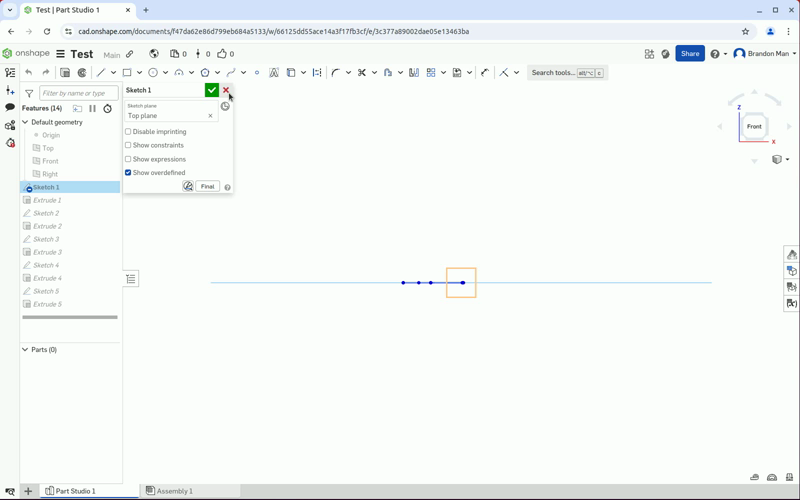
key(shift+s)
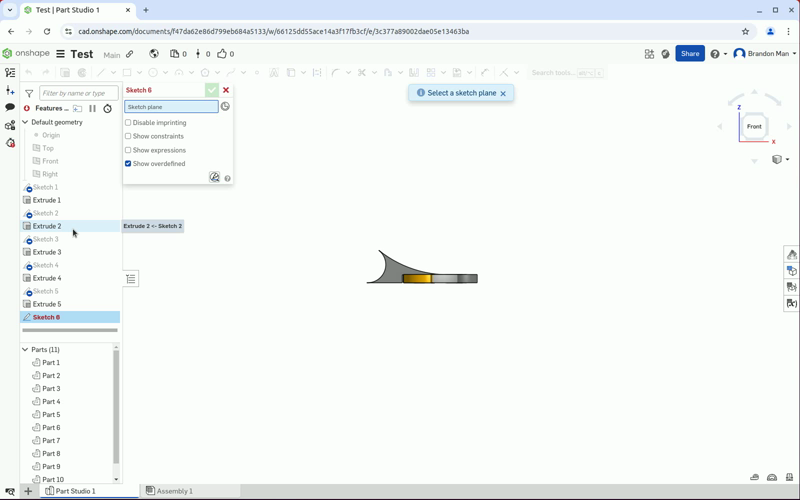
scroll(3)
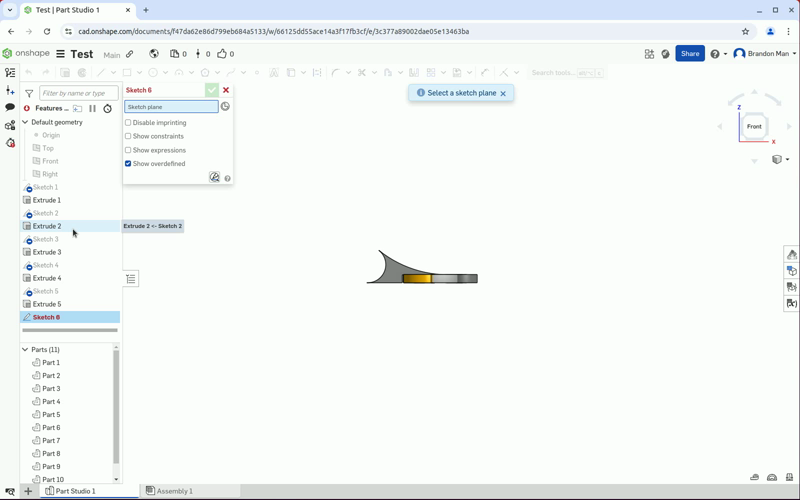
mouse_move(73, 163)
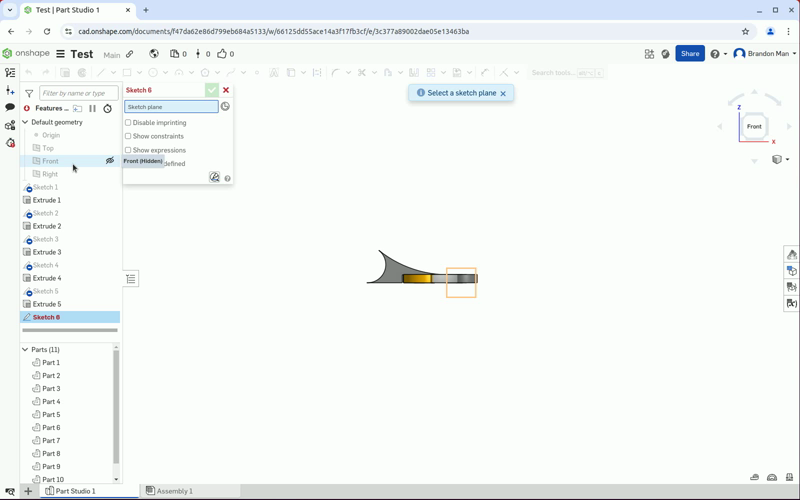
click(73, 163)
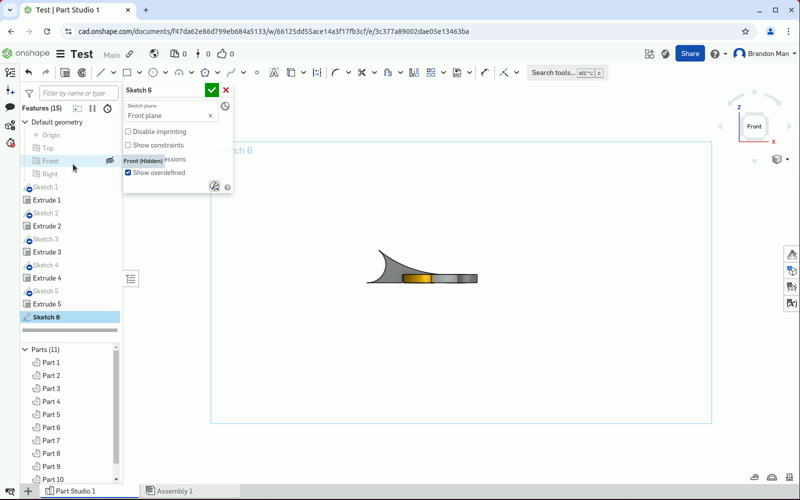
mouse_move(69, 352)
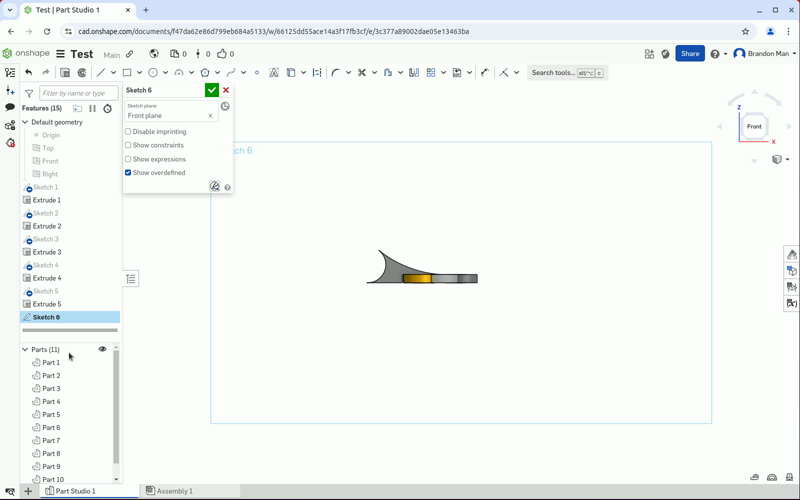
key(y)
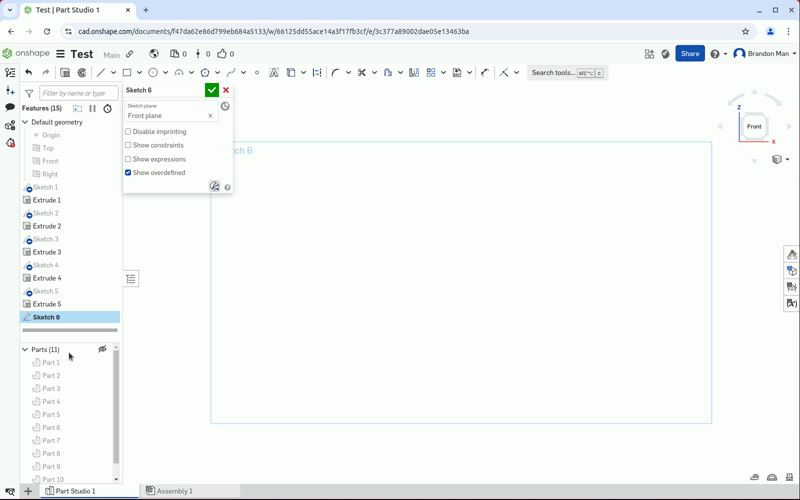
key(c)
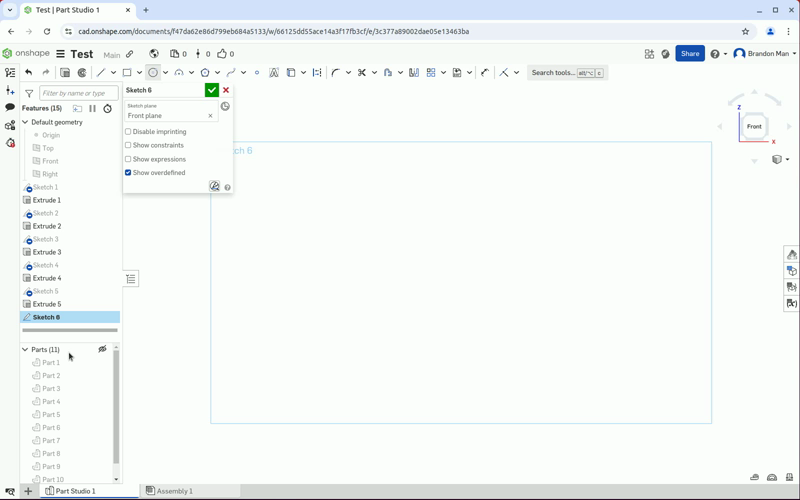
key_down(shift)
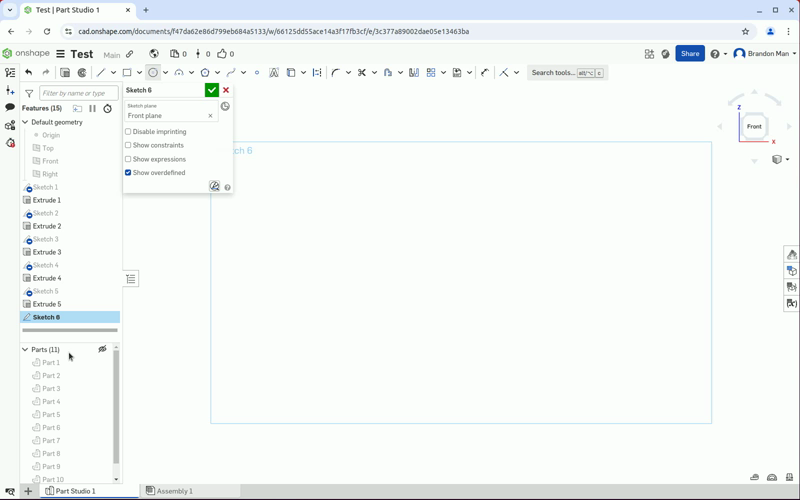
mouse_move(367, 264)
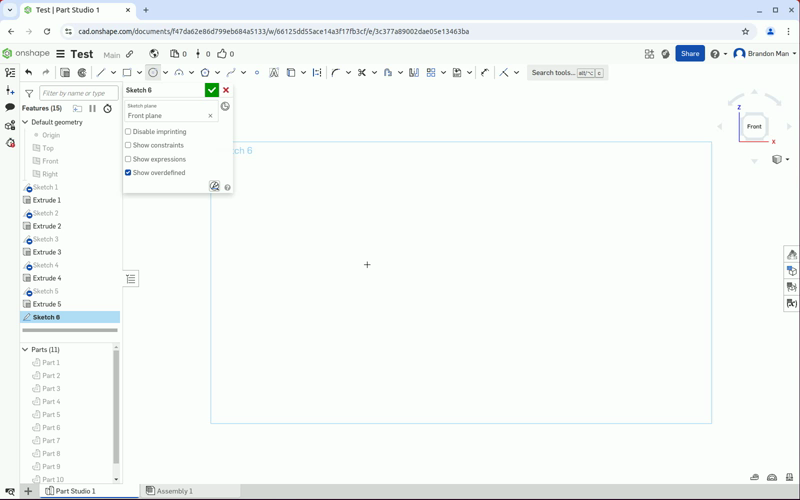
click(367, 264)
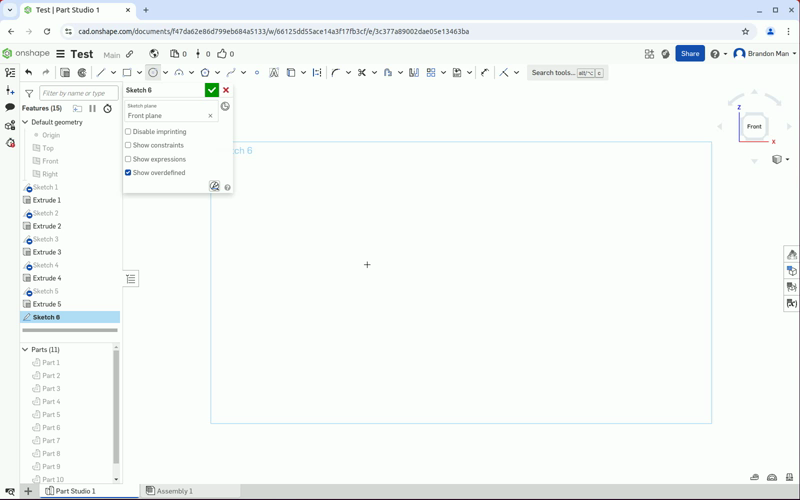
key_up(shift)
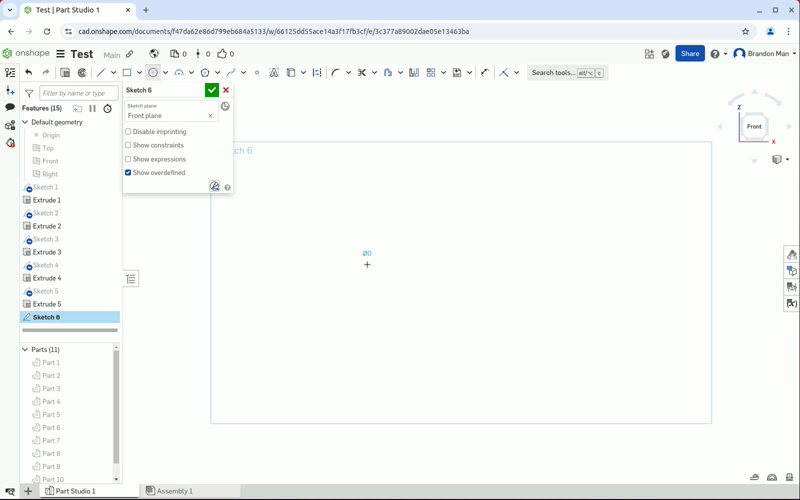
mouse_move(386, 264)
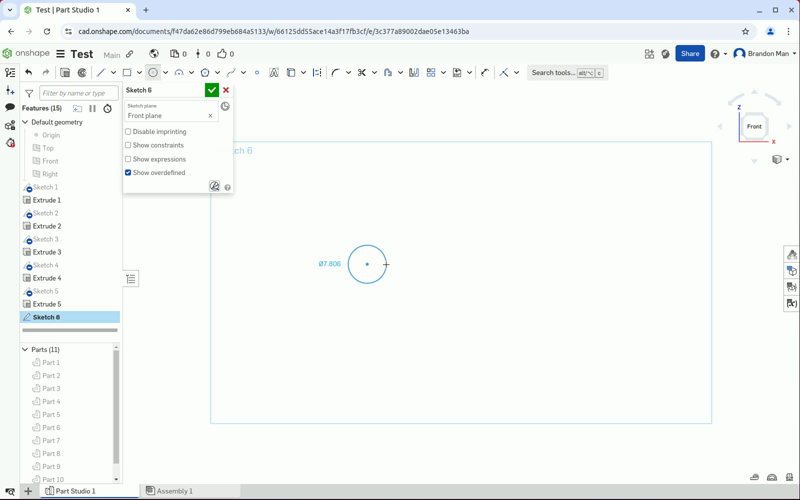
click(386, 264)
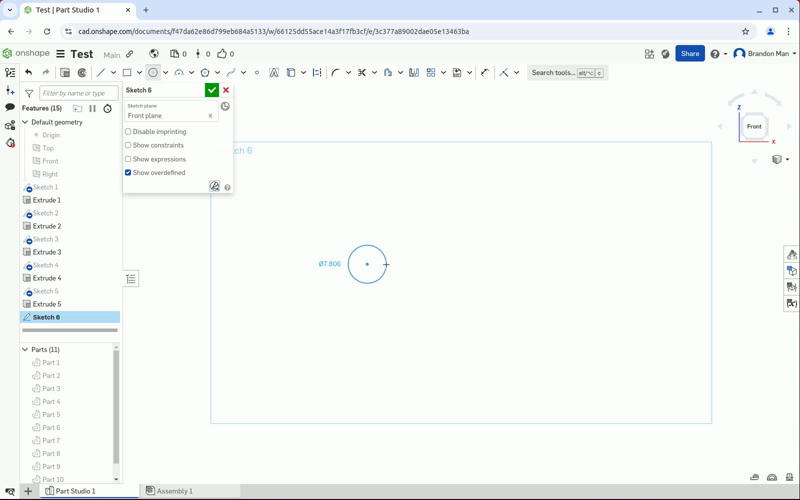
key(esc)
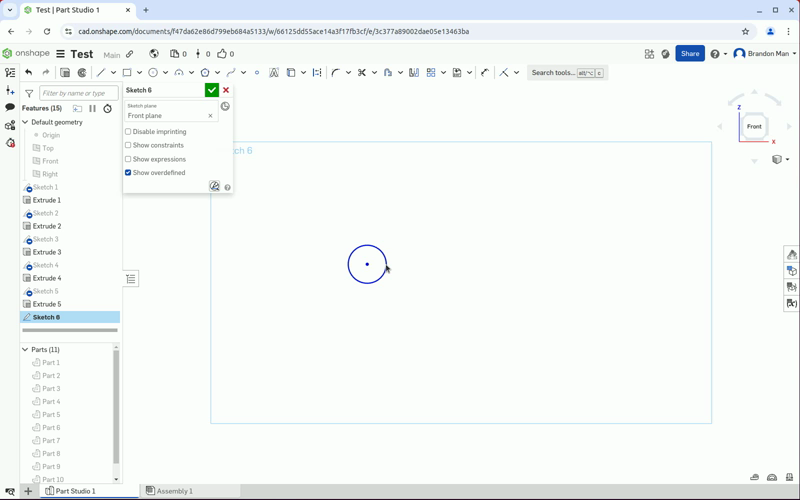
key(c)
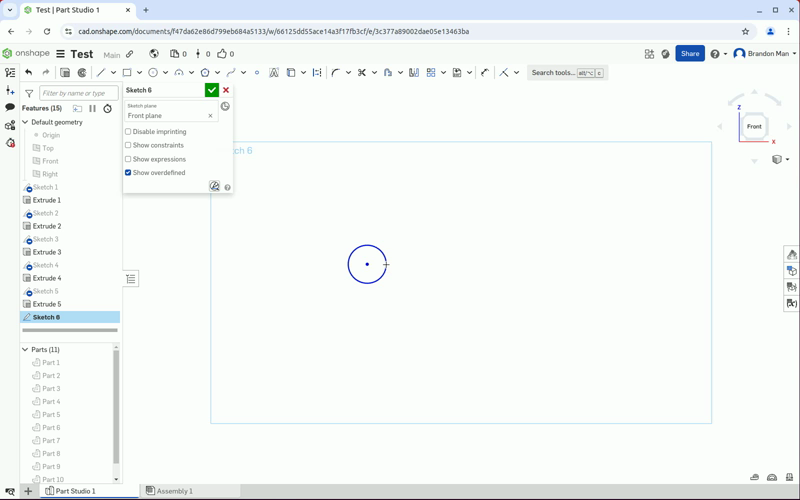
key_down(shift)
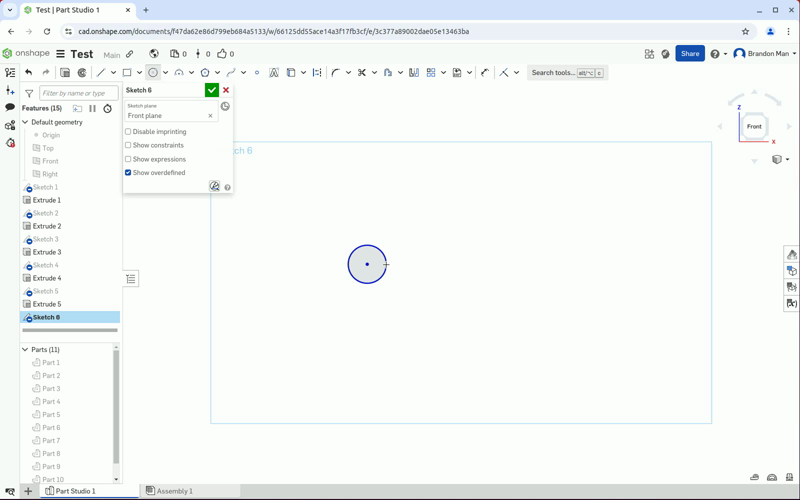
mouse_move(367, 264)
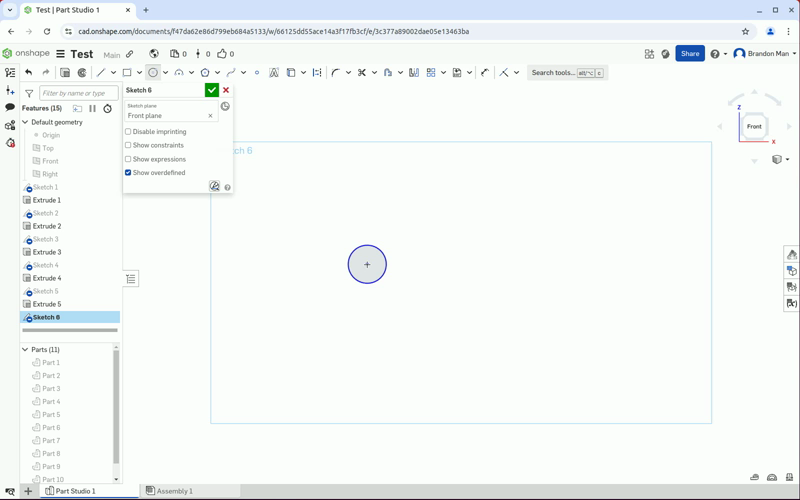
click(367, 264)
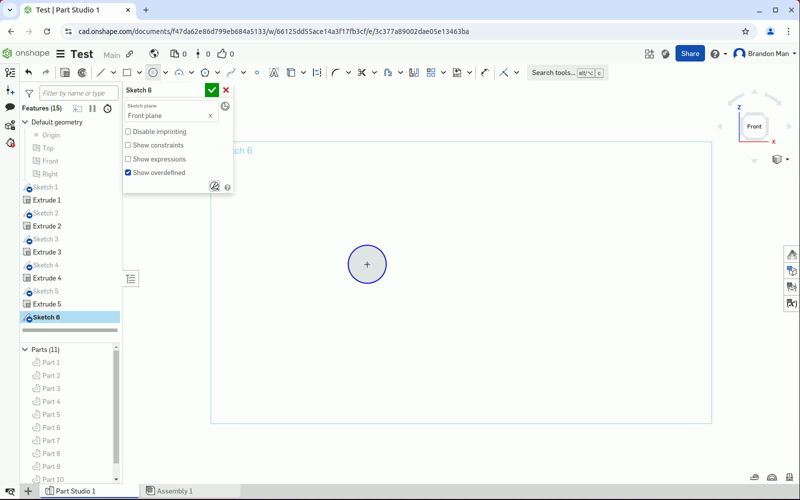
key_up(shift)
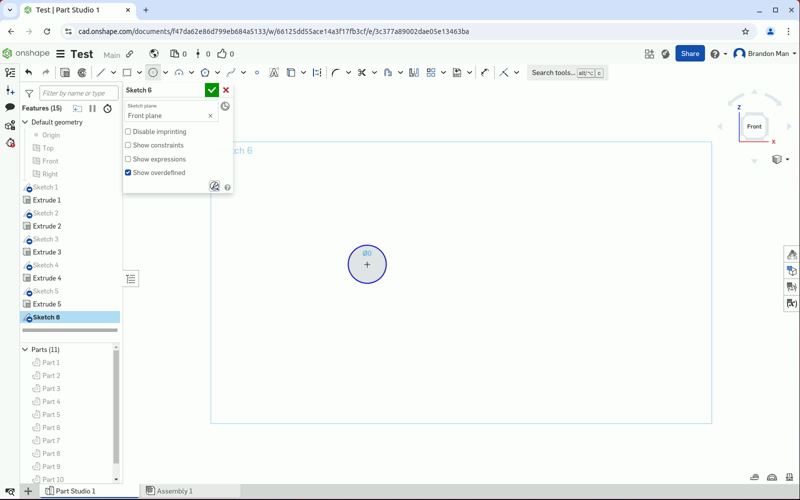
mouse_move(376, 264)
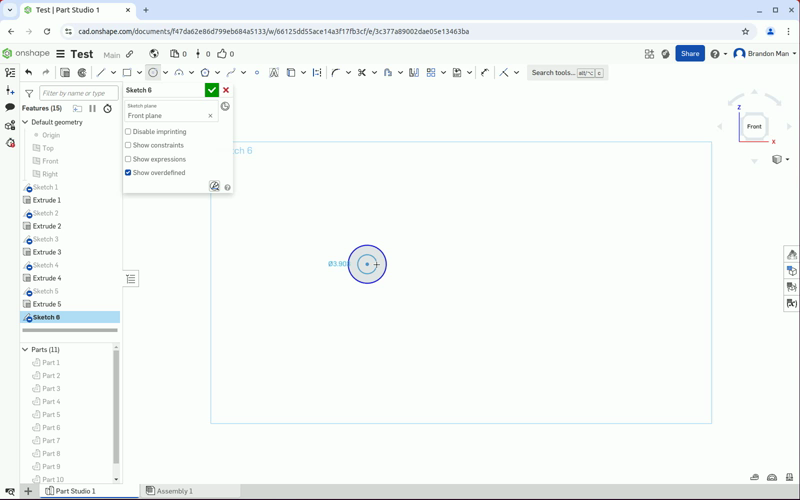
click(376, 264)
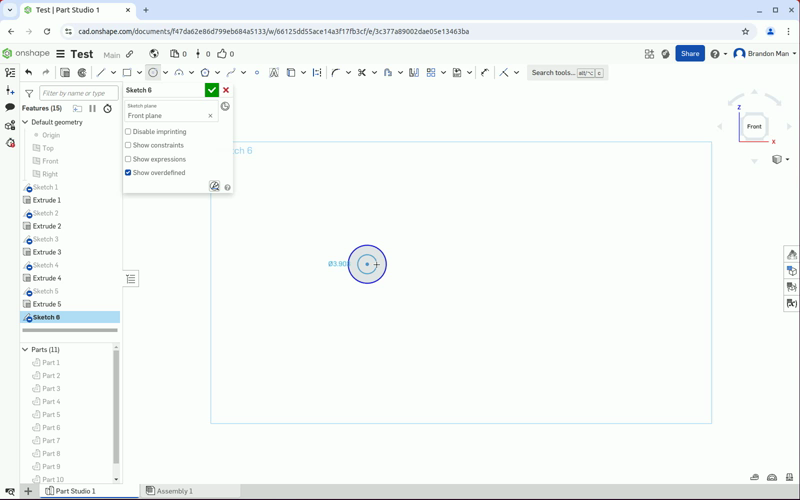
key(esc)
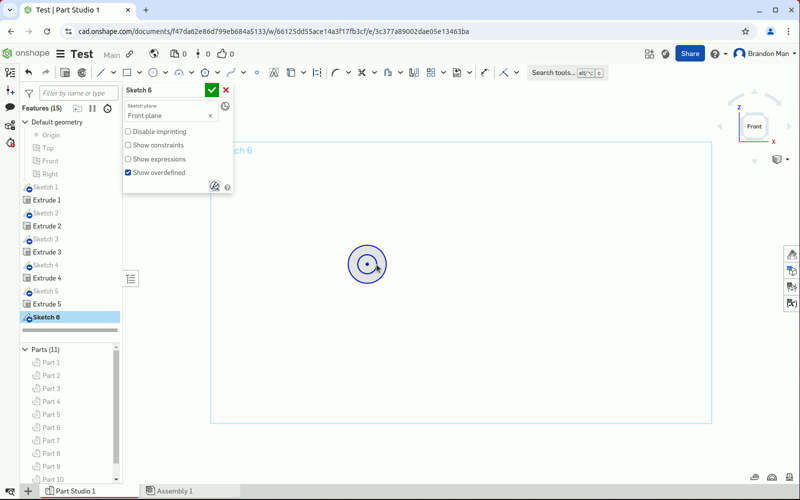
mouse_move(371, 246)
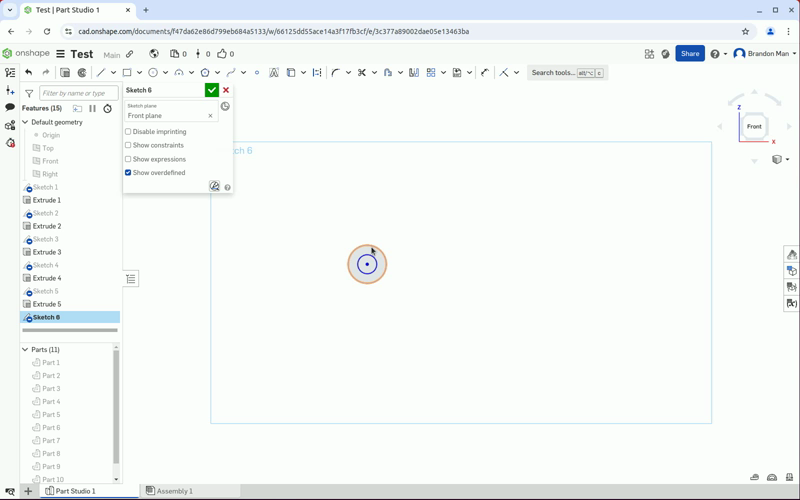
scroll(6)
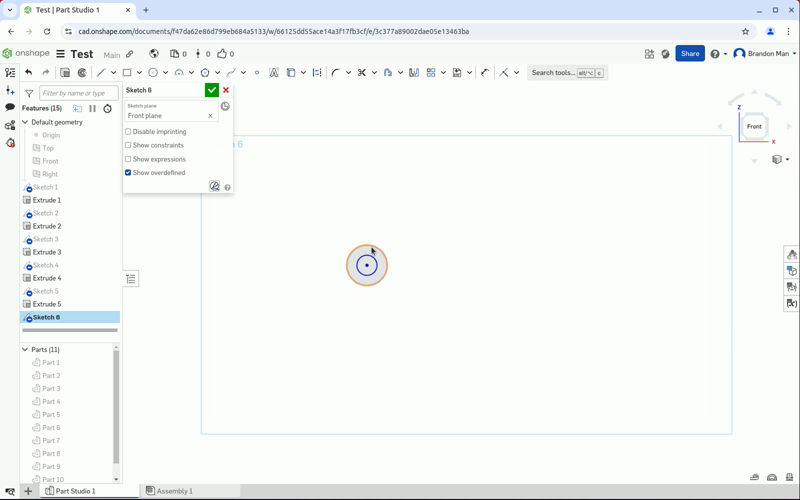
scroll(6)
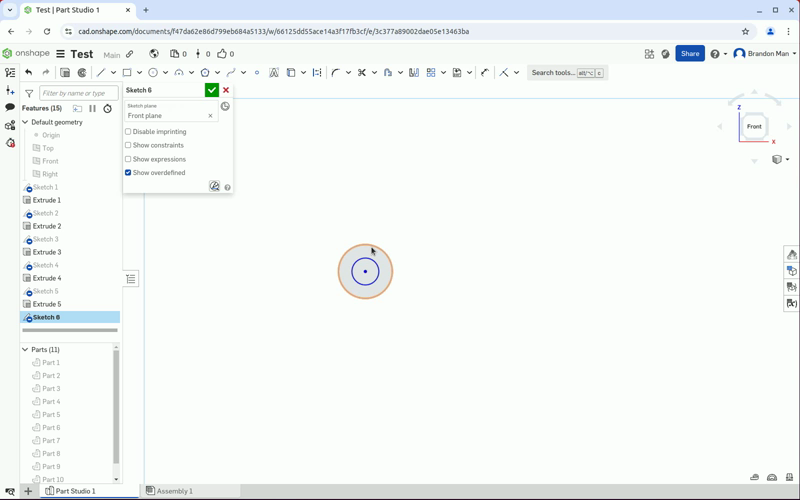
scroll(6)
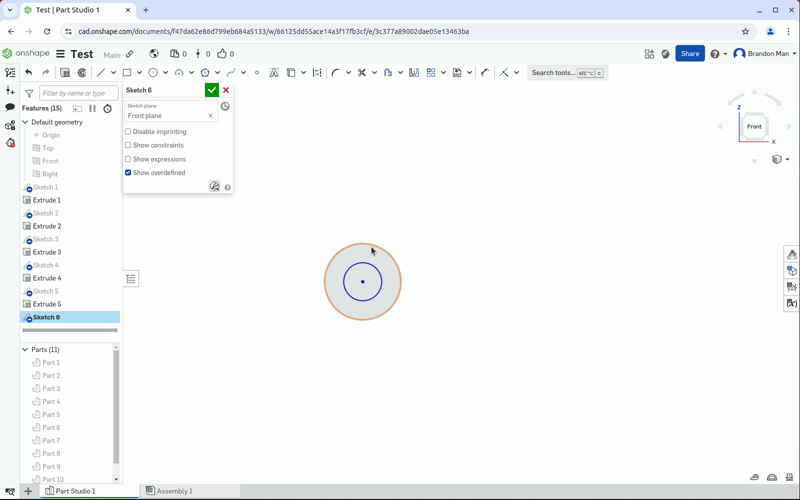
scroll(6)
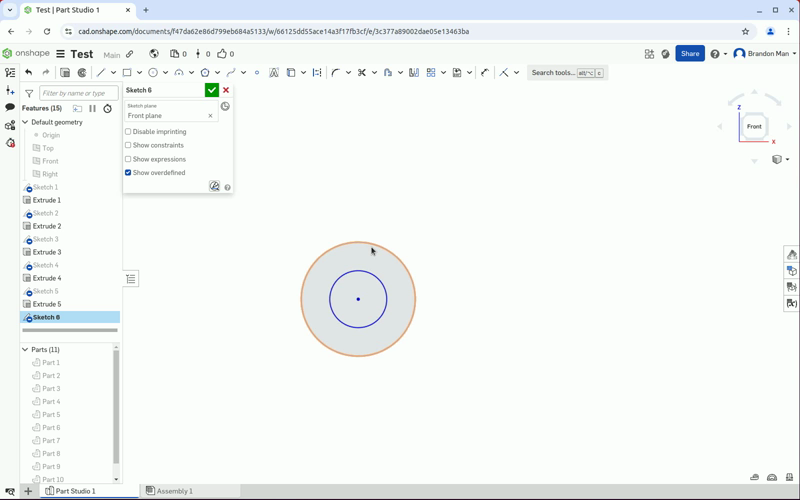
scroll(6)
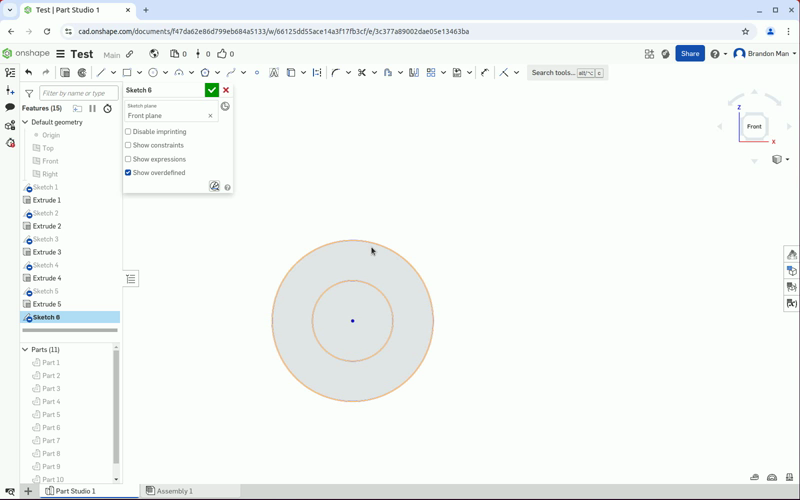
scroll(6)
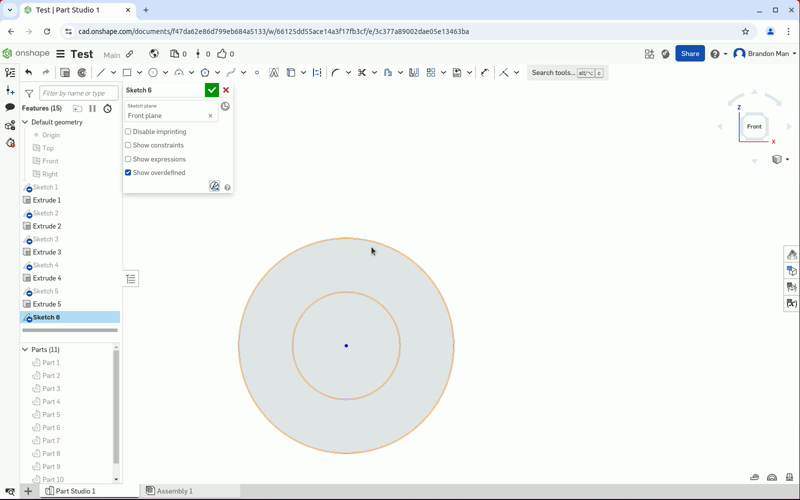
scroll(6)
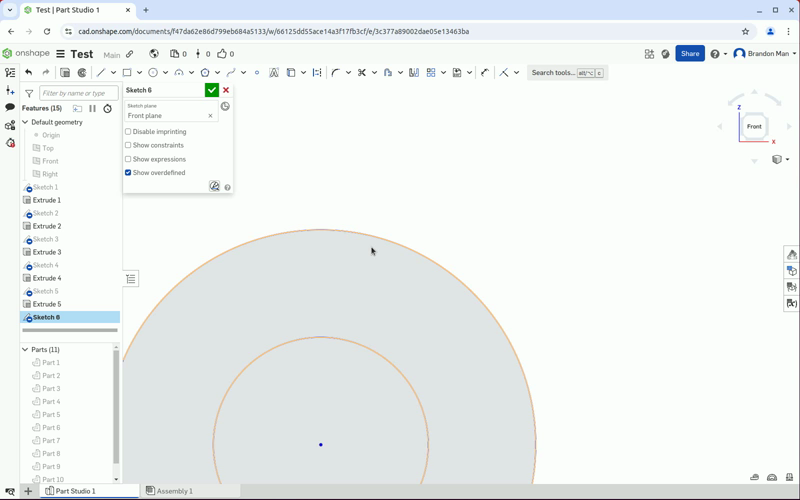
click(371, 246)
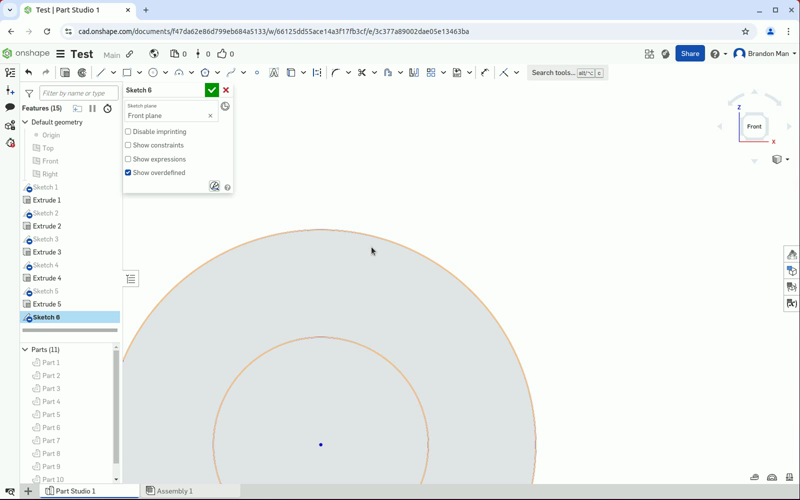
scroll(-6)
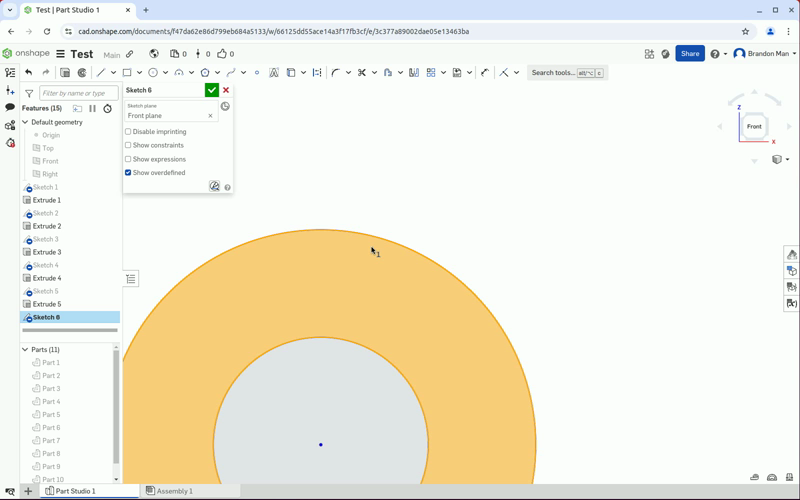
scroll(-6)
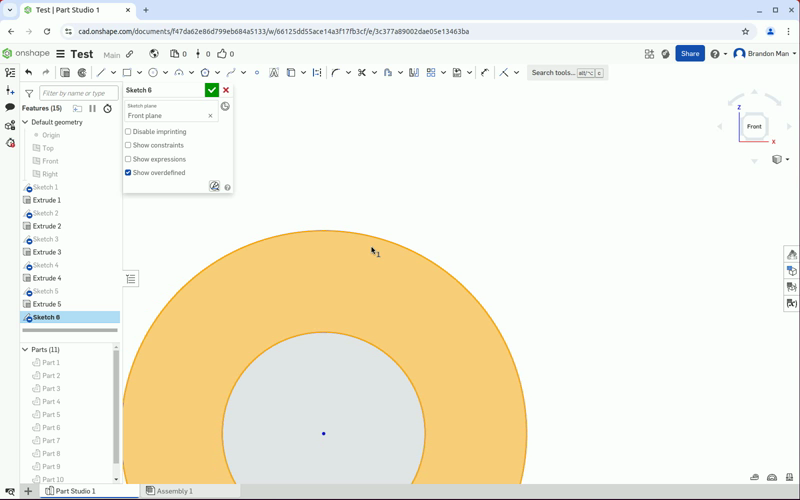
scroll(-6)
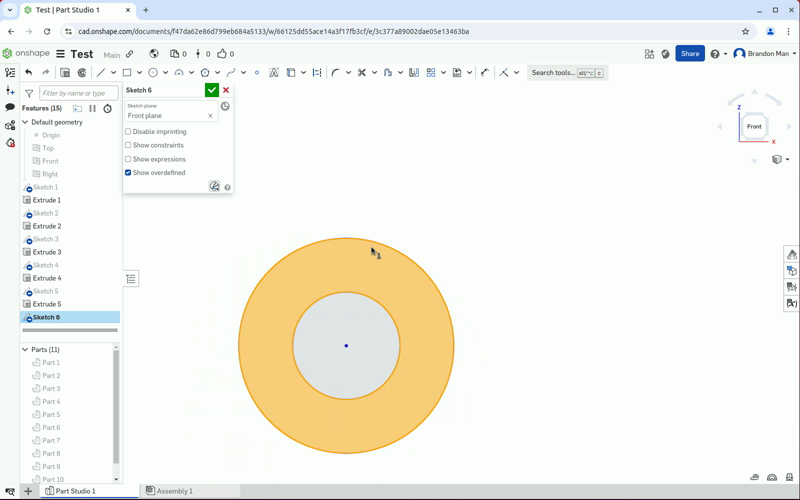
scroll(-6)
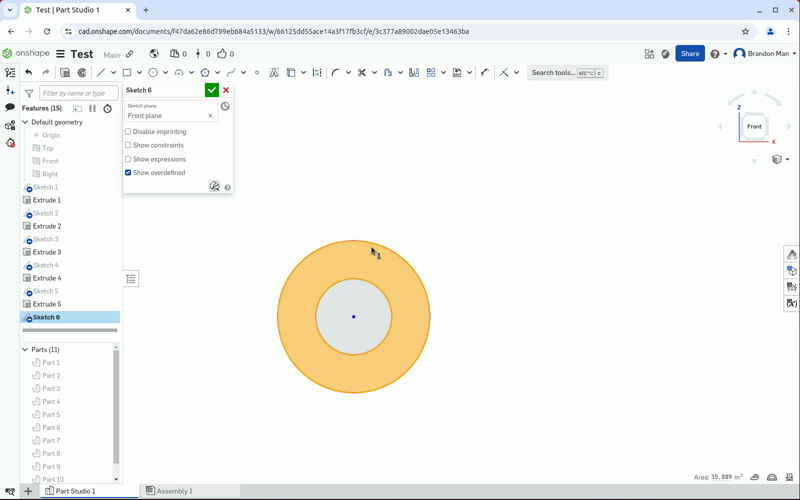
scroll(-6)
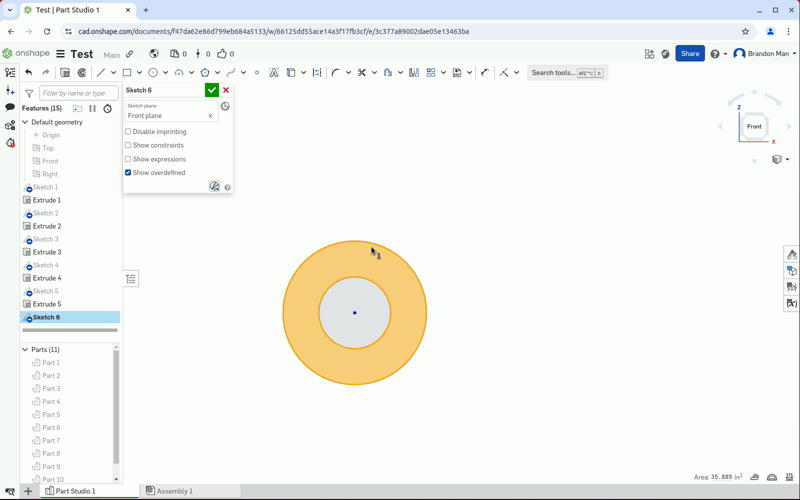
scroll(-6)
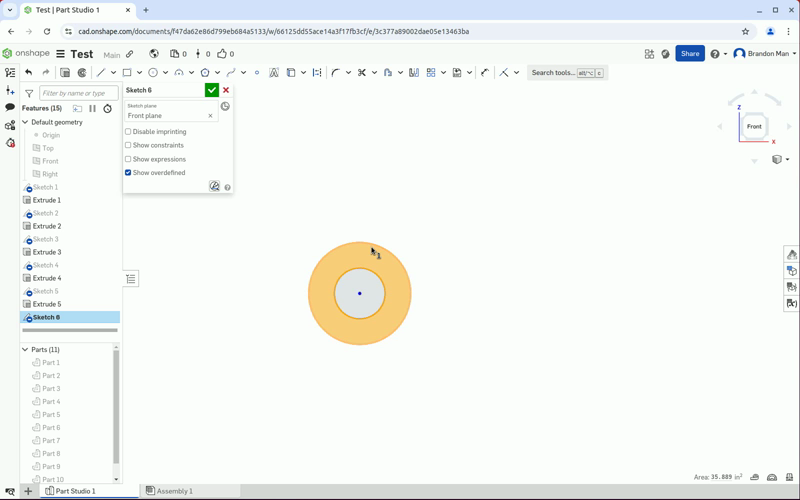
scroll(-6)
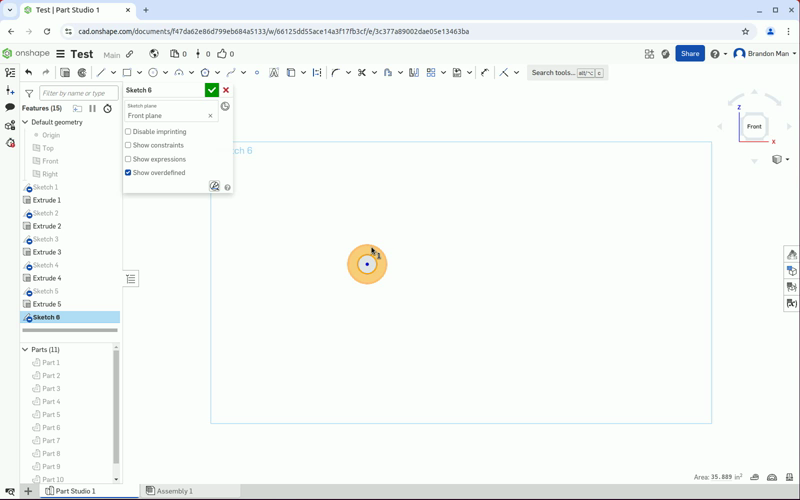
mouse_move(69, 352)
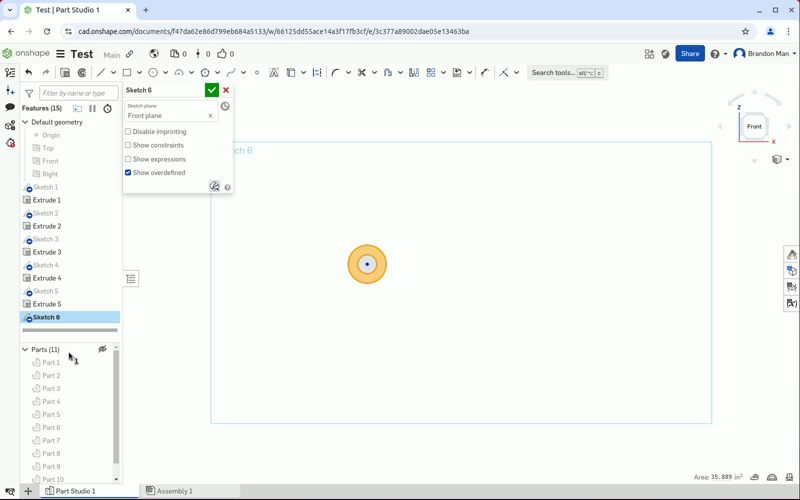
key(shift+y)
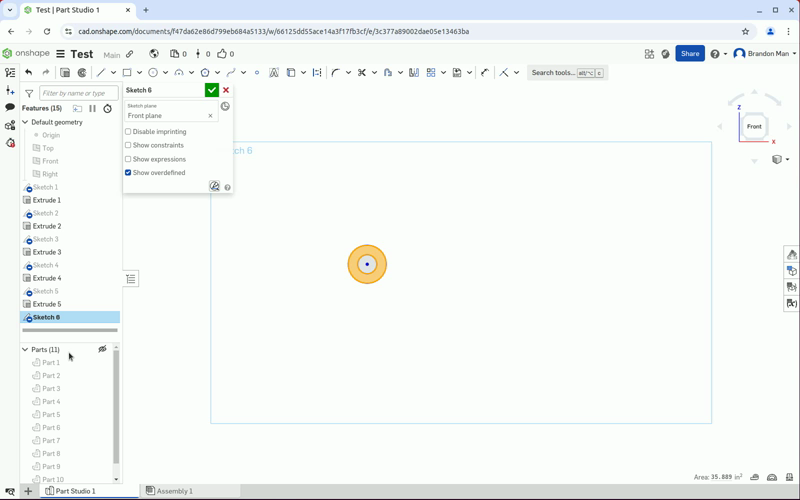
key(shift+e)
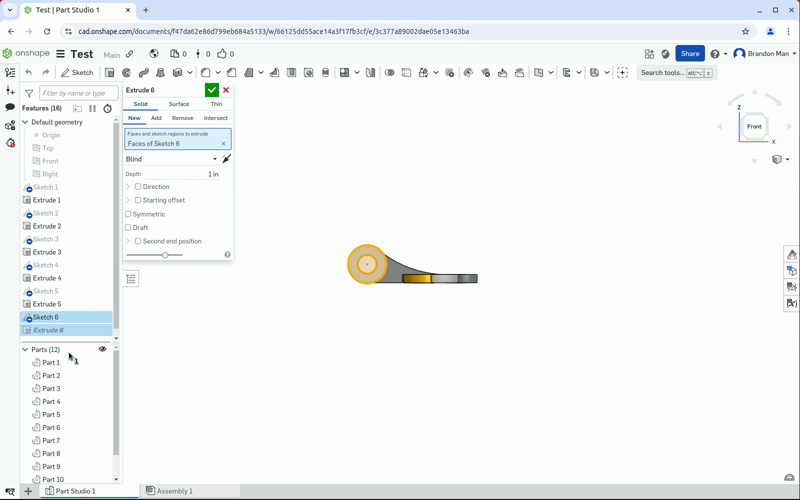
mouse_move(143, 106)
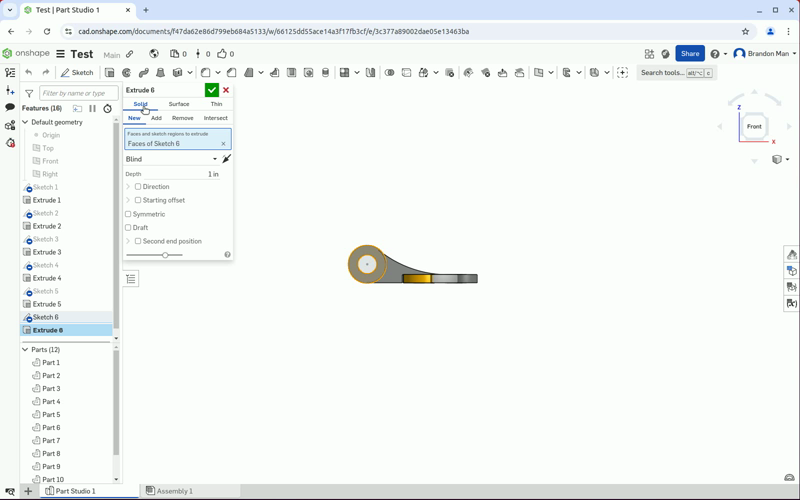
click(143, 106)
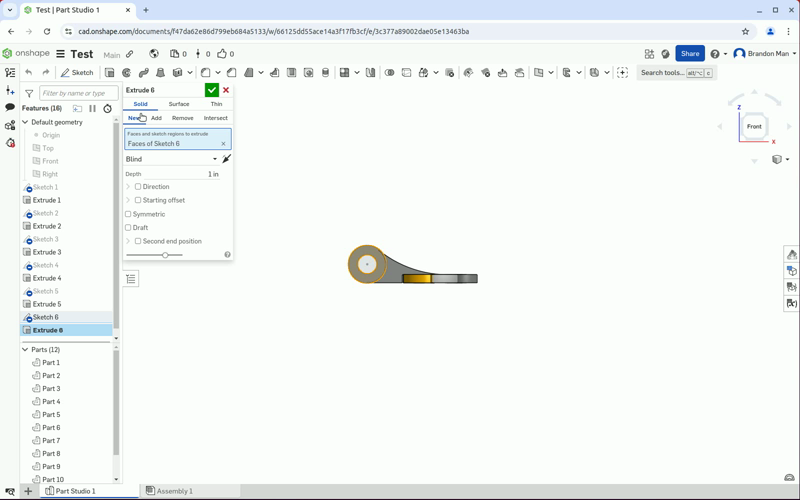
mouse_move(137, 120)
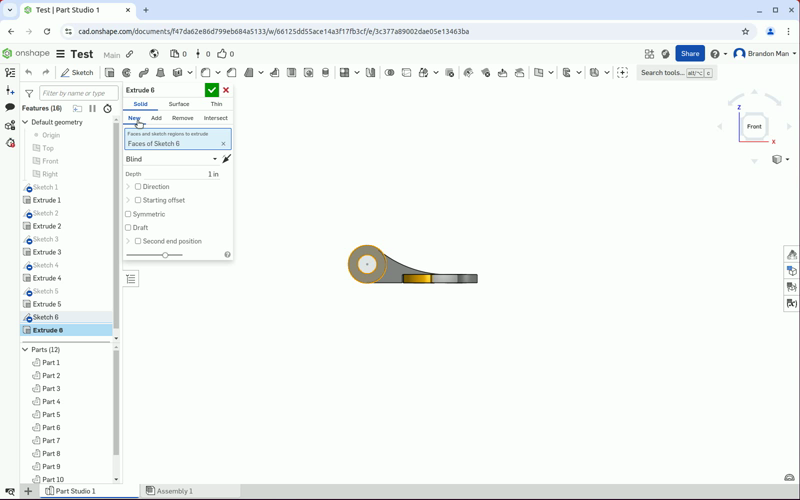
click(137, 120)
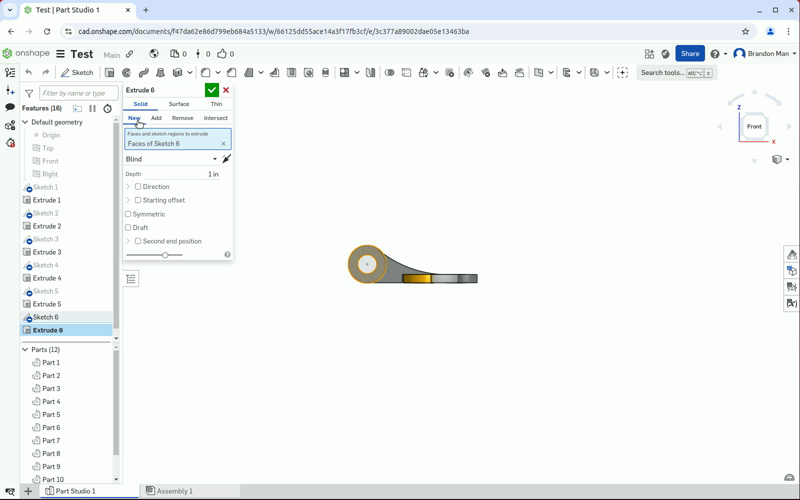
key(tab, 4)
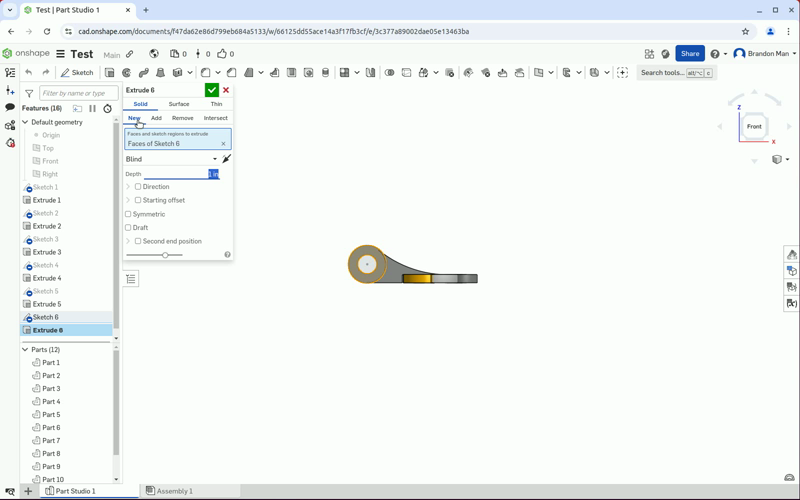
text(2.888)
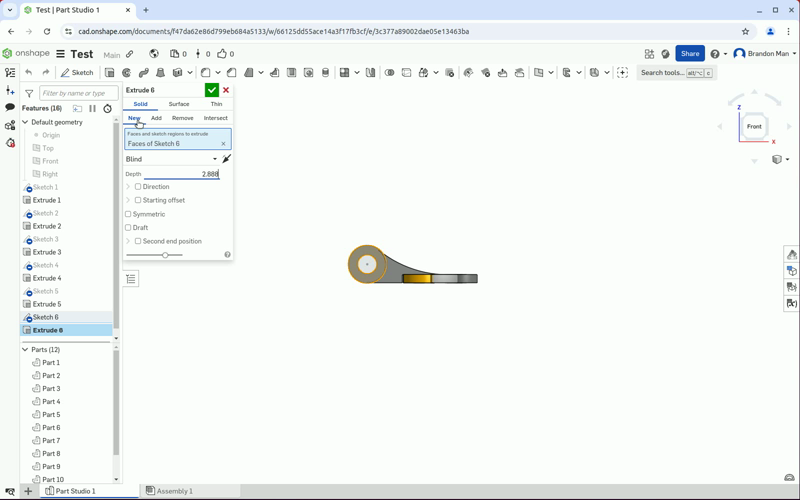
key(tab, 3)
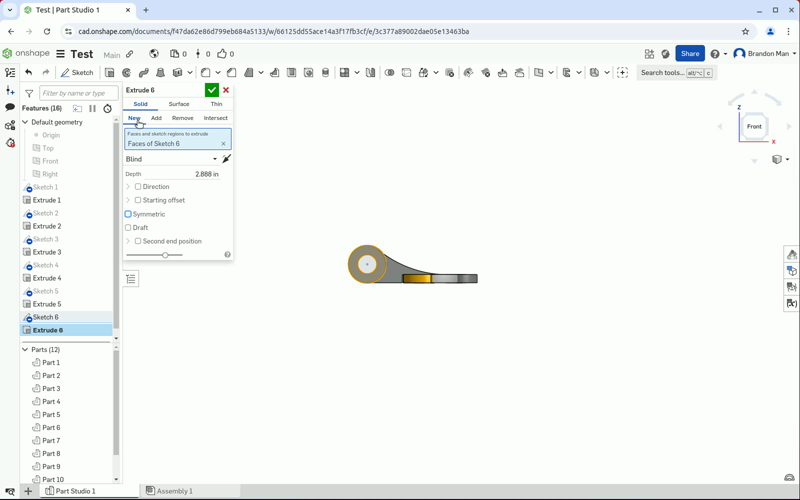
key(space)
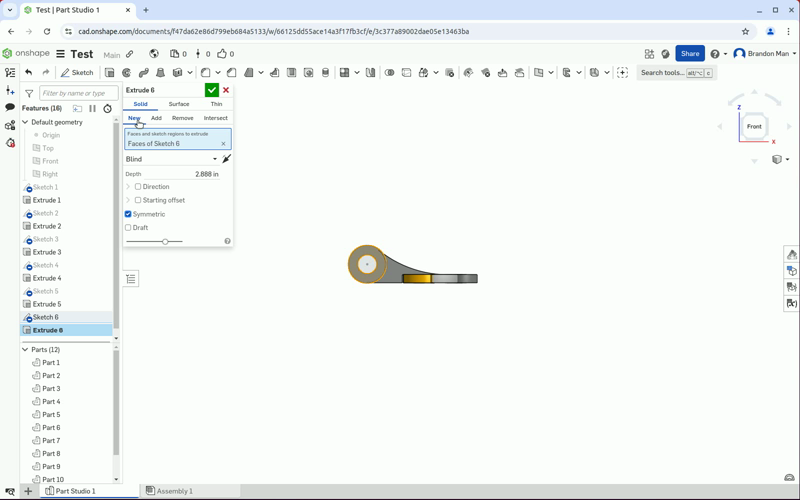
key(enter)
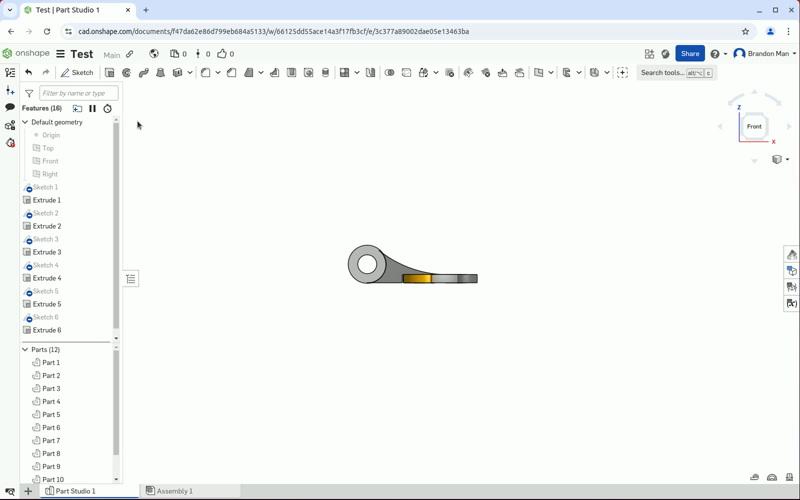
key(shift+h)
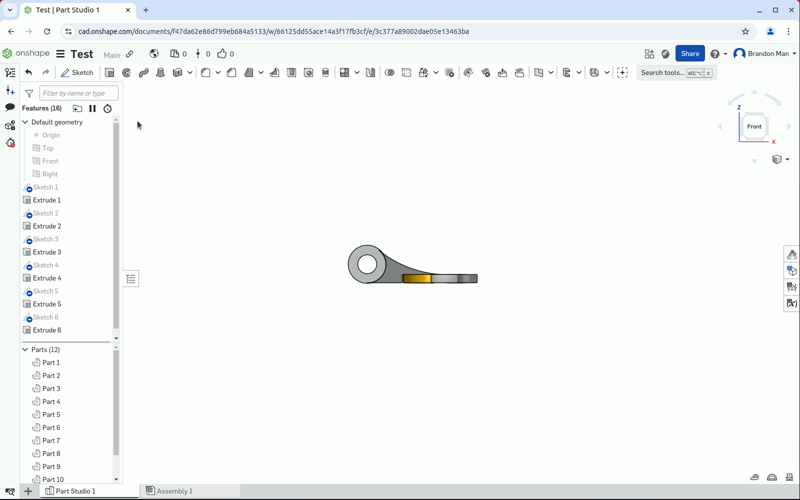
key(shift+h)
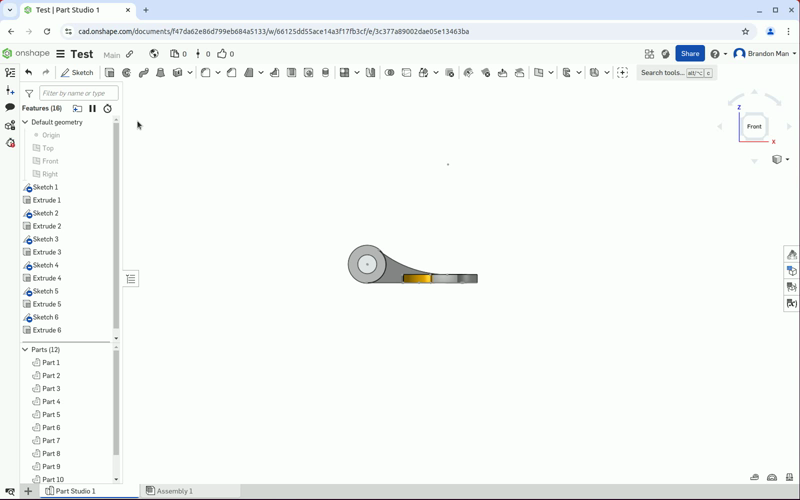
key(shift+7)
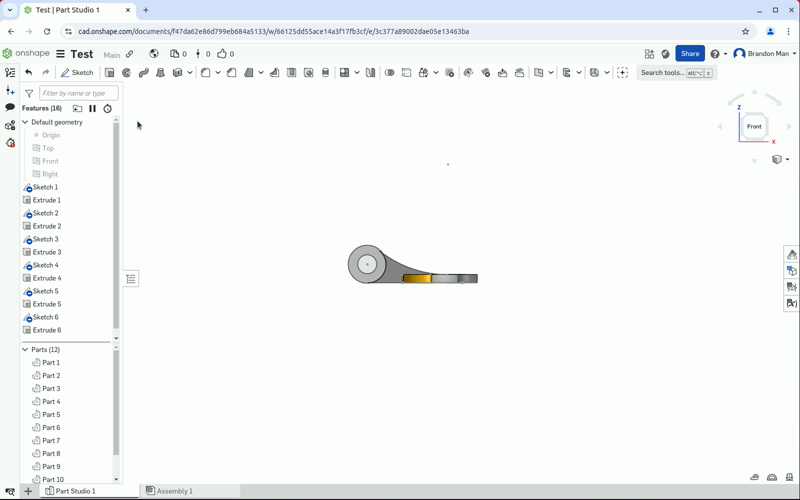
key(left, 2)
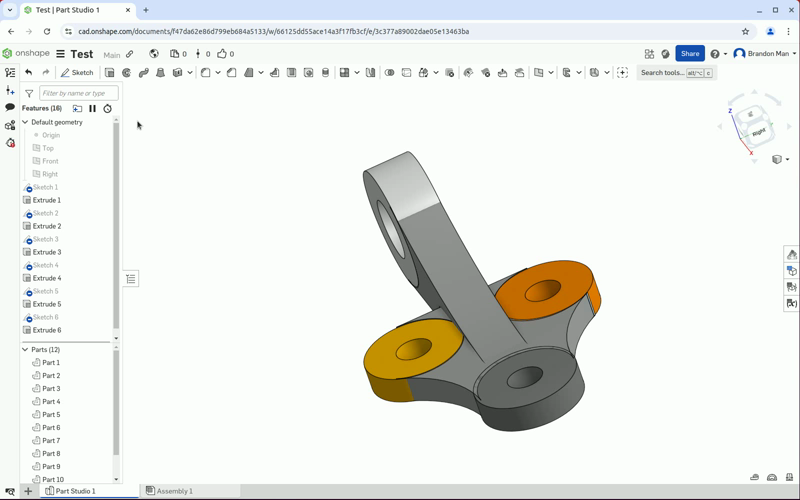
key(down, 2)
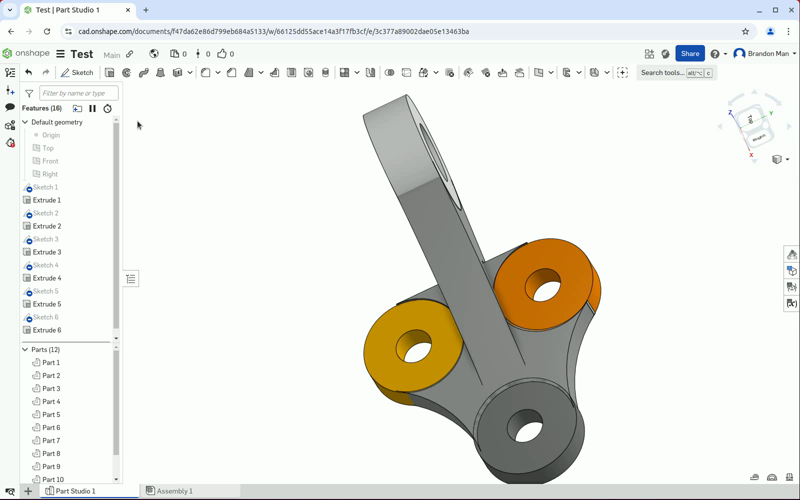
key(up, 2)
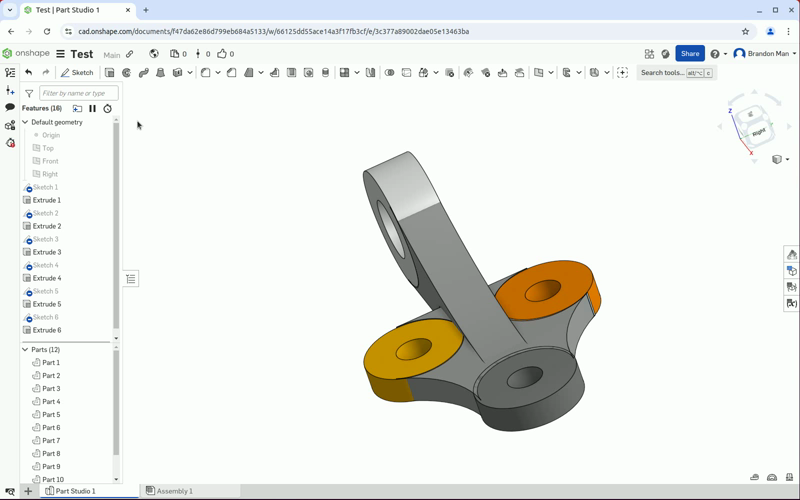
key(right, 2)
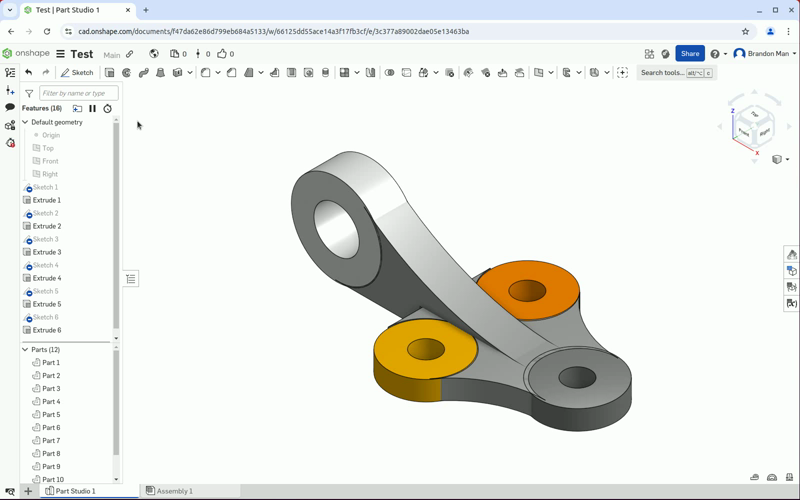
mouse_move(69, 189)
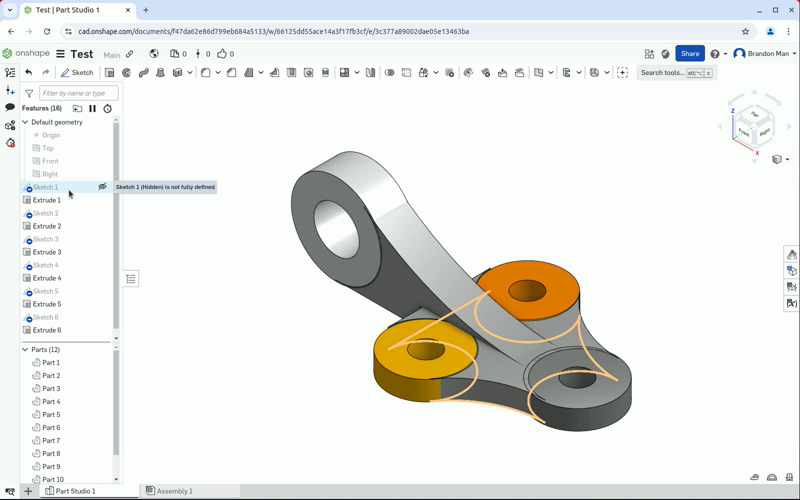
click(69, 189)